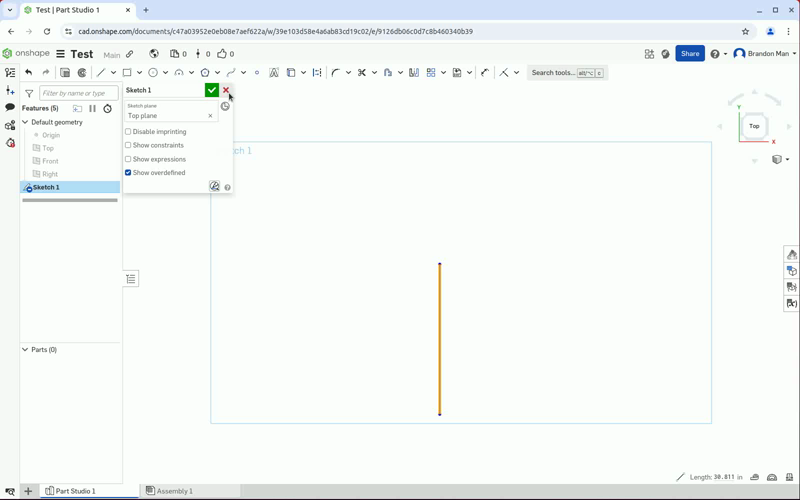
key(shift+h)
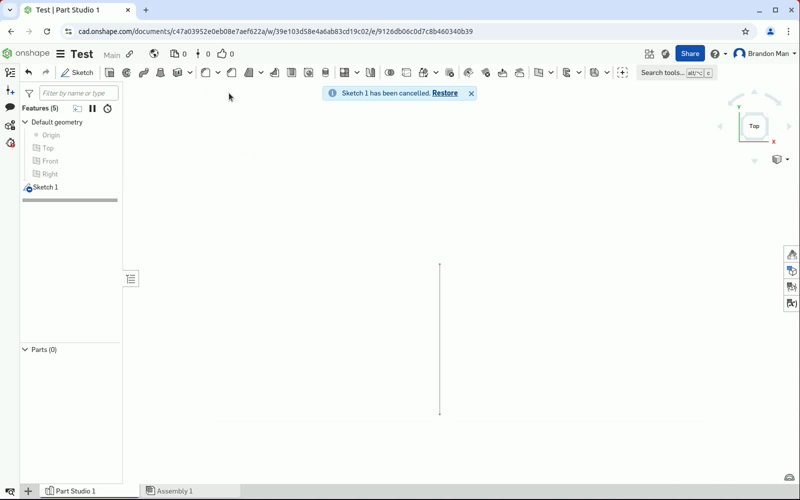
key(shift+s)
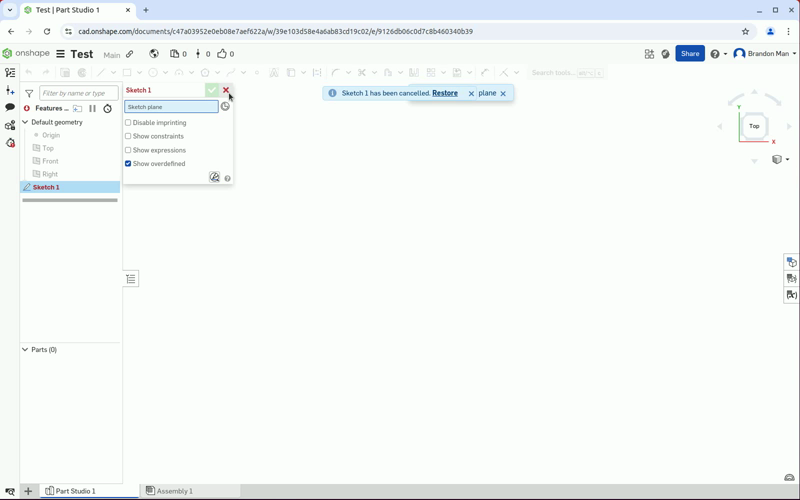
mouse_move(73, 150)
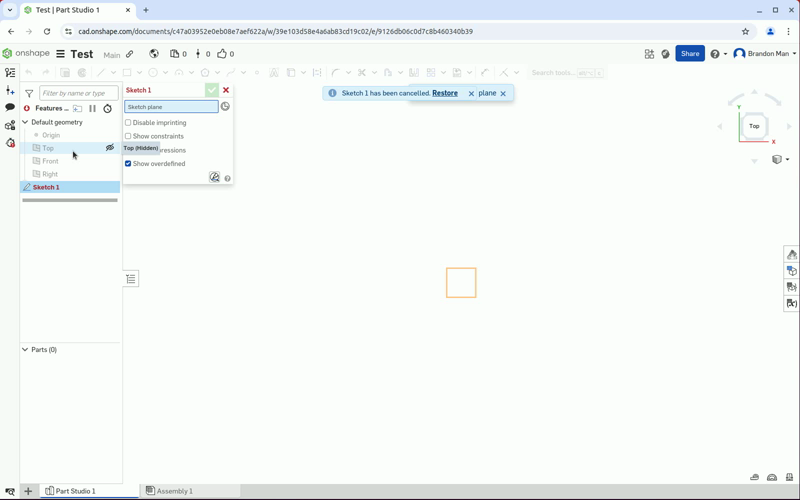
click(73, 150)
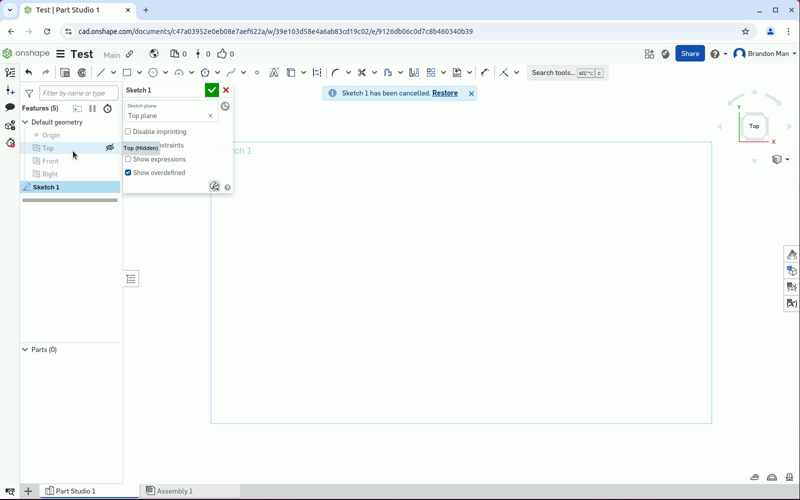
mouse_move(73, 352)
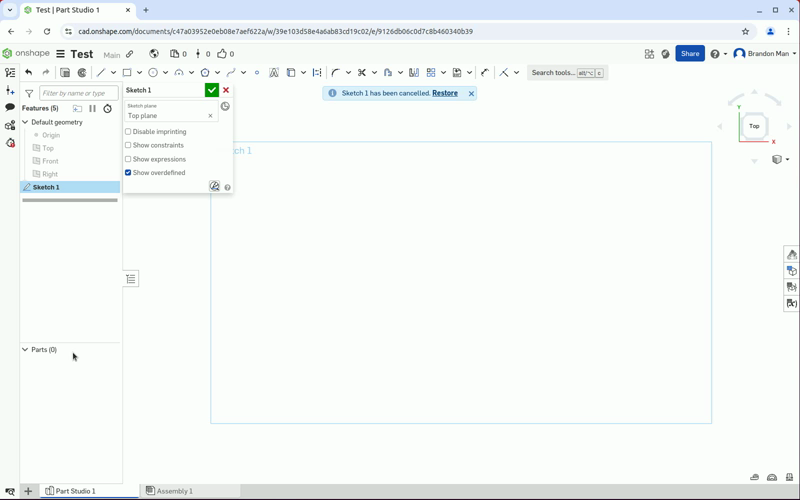
key(y)
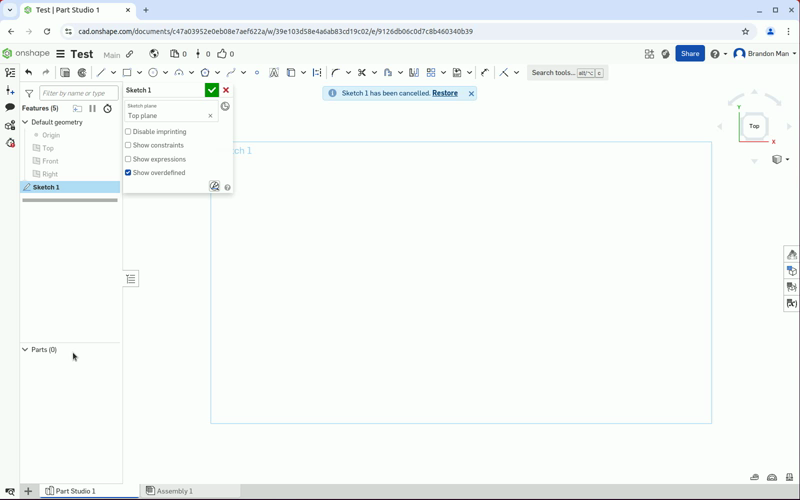
key(l)
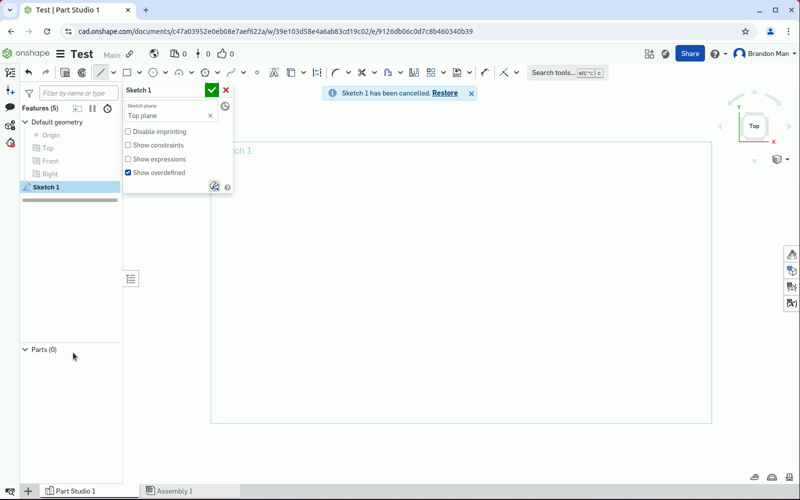
key_down(shift)
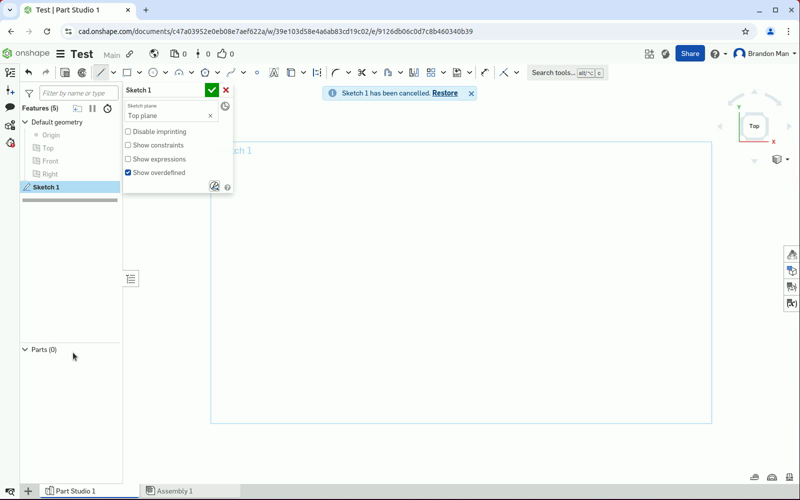
mouse_move(378, 228)
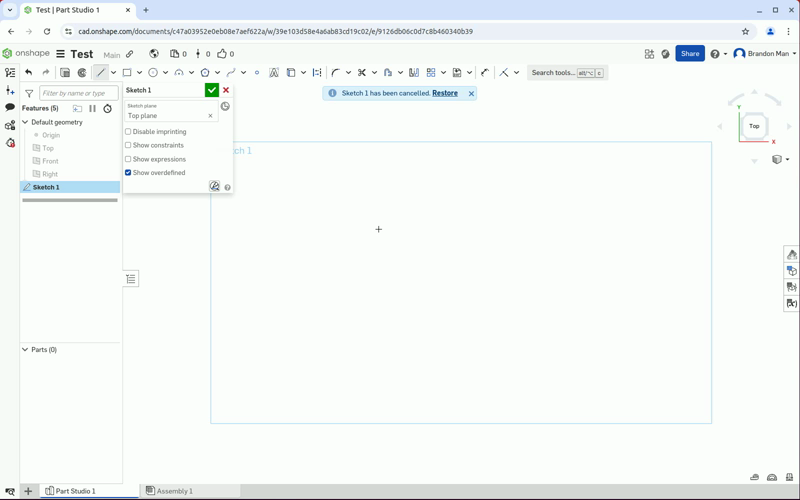
click(378, 228)
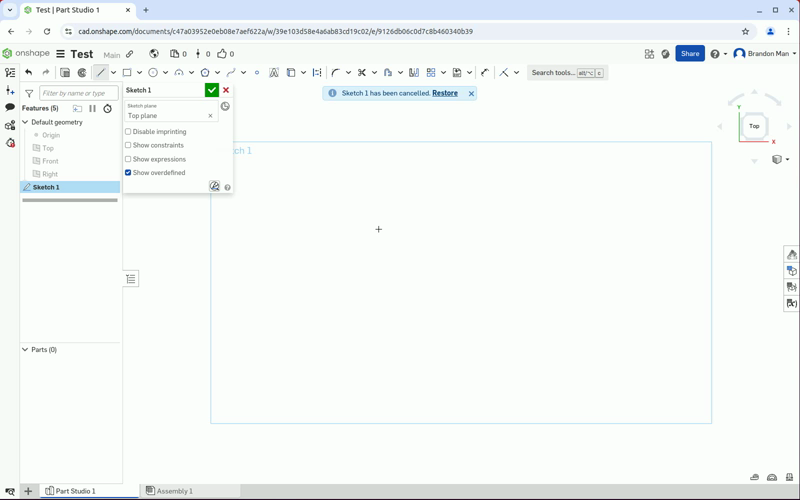
key_up(shift)
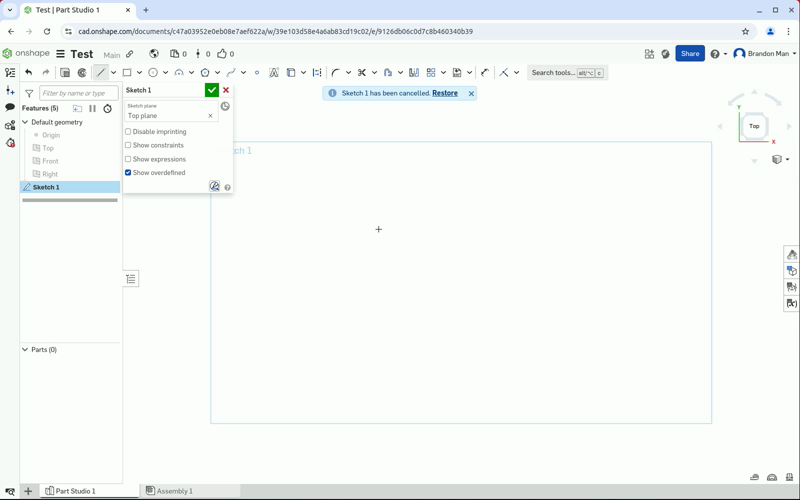
key_down(shift)
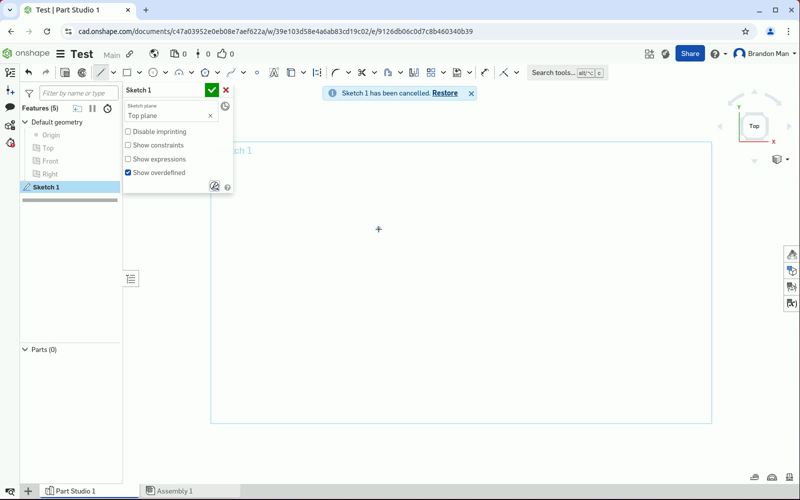
mouse_move(553, 228)
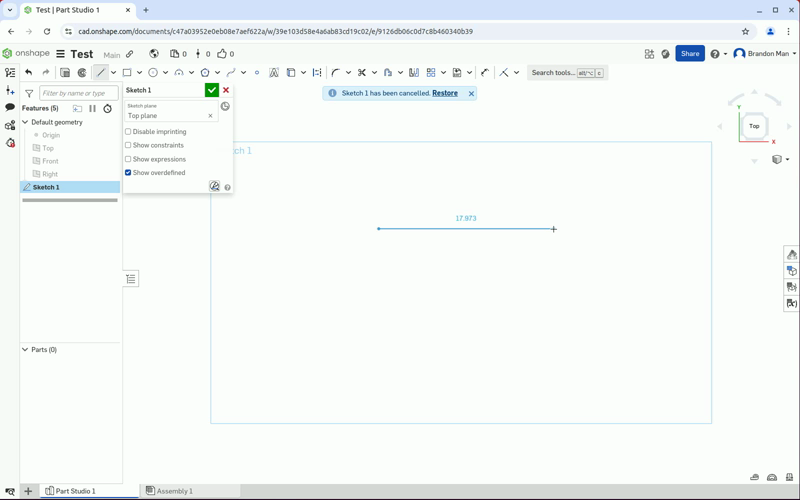
click(553, 228)
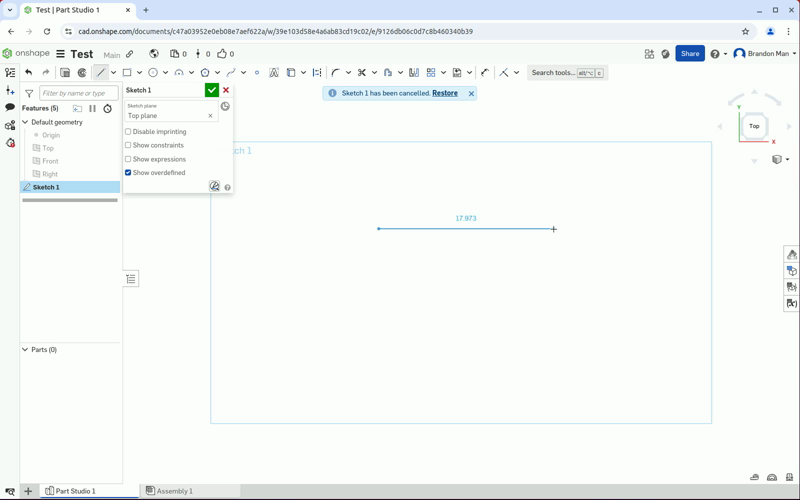
key_up(shift)
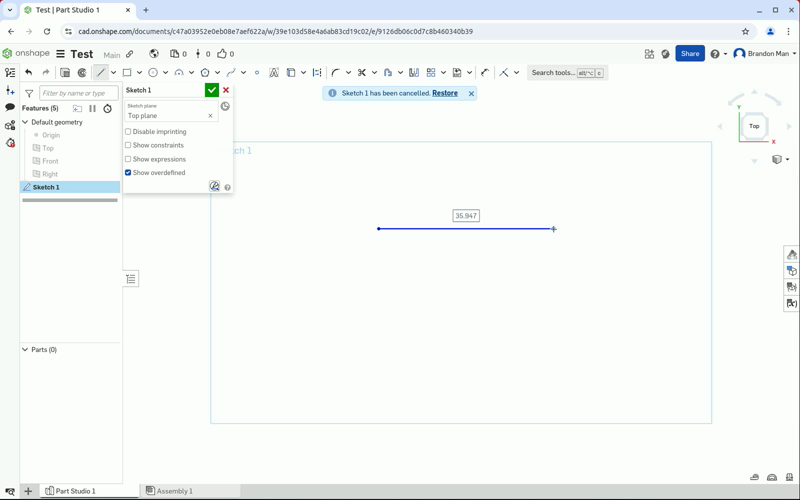
key_down(shift)
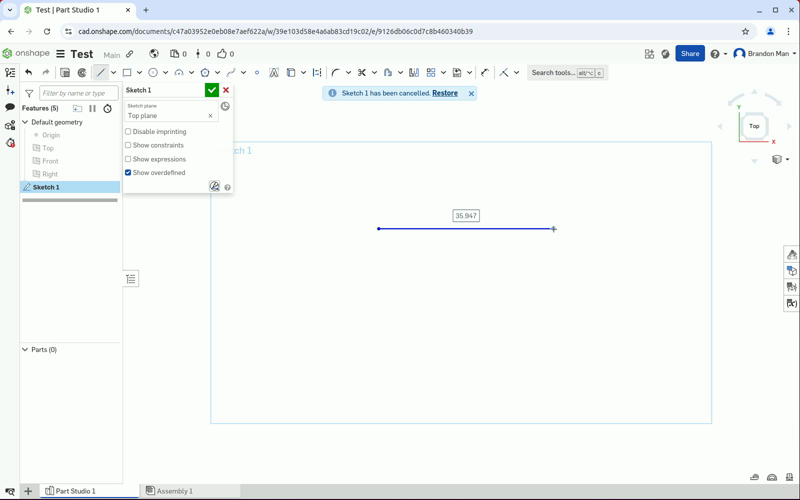
mouse_move(583, 228)
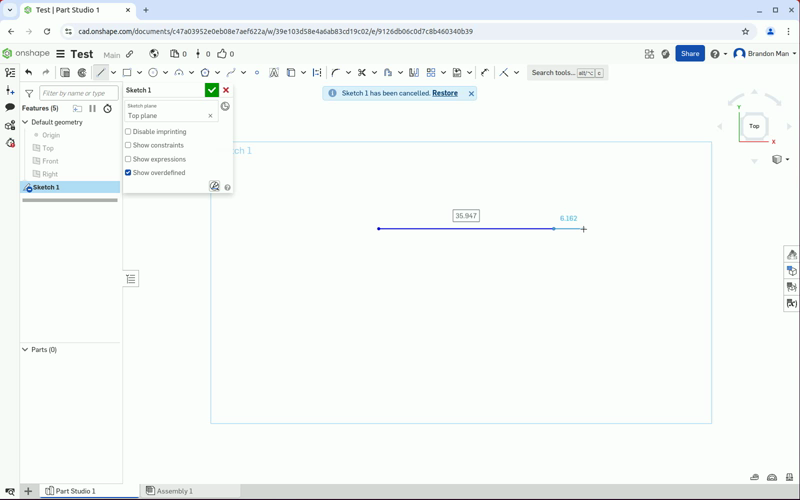
mouse_move(553, 194)
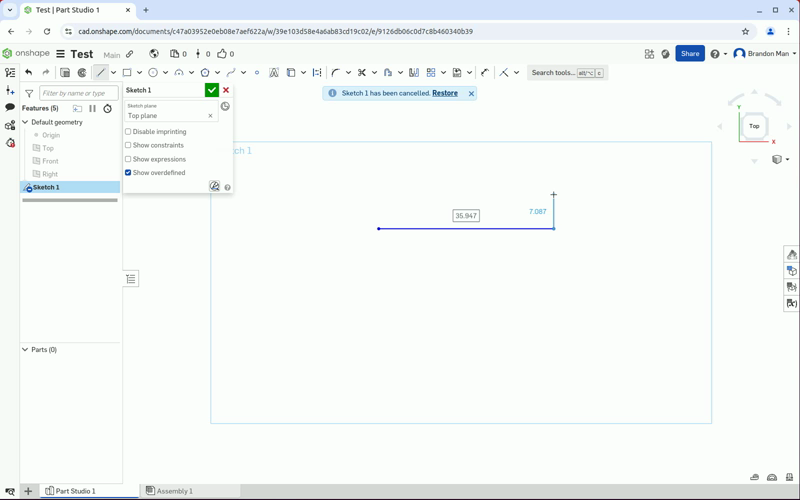
click(553, 194)
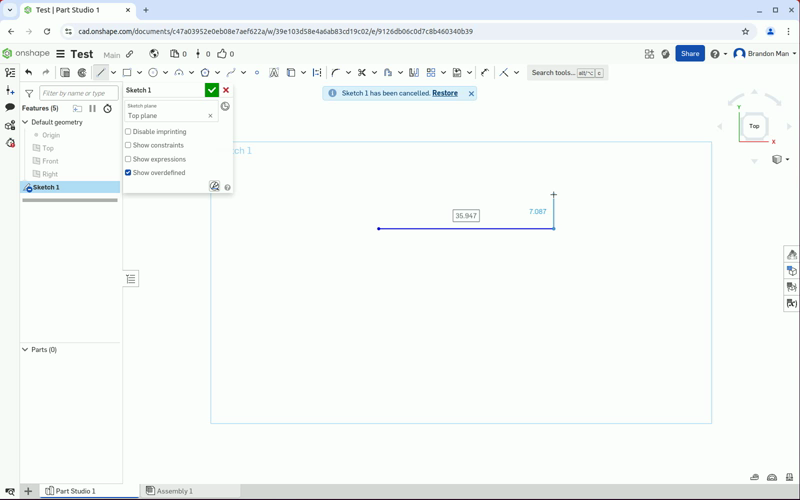
key_up(shift)
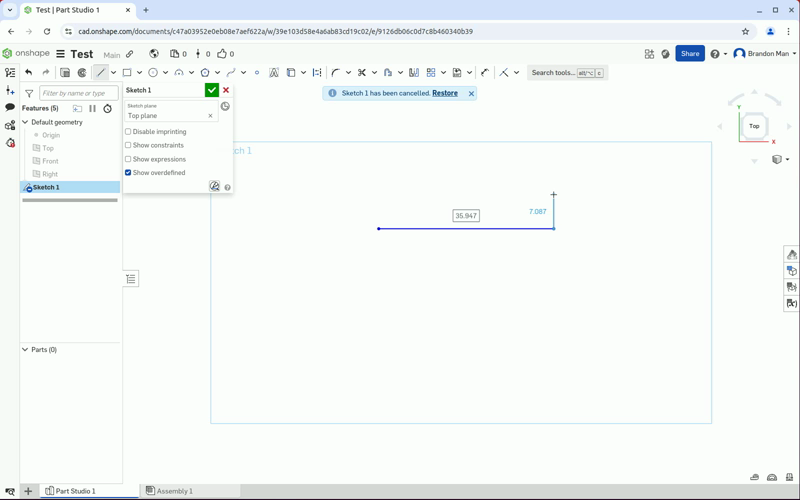
key_down(shift)
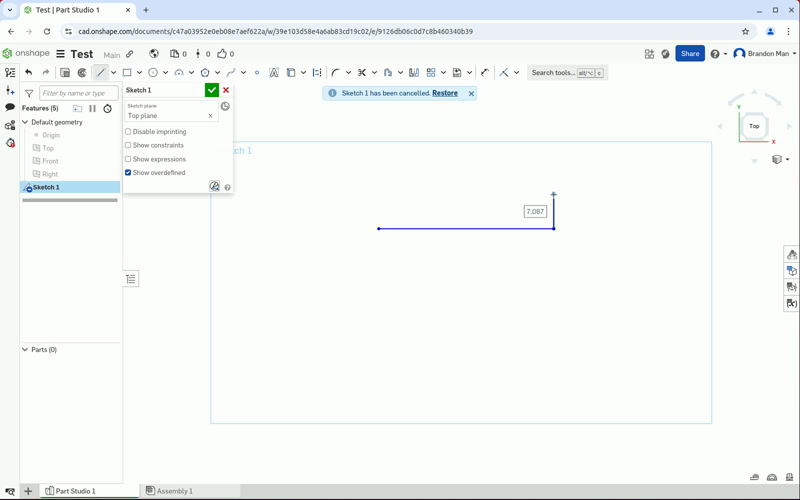
mouse_move(378, 194)
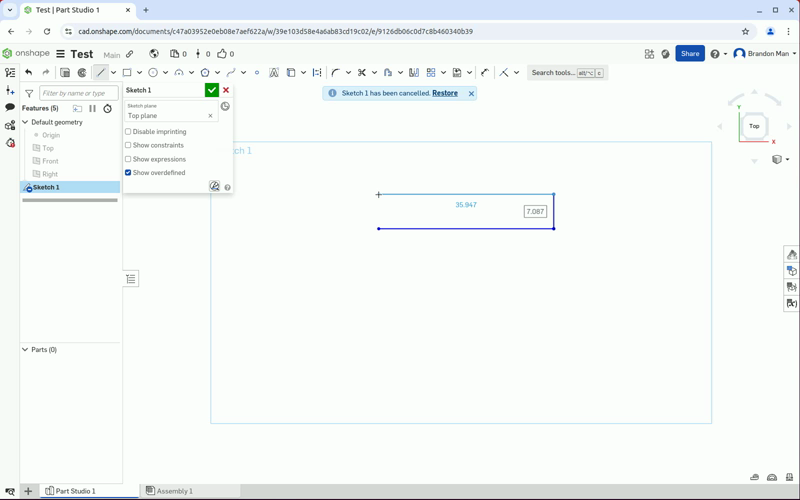
click(378, 194)
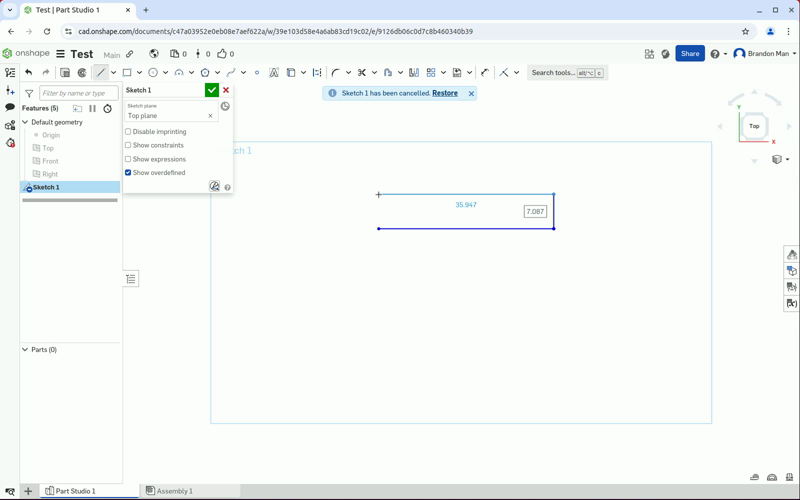
key_up(shift)
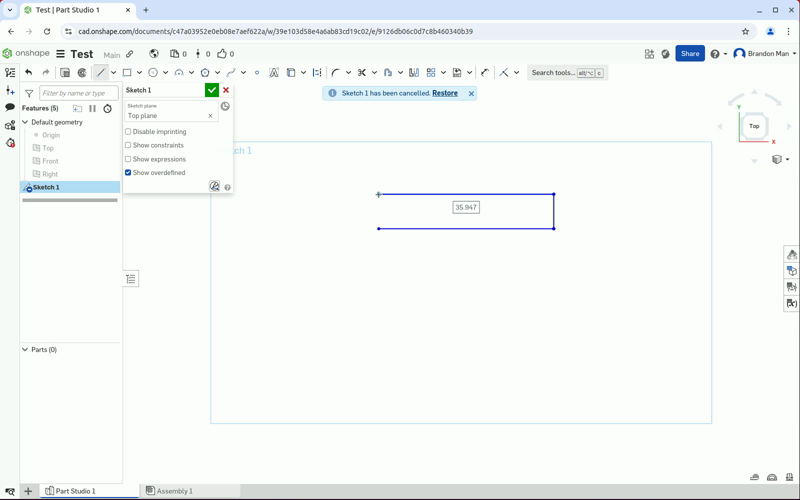
mouse_move(408, 194)
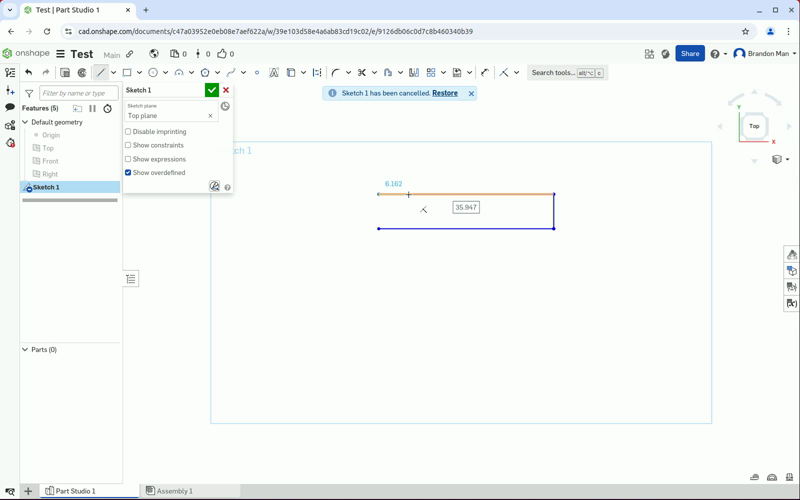
key_down(shift)
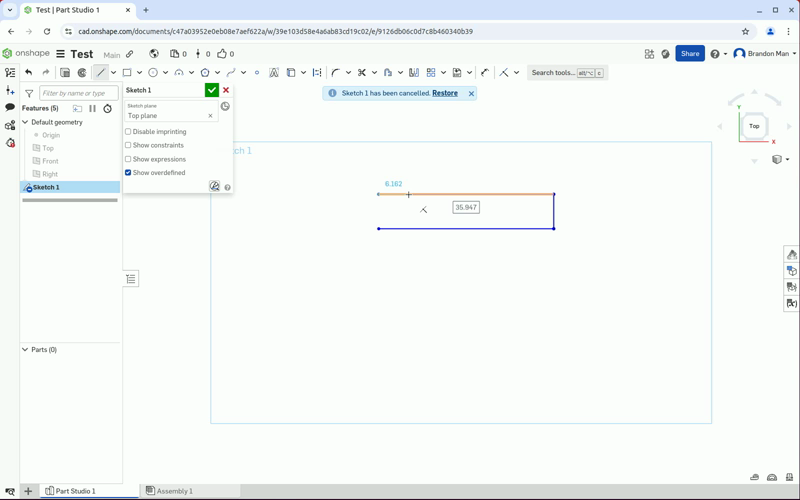
mouse_move(378, 228)
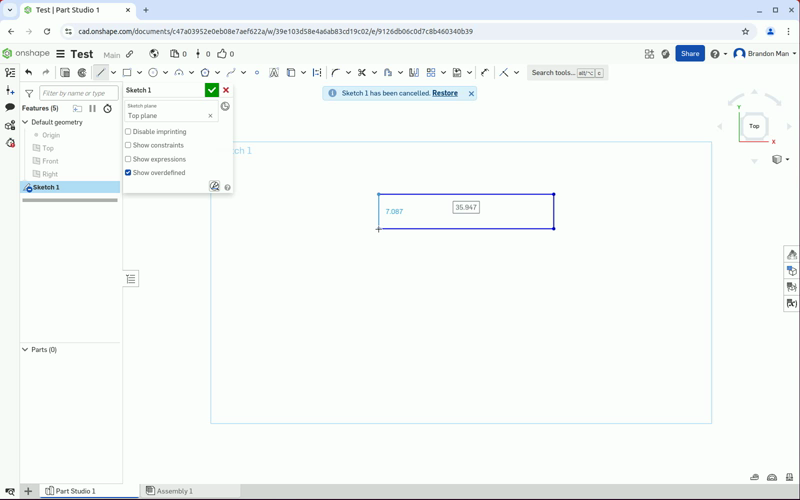
key_up(shift)
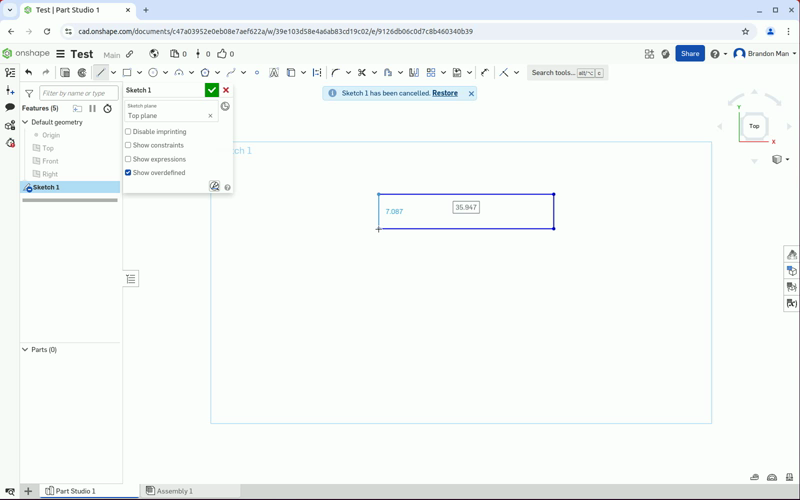
click(378, 228)
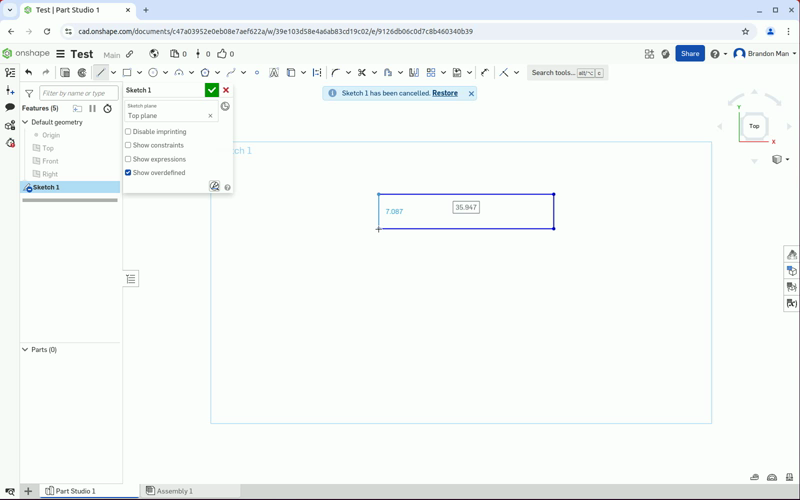
key(esc)
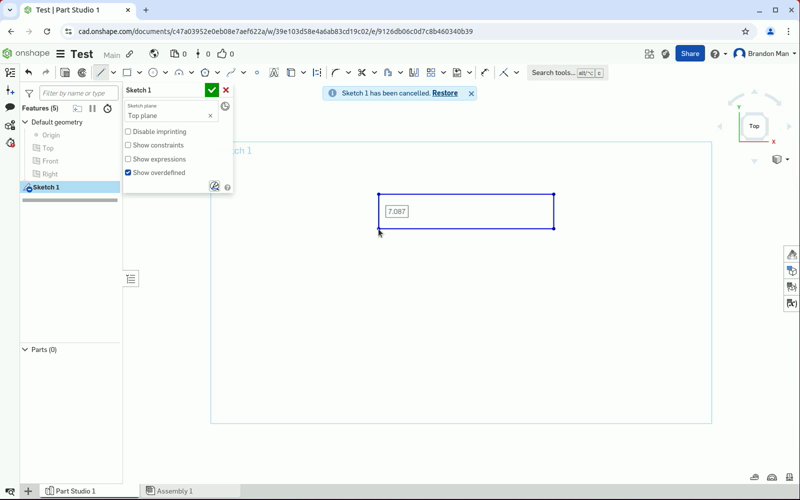
mouse_move(467, 201)
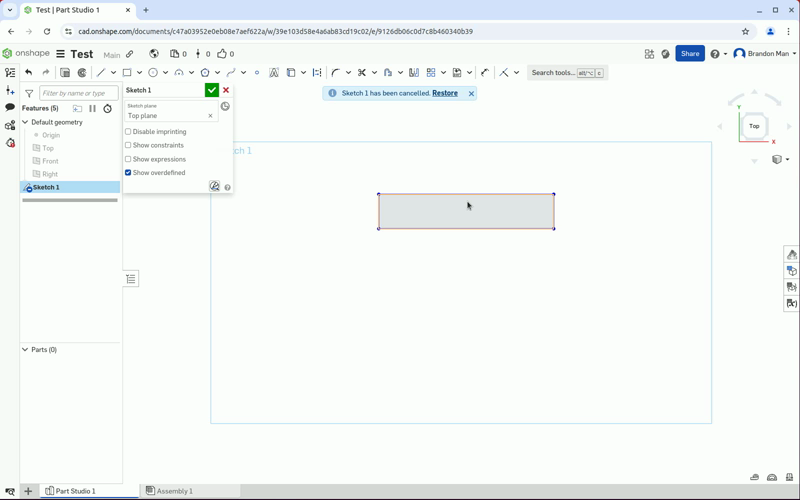
click(467, 201)
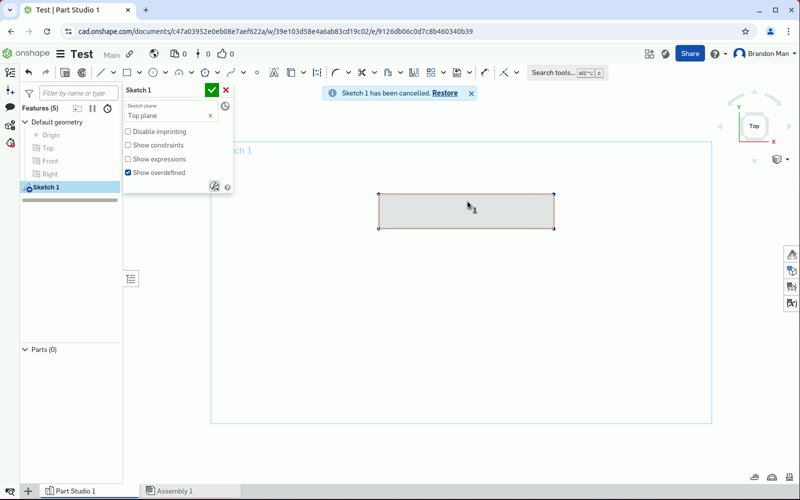
mouse_move(73, 352)
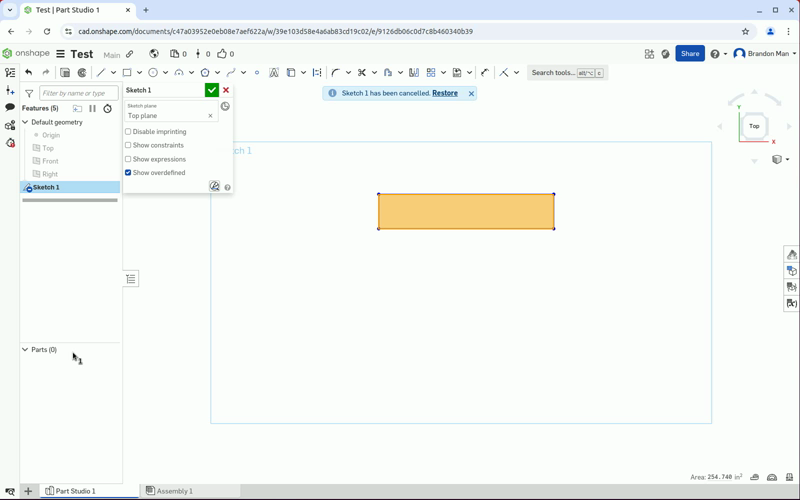
key(shift+y)
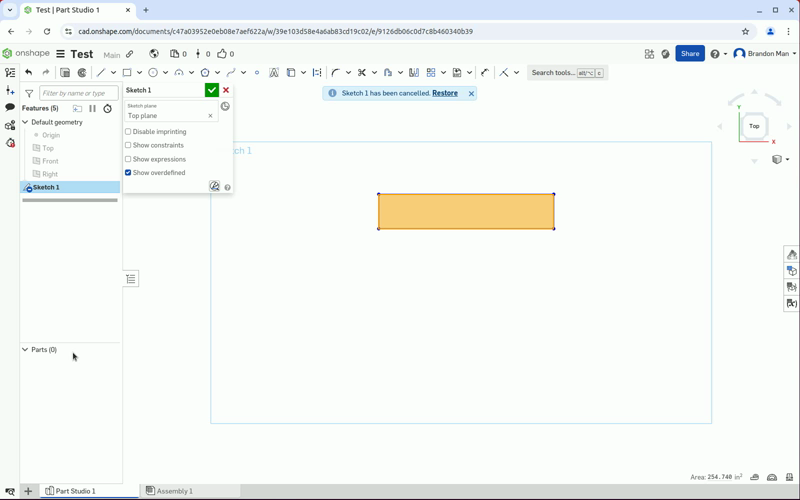
key(shift+e)
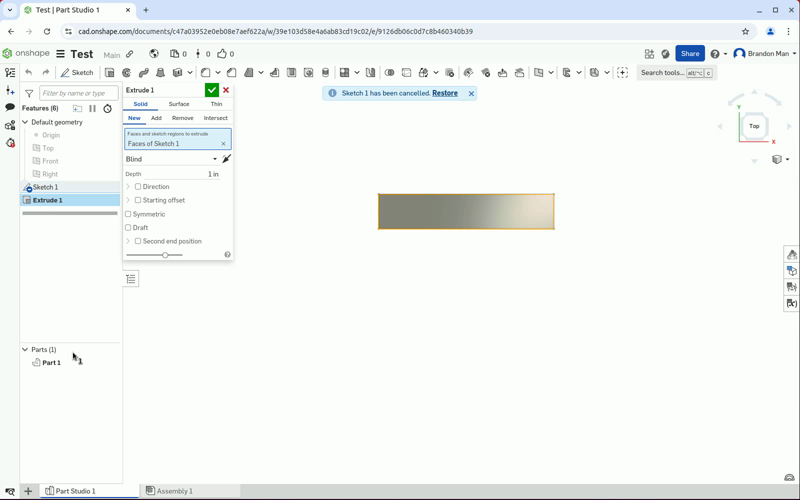
mouse_move(143, 106)
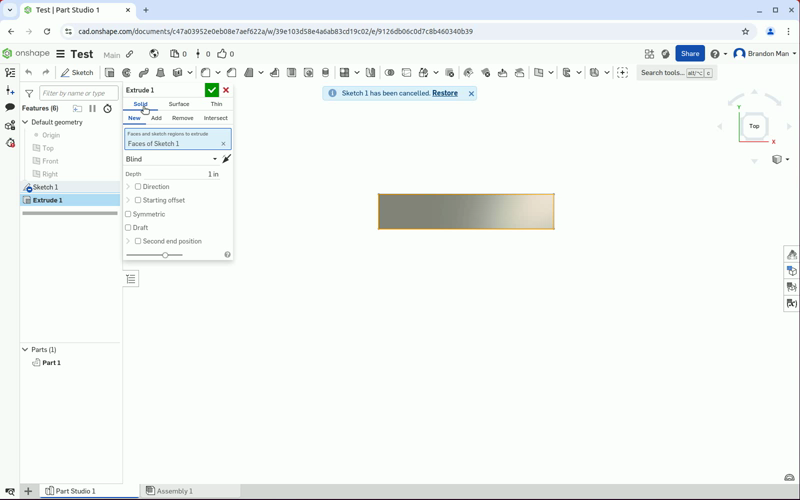
click(143, 106)
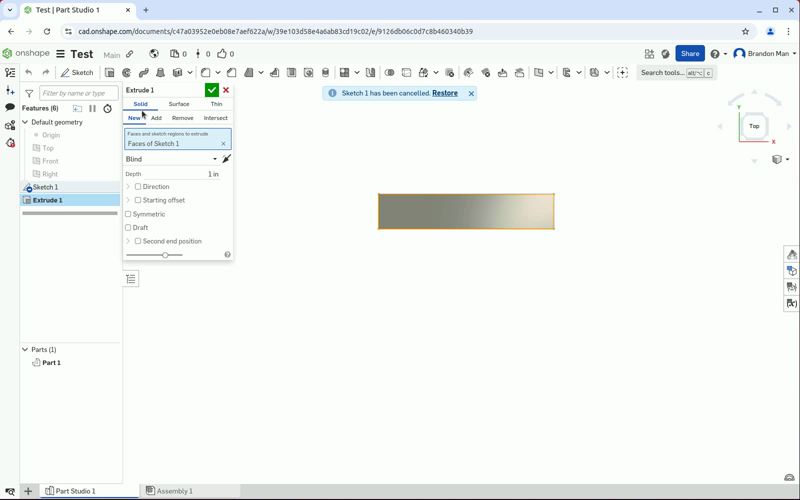
mouse_move(137, 120)
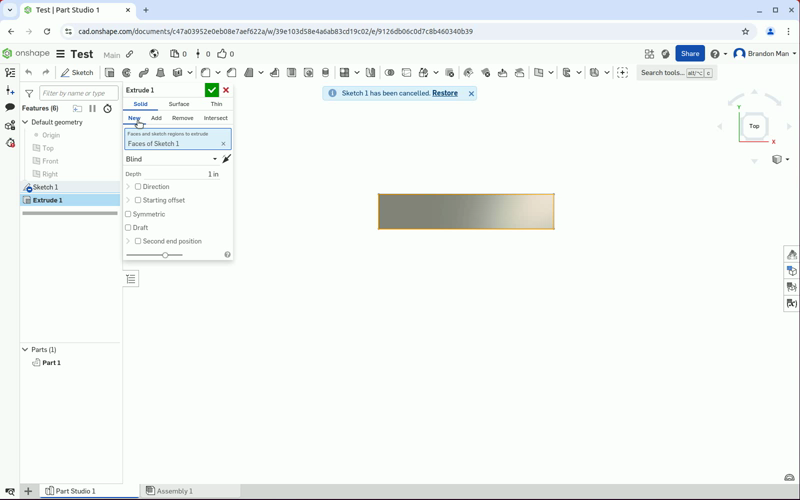
click(137, 120)
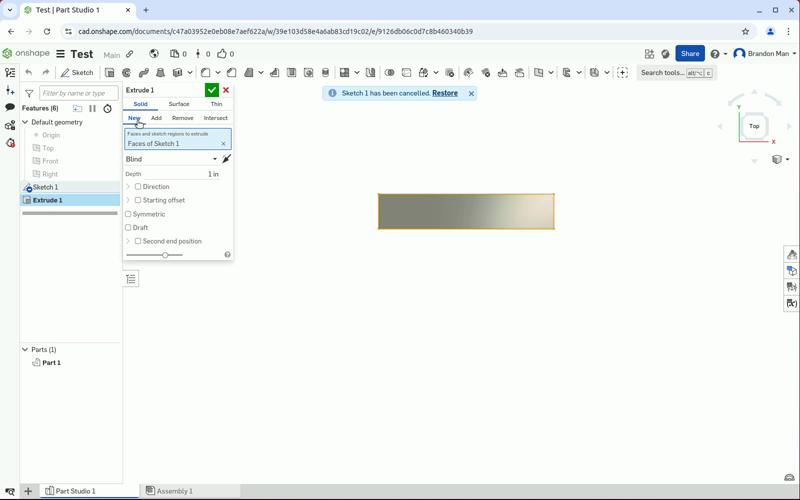
key(tab, 4)
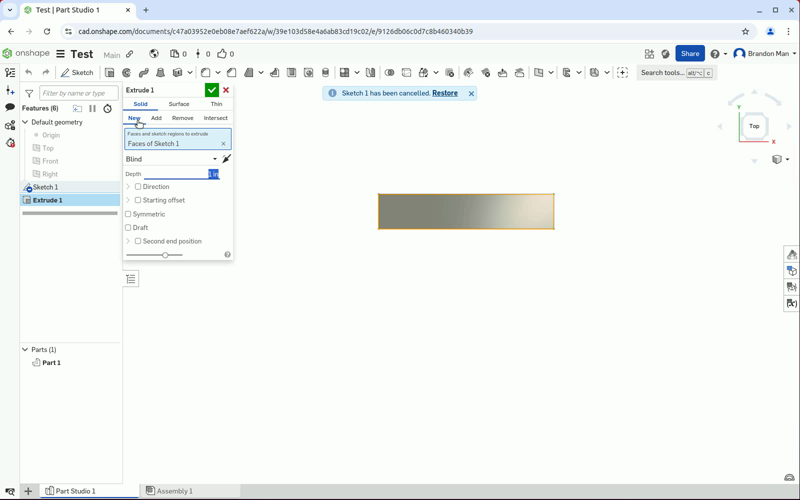
text(7.221)
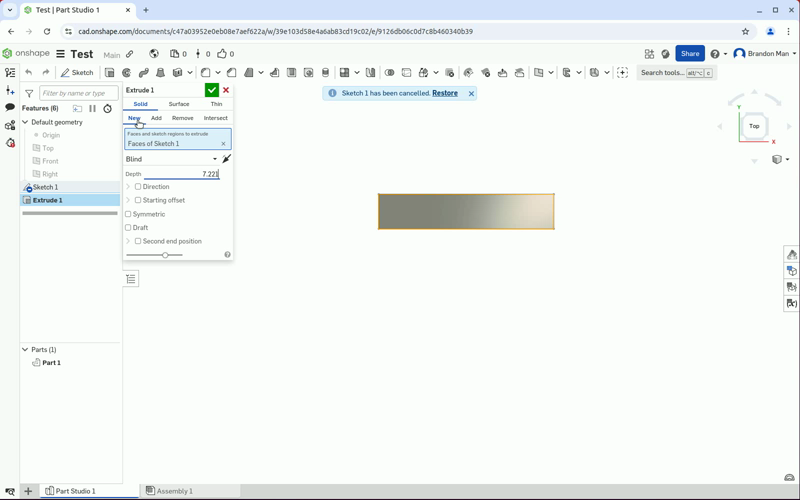
key(enter)
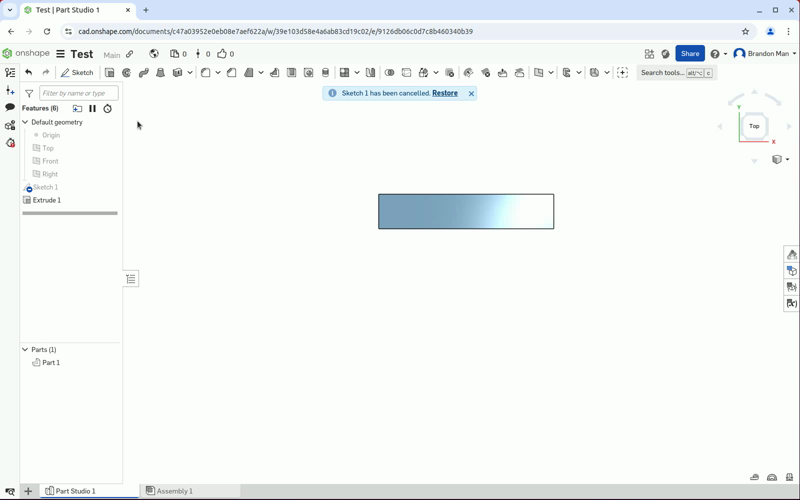
key(shift+h)
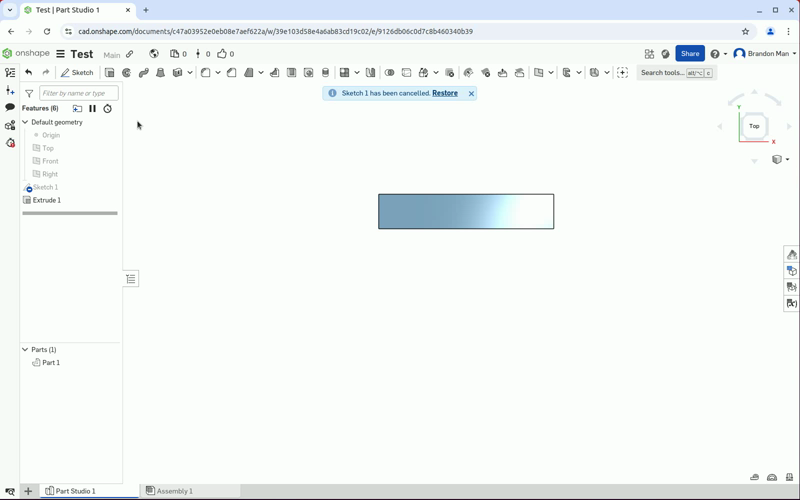
key(shift+h)
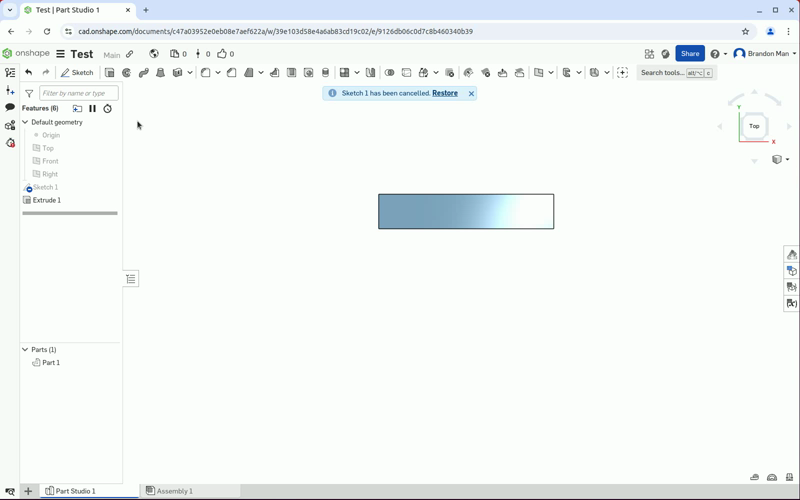
mouse_move(73, 189)
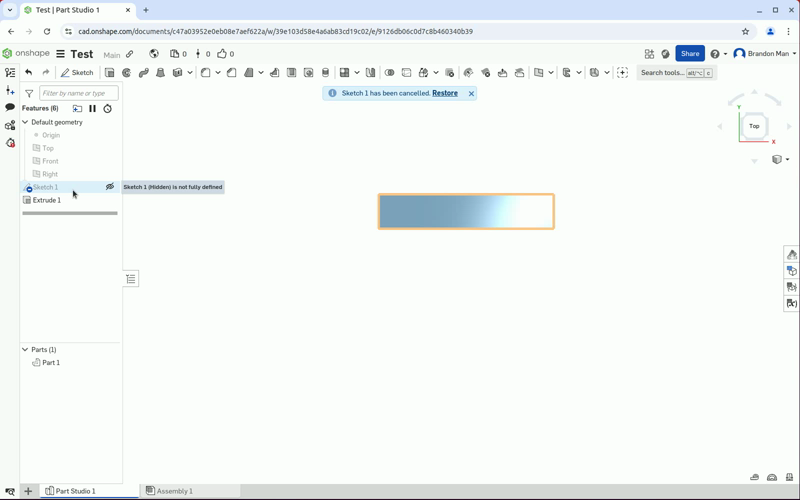
click(73, 189)
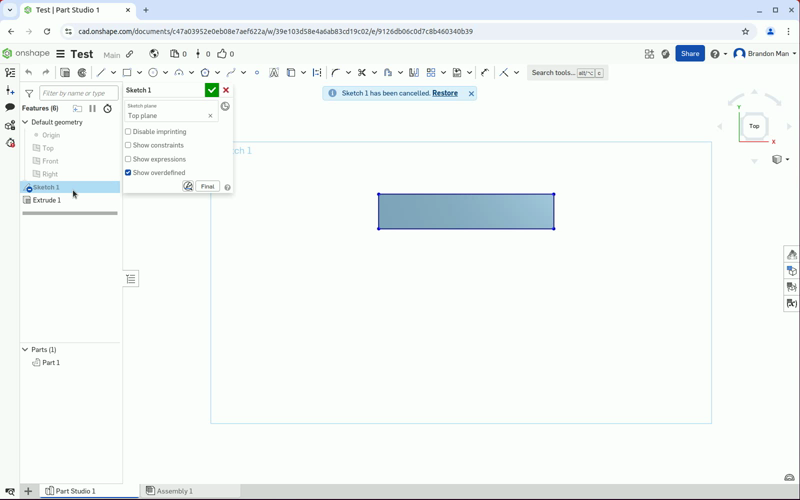
mouse_move(229, 92)
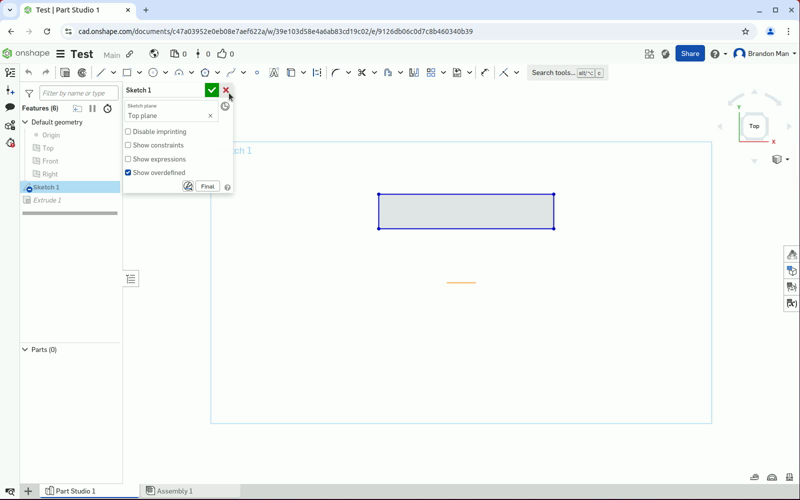
click(229, 92)
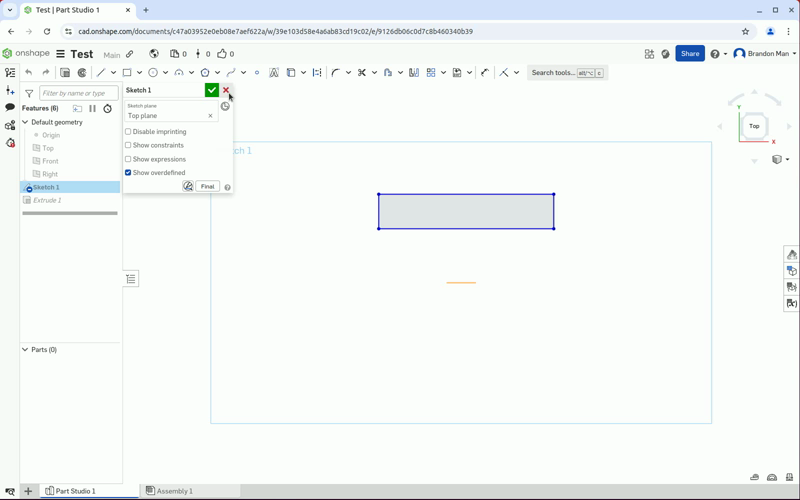
key(shift+s)
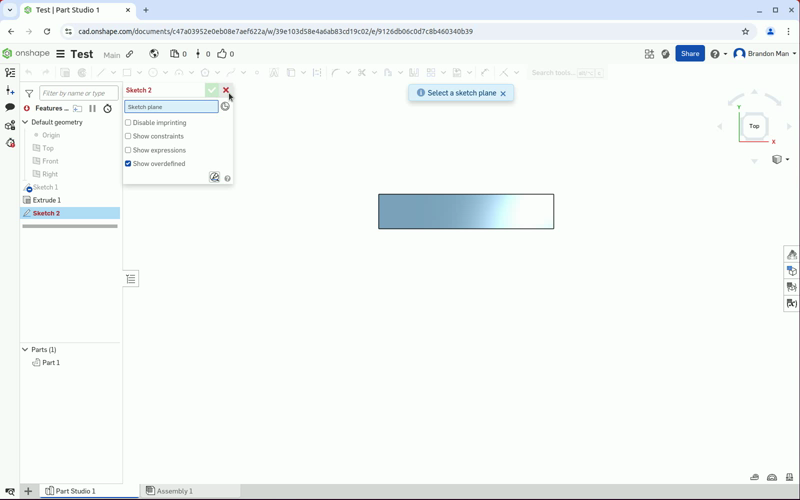
mouse_move(73, 150)
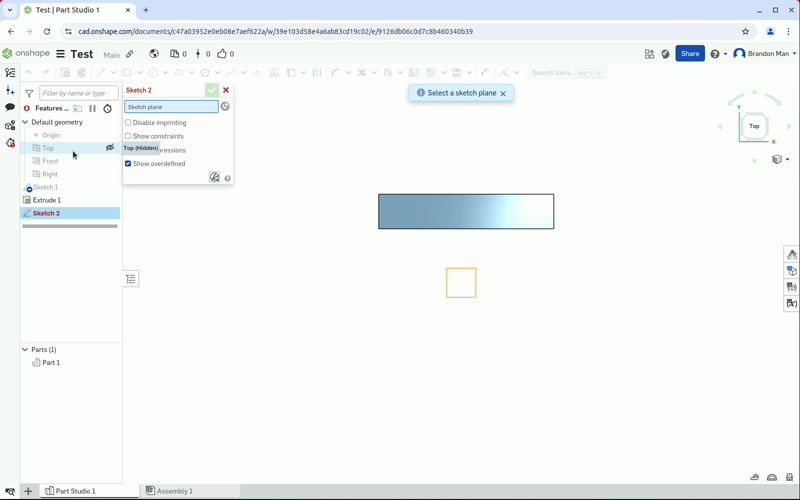
click(73, 150)
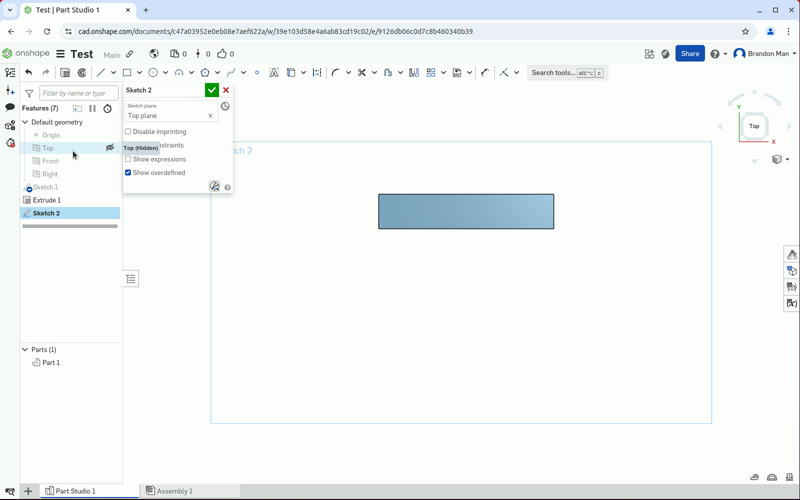
mouse_move(73, 352)
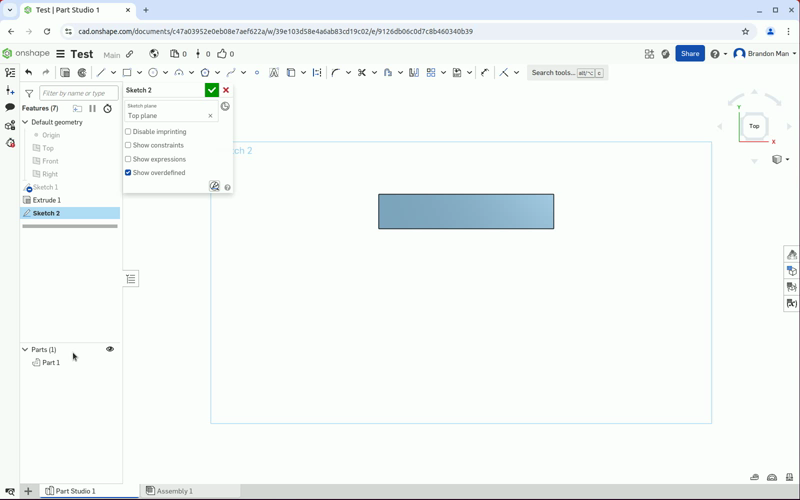
key(y)
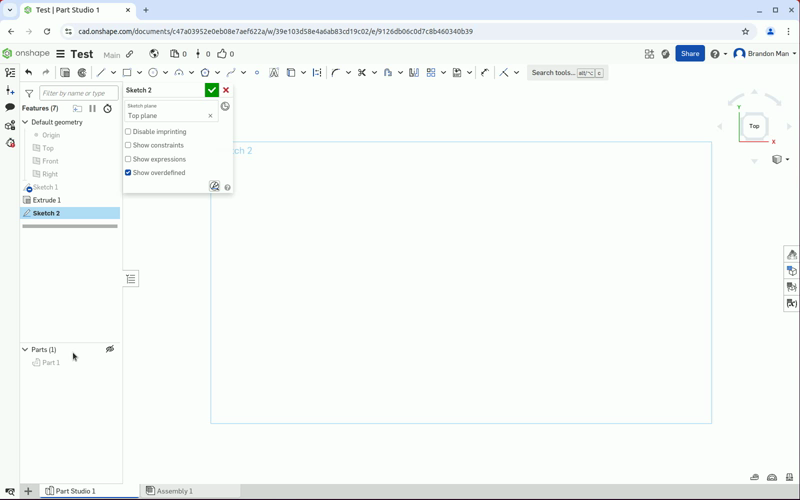
key(l)
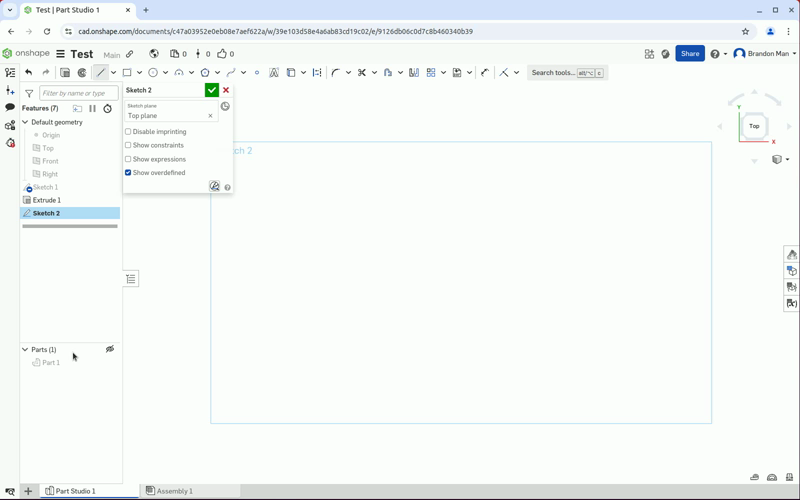
key_down(shift)
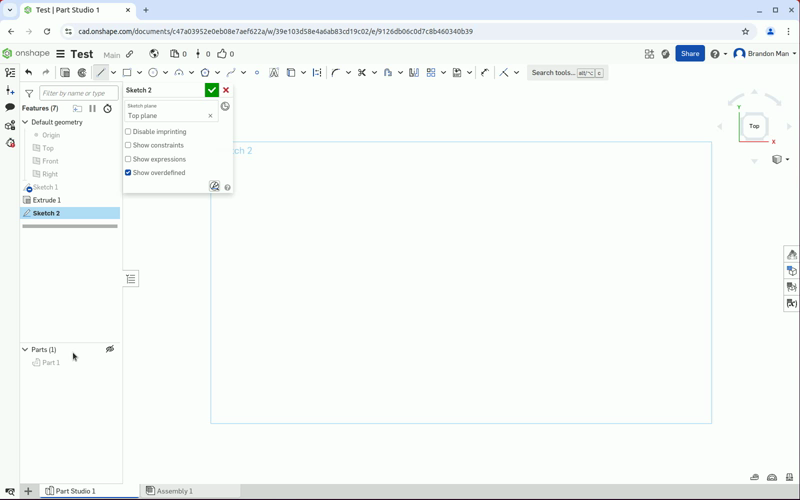
mouse_move(383, 312)
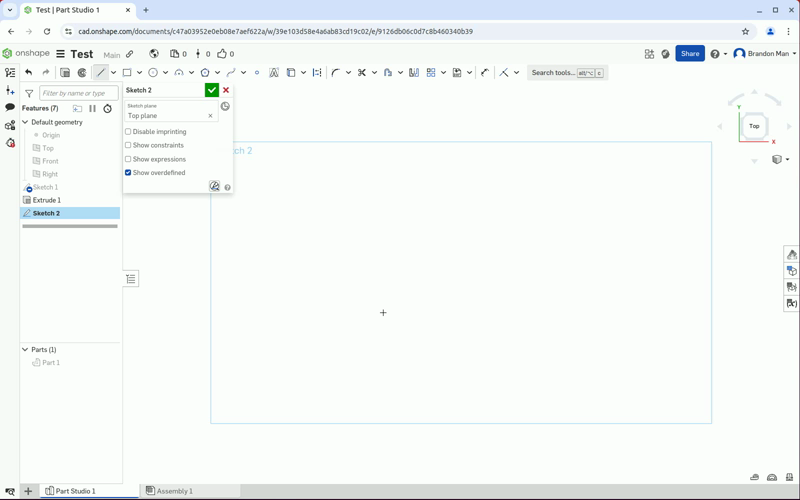
click(383, 312)
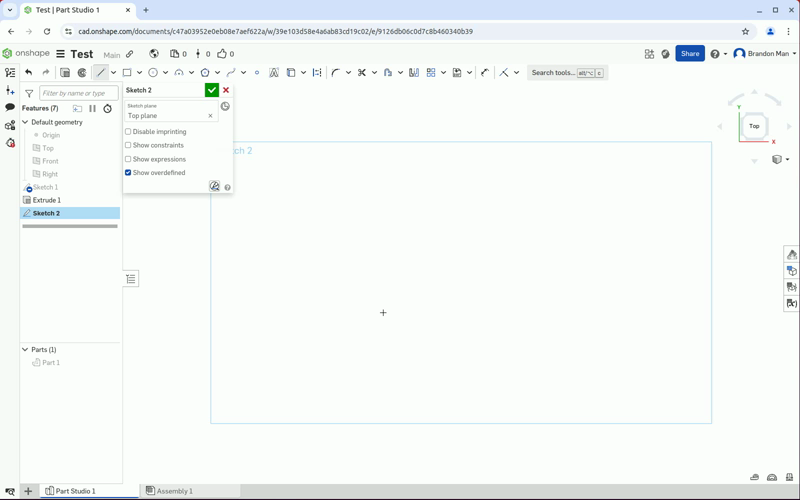
key_up(shift)
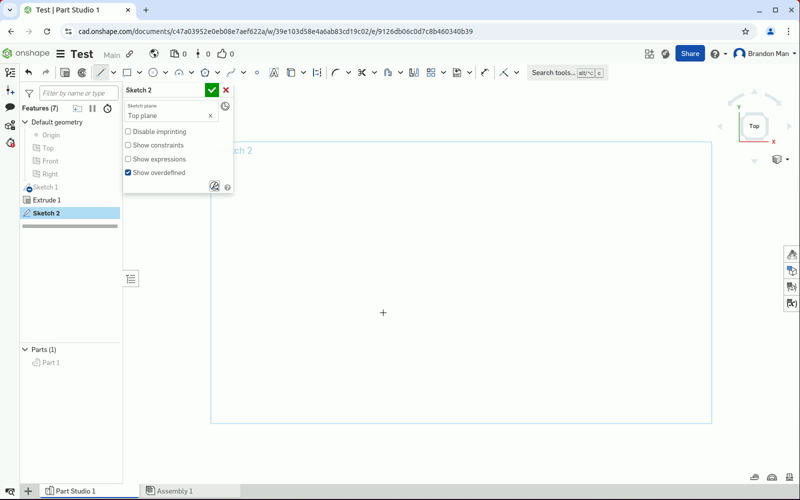
key_down(shift)
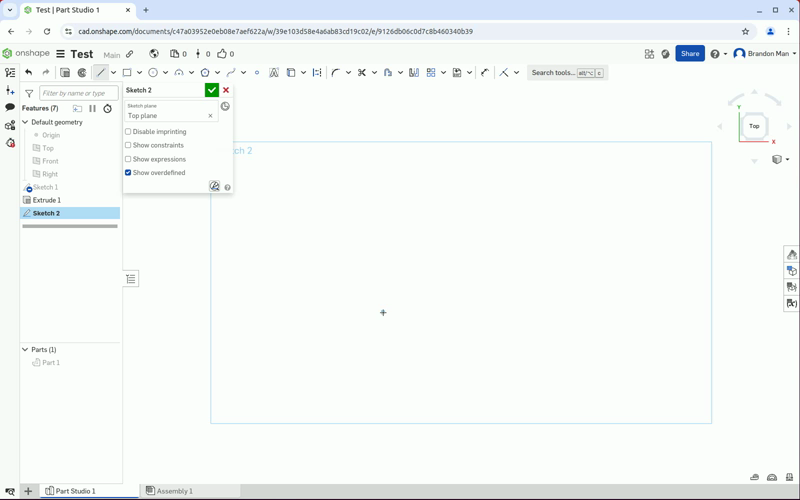
mouse_move(558, 312)
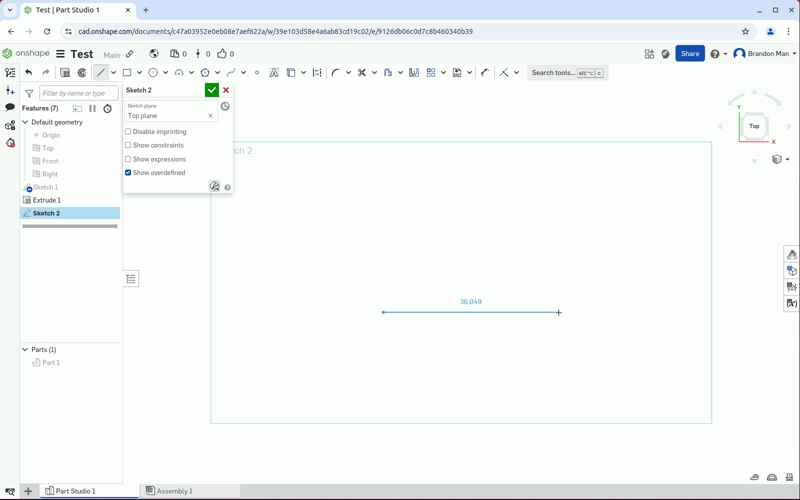
click(558, 312)
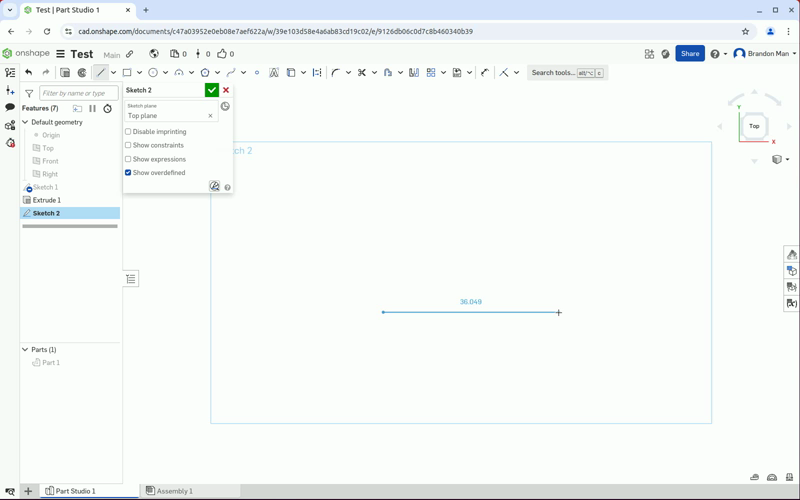
key_up(shift)
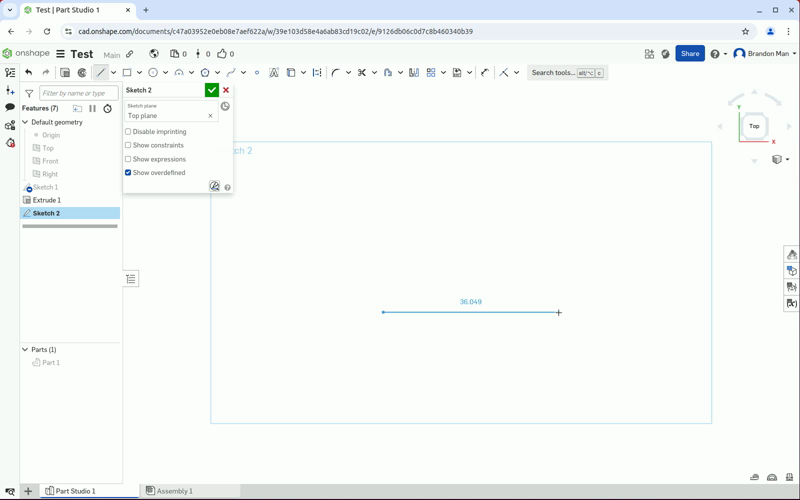
key_down(shift)
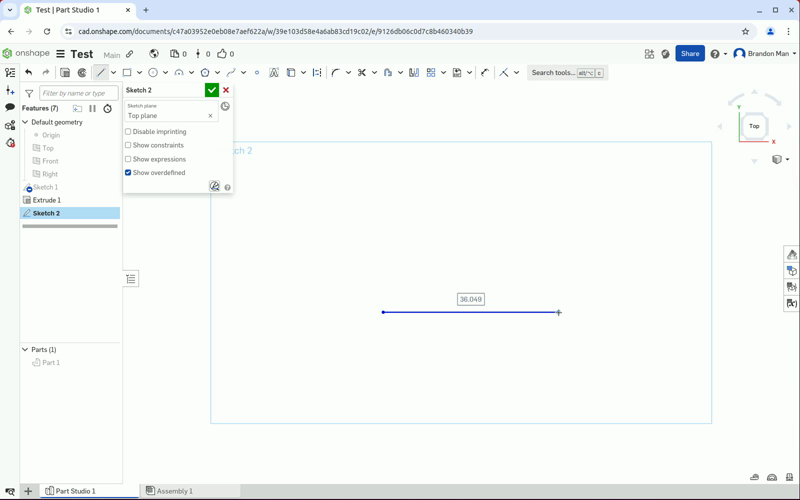
mouse_move(588, 312)
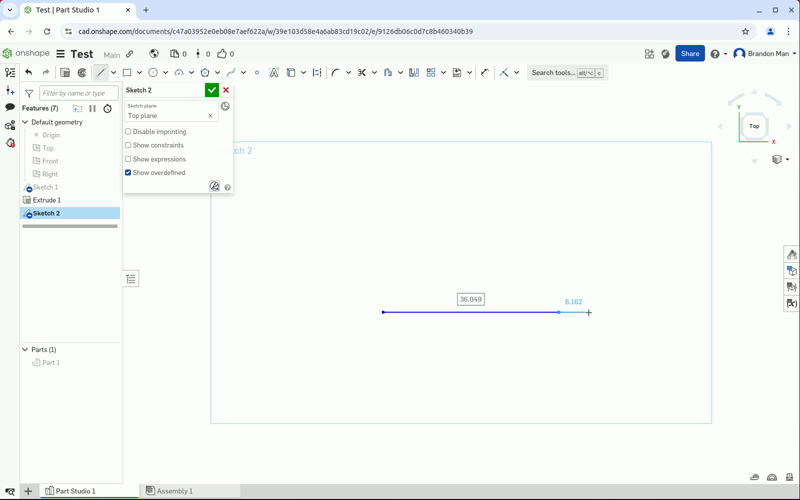
mouse_move(558, 277)
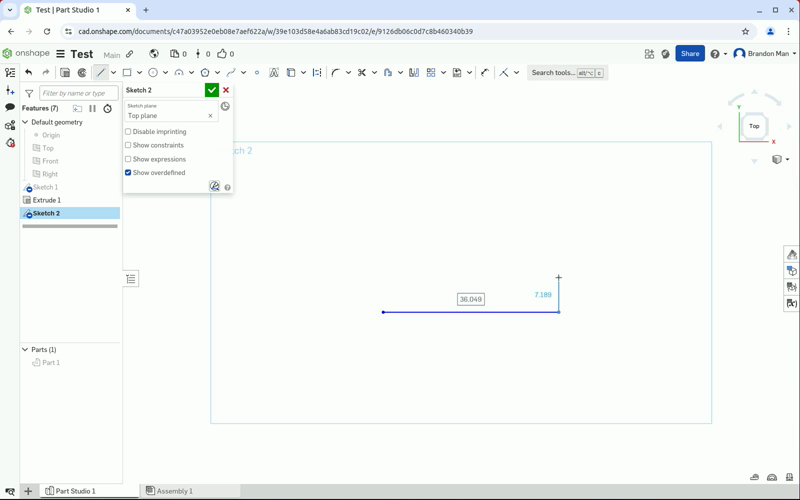
click(558, 277)
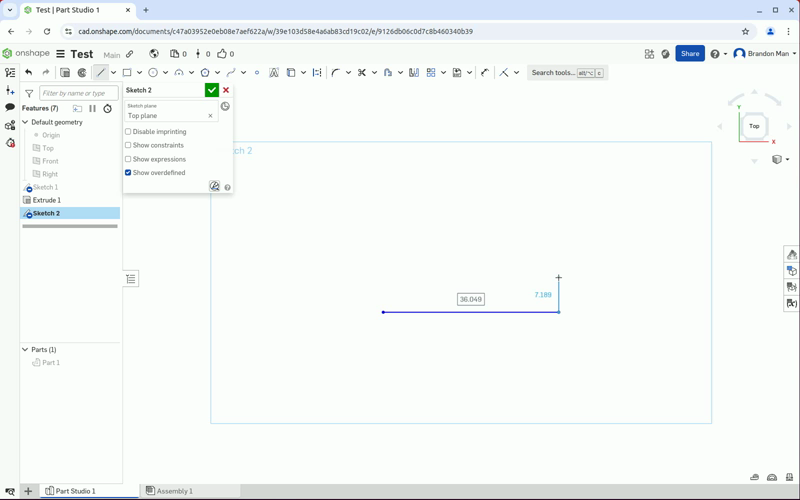
key_up(shift)
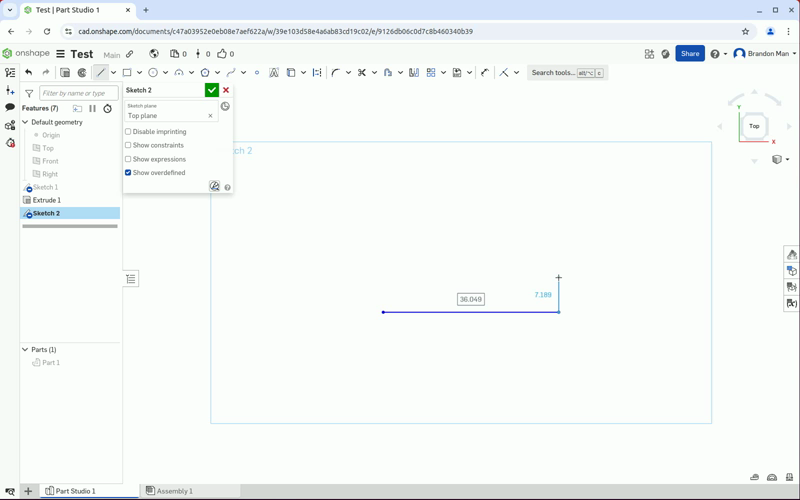
key_down(shift)
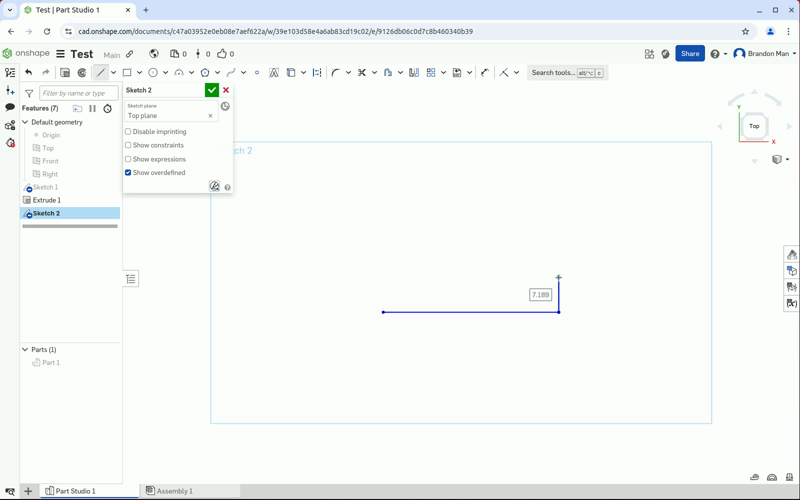
mouse_move(383, 277)
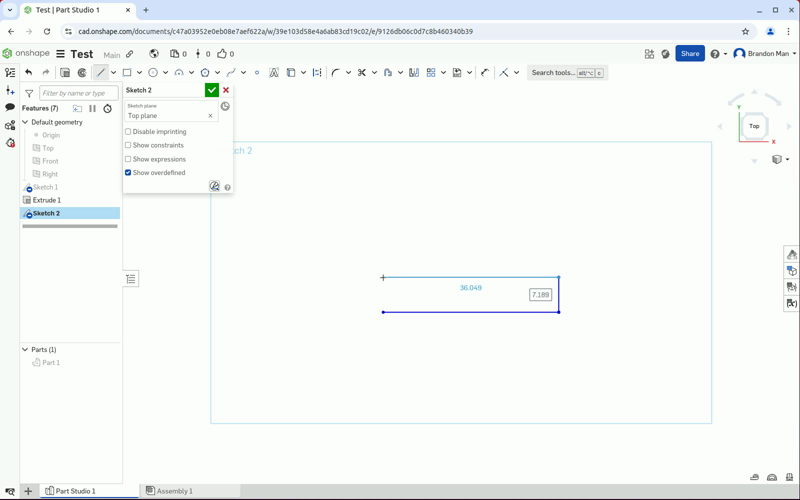
click(383, 277)
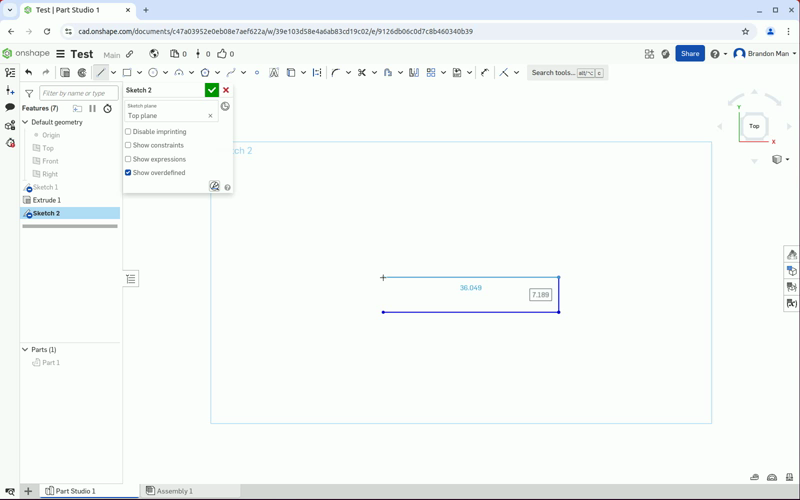
key_up(shift)
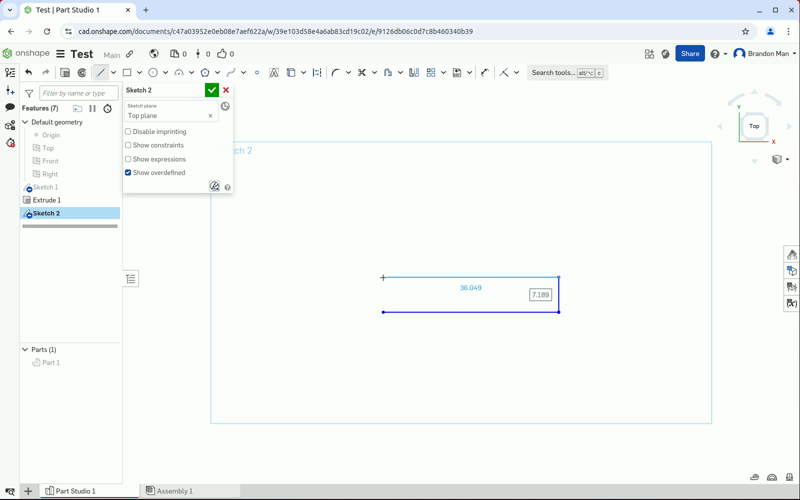
mouse_move(413, 277)
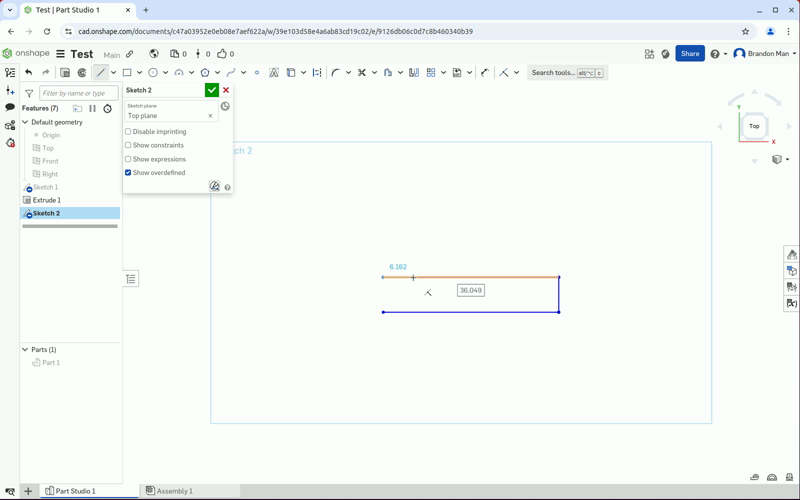
key_down(shift)
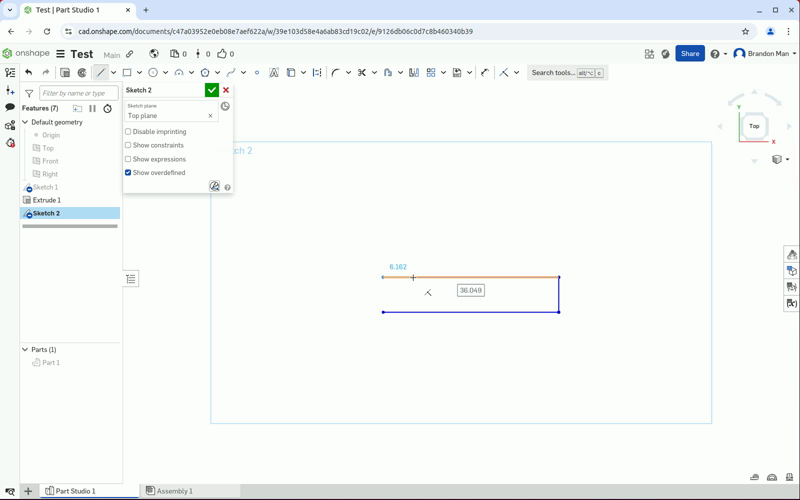
mouse_move(383, 312)
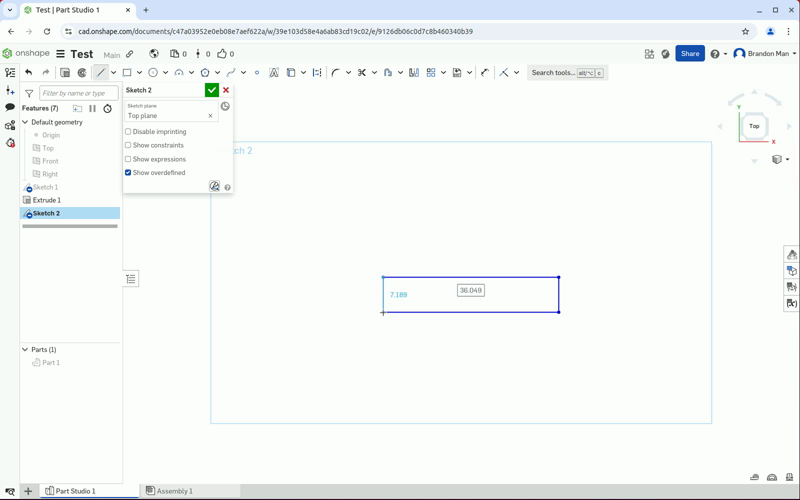
key_up(shift)
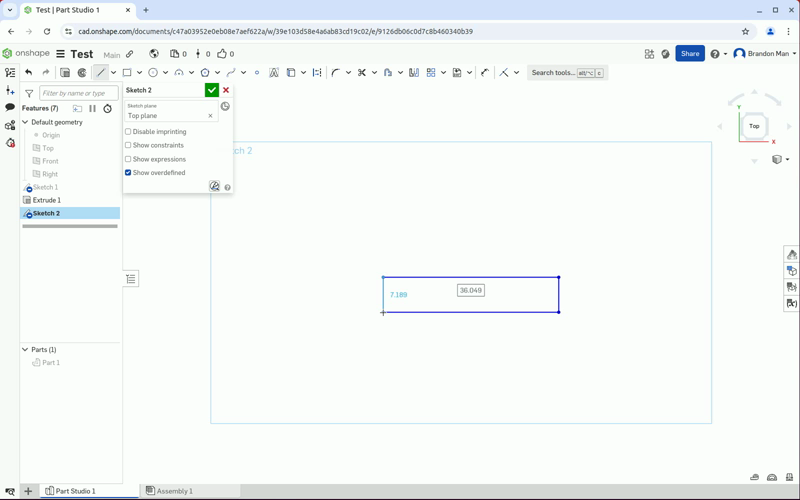
click(383, 312)
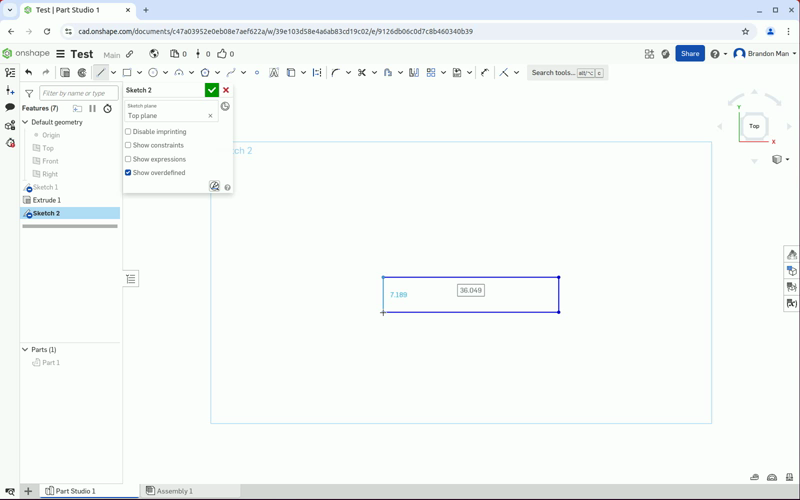
key(esc)
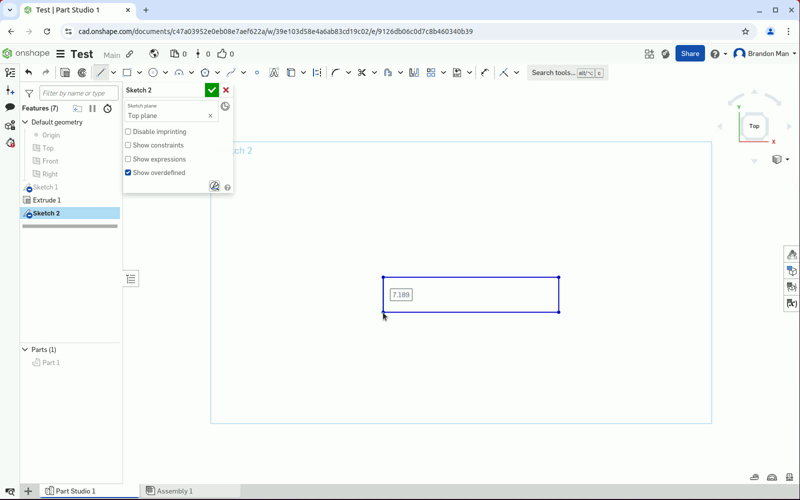
mouse_move(539, 283)
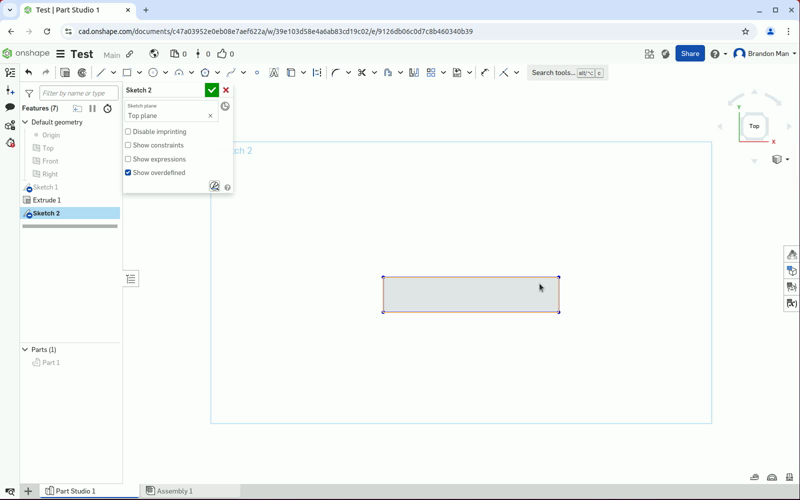
click(539, 283)
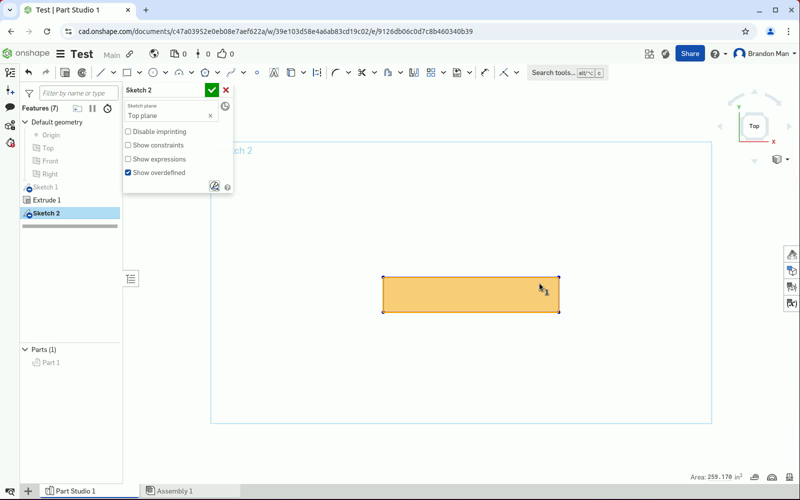
mouse_move(73, 352)
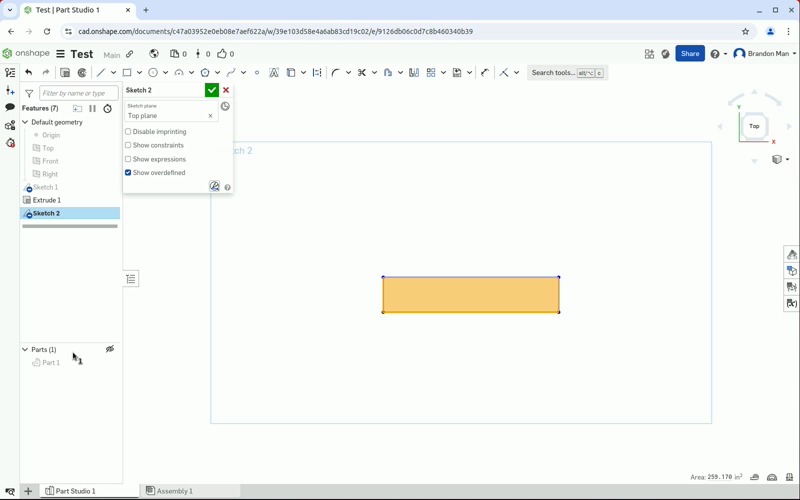
key(shift+y)
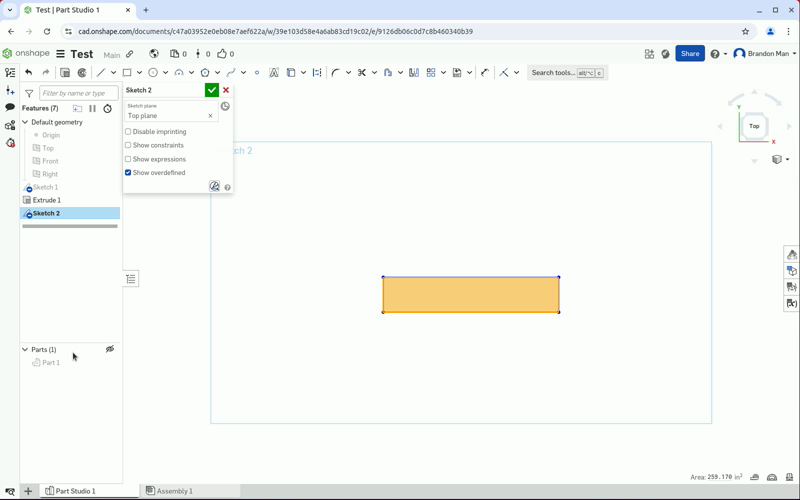
key(shift+e)
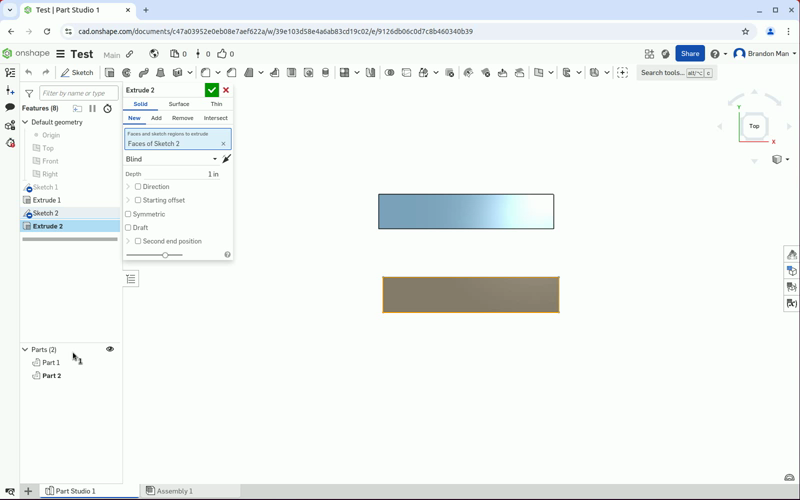
mouse_move(143, 106)
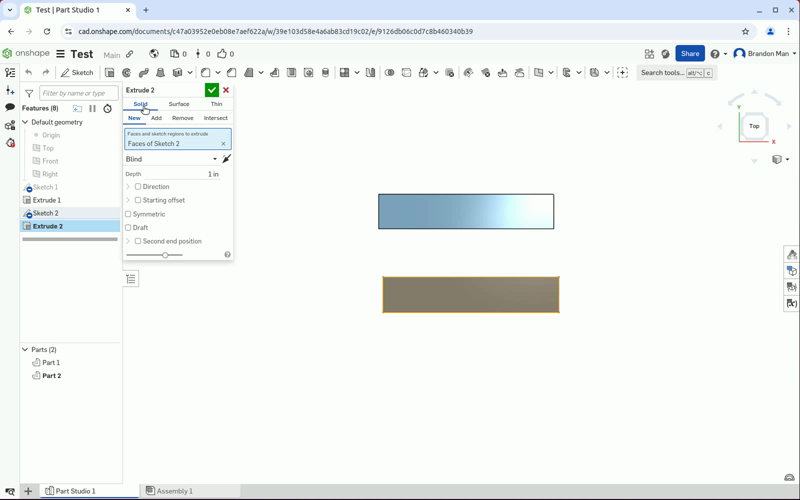
click(143, 106)
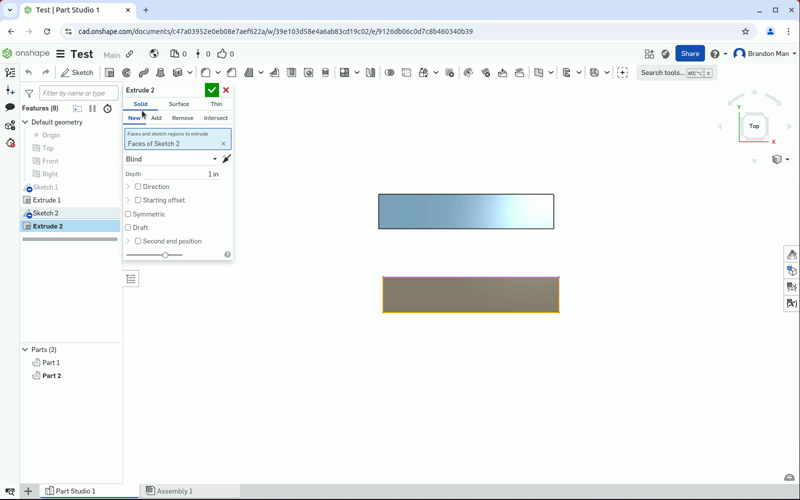
mouse_move(137, 120)
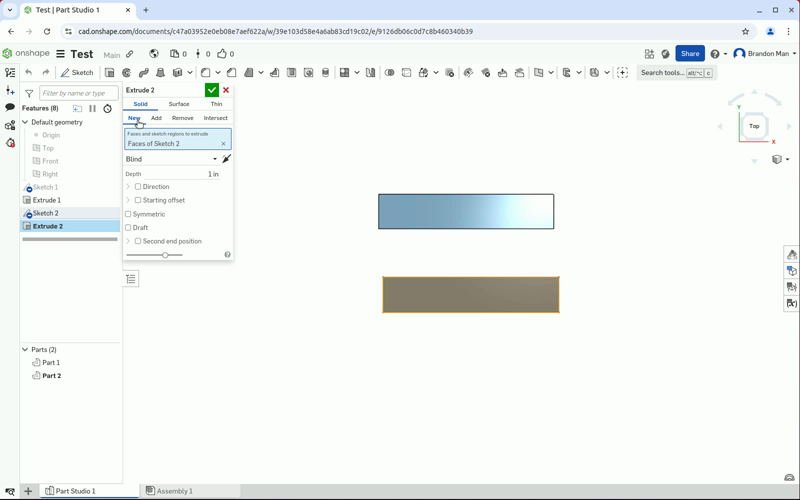
click(137, 120)
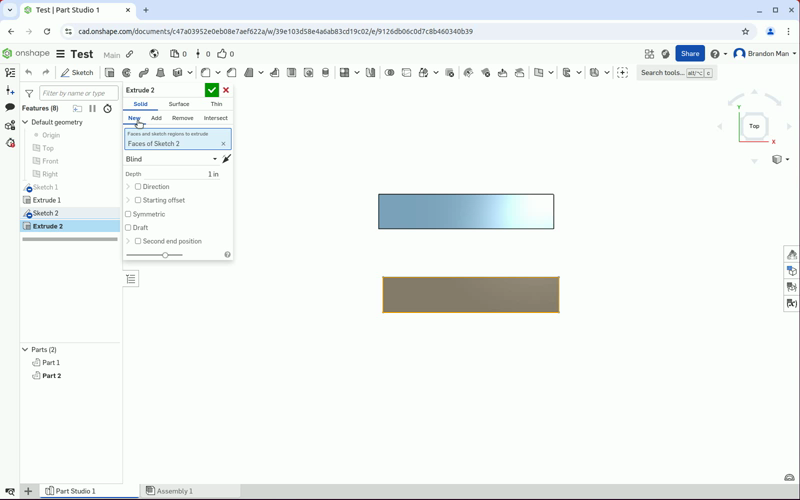
key(tab, 4)
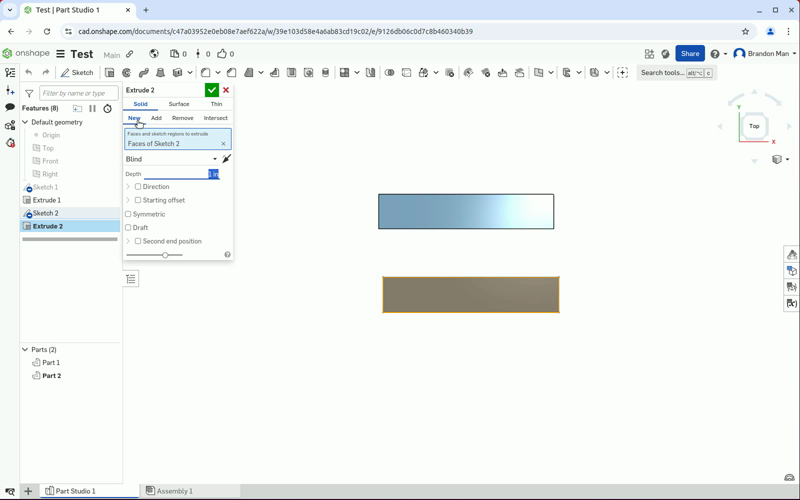
text(7.221)
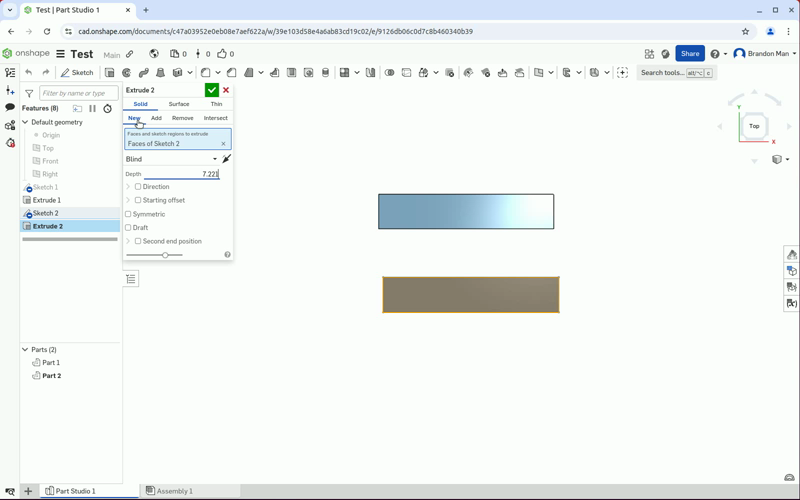
key(enter)
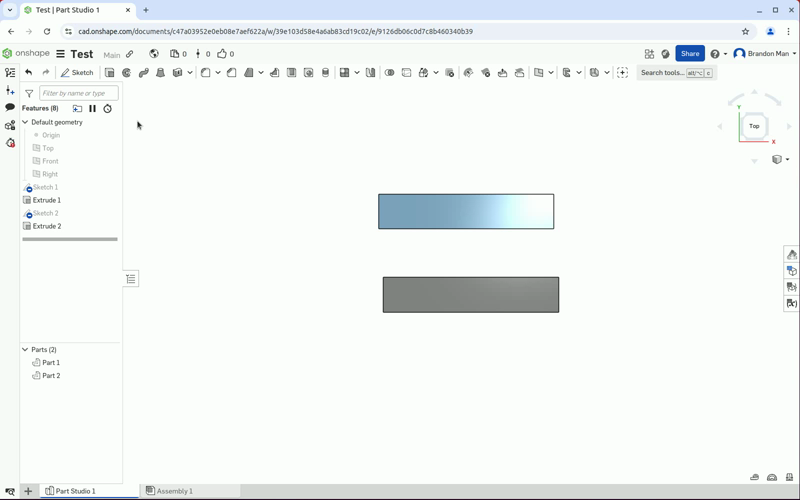
key(shift+h)
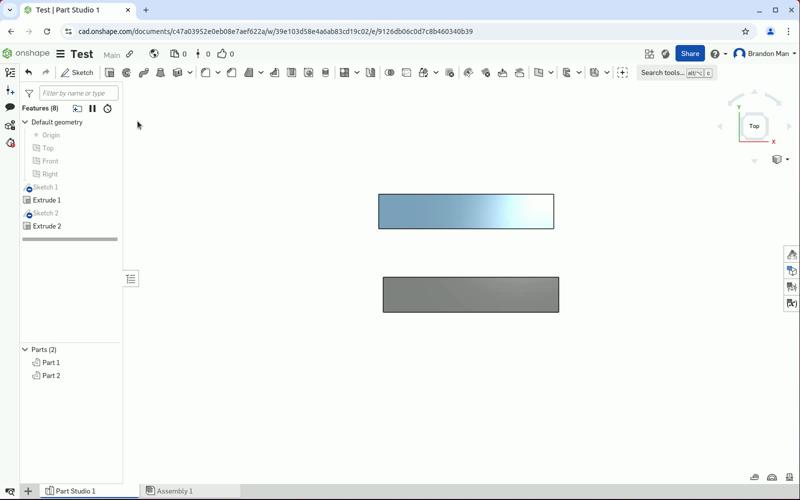
key(shift+h)
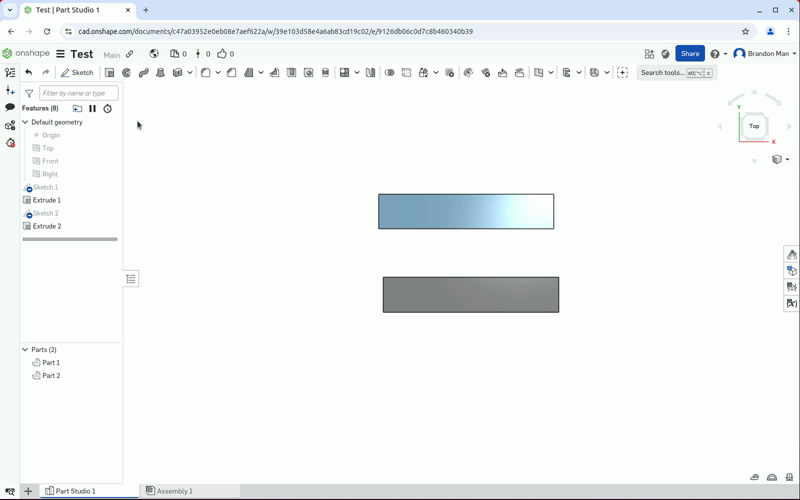
mouse_move(73, 189)
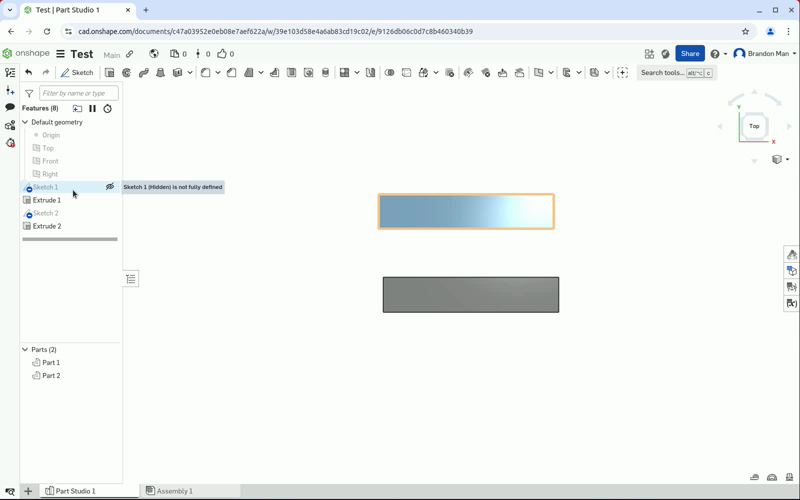
click(73, 189)
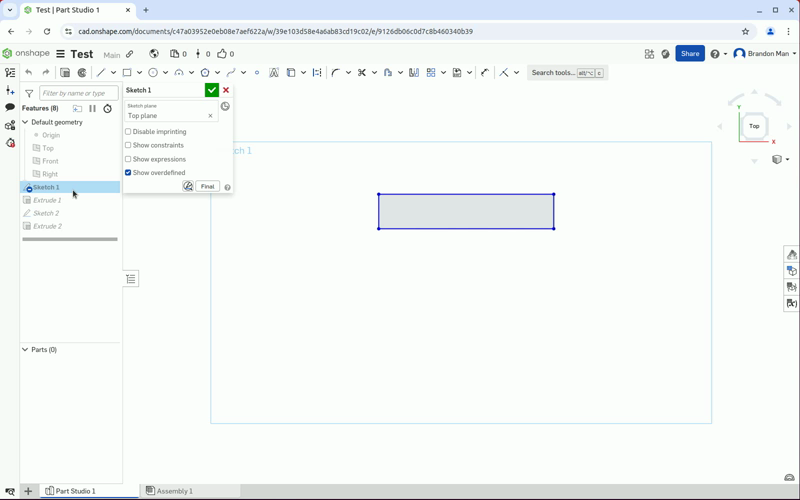
mouse_move(229, 92)
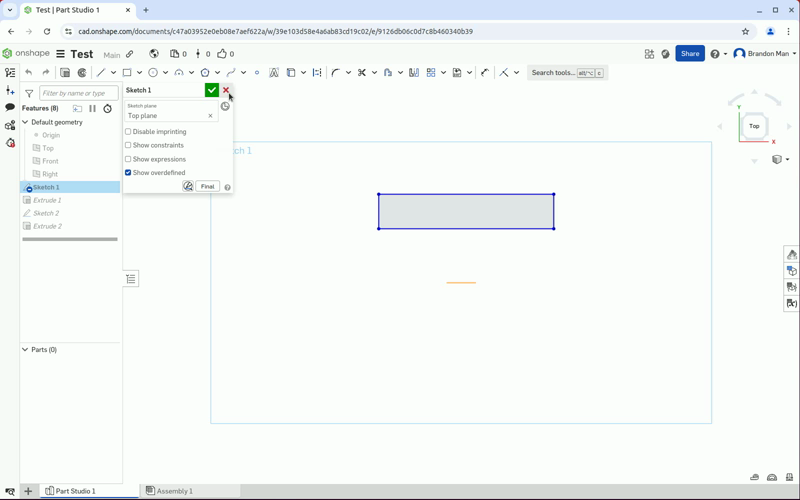
click(229, 92)
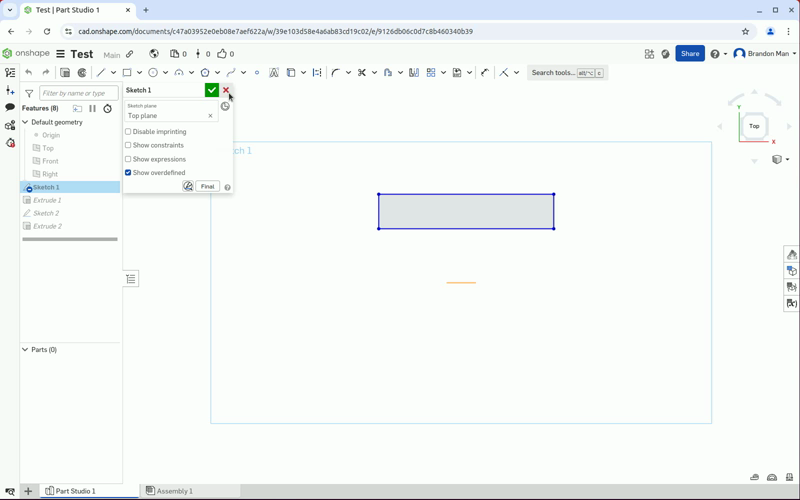
key(shift+s)
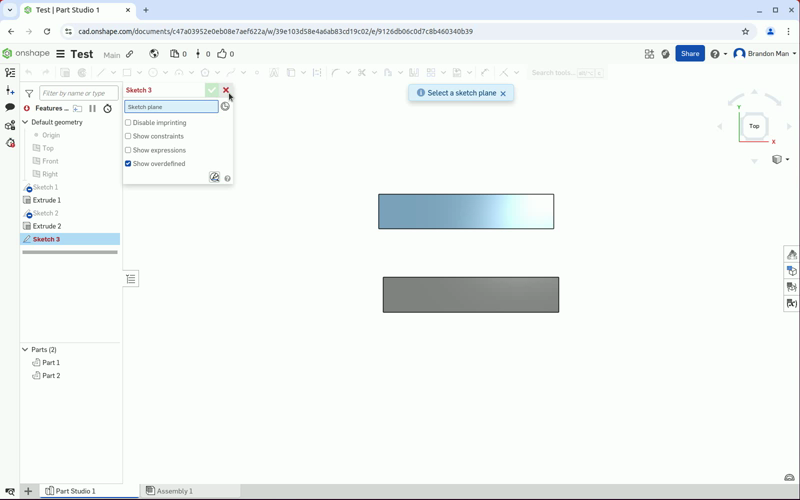
mouse_move(73, 150)
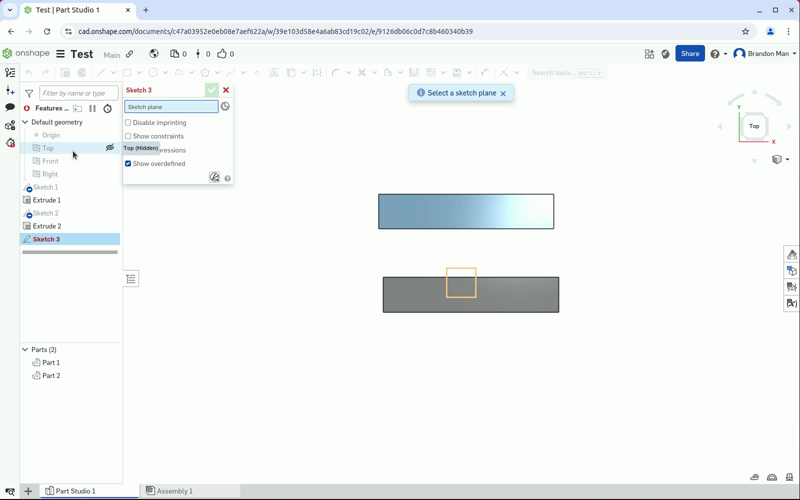
click(73, 150)
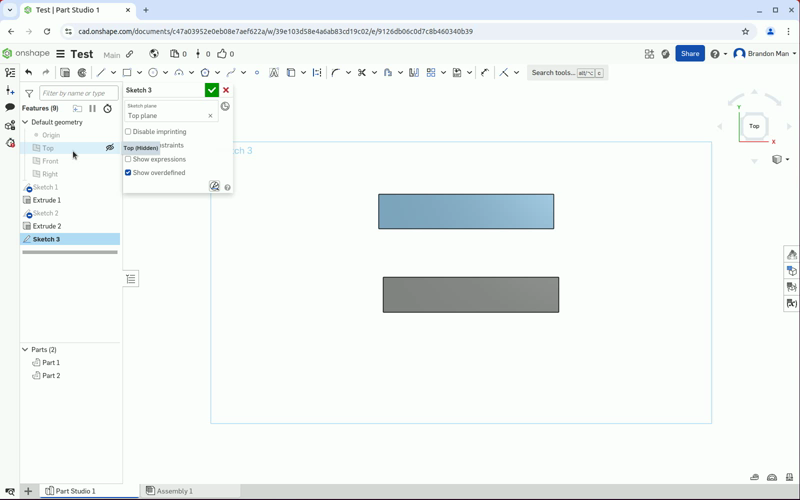
mouse_move(73, 352)
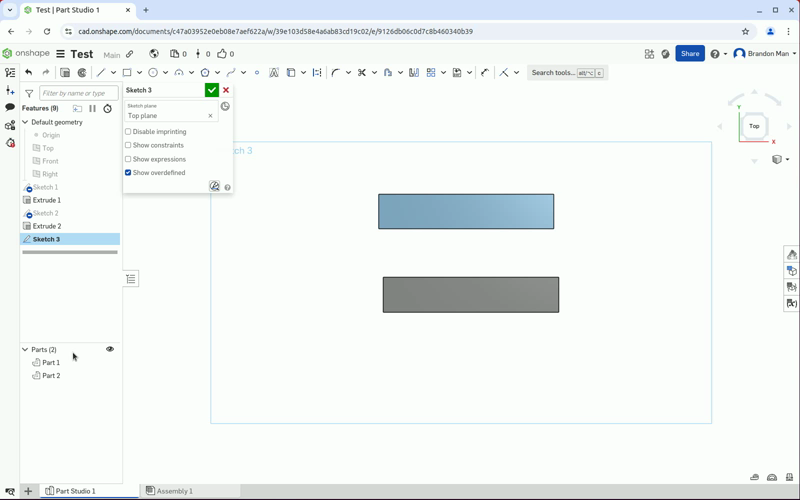
key(y)
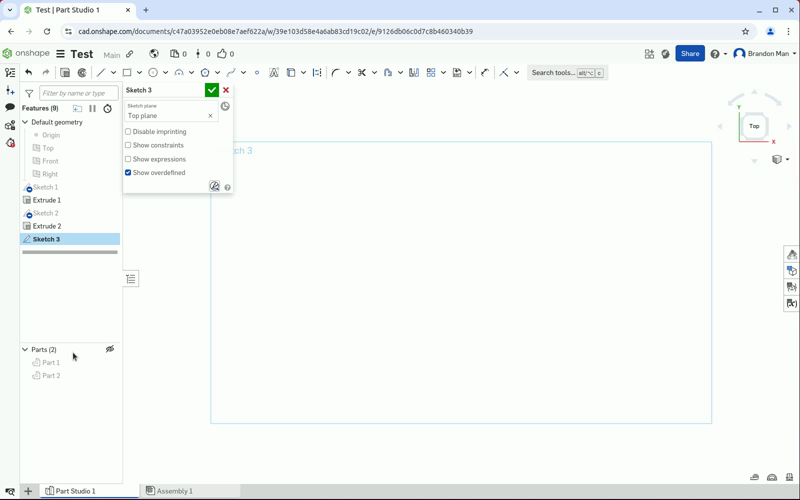
key(l)
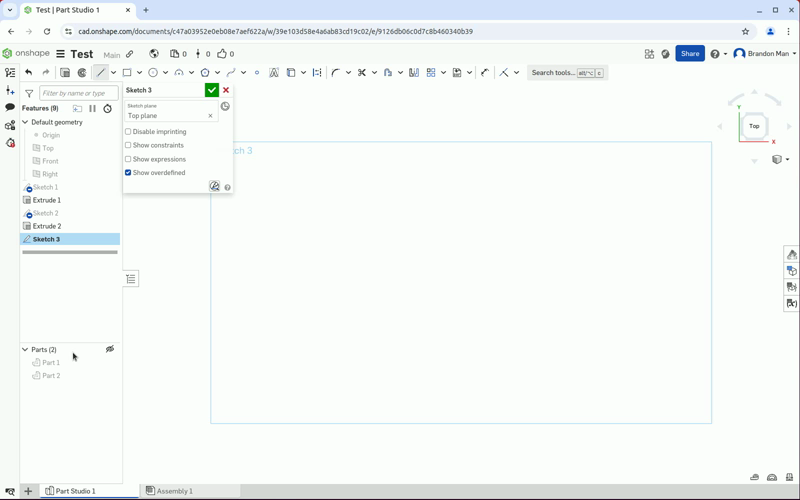
key_down(shift)
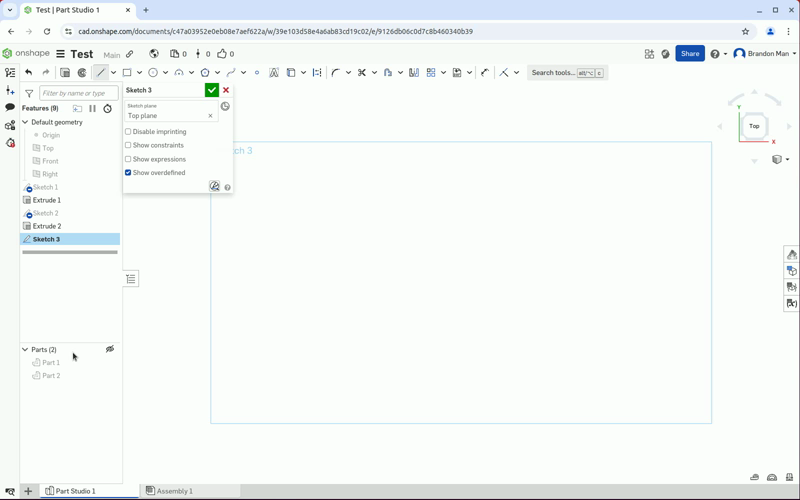
mouse_move(375, 395)
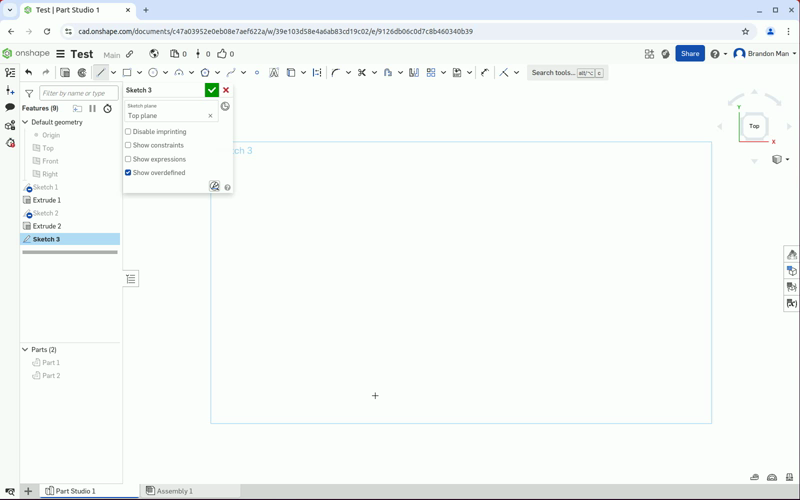
click(375, 395)
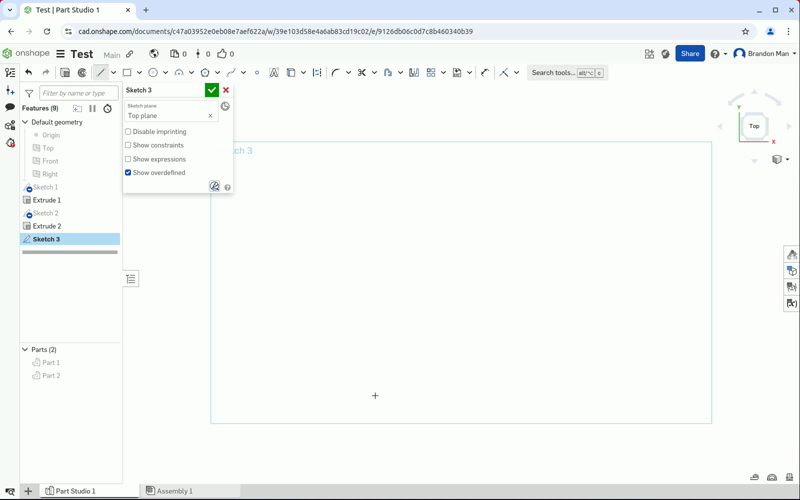
key_up(shift)
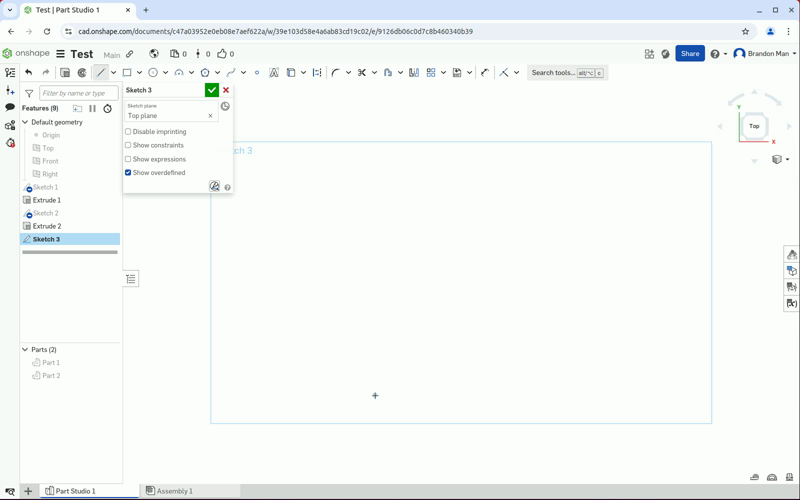
key_down(shift)
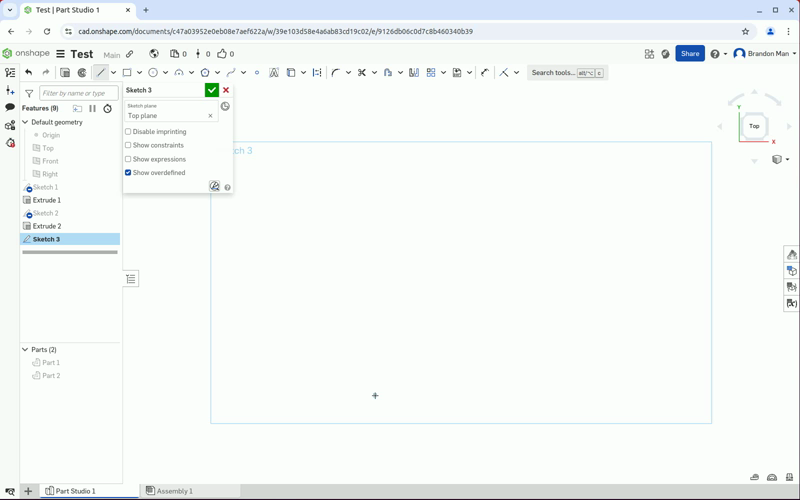
mouse_move(550, 395)
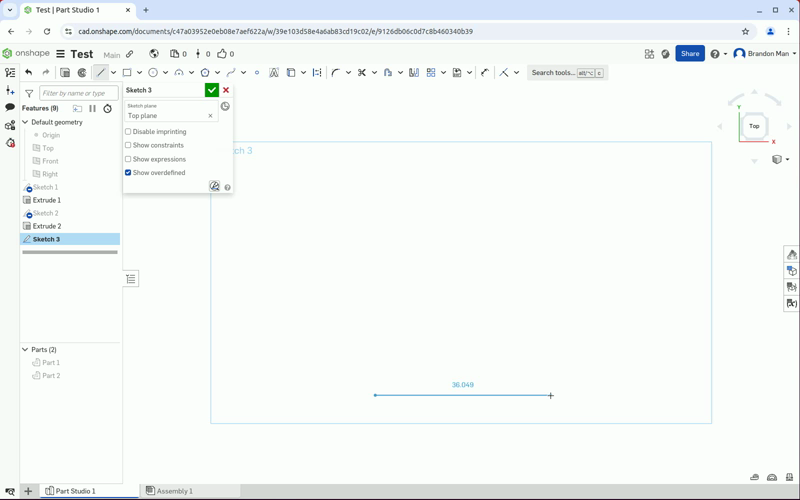
click(550, 395)
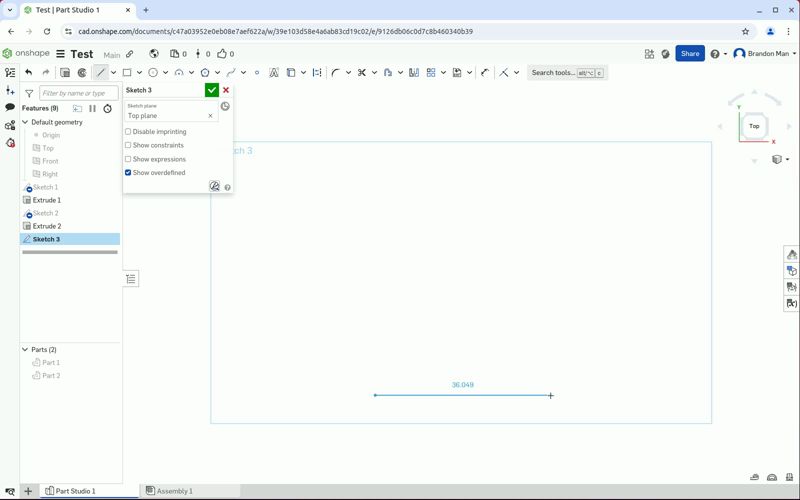
key_up(shift)
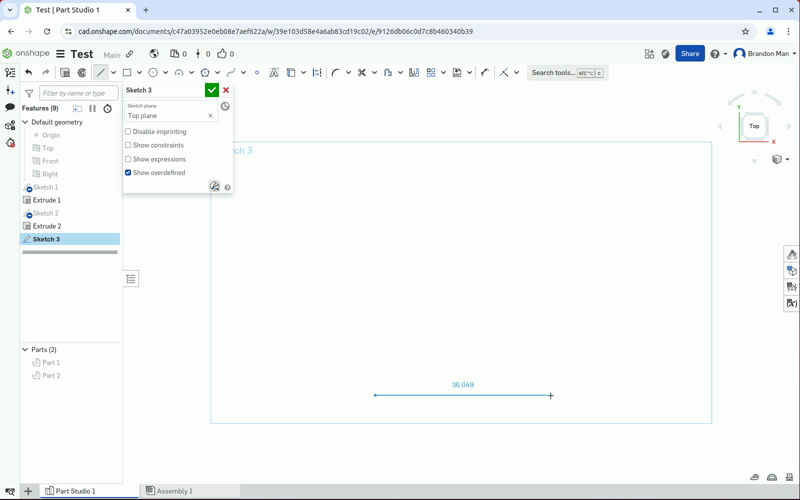
key_down(shift)
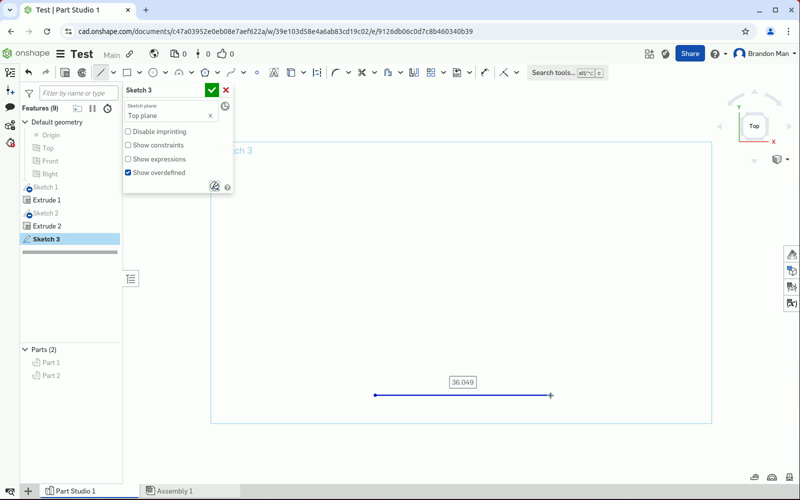
mouse_move(580, 395)
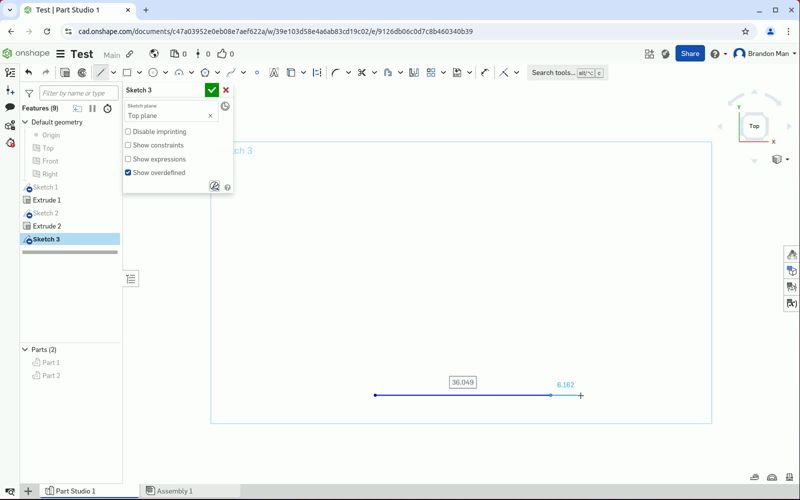
mouse_move(550, 360)
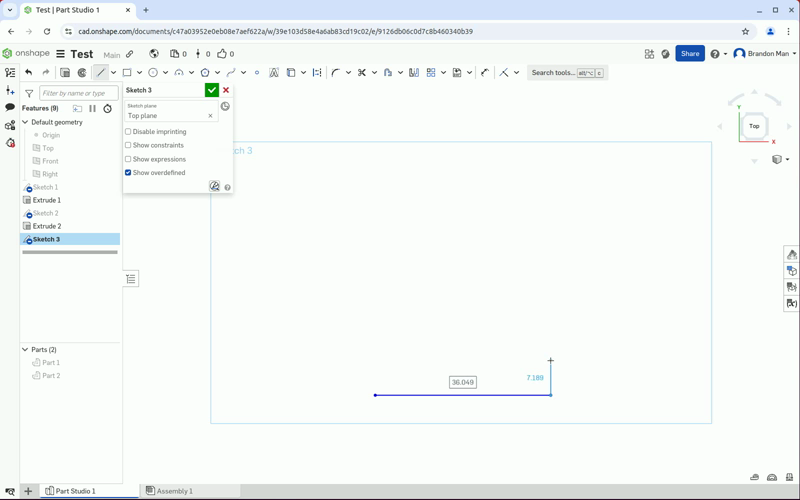
click(550, 360)
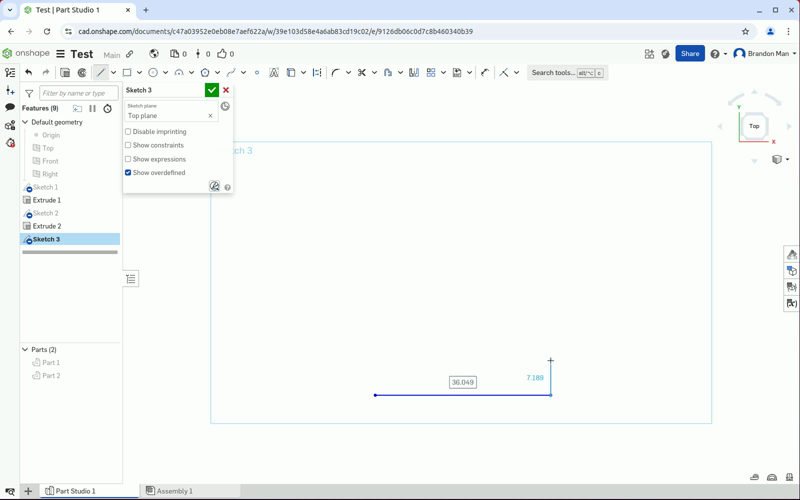
key_up(shift)
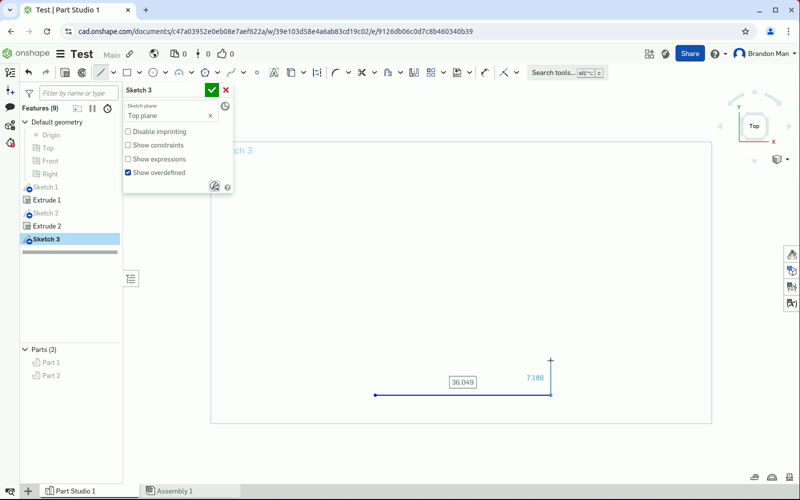
key_down(shift)
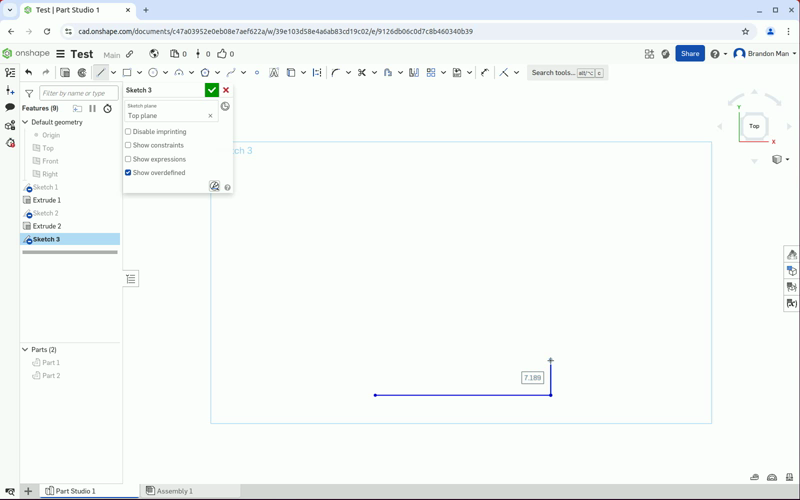
mouse_move(375, 360)
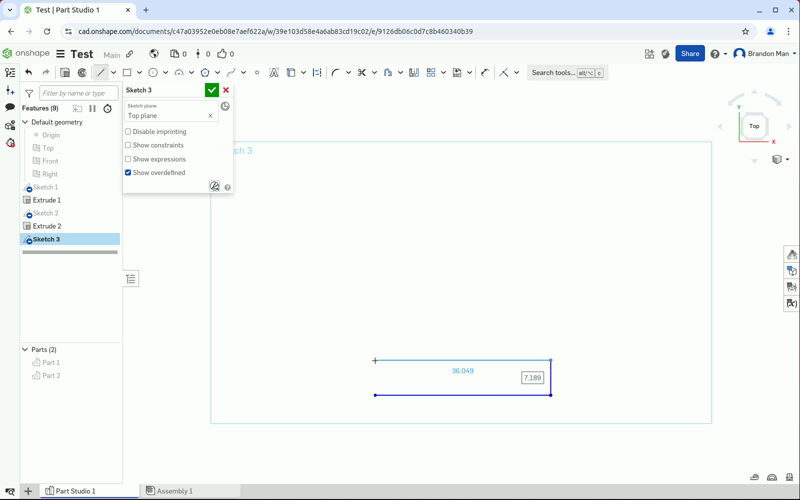
click(375, 360)
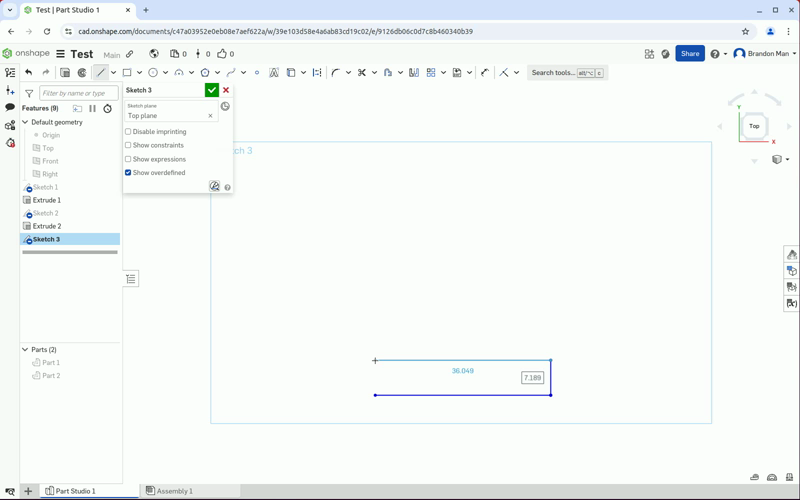
key_up(shift)
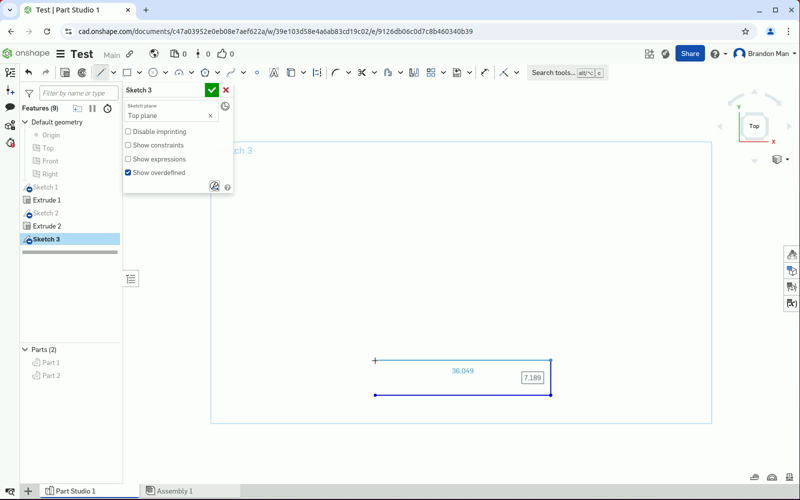
mouse_move(405, 360)
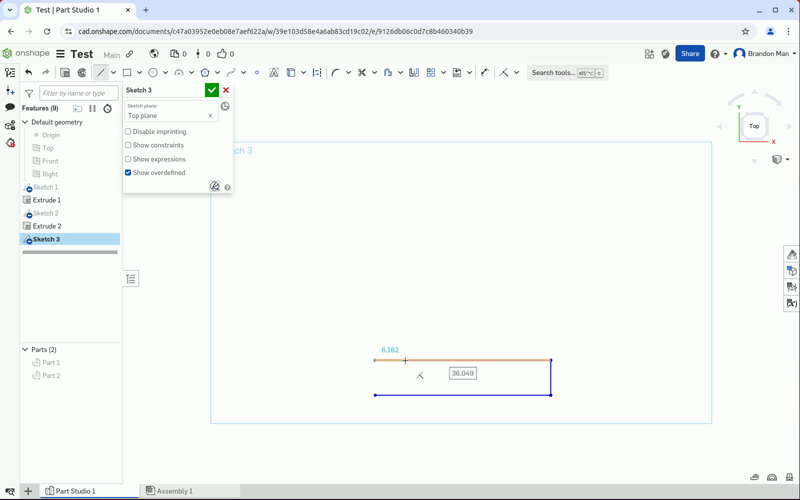
key_down(shift)
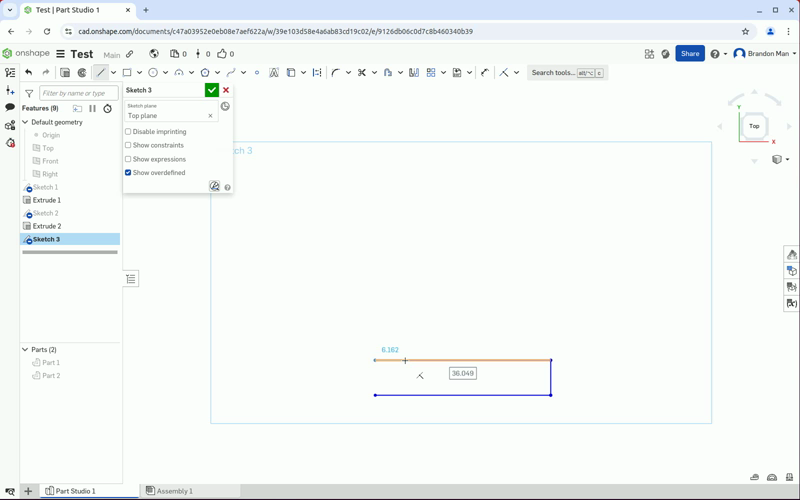
mouse_move(375, 395)
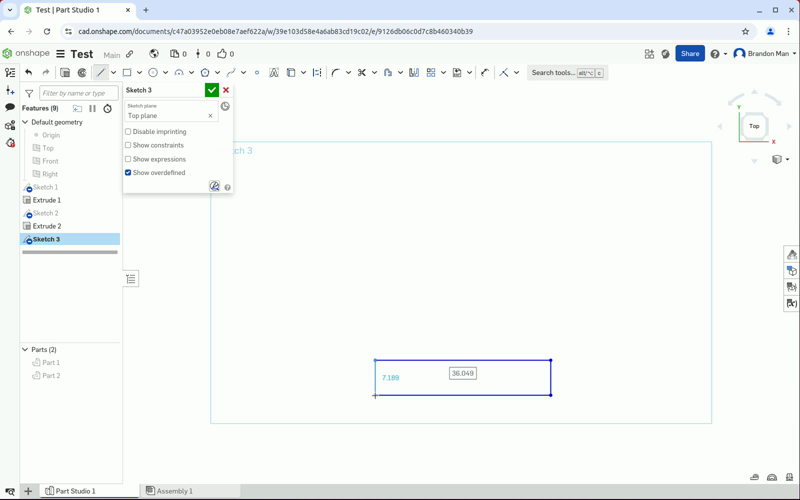
key_up(shift)
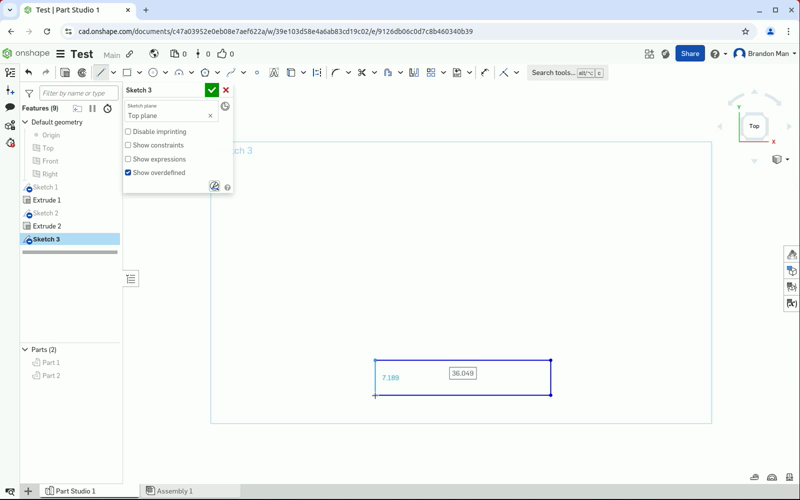
click(375, 395)
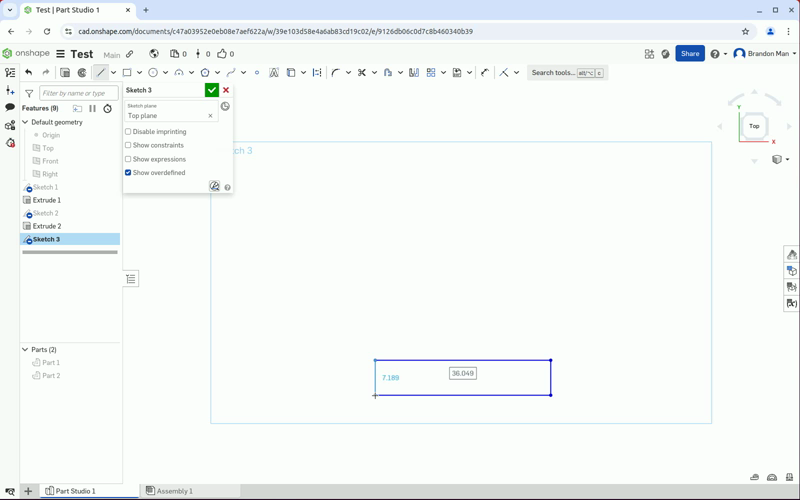
key(esc)
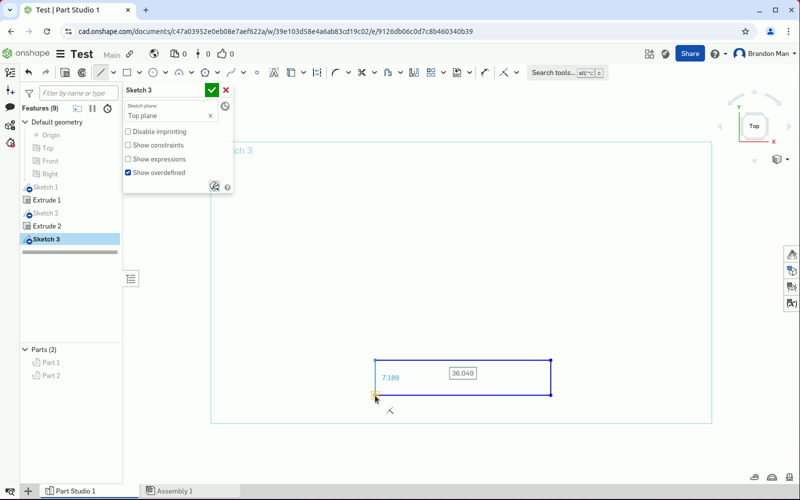
mouse_move(424, 366)
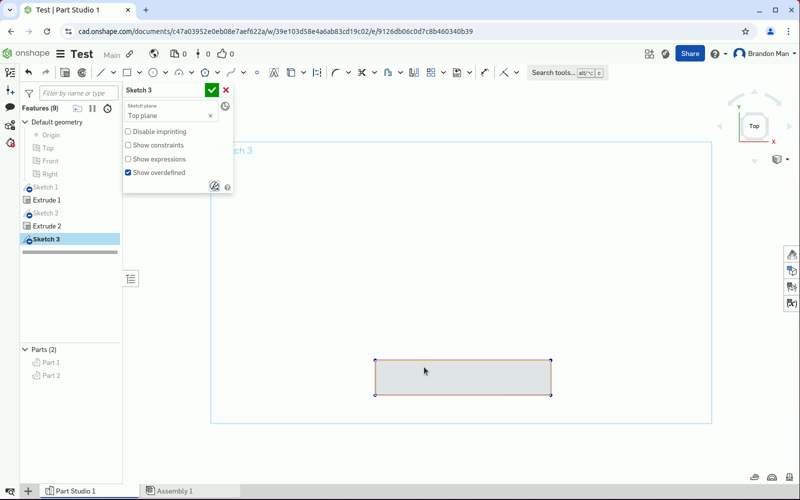
click(424, 366)
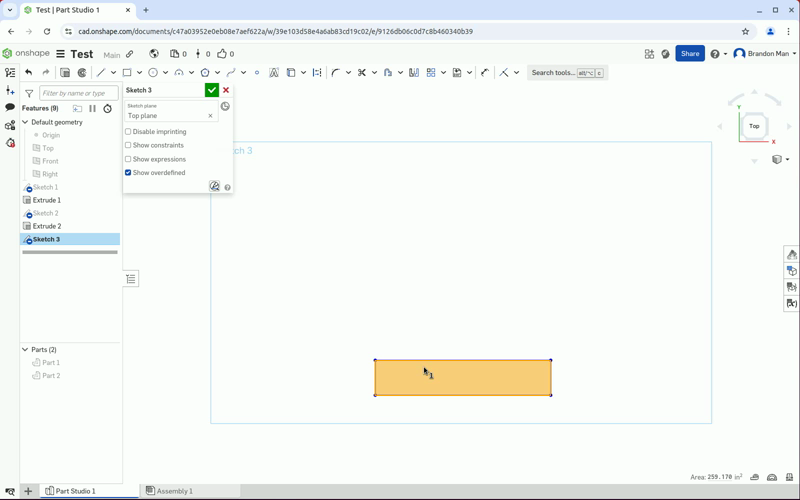
mouse_move(73, 352)
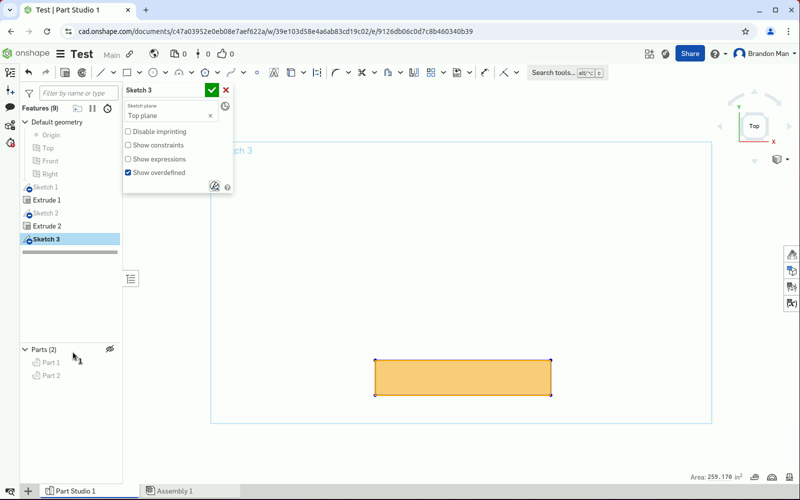
key(shift+y)
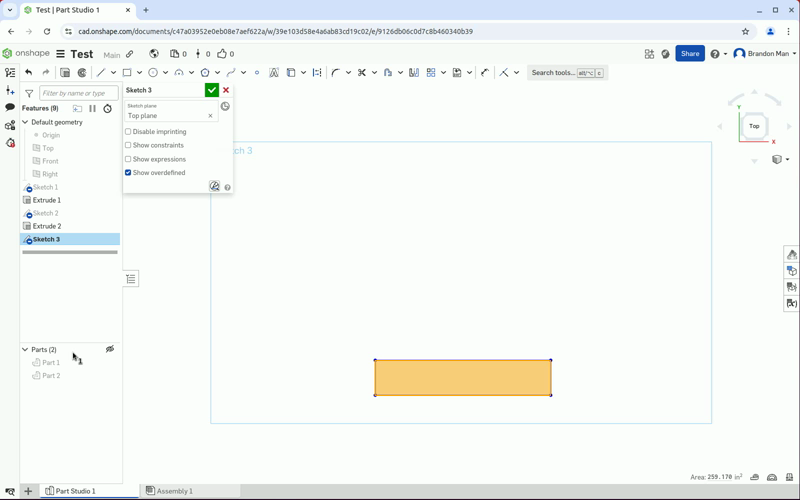
key(shift+e)
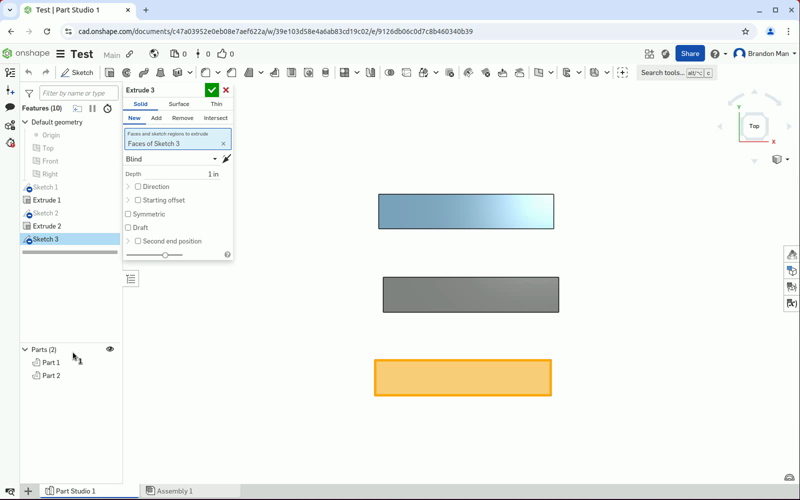
mouse_move(143, 106)
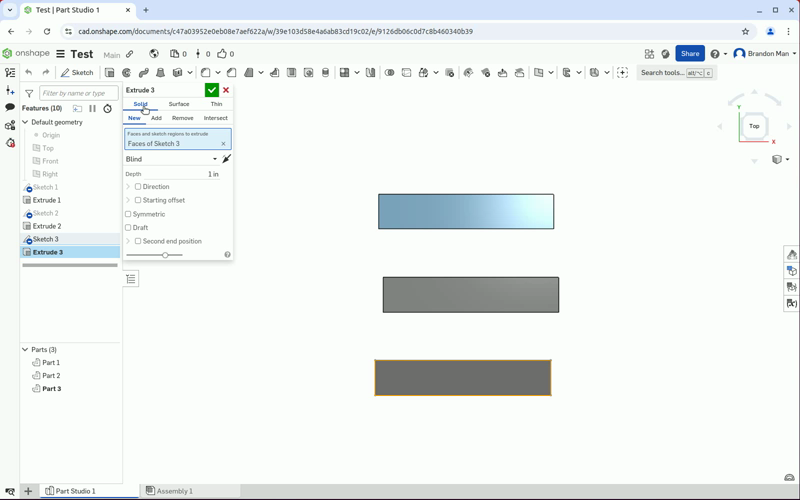
click(143, 106)
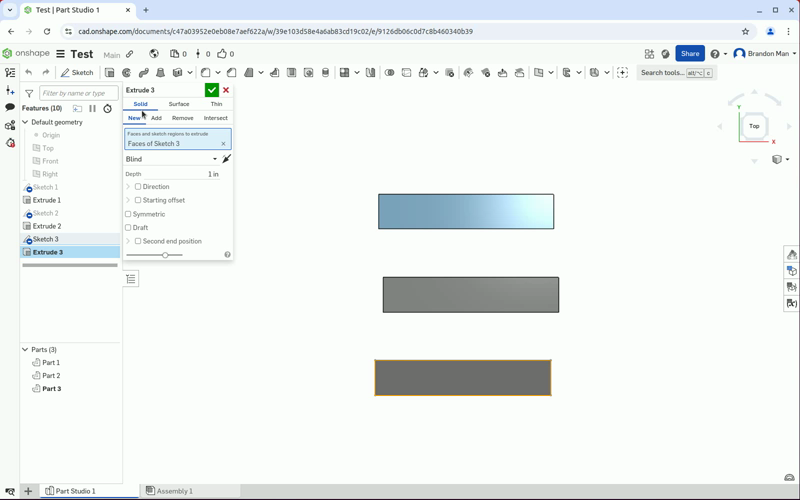
mouse_move(137, 120)
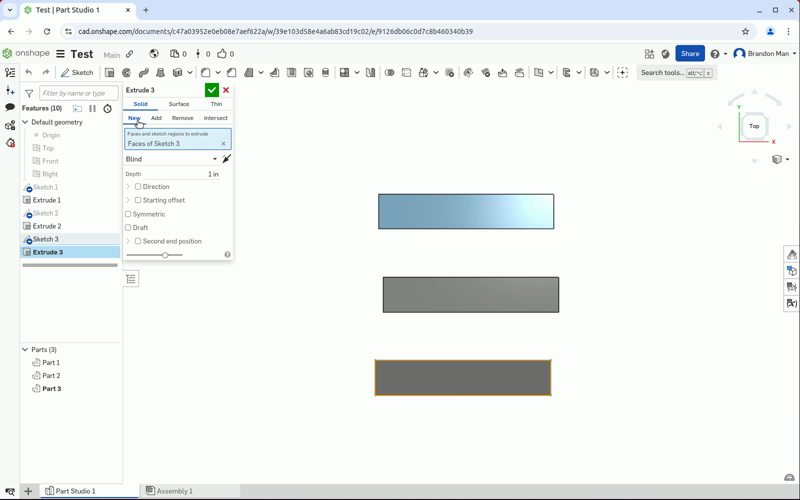
click(137, 120)
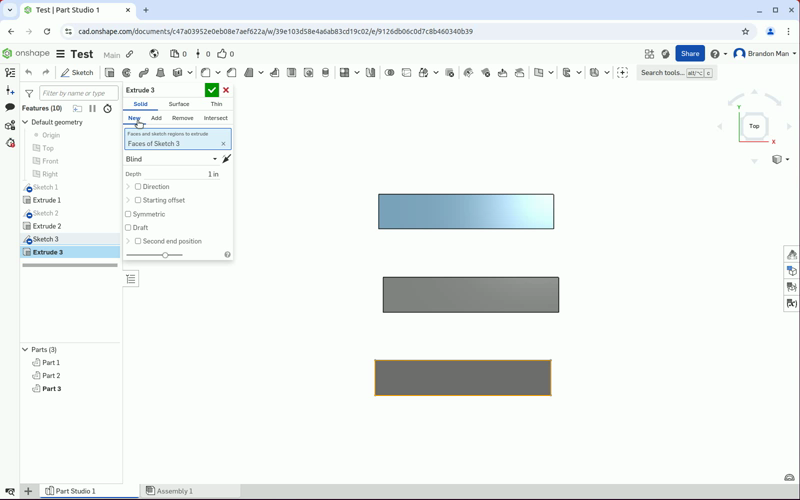
key(tab, 4)
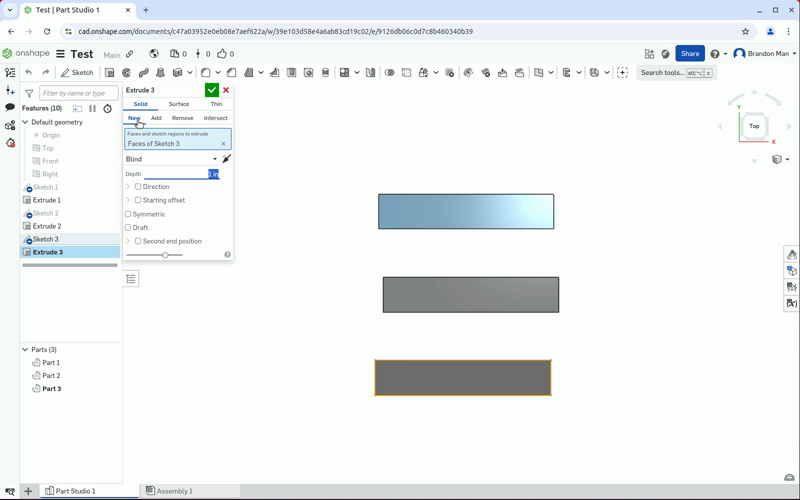
text(7.221)
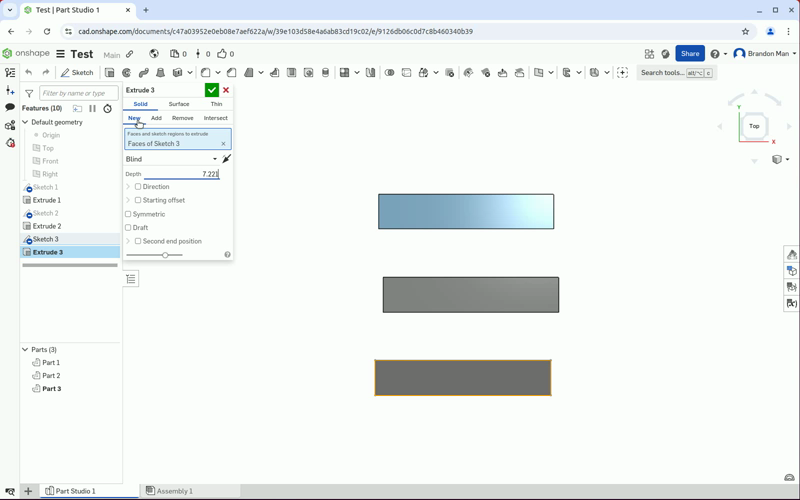
key(enter)
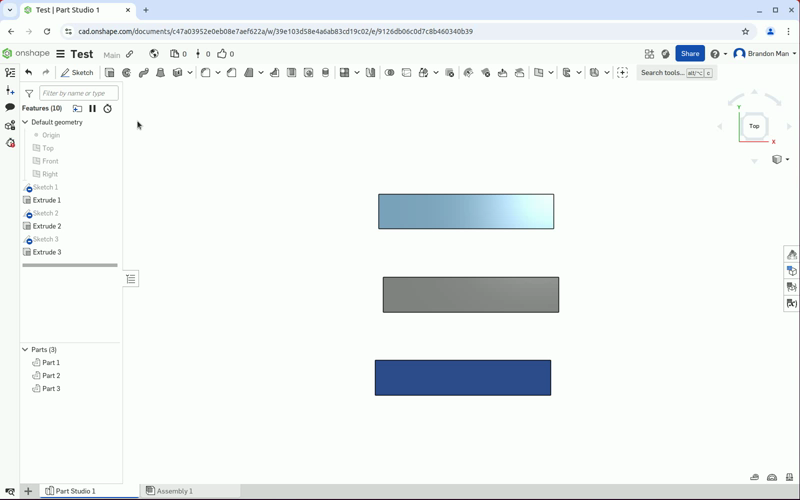
key(shift+h)
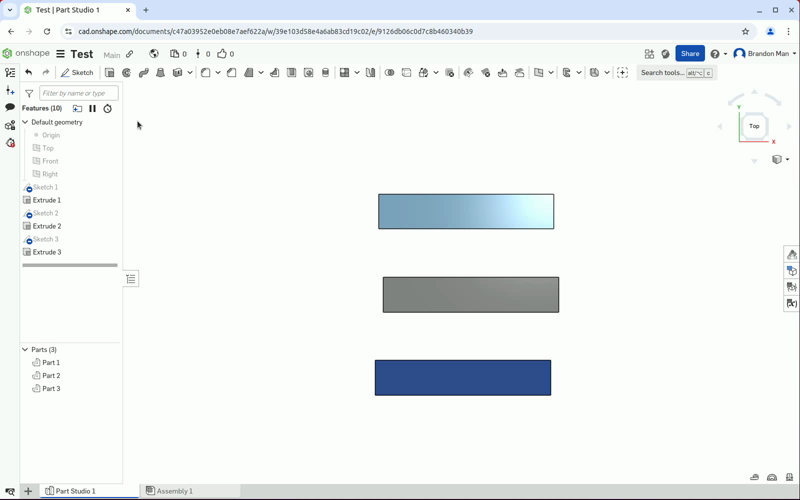
key(shift+h)
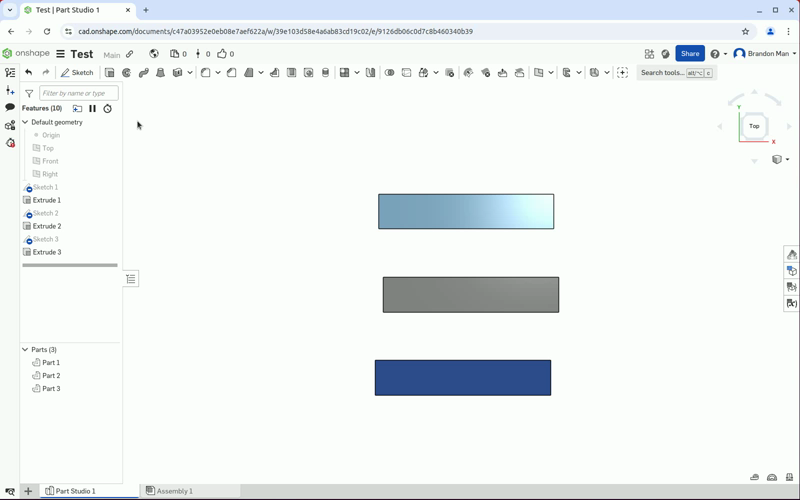
mouse_move(73, 189)
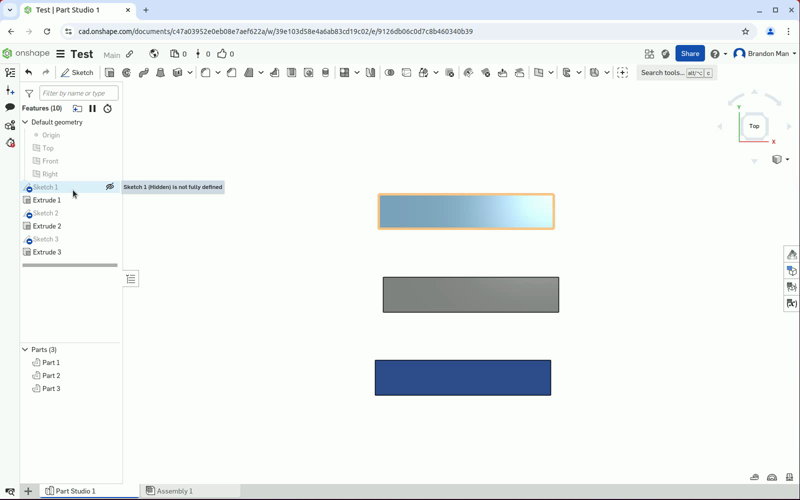
click(73, 189)
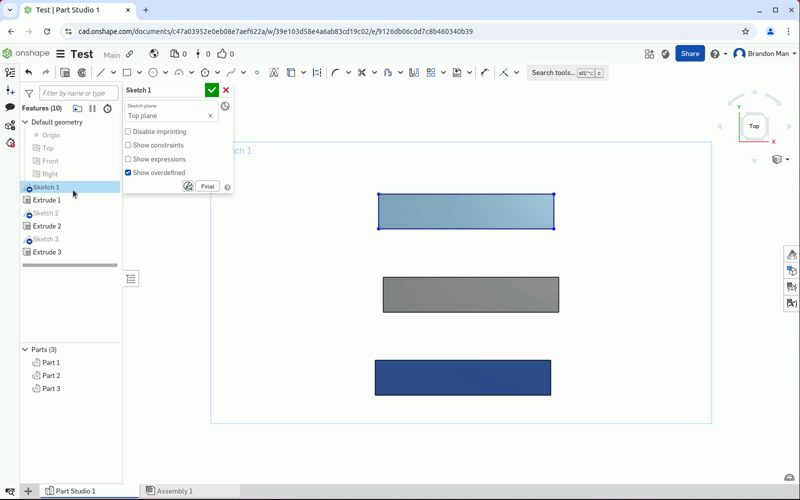
mouse_move(229, 92)
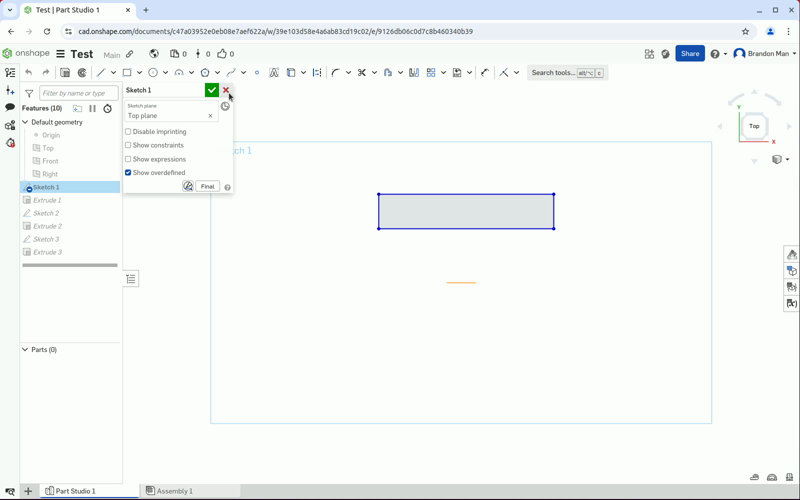
click(229, 92)
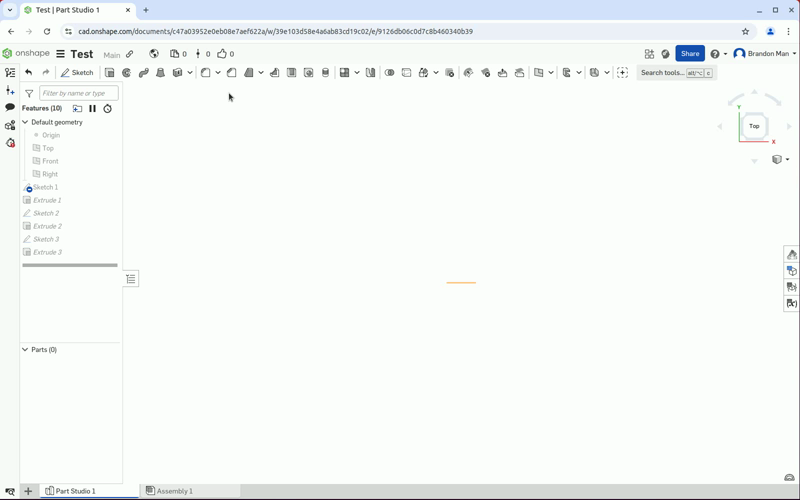
mouse_move(541, 75)
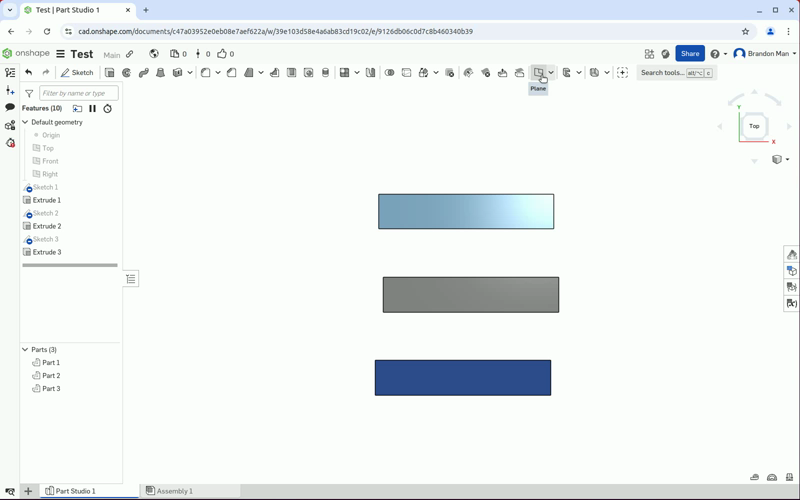
click(541, 75)
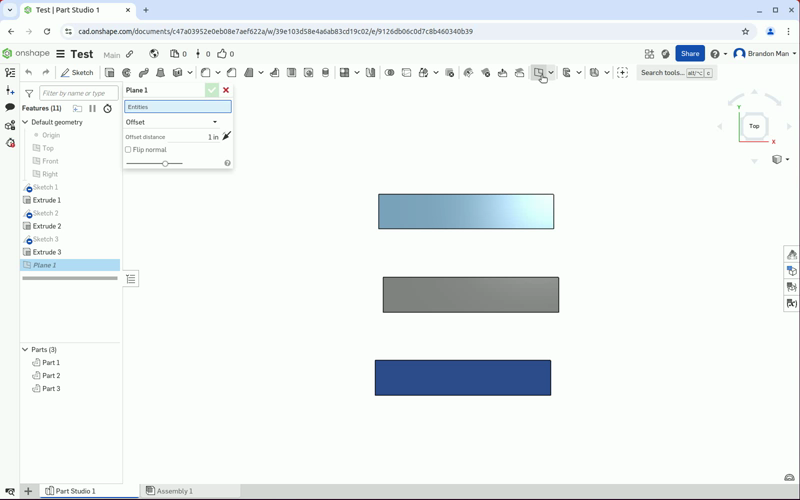
mouse_move(73, 150)
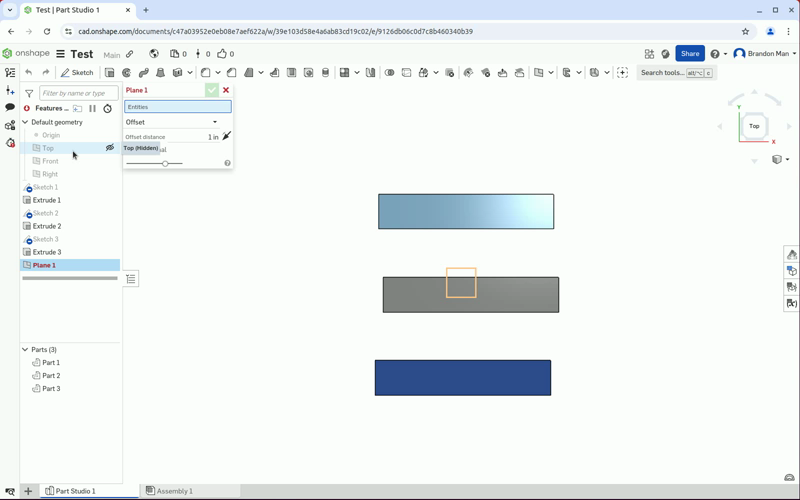
click(73, 150)
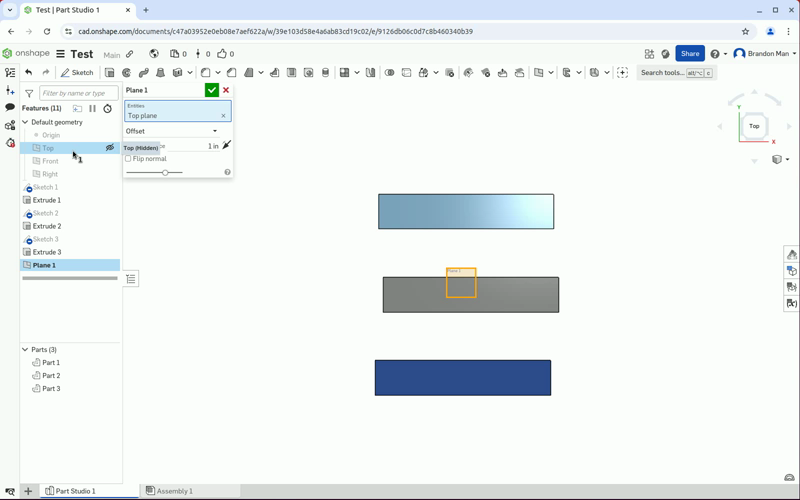
key(tab, 2)
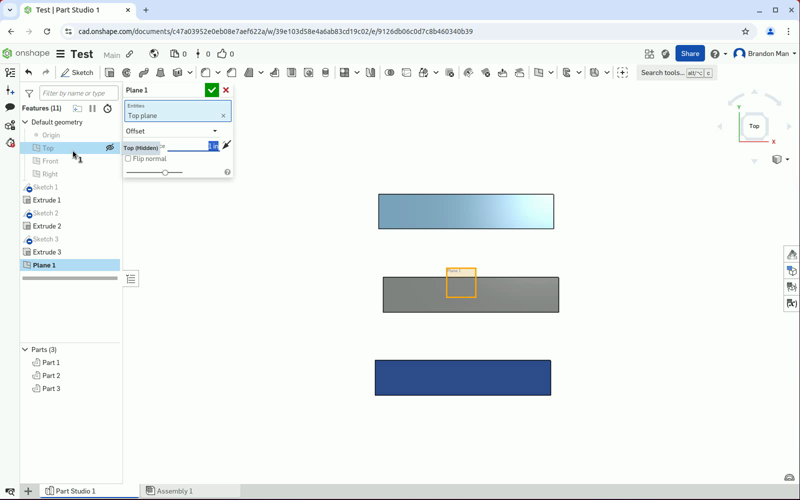
text(7.21)
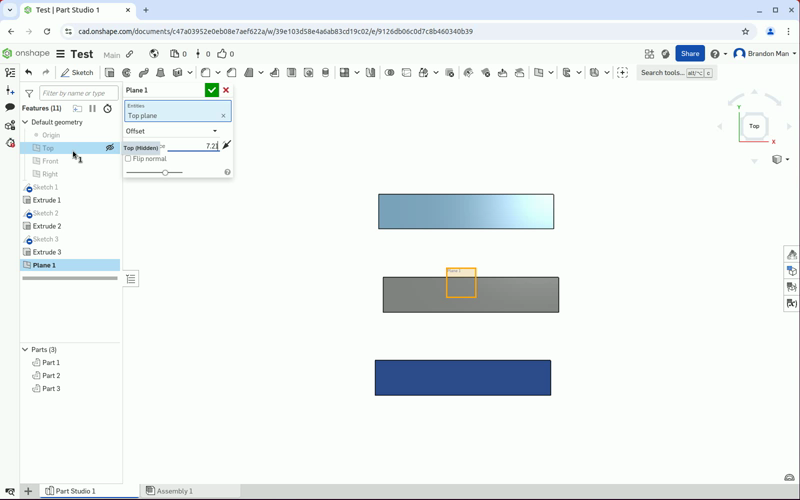
key(enter, 2)
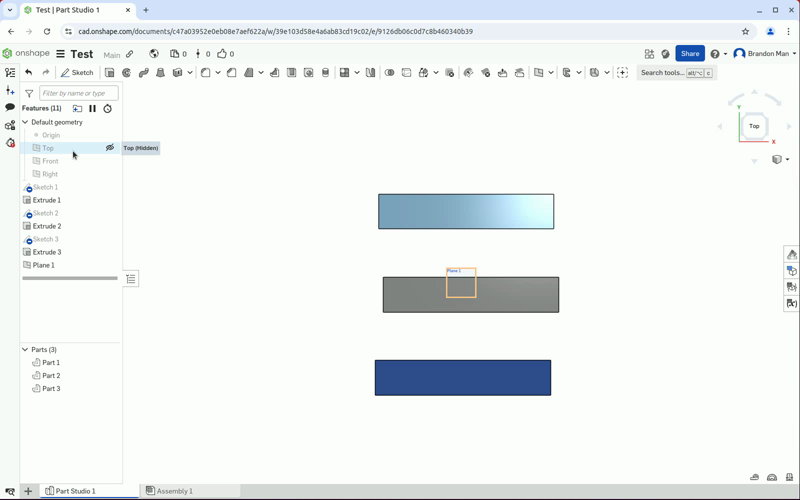
key(shift+s)
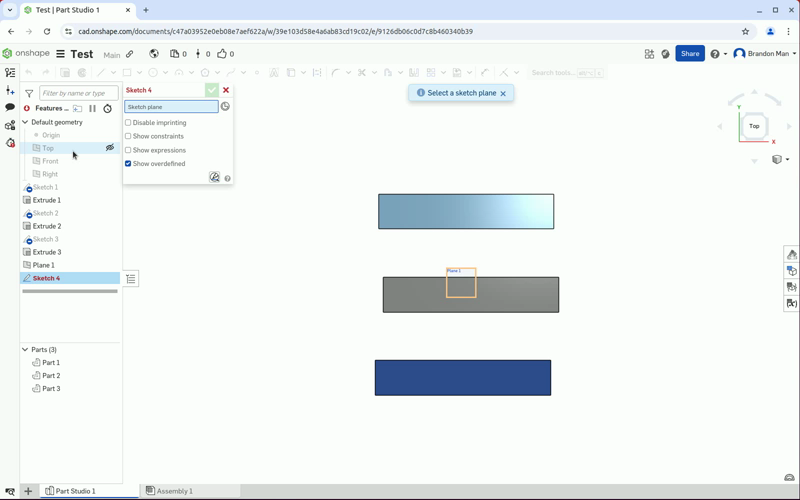
mouse_move(73, 267)
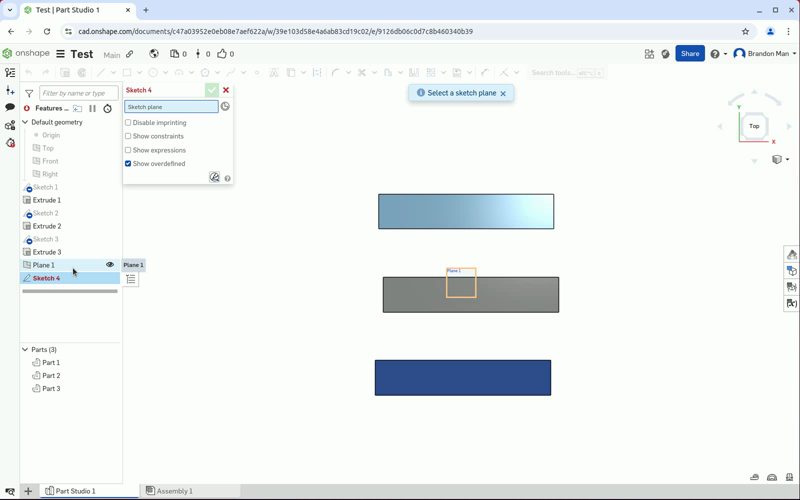
click(73, 267)
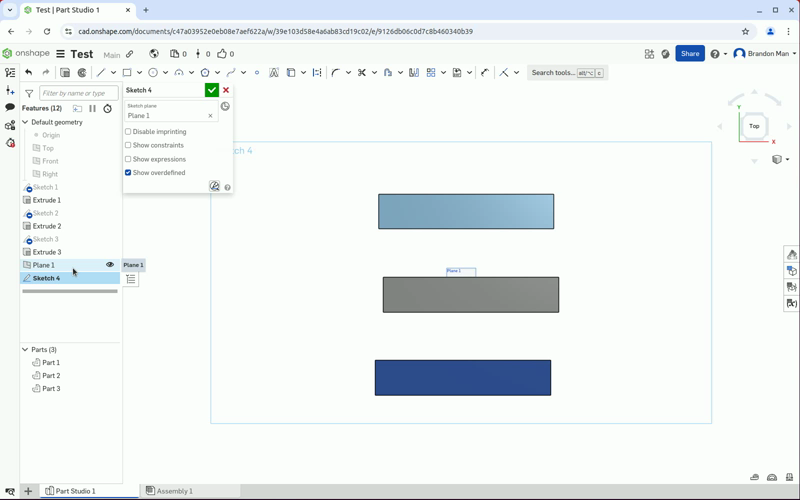
mouse_move(73, 352)
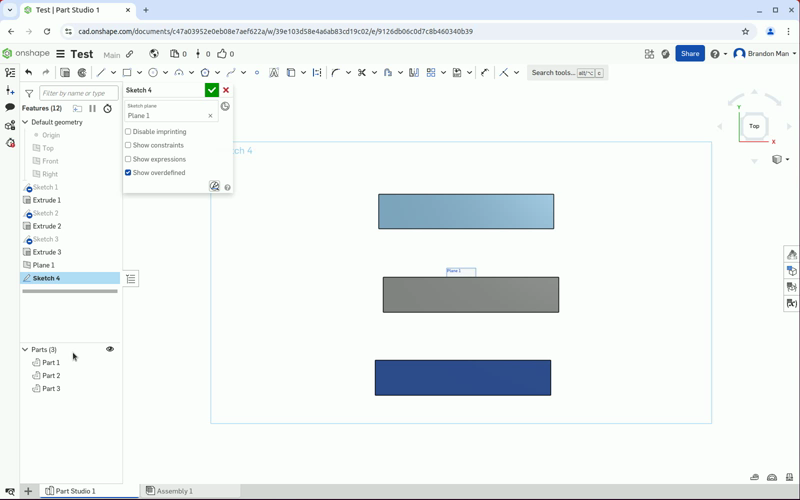
key(y)
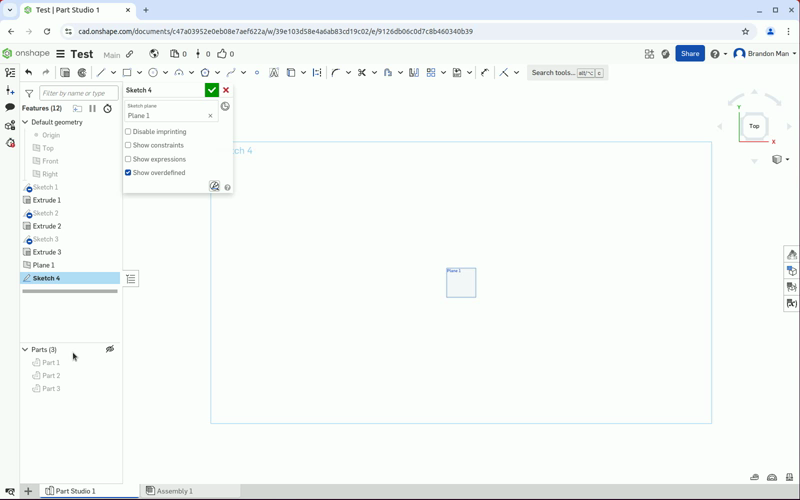
key(l)
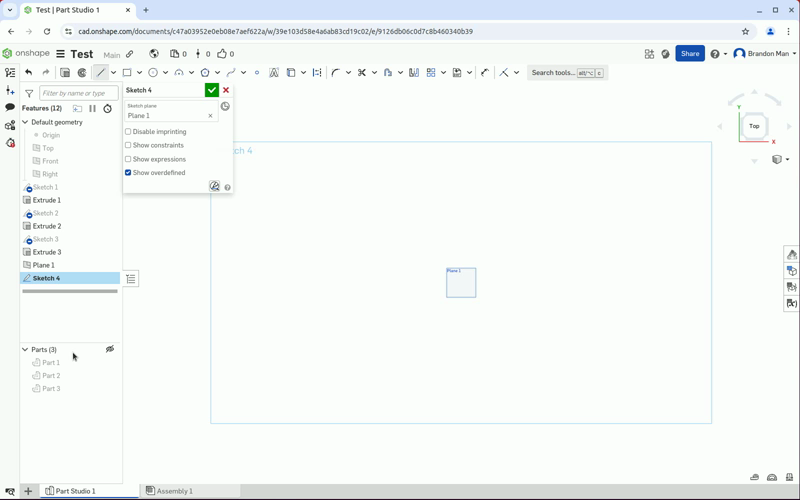
key_down(shift)
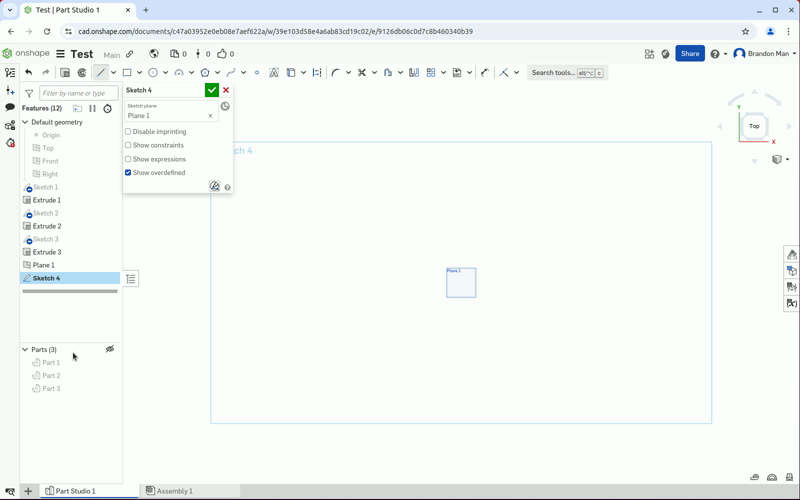
mouse_move(434, 312)
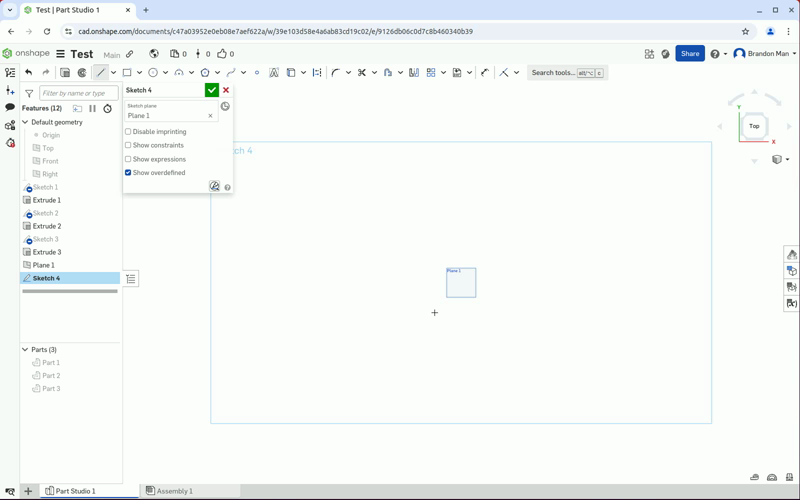
click(434, 312)
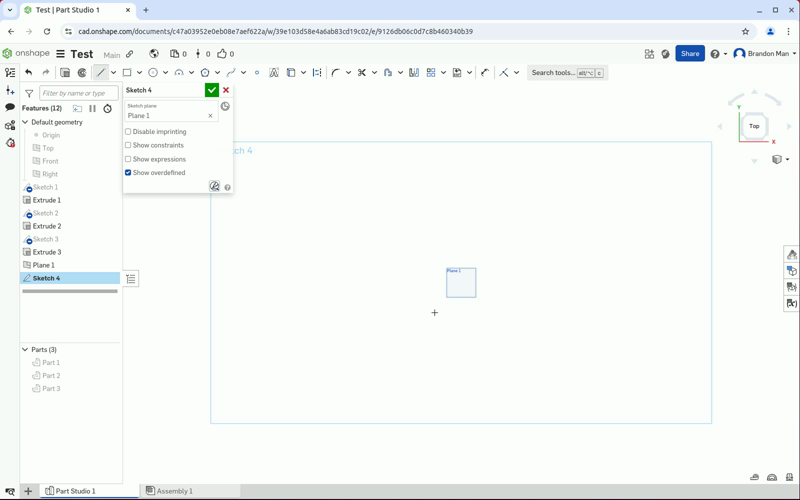
key_up(shift)
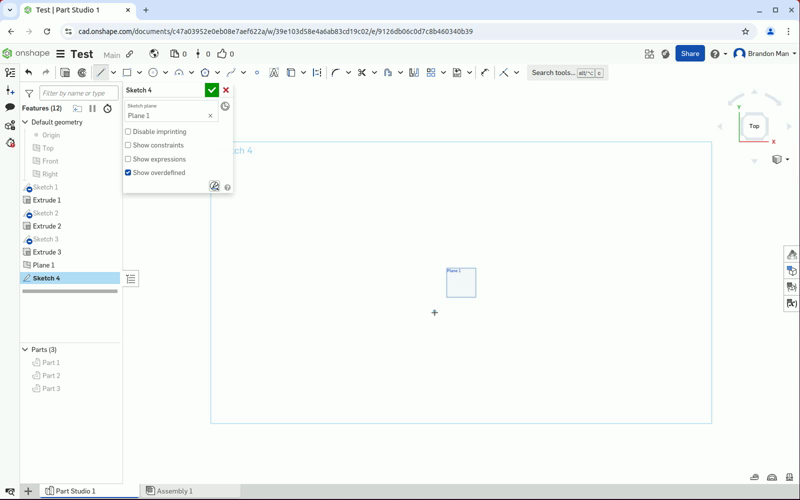
key_down(shift)
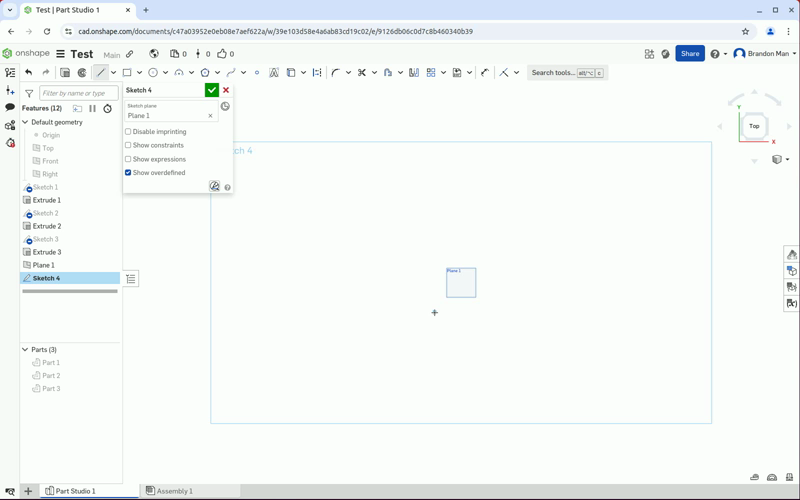
mouse_move(505, 312)
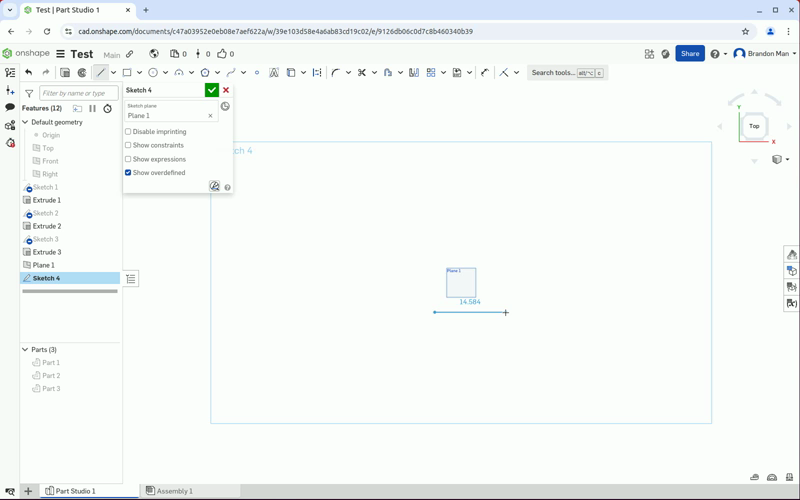
click(505, 312)
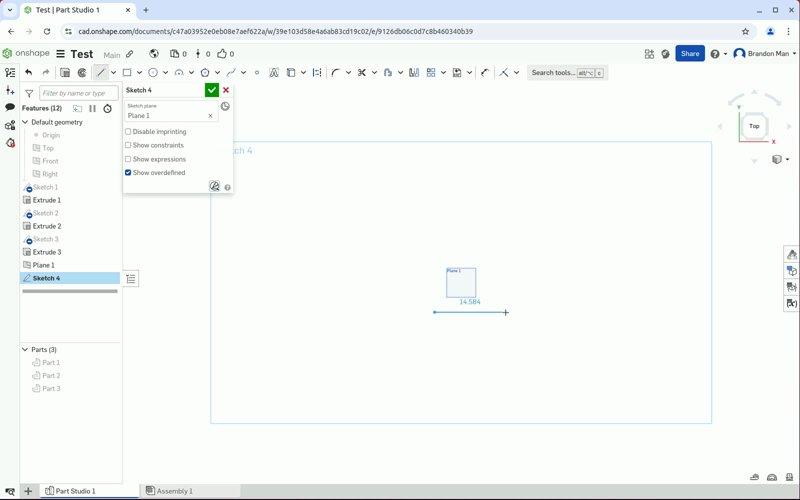
key_up(shift)
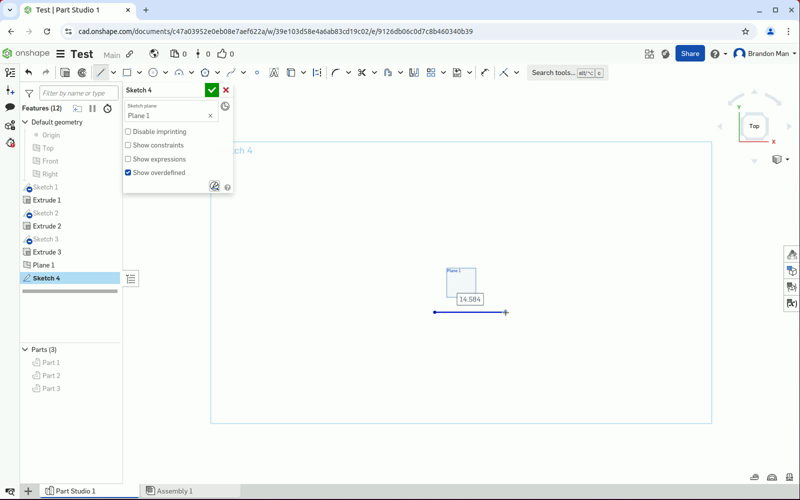
key_down(shift)
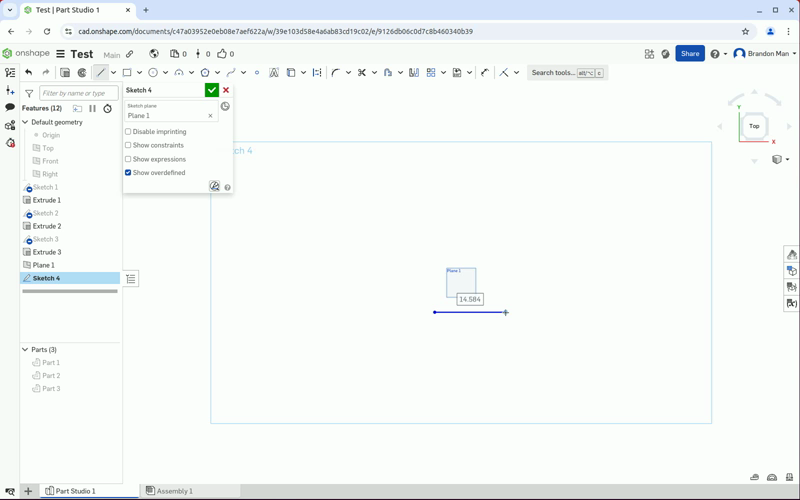
mouse_move(535, 312)
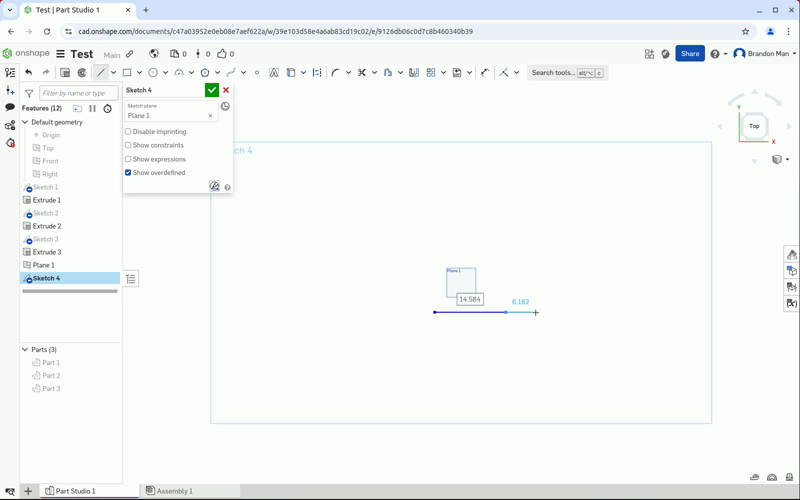
mouse_move(505, 276)
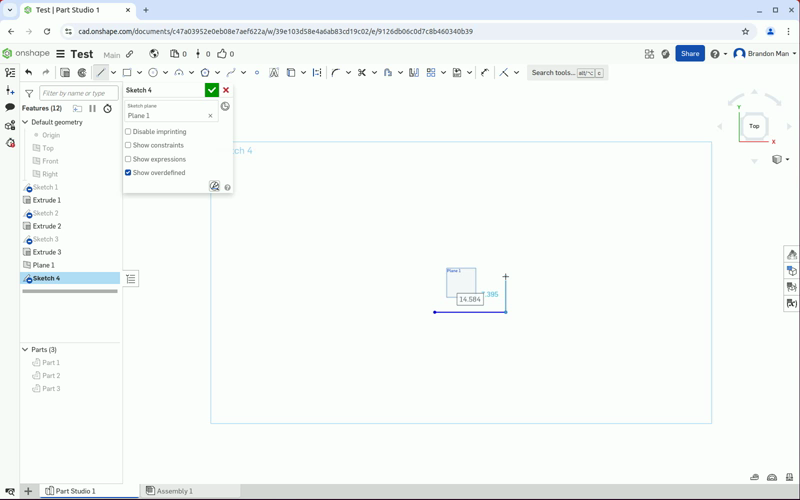
click(505, 276)
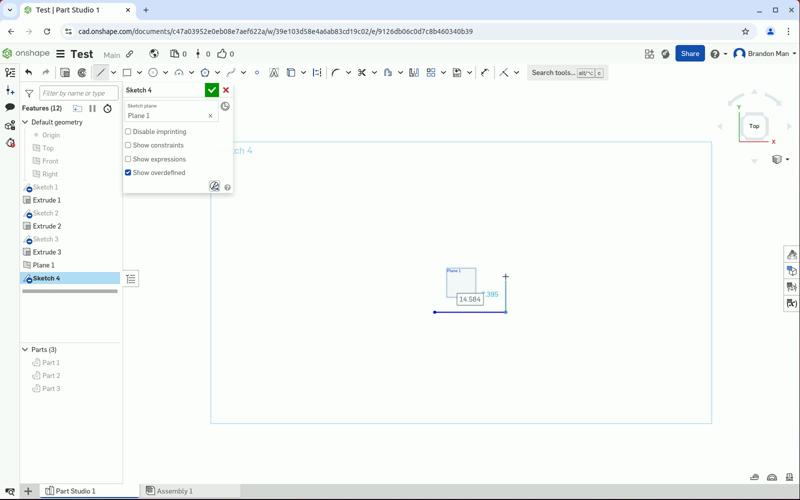
key_up(shift)
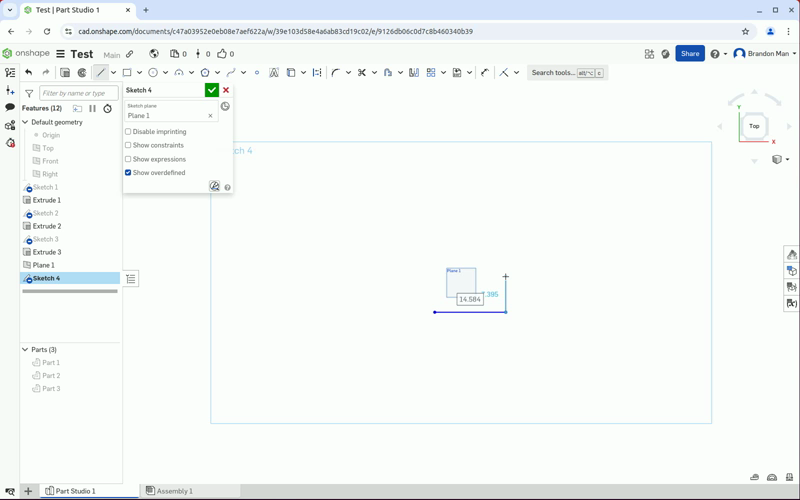
key_down(shift)
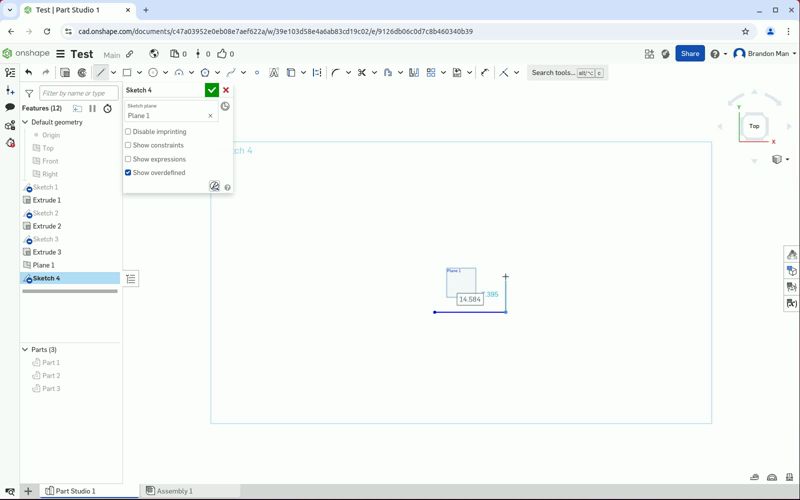
mouse_move(434, 276)
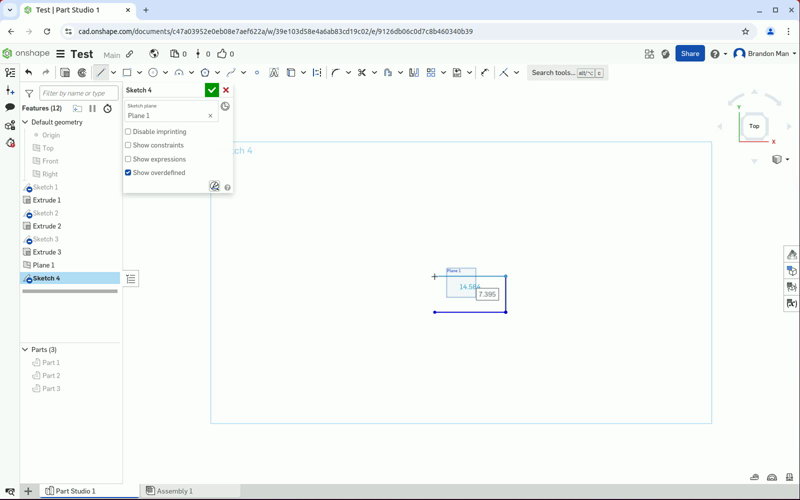
click(434, 276)
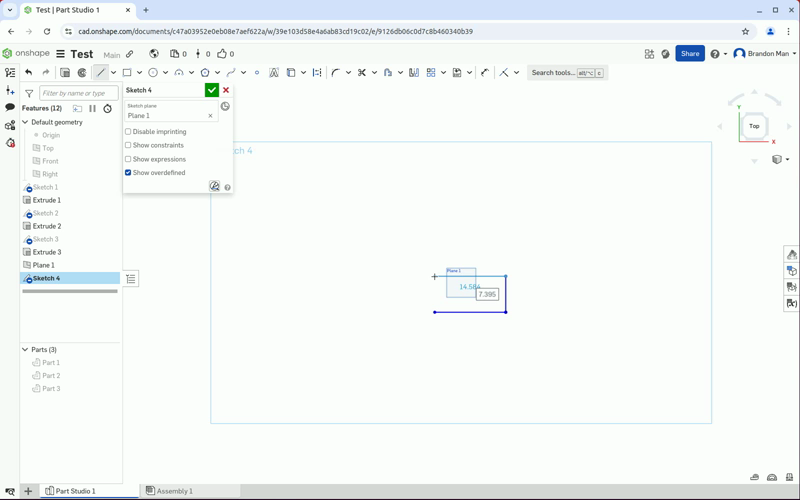
key_up(shift)
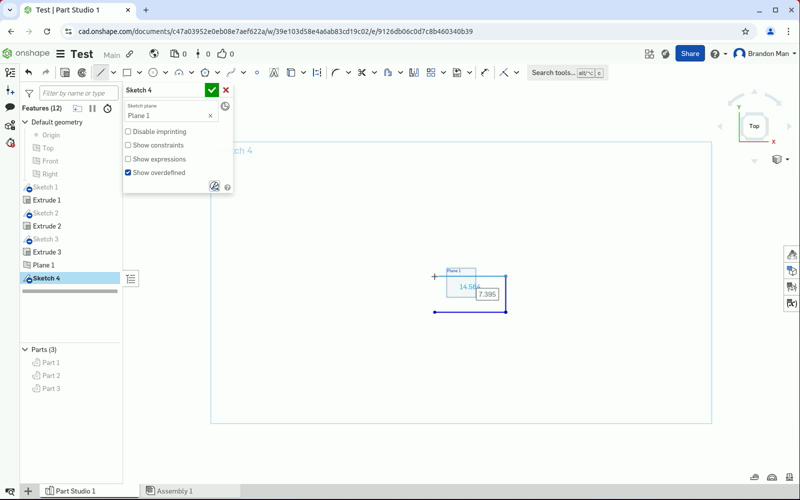
mouse_move(464, 276)
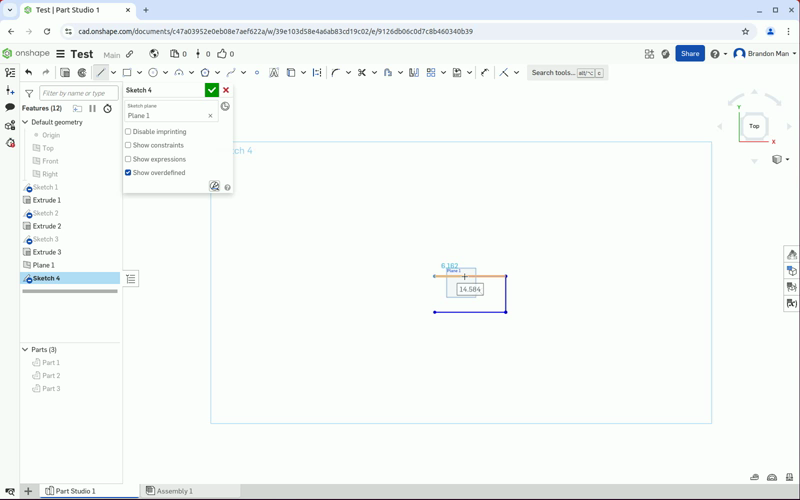
key_down(shift)
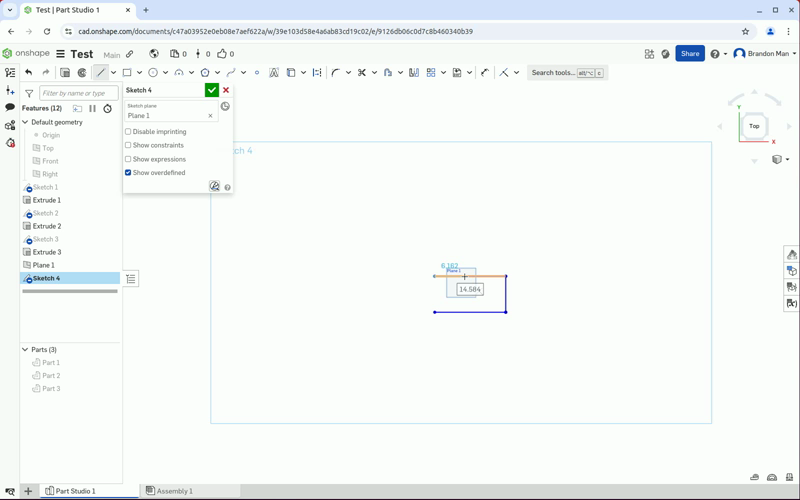
mouse_move(434, 312)
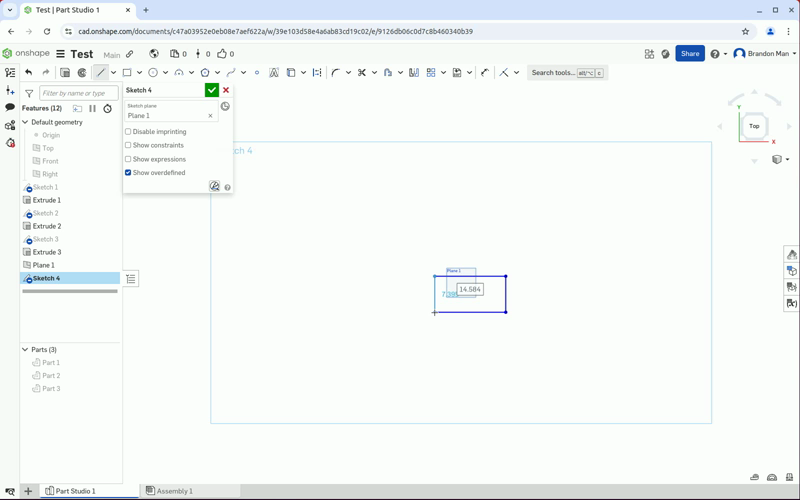
key_up(shift)
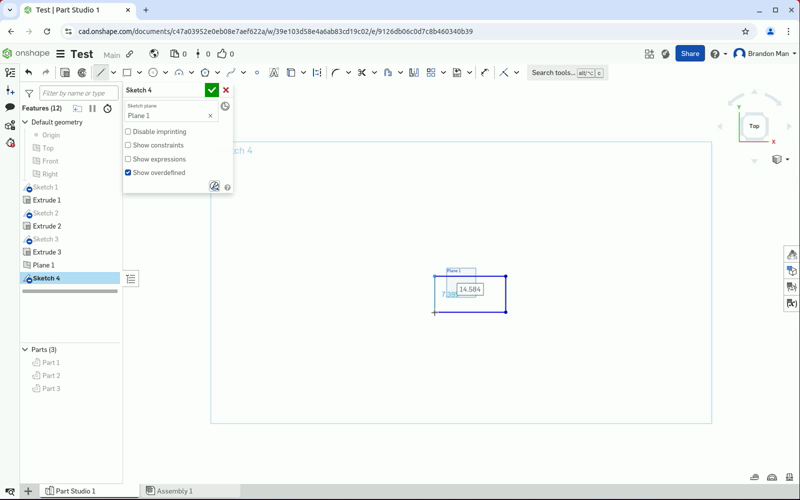
click(434, 312)
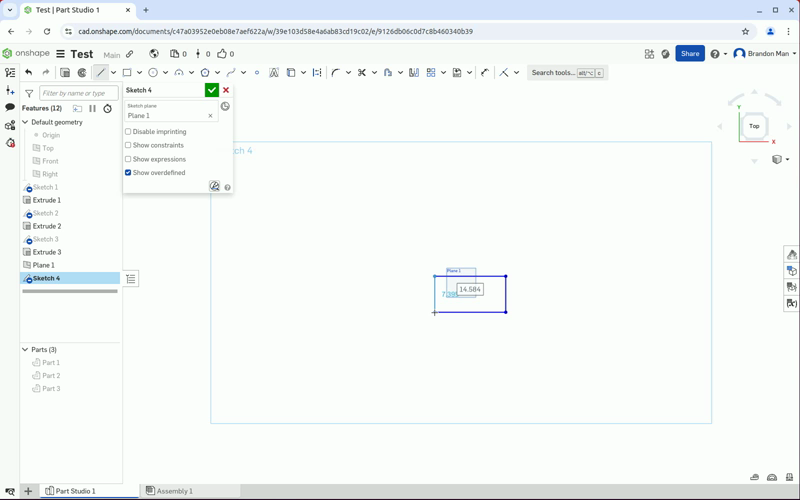
key(esc)
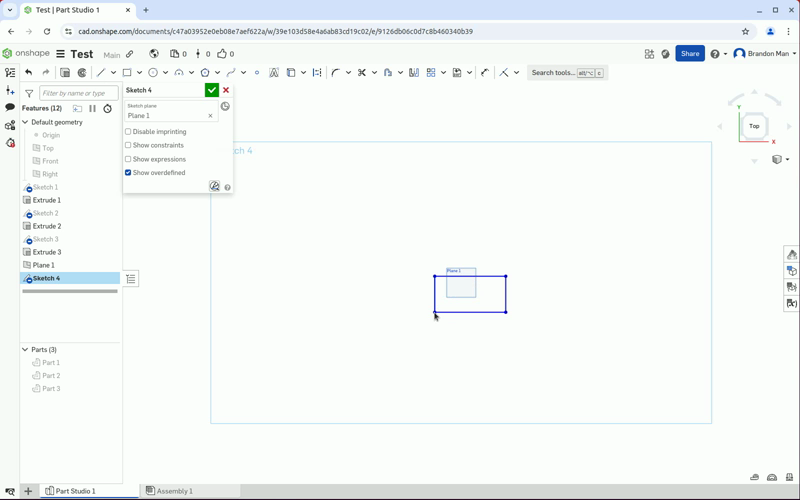
mouse_move(446, 284)
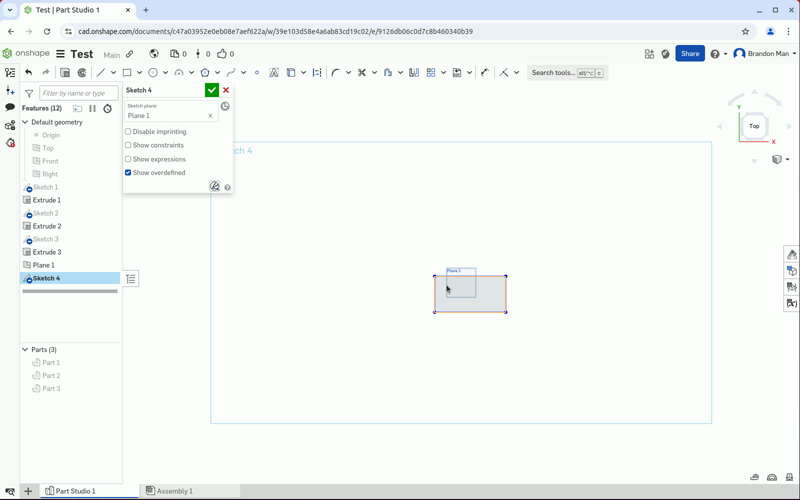
click(446, 284)
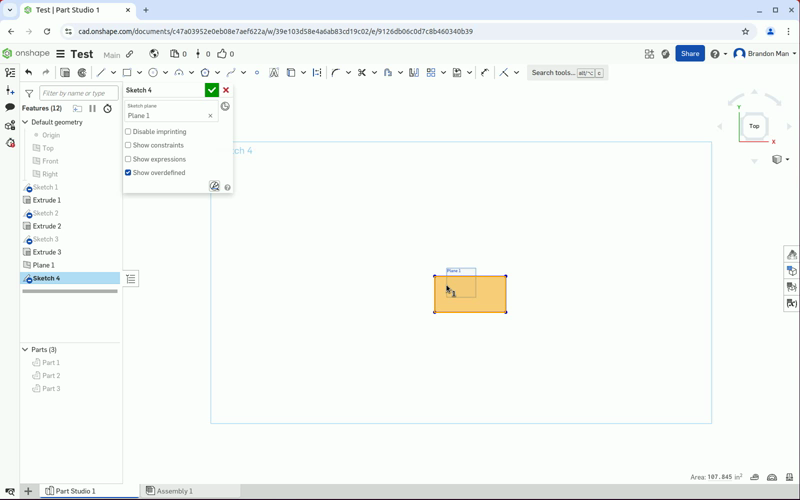
mouse_move(73, 352)
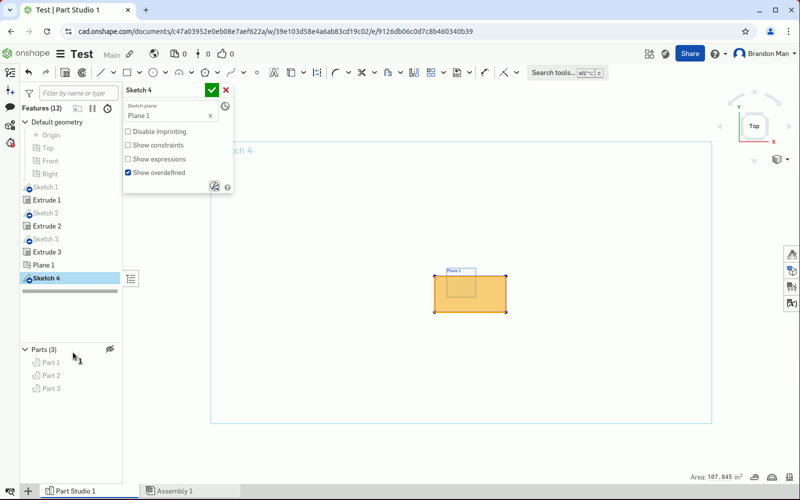
key(shift+y)
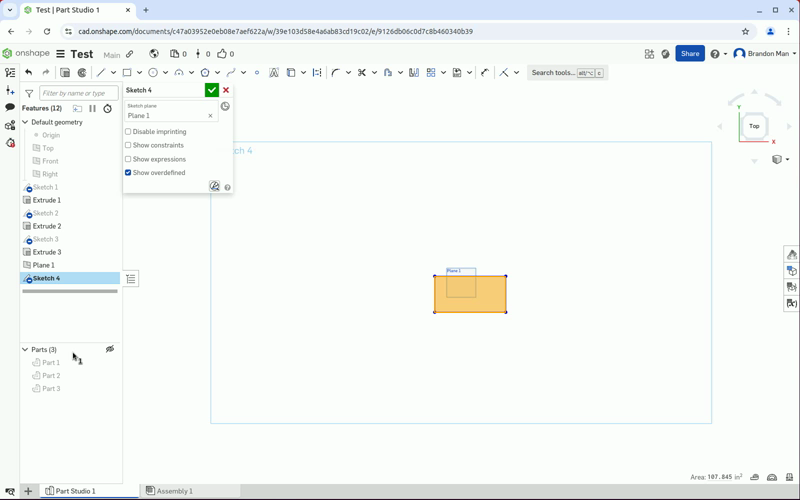
key(shift+e)
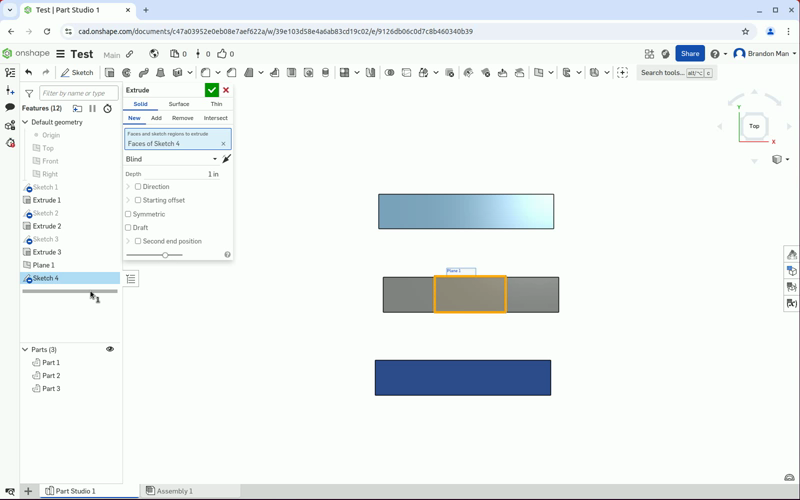
mouse_move(143, 106)
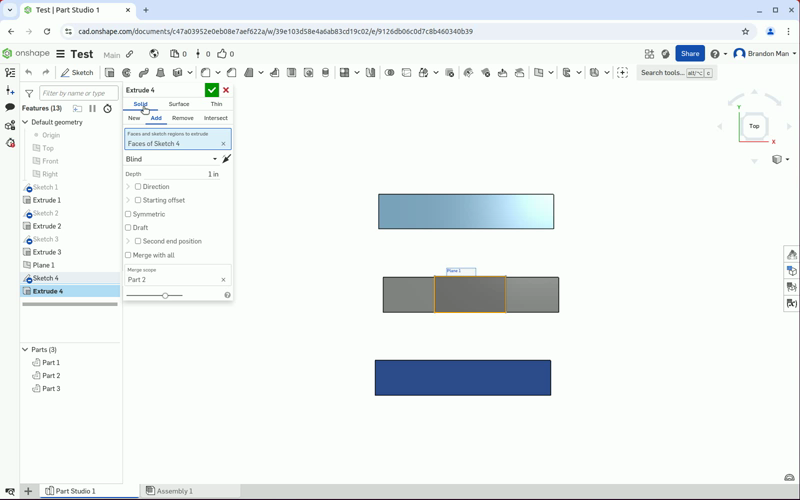
click(143, 106)
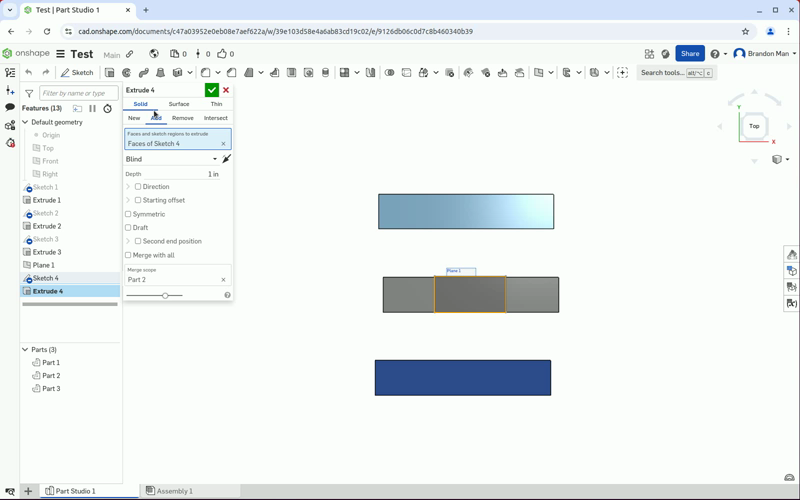
mouse_move(186, 120)
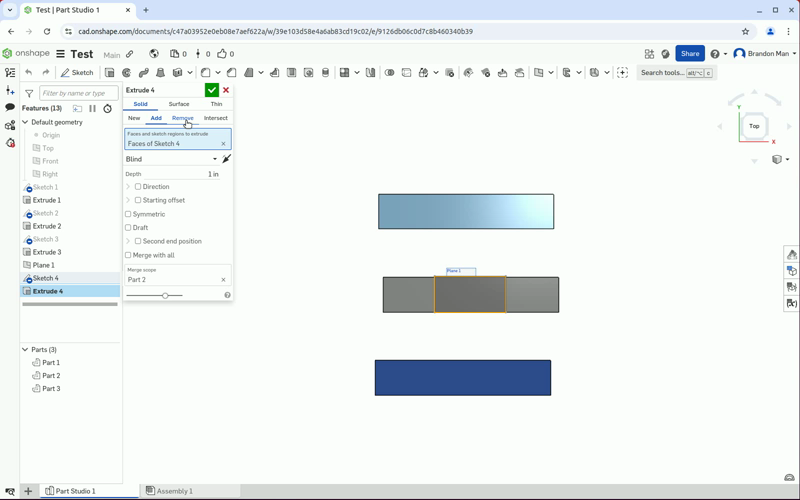
click(186, 120)
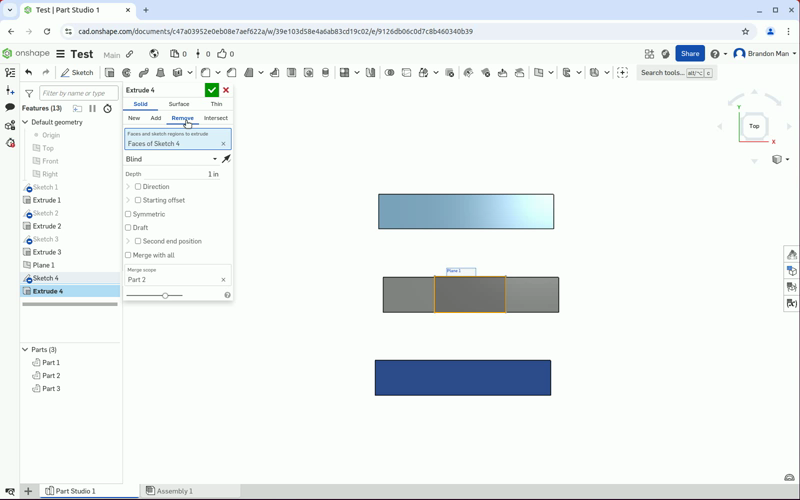
key(tab, 4)
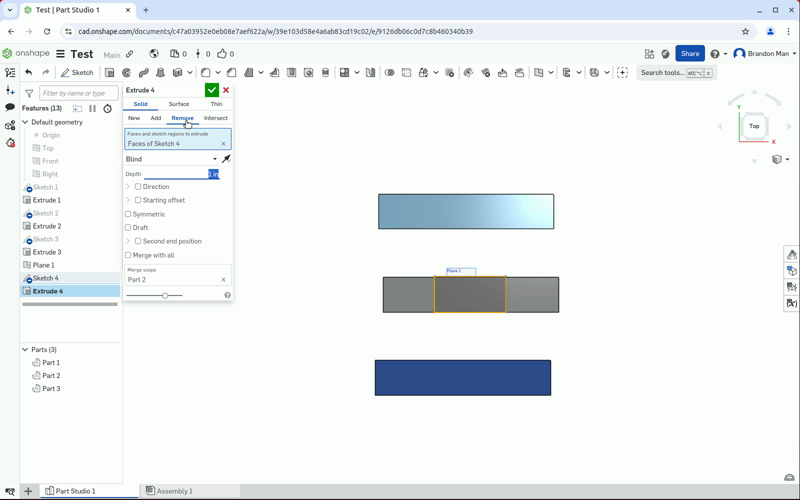
text(3.611)
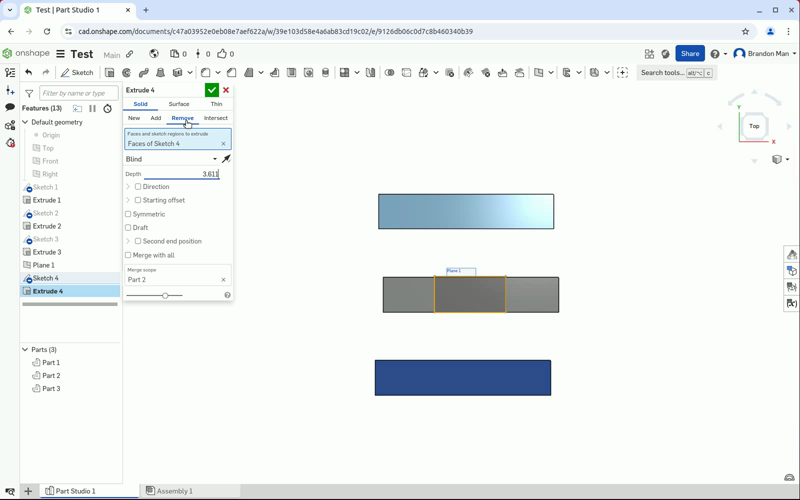
key(tab, 6)
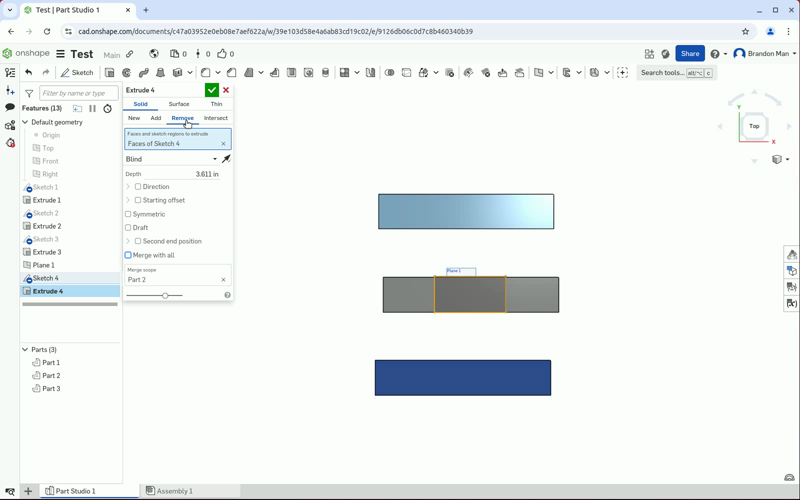
key(space)
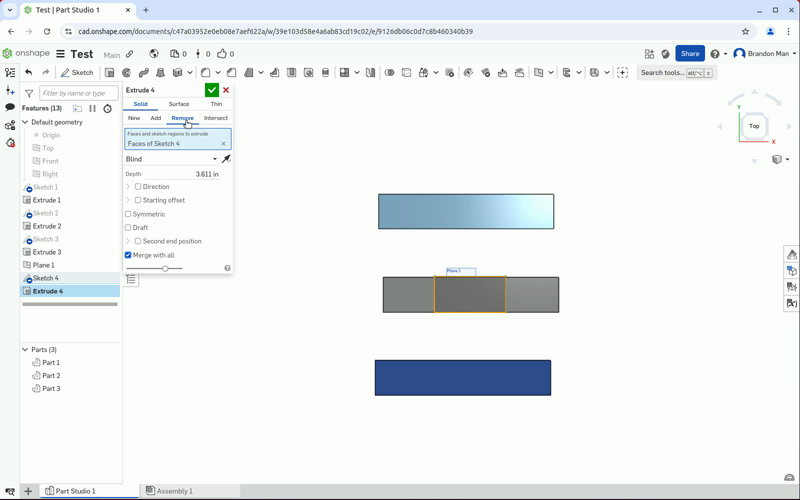
key(enter)
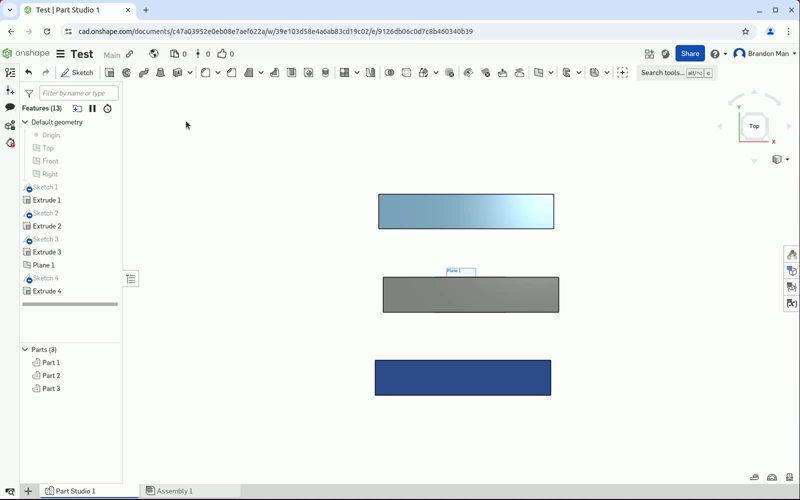
key(shift+h)
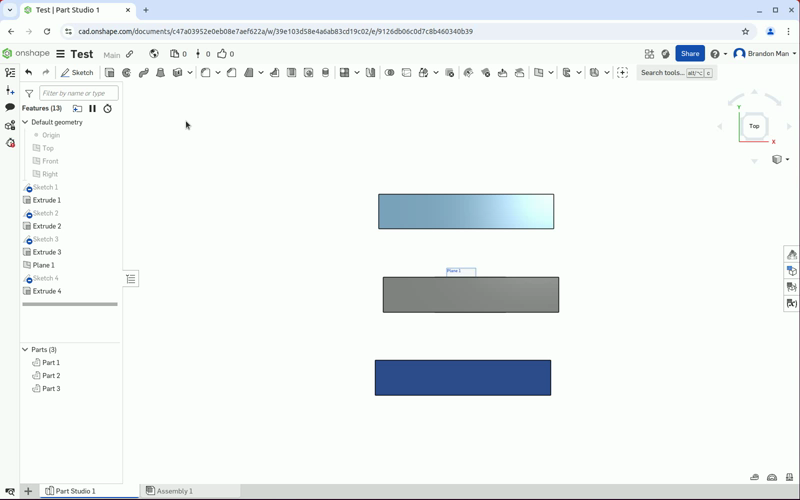
key(shift+h)
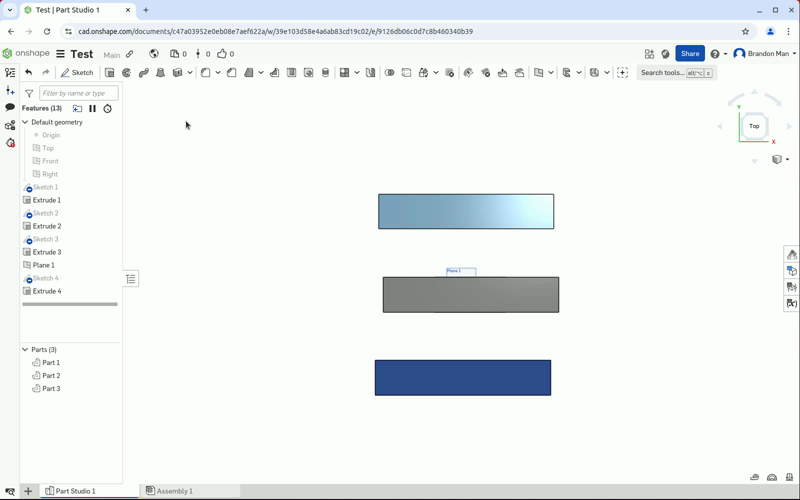
mouse_move(73, 189)
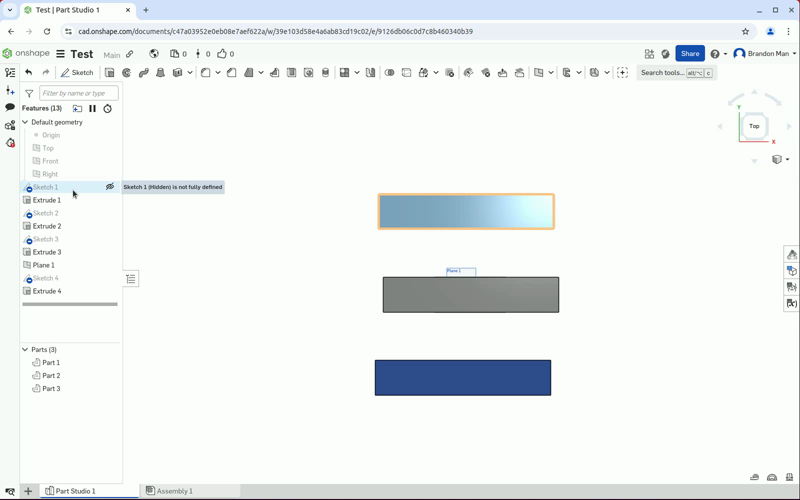
click(73, 189)
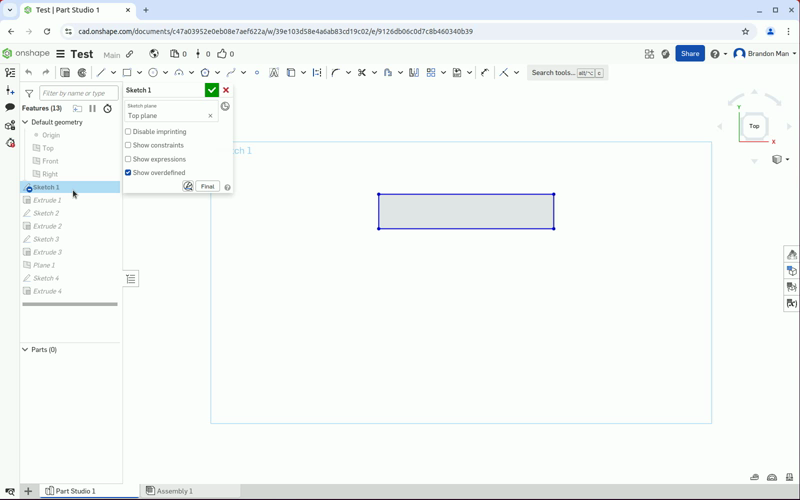
mouse_move(229, 92)
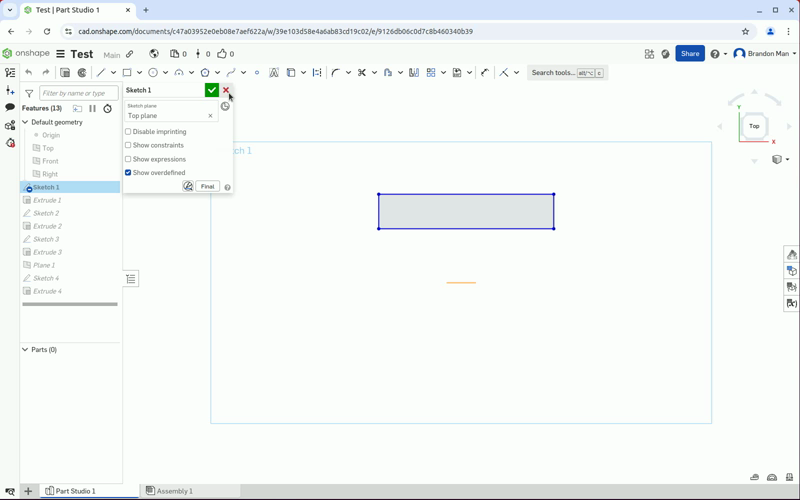
click(229, 92)
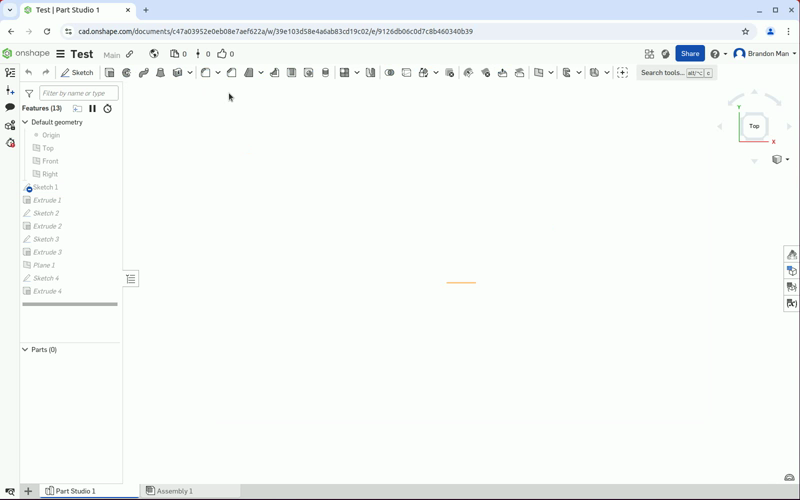
key(shift+s)
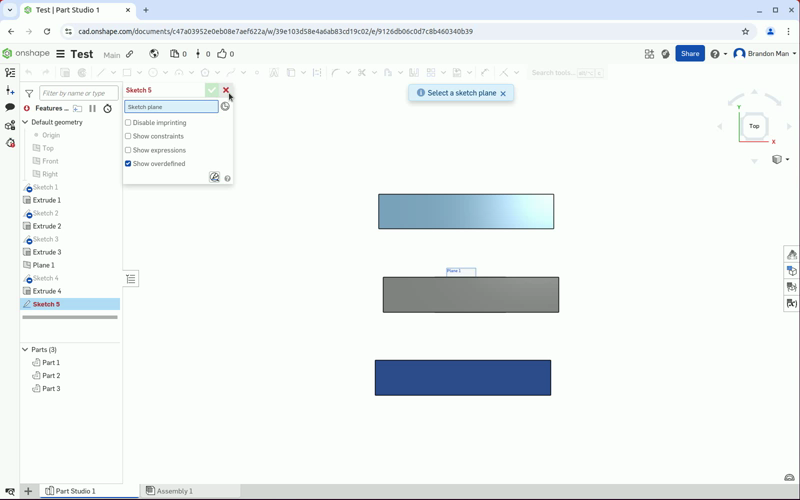
mouse_move(73, 267)
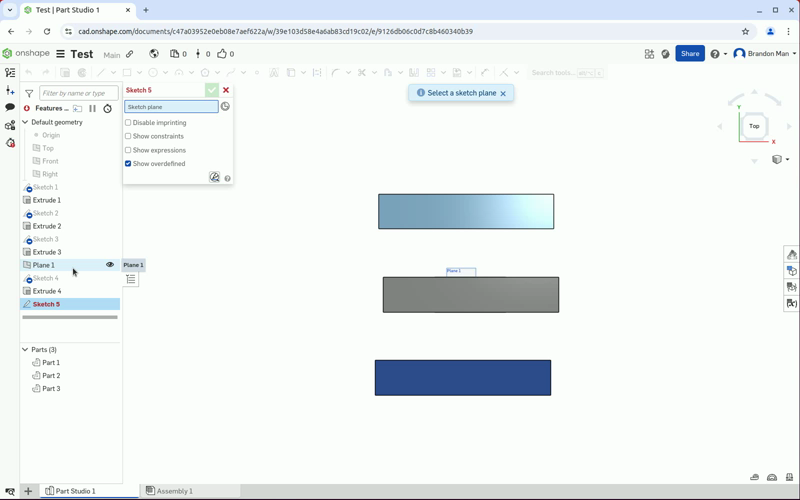
click(73, 267)
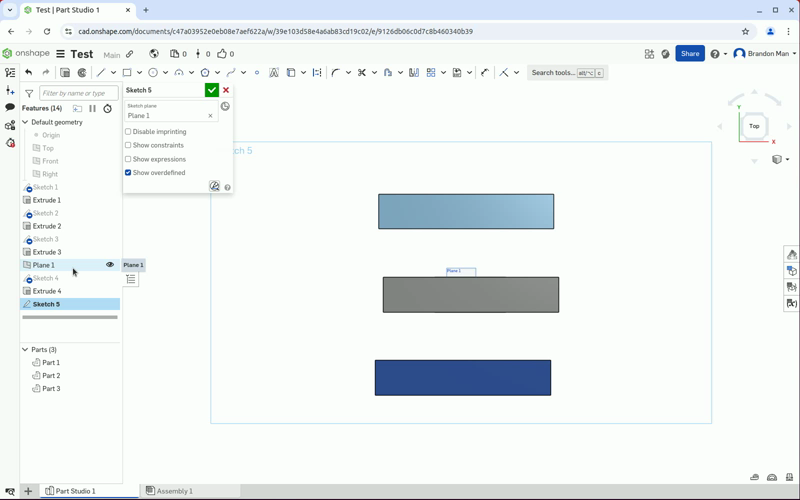
mouse_move(73, 352)
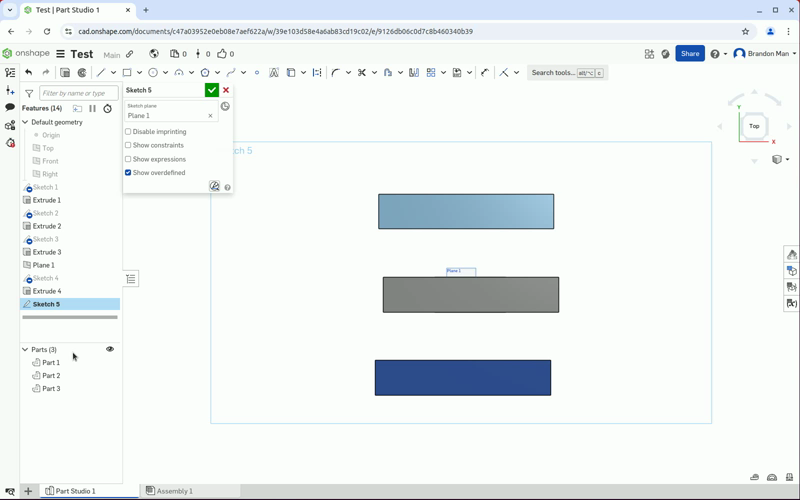
key(y)
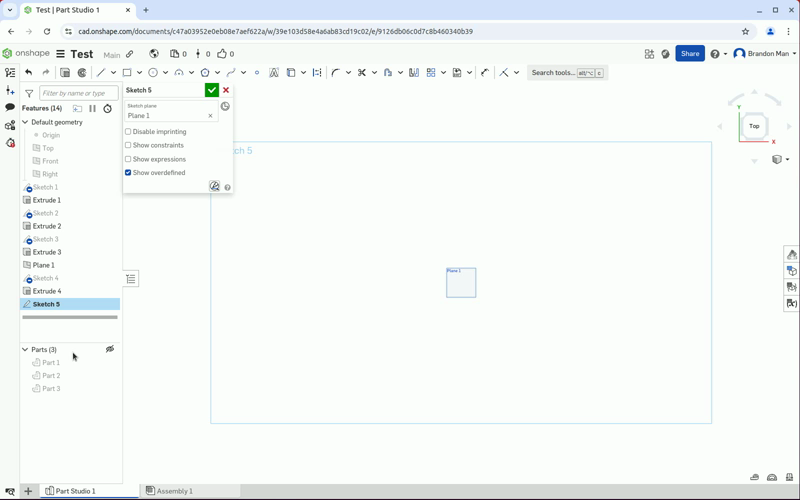
key(l)
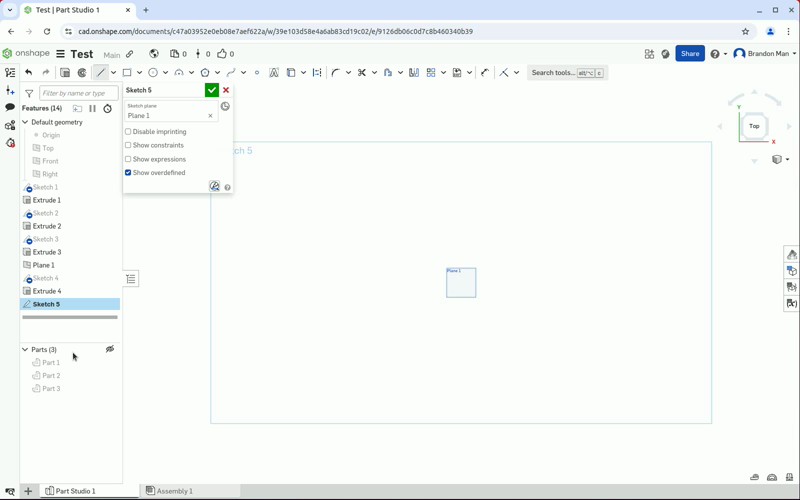
key_down(shift)
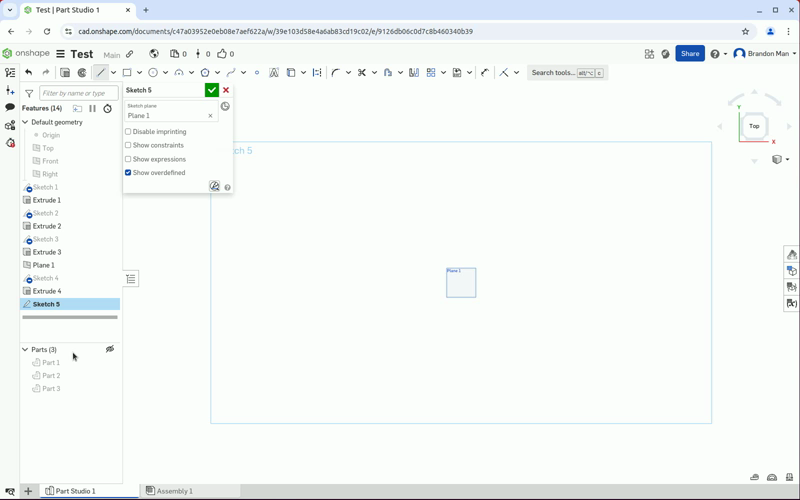
mouse_move(445, 395)
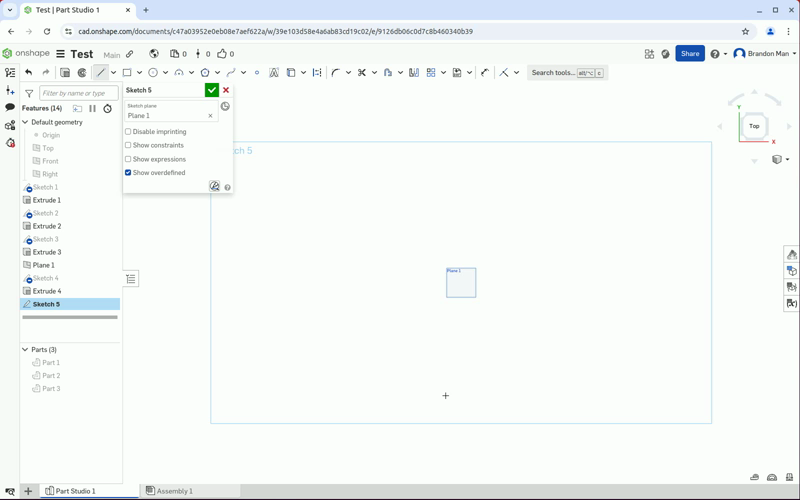
click(445, 395)
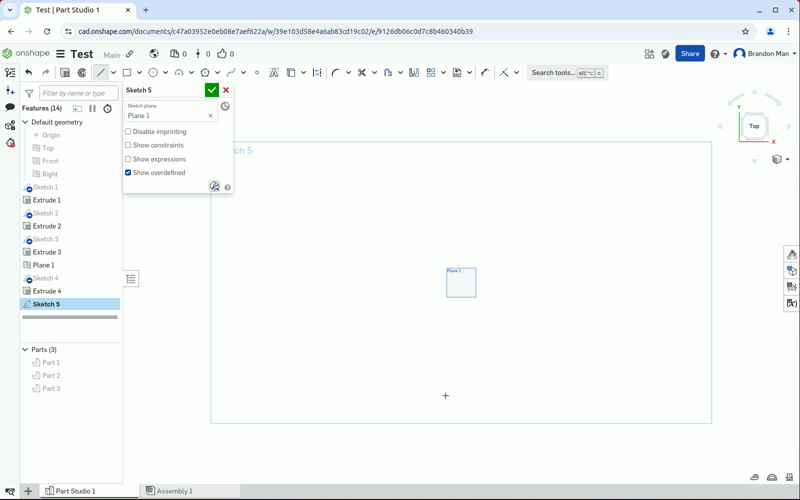
key_up(shift)
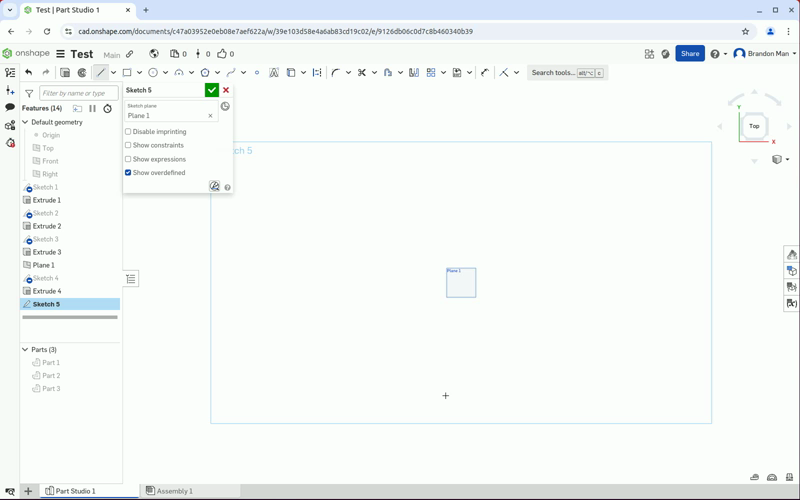
key_down(shift)
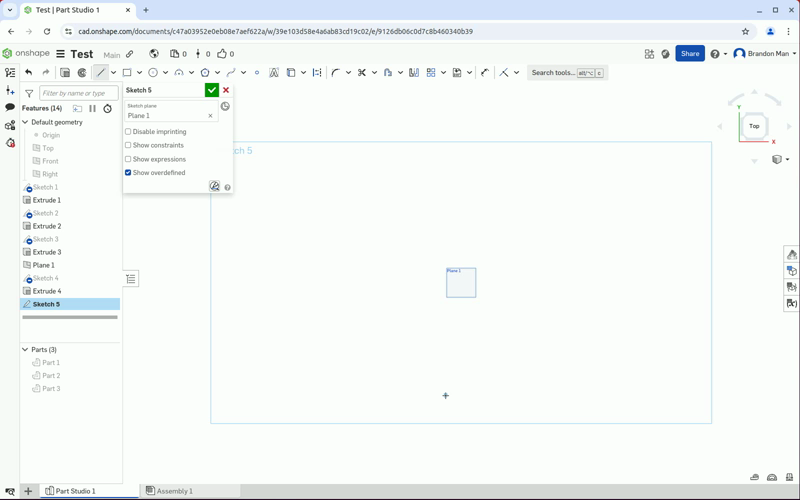
mouse_move(475, 395)
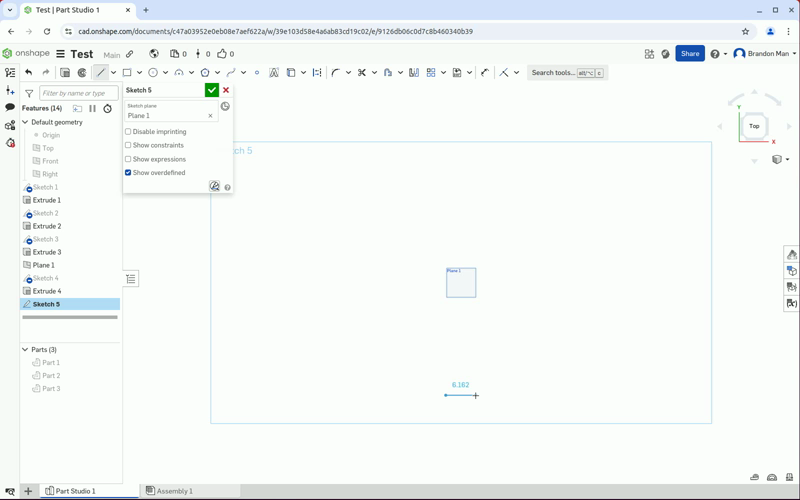
mouse_move(481, 395)
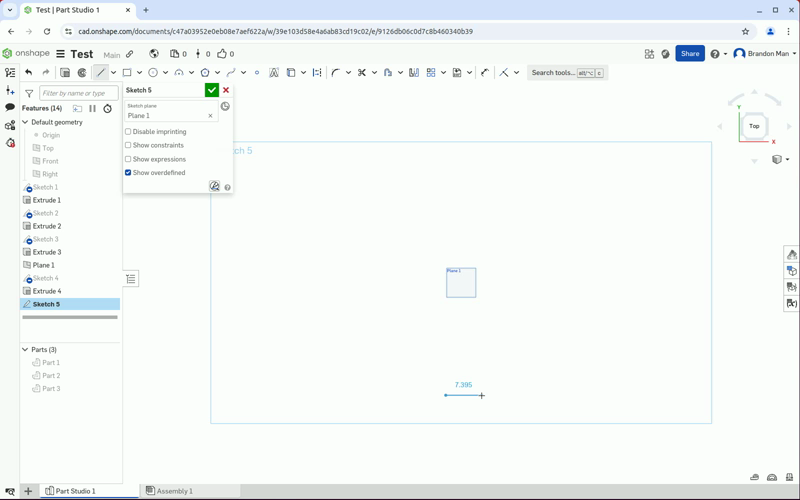
click(481, 395)
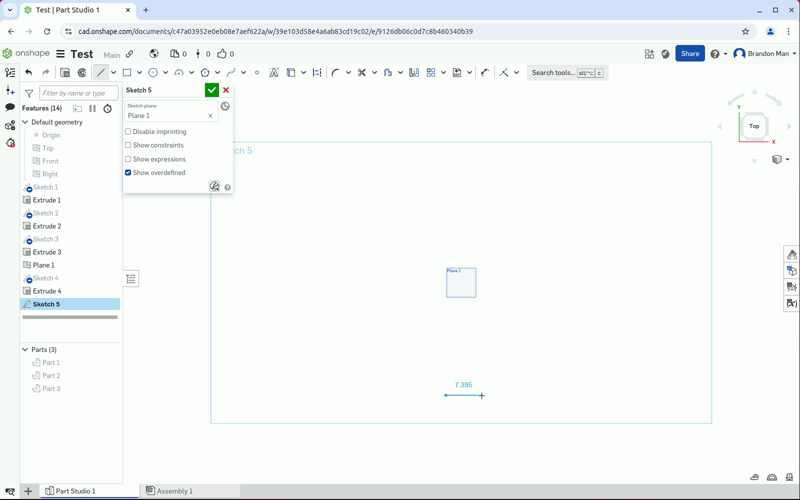
key_up(shift)
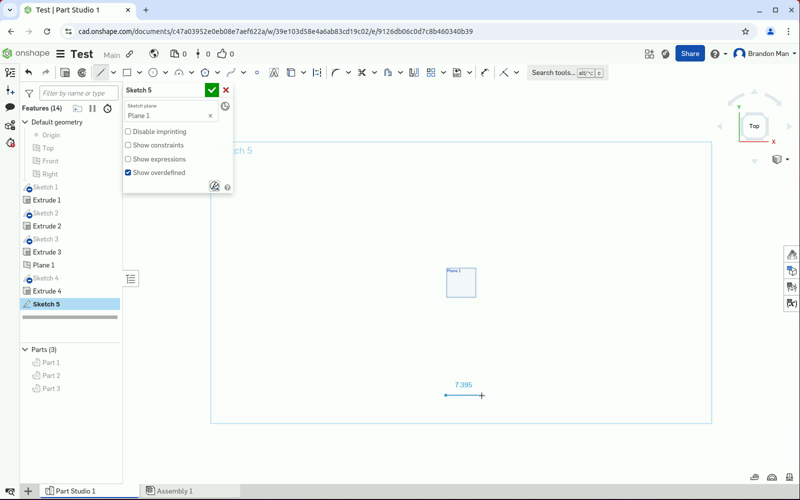
key_down(shift)
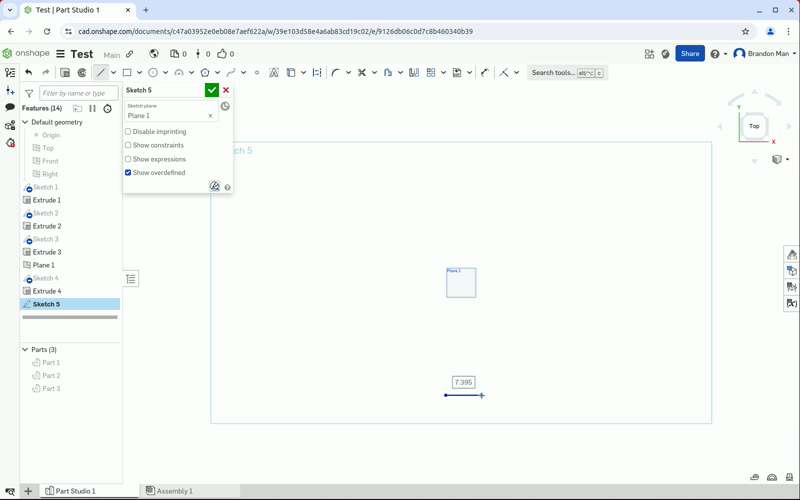
mouse_move(511, 395)
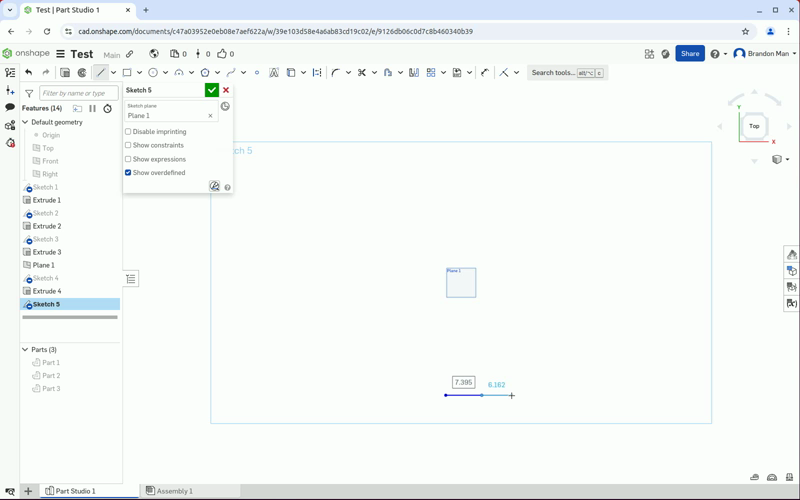
mouse_move(481, 359)
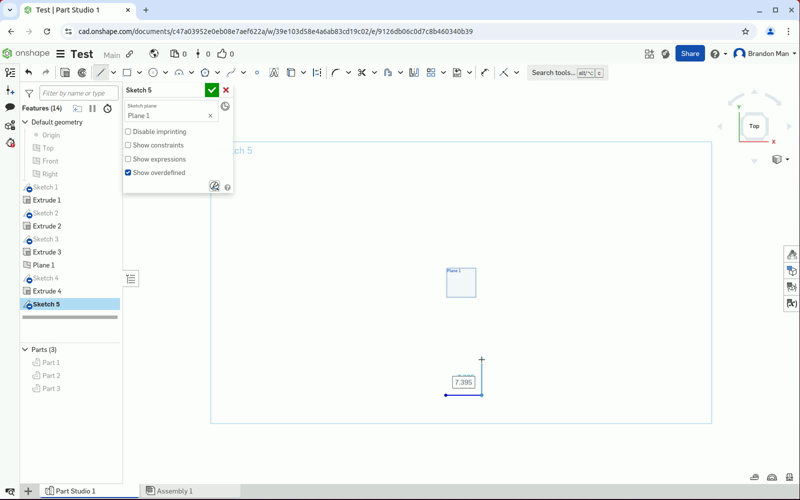
click(481, 359)
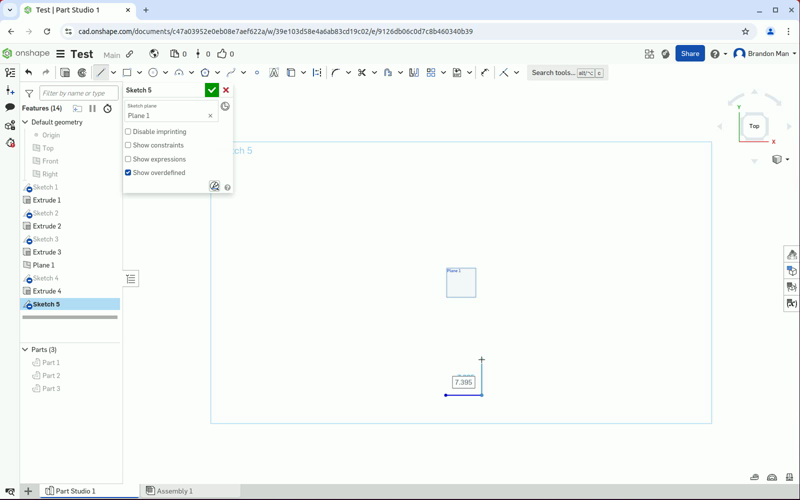
key_up(shift)
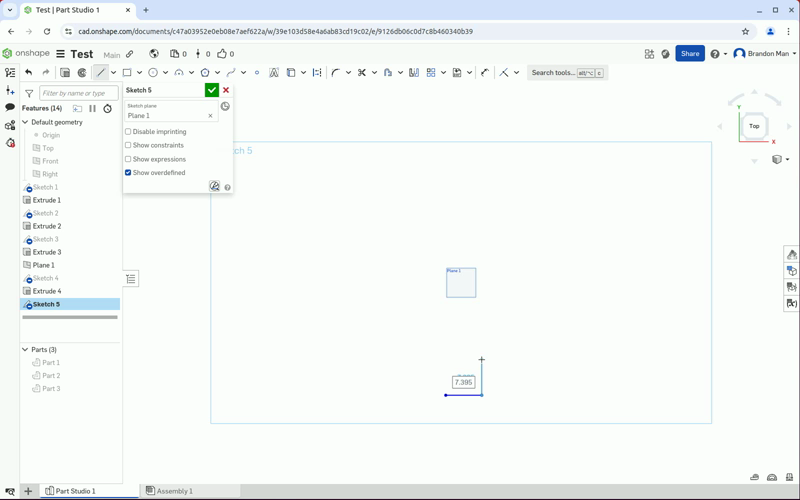
key_down(shift)
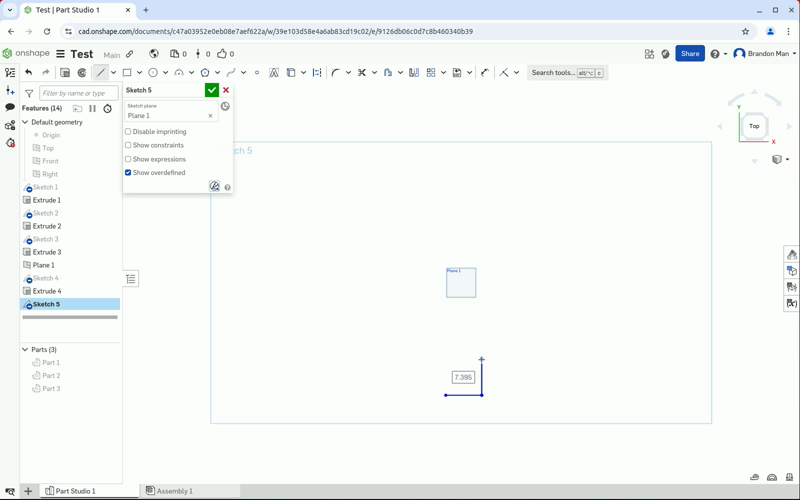
mouse_move(511, 359)
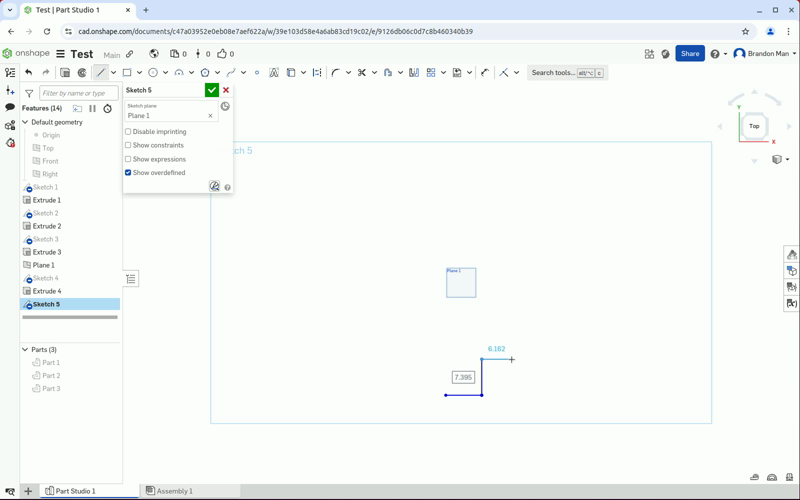
mouse_move(445, 359)
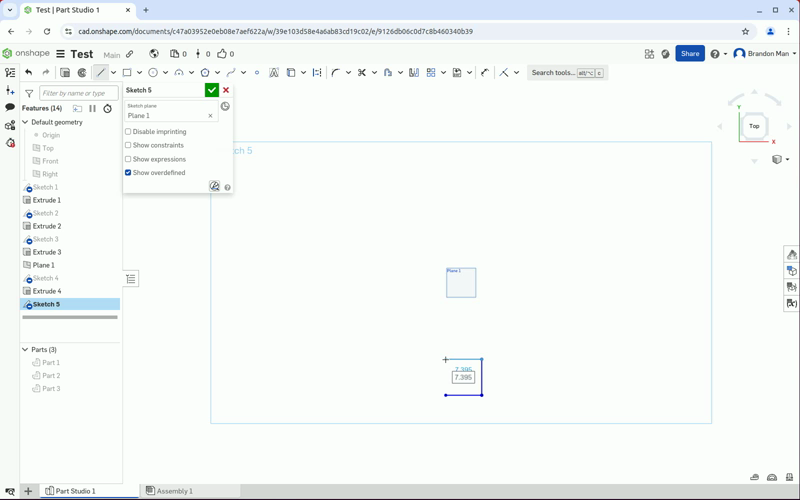
click(445, 359)
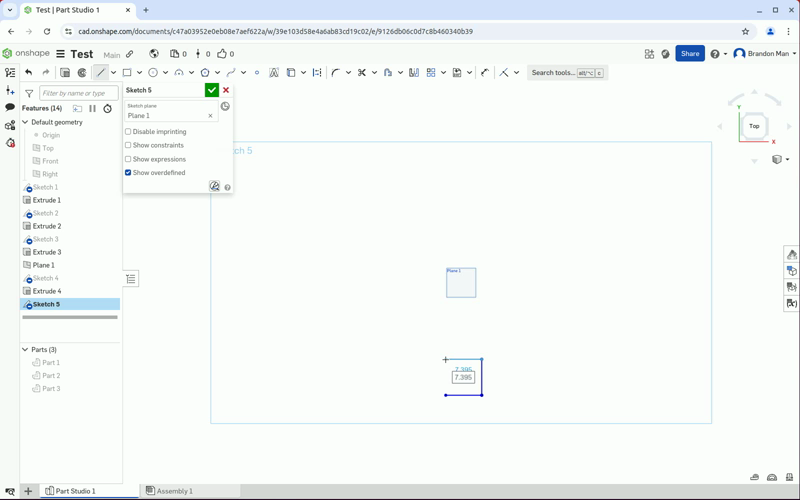
key_up(shift)
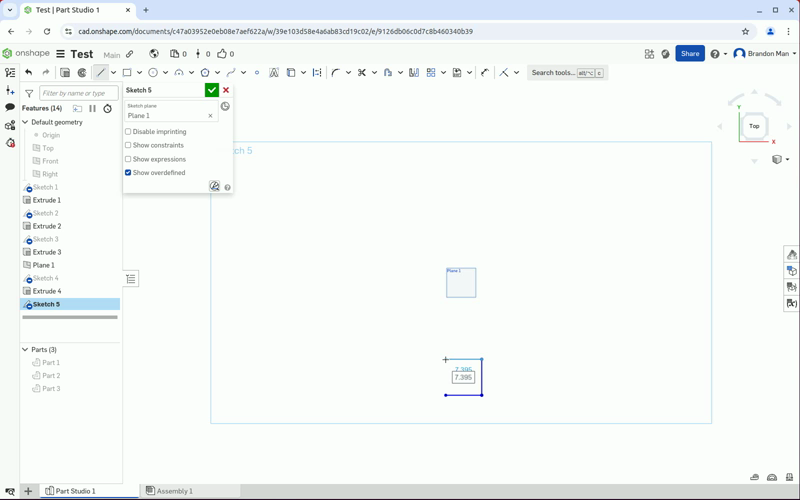
mouse_move(475, 359)
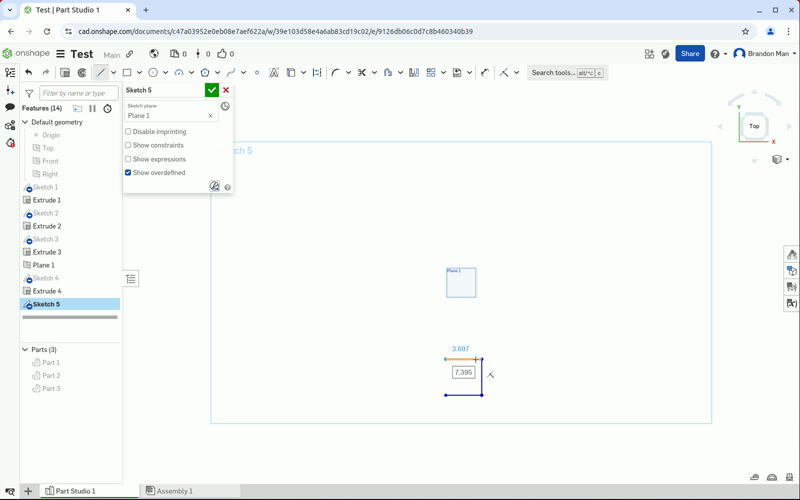
key_down(shift)
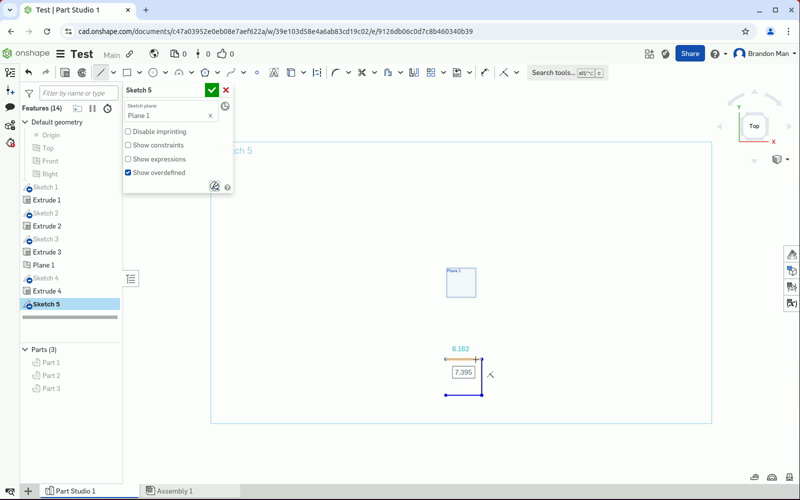
mouse_move(445, 395)
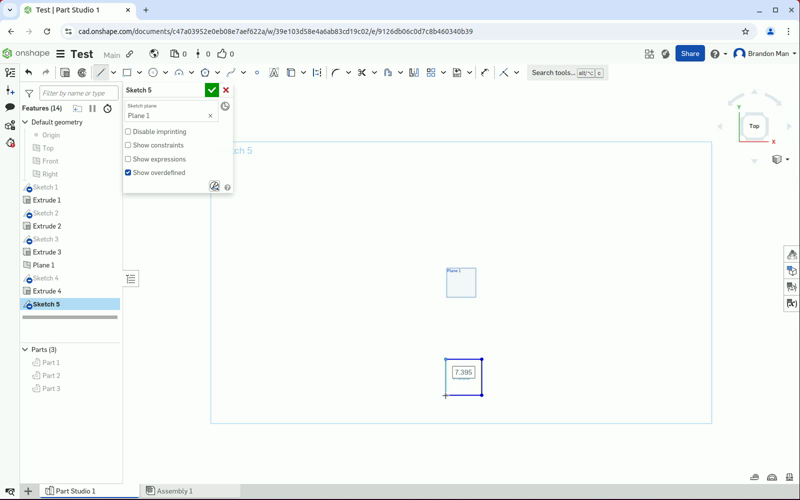
key_up(shift)
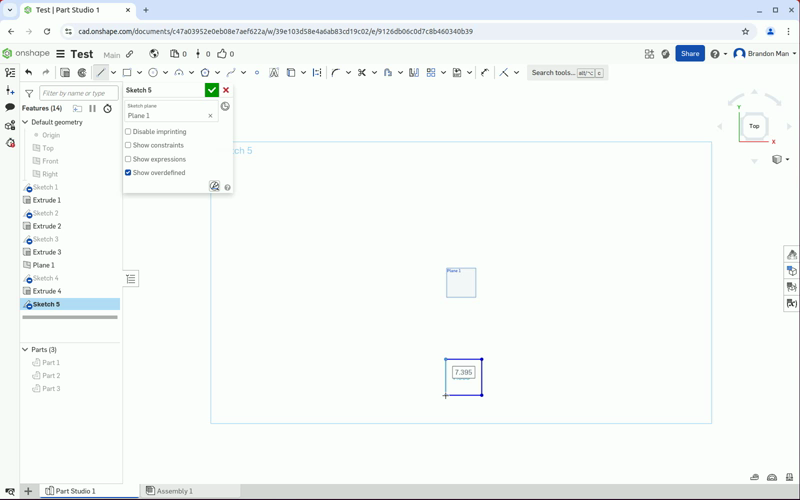
click(445, 395)
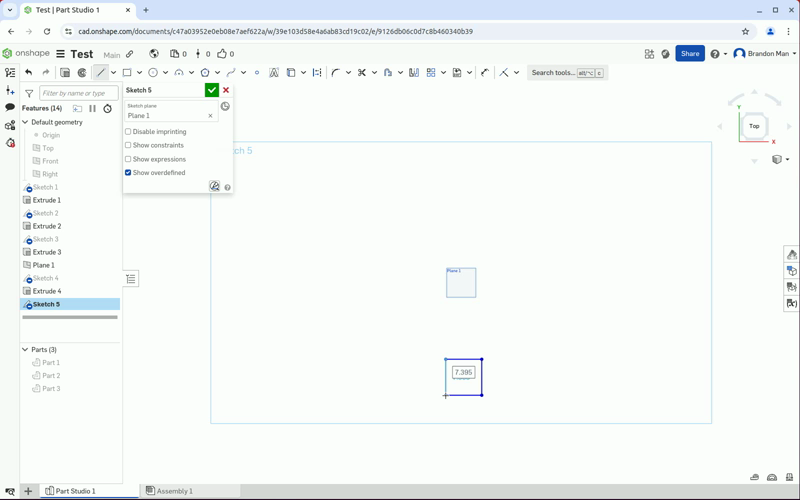
key(esc)
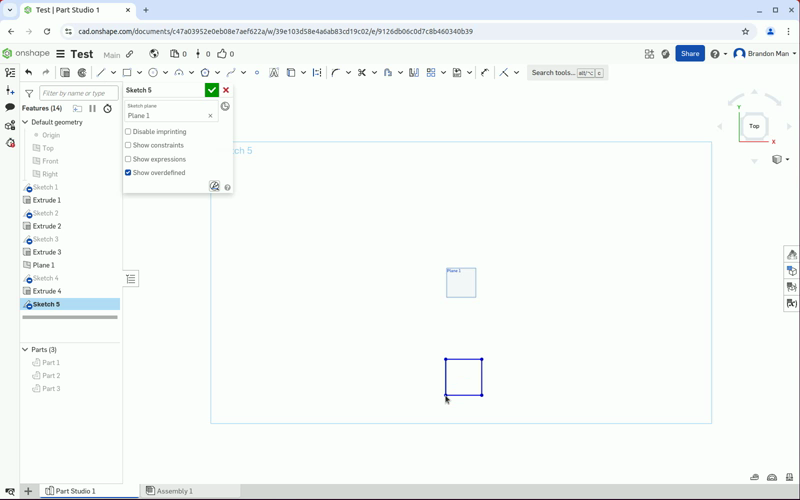
mouse_move(453, 393)
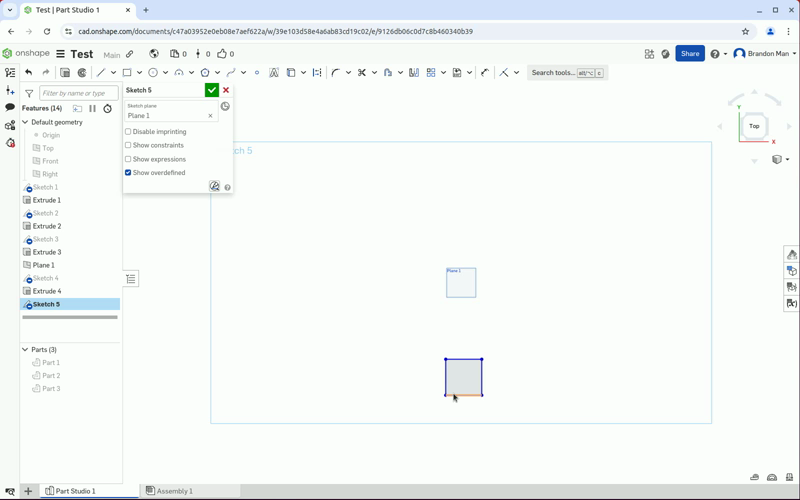
scroll(6)
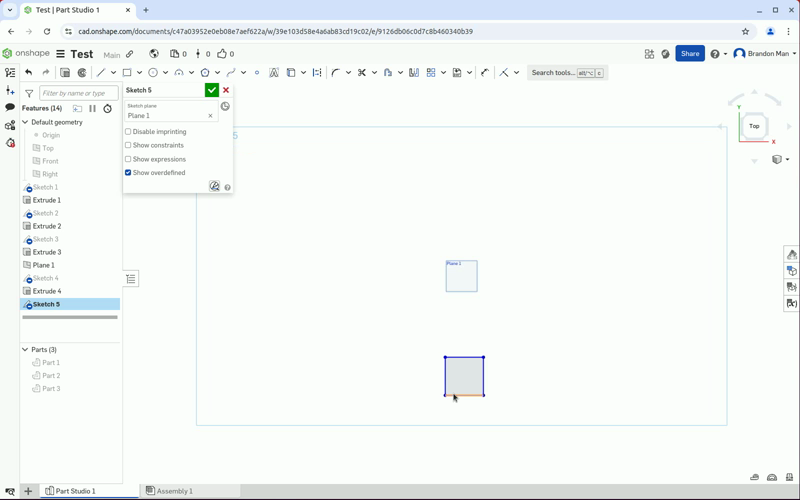
scroll(6)
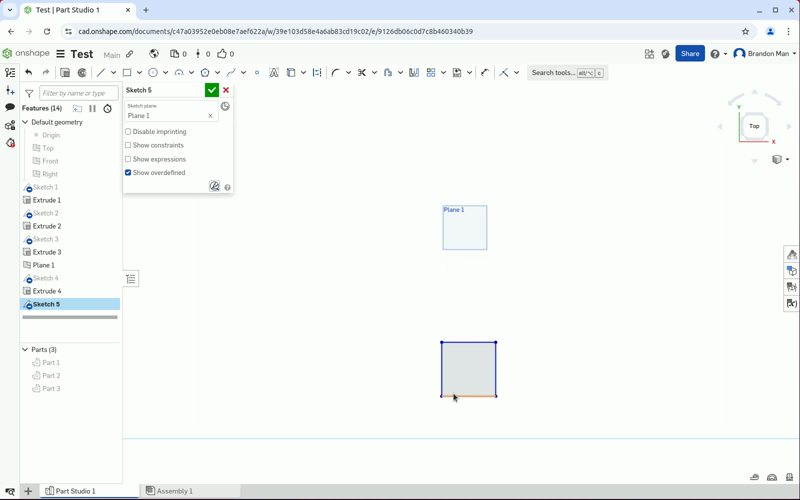
scroll(6)
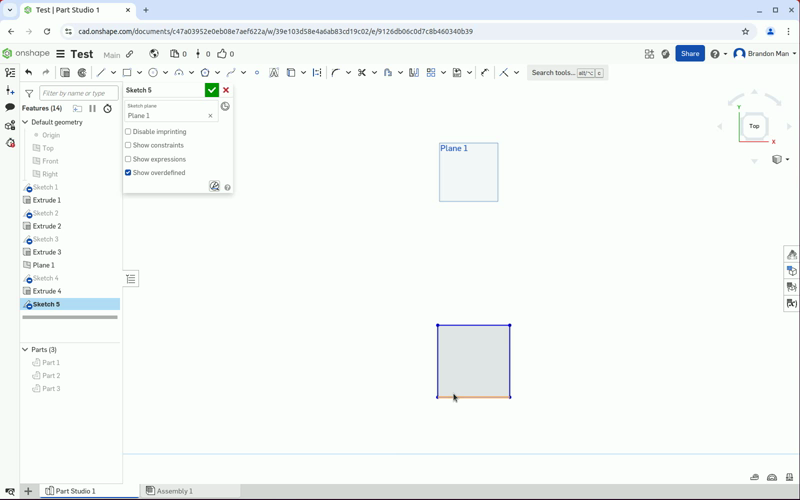
scroll(6)
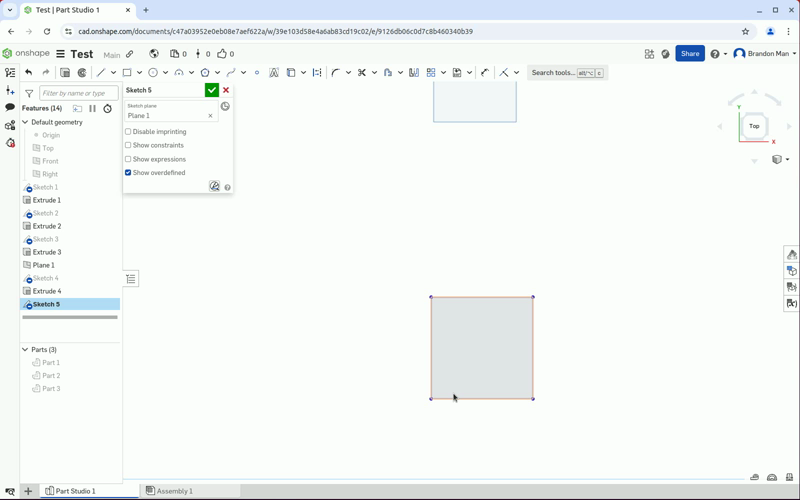
scroll(6)
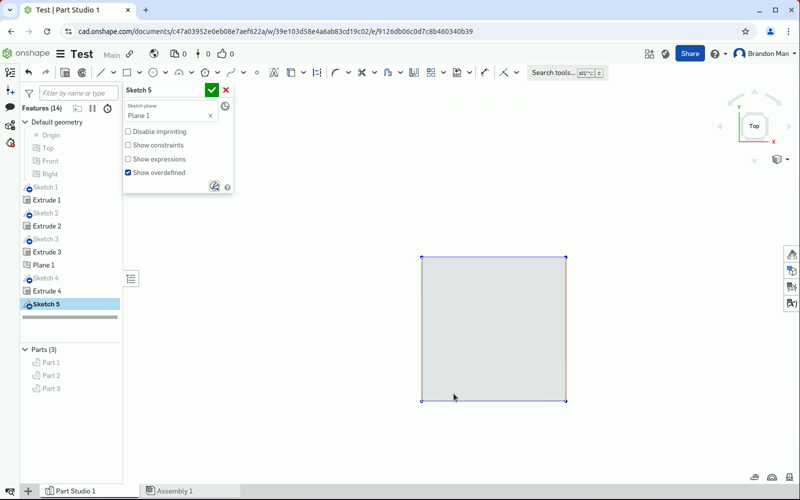
scroll(6)
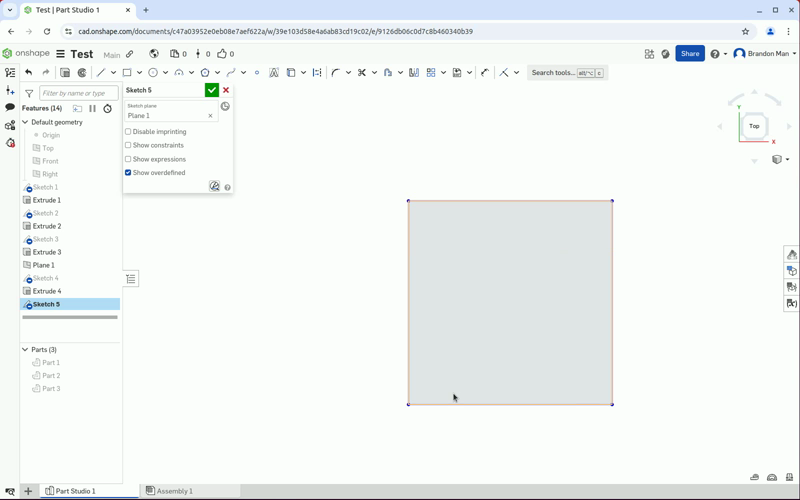
scroll(6)
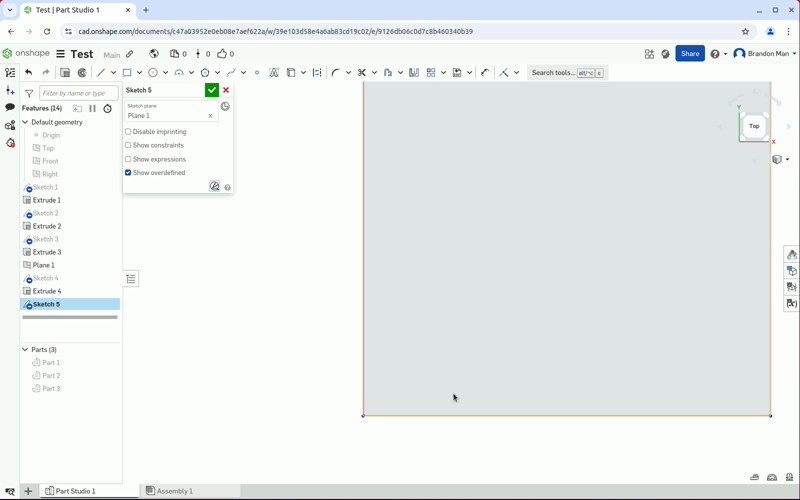
click(453, 393)
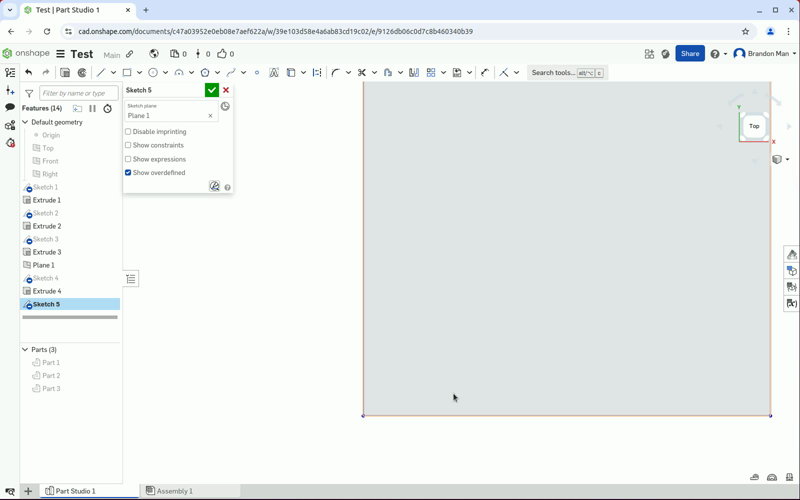
scroll(-6)
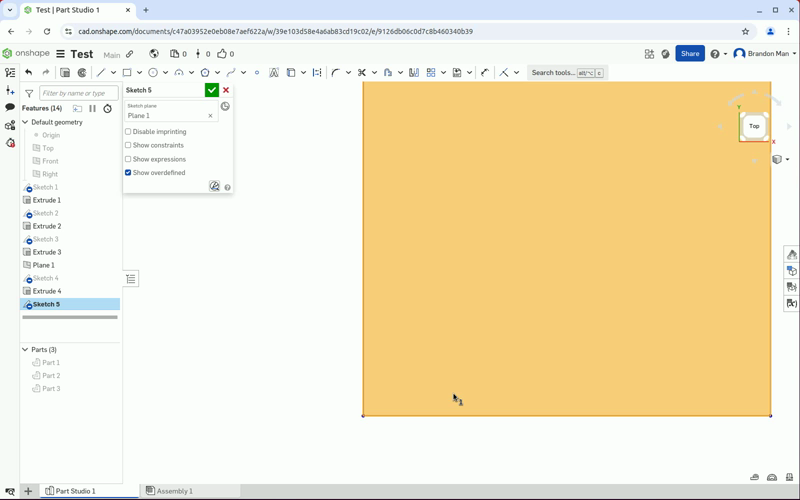
scroll(-6)
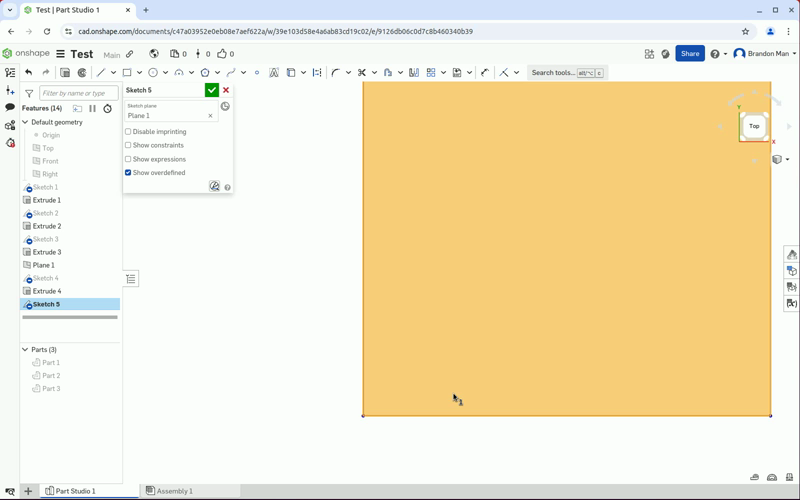
scroll(-6)
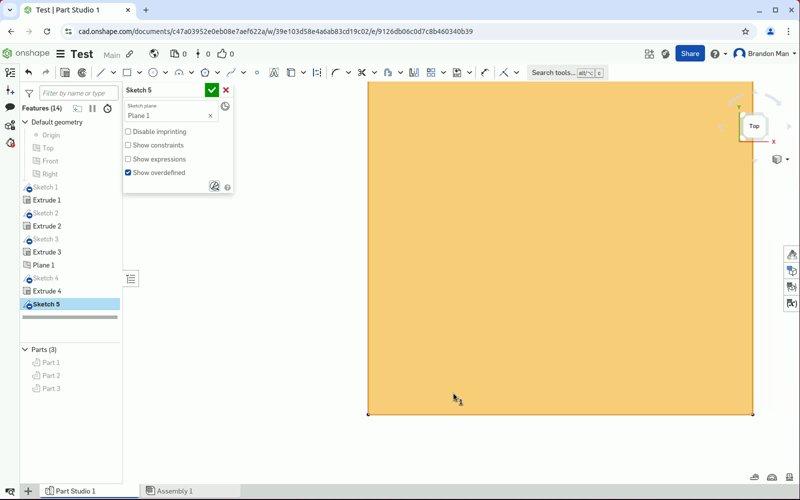
scroll(-6)
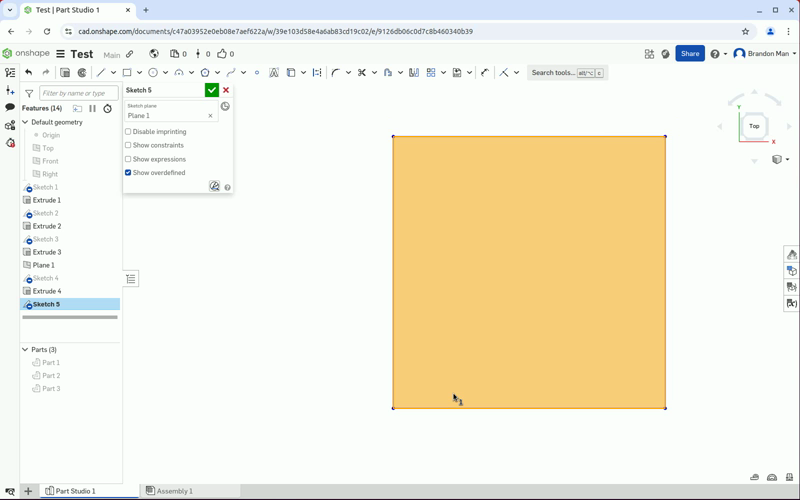
scroll(-6)
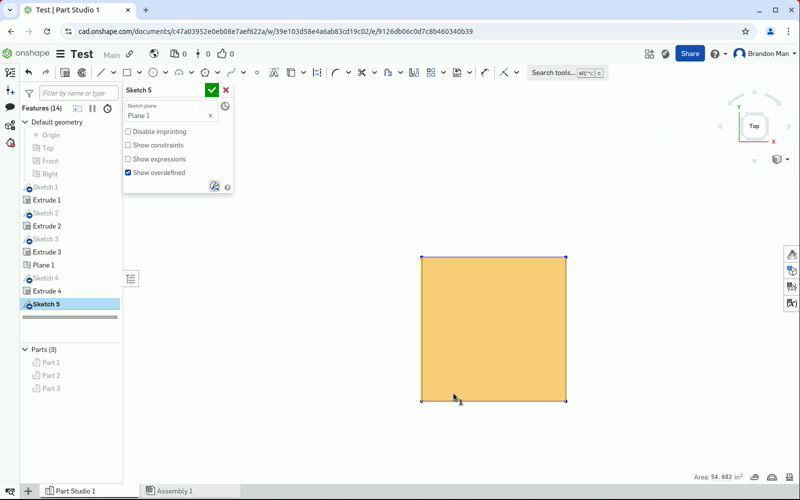
scroll(-6)
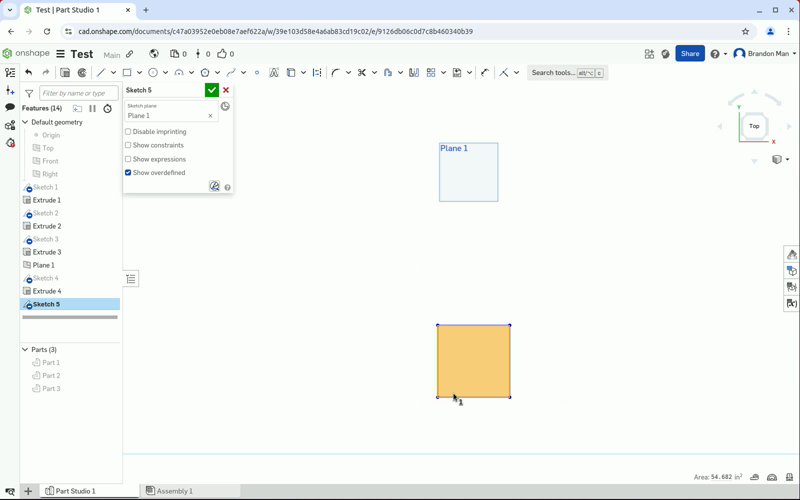
scroll(-6)
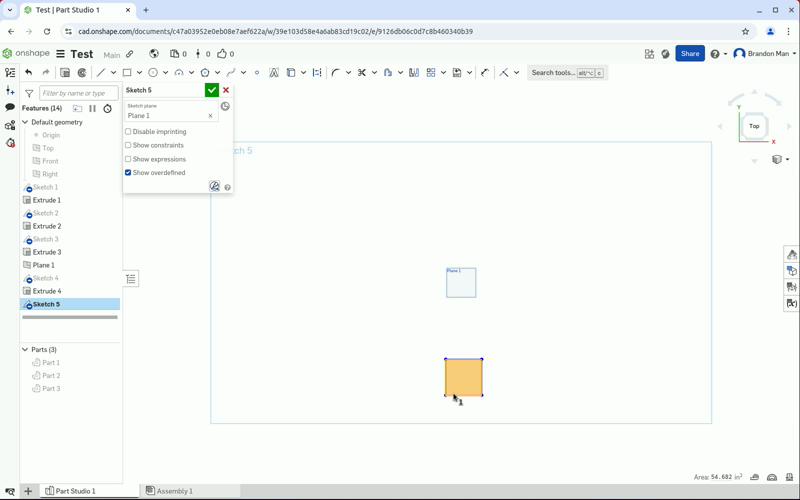
mouse_move(73, 352)
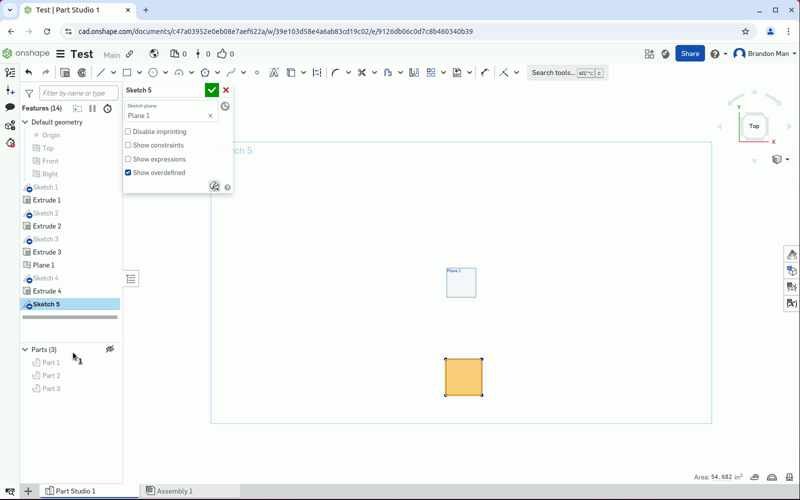
key(shift+y)
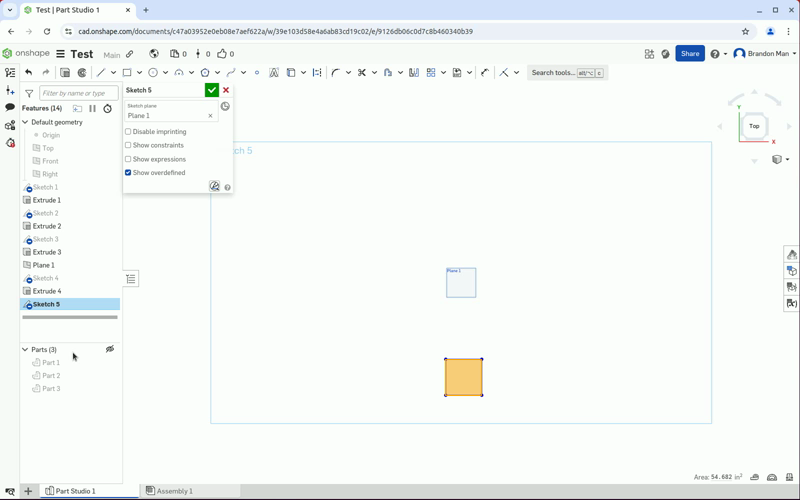
key(shift+e)
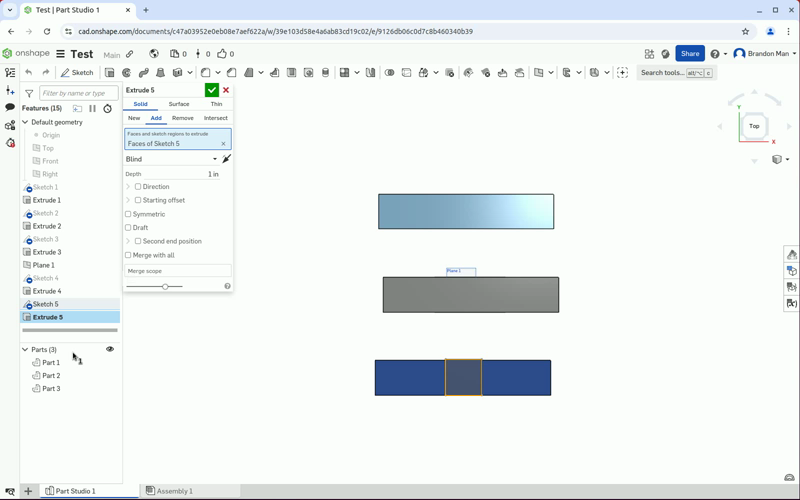
mouse_move(143, 106)
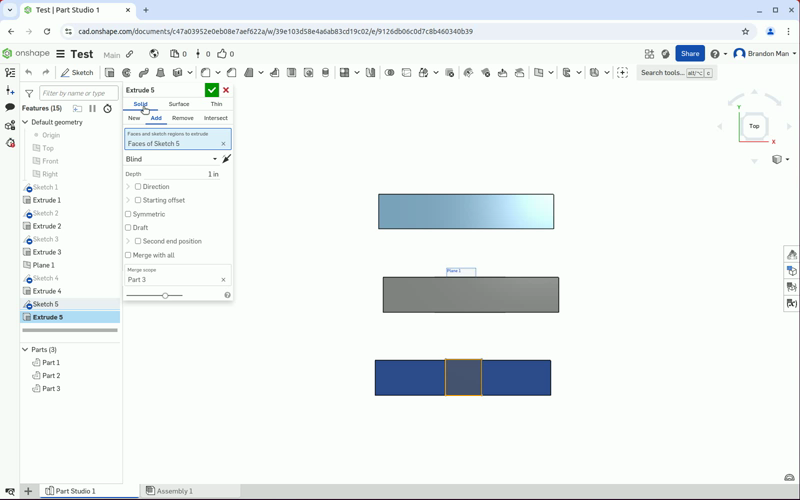
click(143, 106)
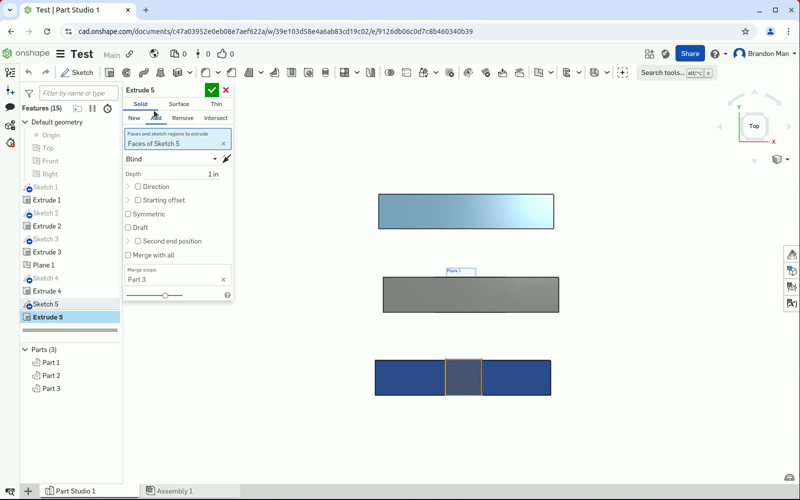
mouse_move(186, 120)
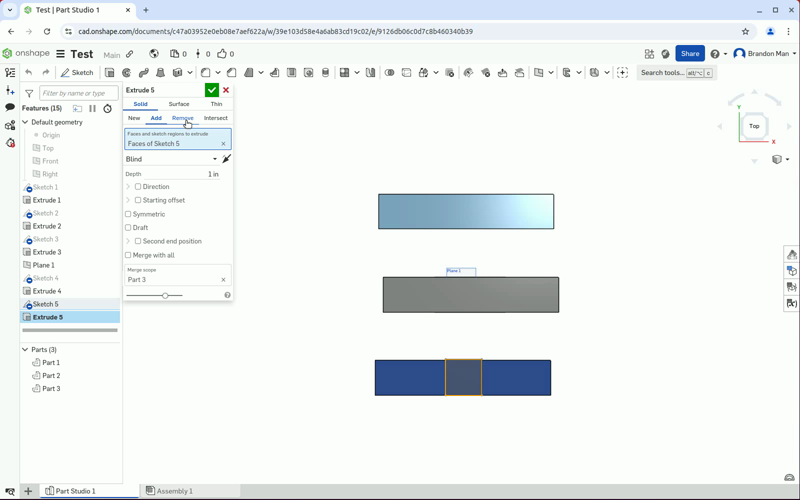
click(186, 120)
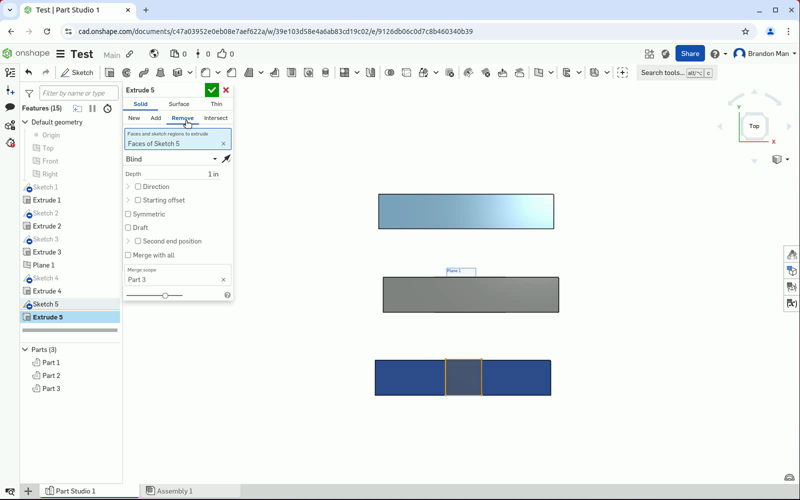
key(tab, 4)
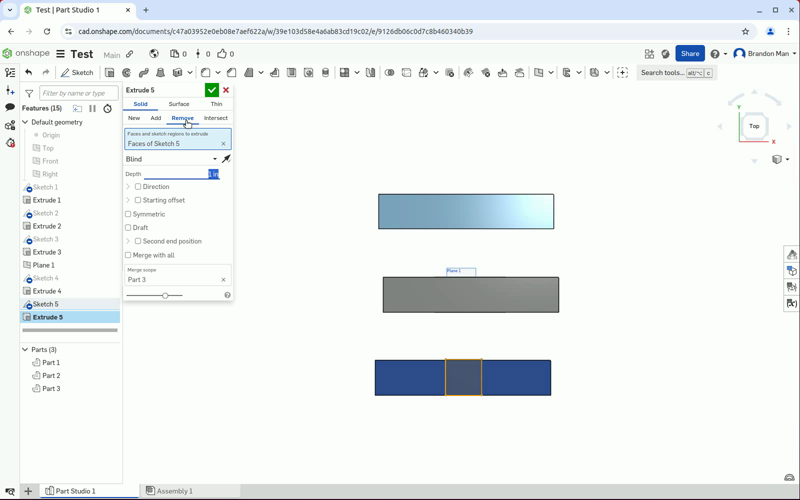
text(3.611)
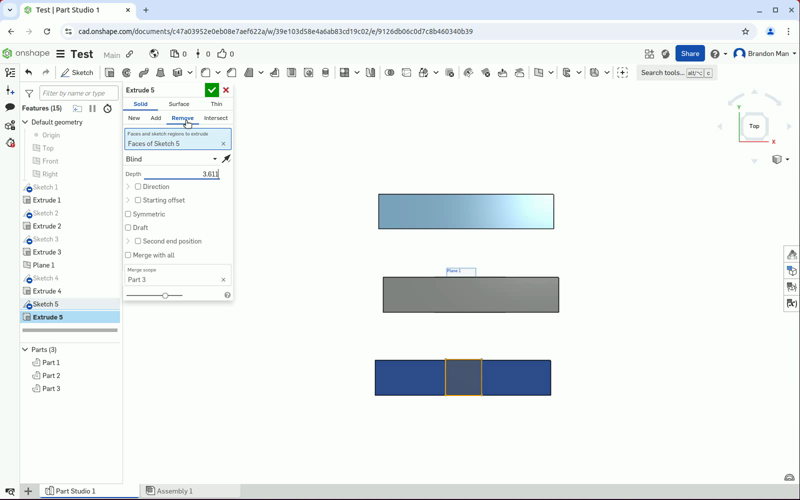
key(tab, 6)
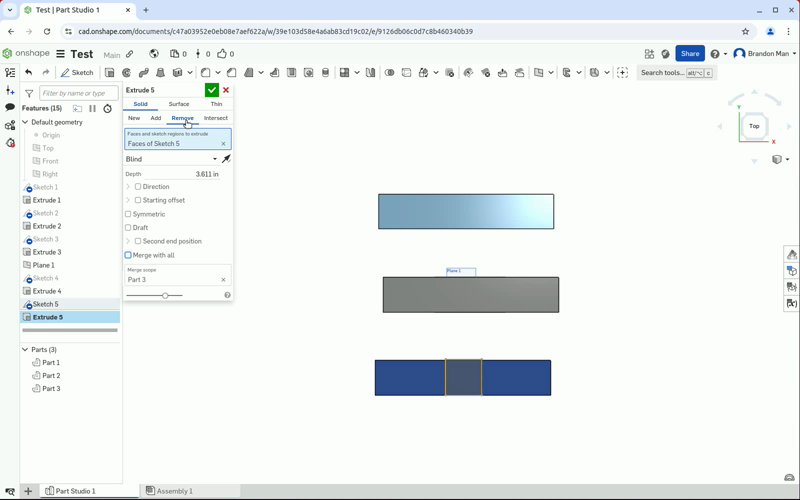
key(space)
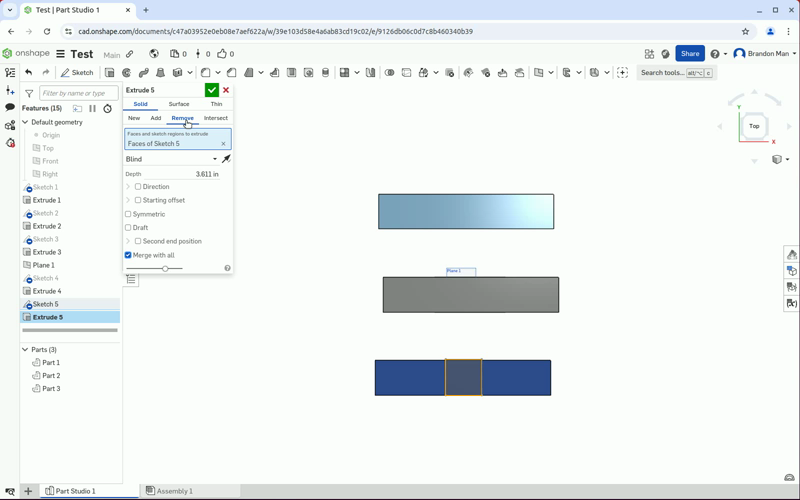
key(enter)
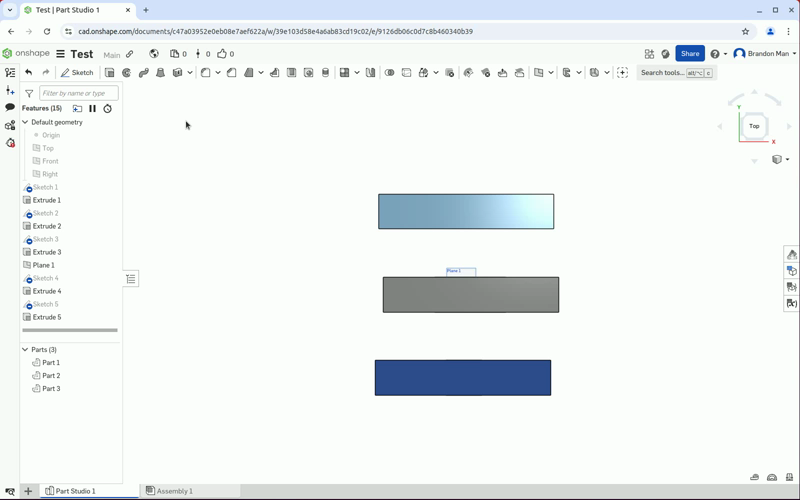
key(shift+h)
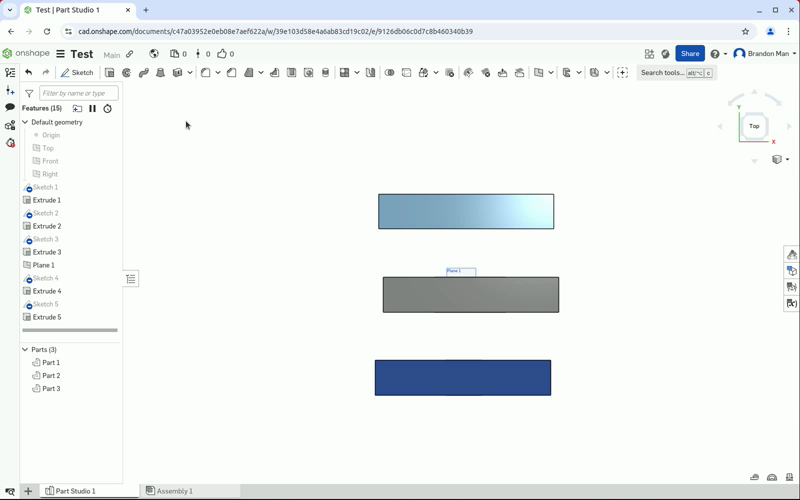
key(shift+h)
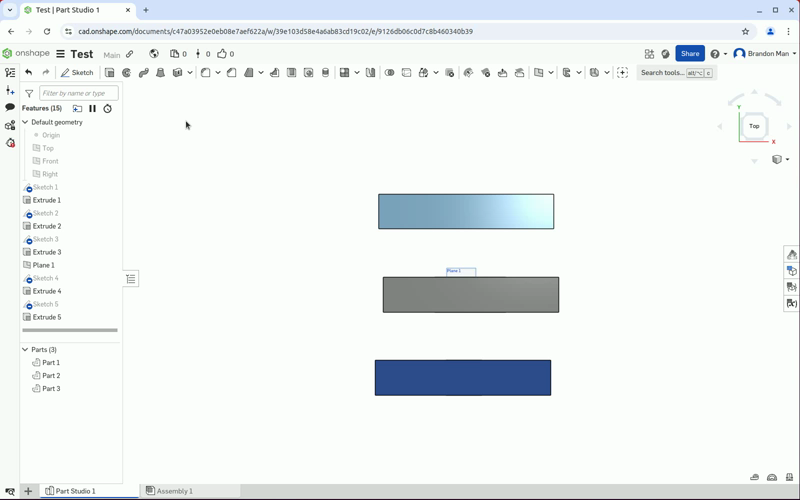
mouse_move(73, 189)
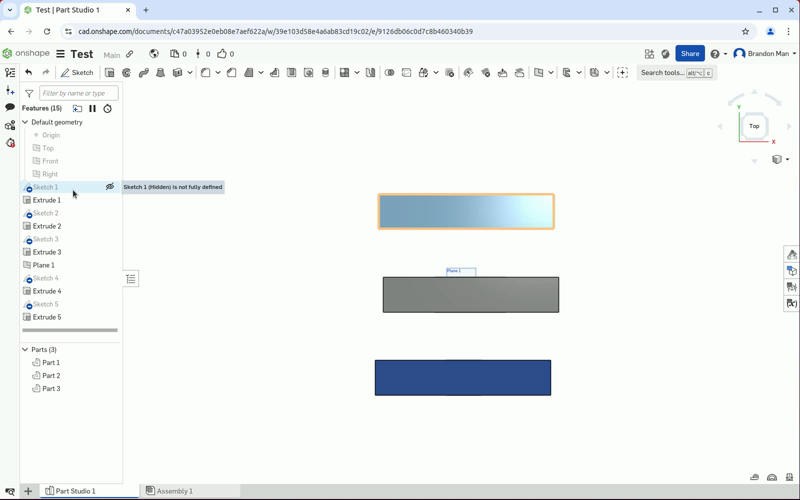
click(73, 189)
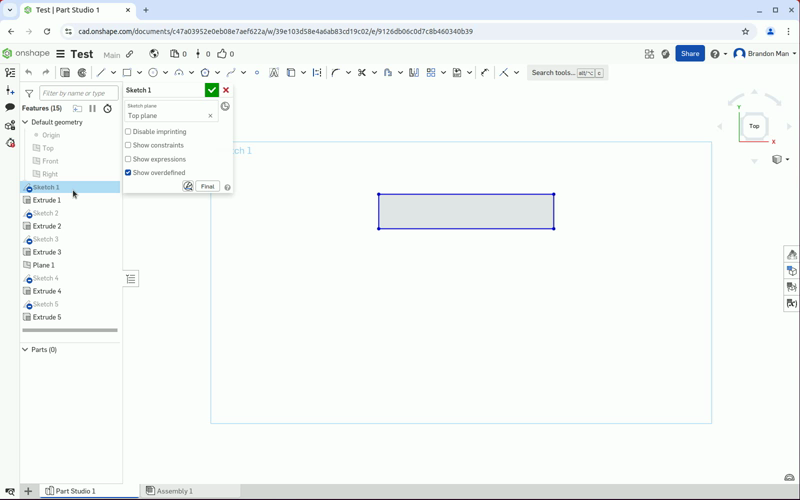
mouse_move(229, 92)
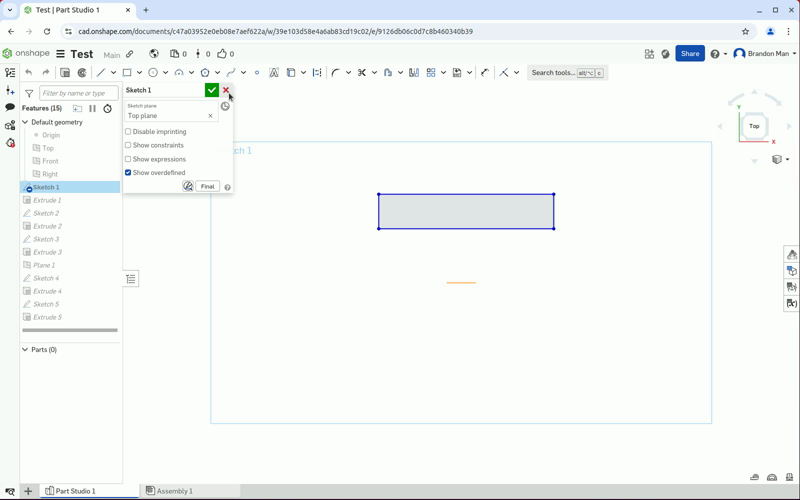
click(229, 92)
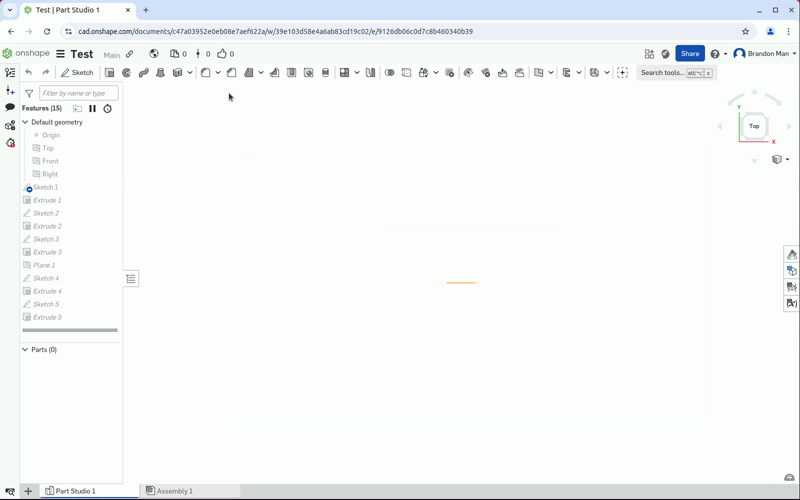
key(shift+s)
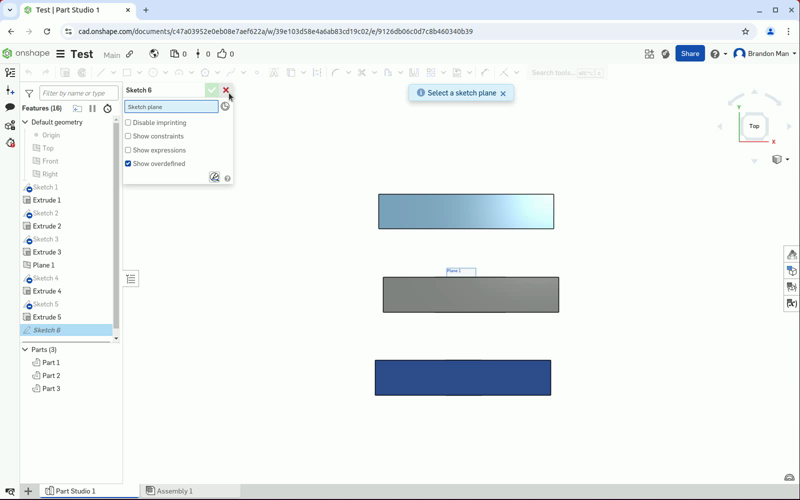
mouse_move(69, 267)
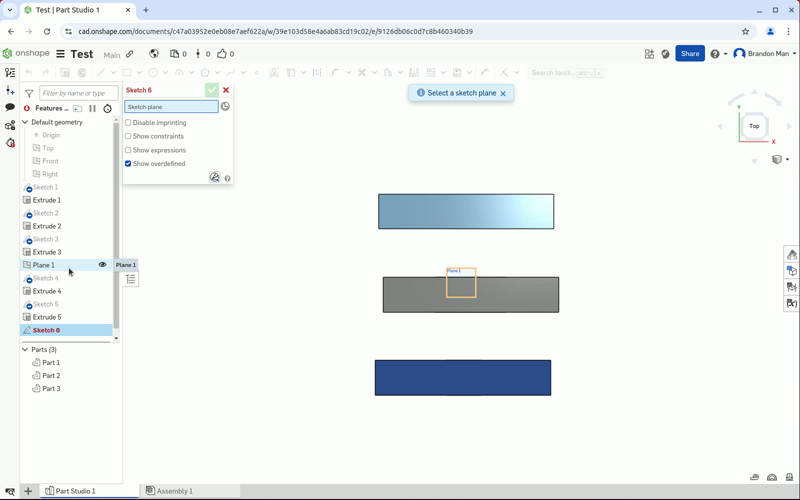
click(69, 267)
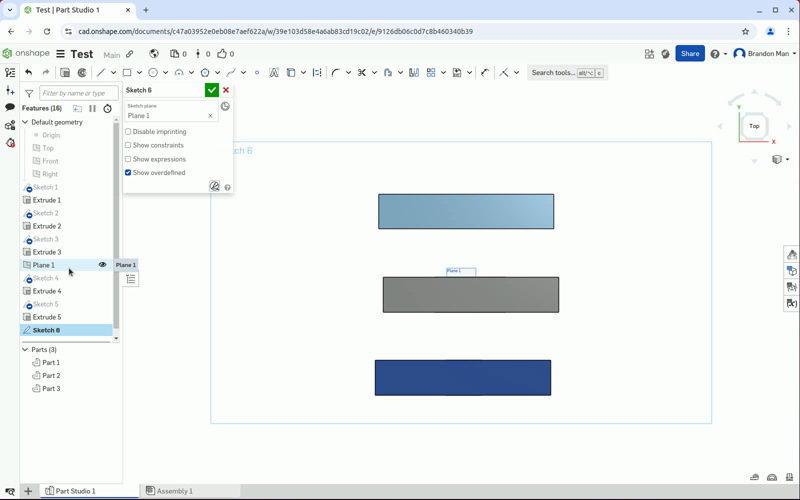
mouse_move(73, 352)
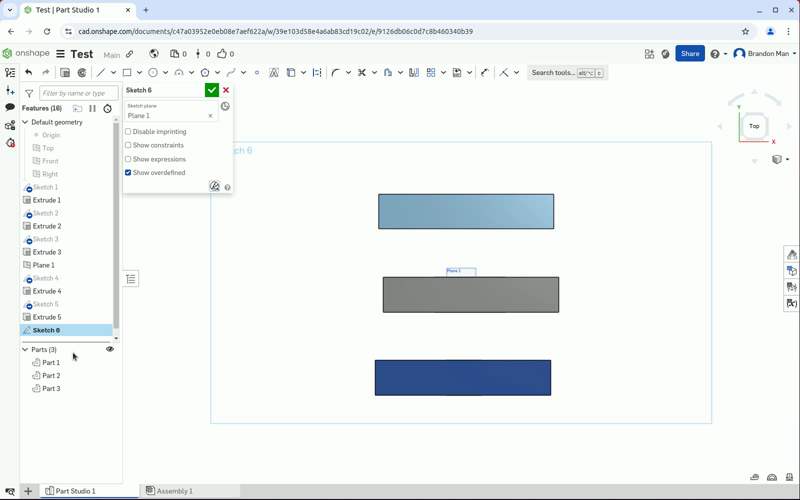
key(y)
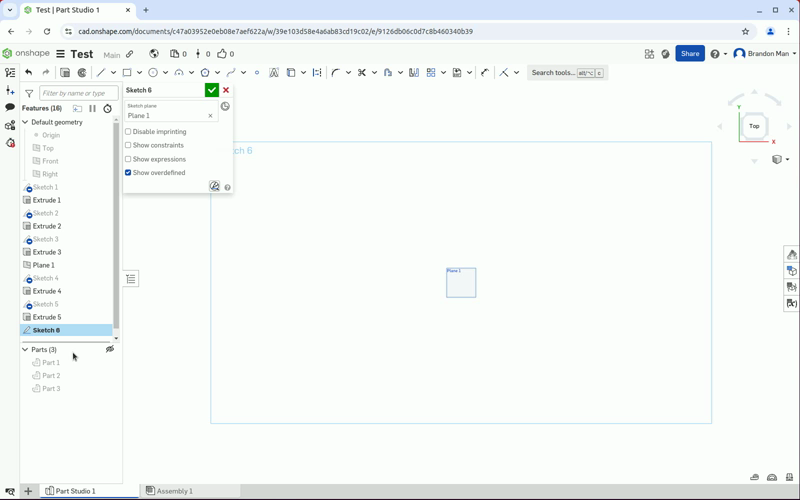
key(l)
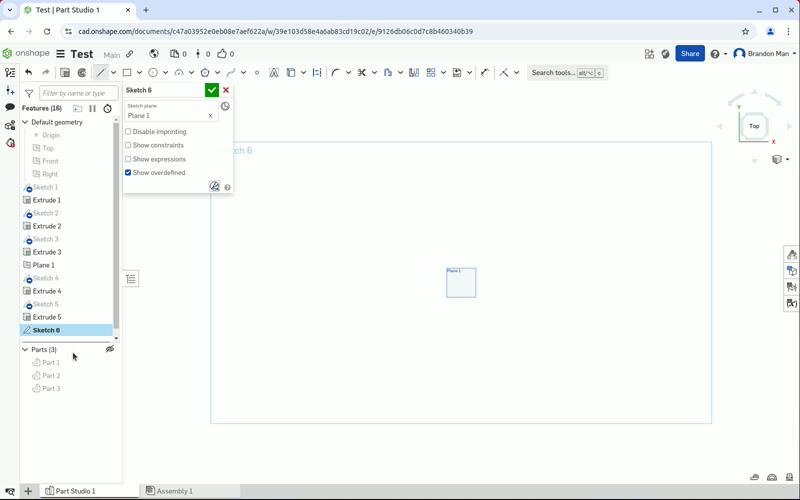
key_down(shift)
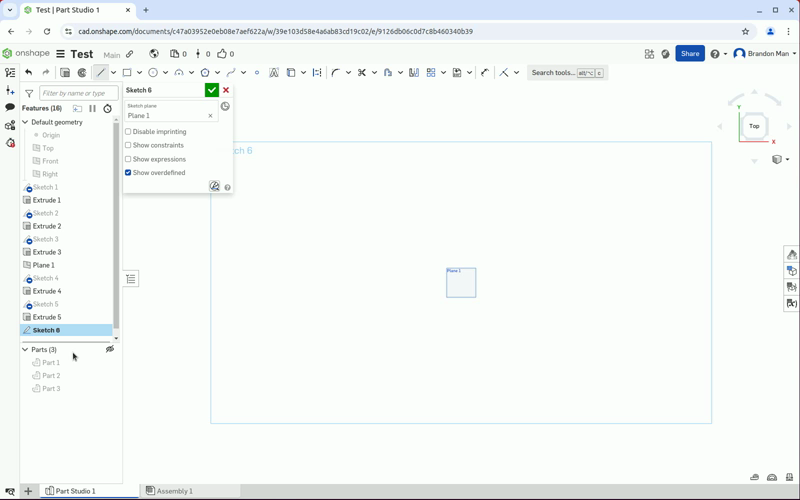
mouse_move(480, 378)
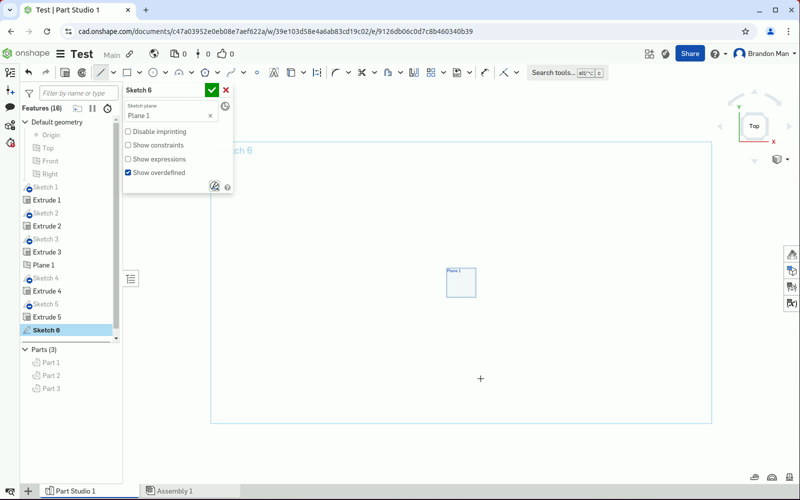
click(480, 378)
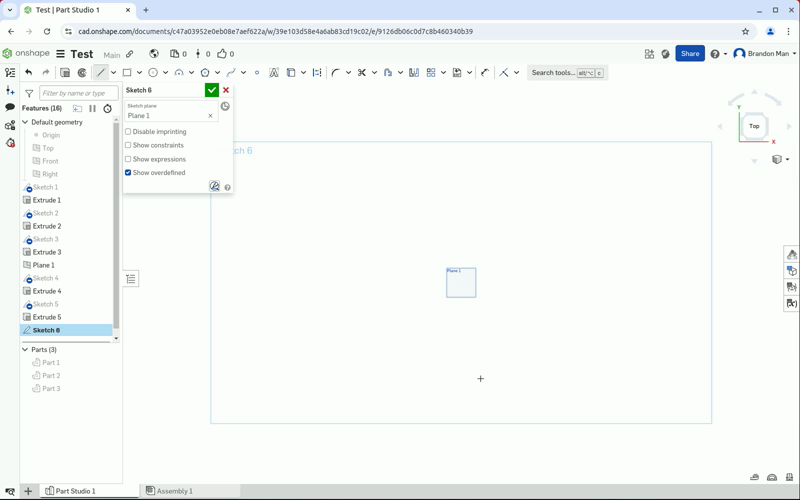
key_up(shift)
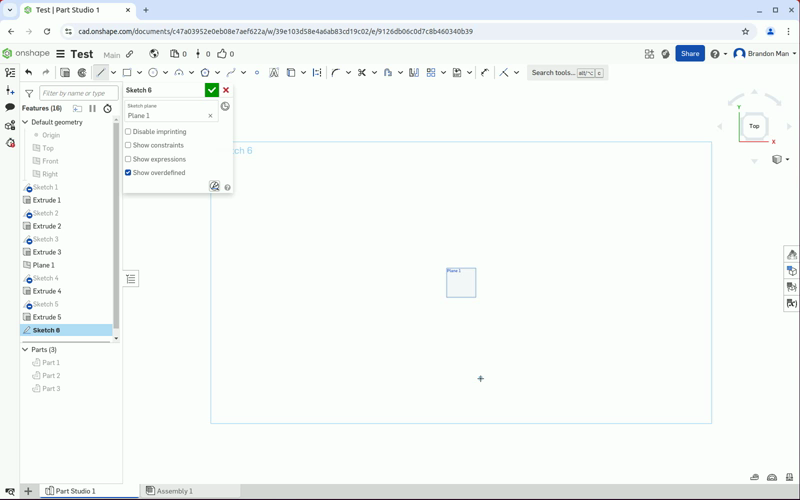
key_down(shift)
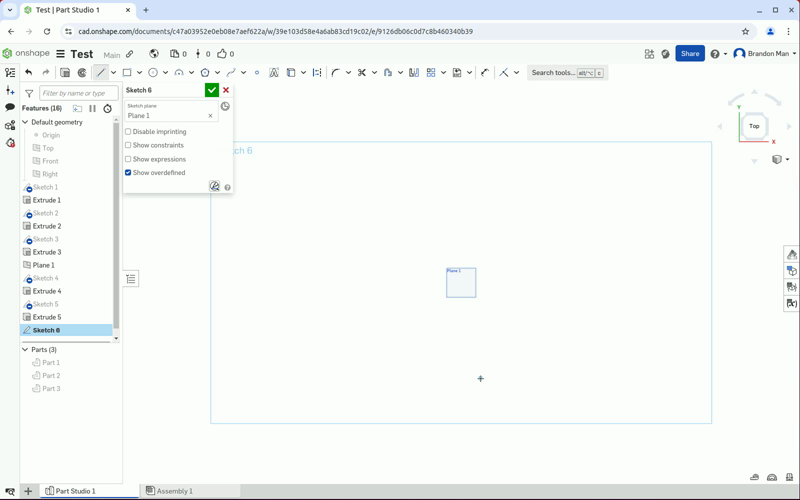
mouse_move(510, 378)
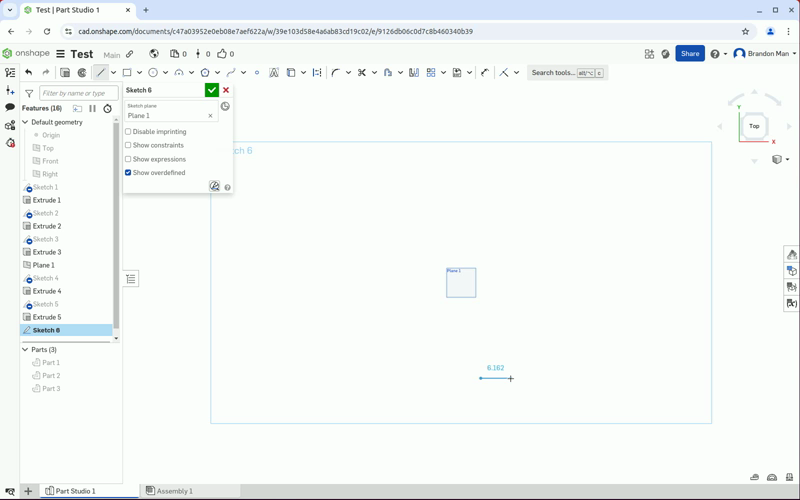
mouse_move(499, 378)
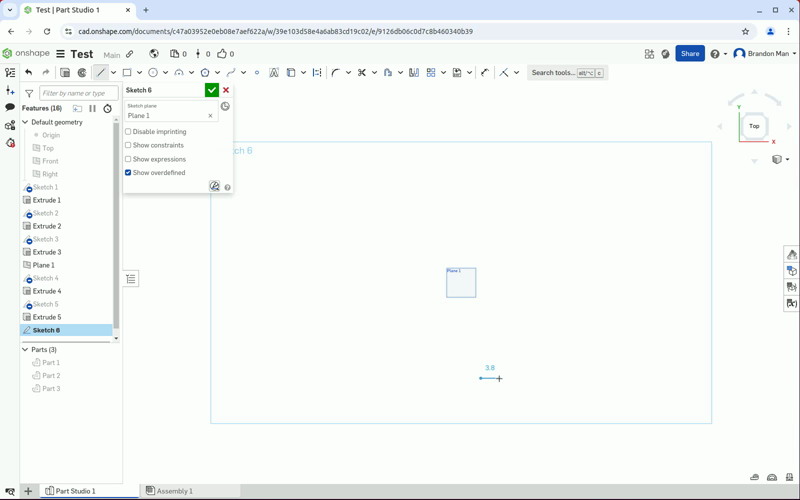
click(499, 378)
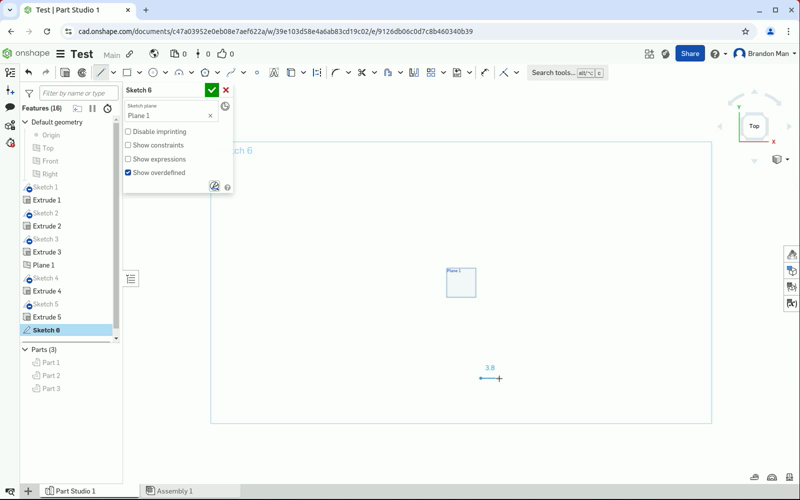
key_up(shift)
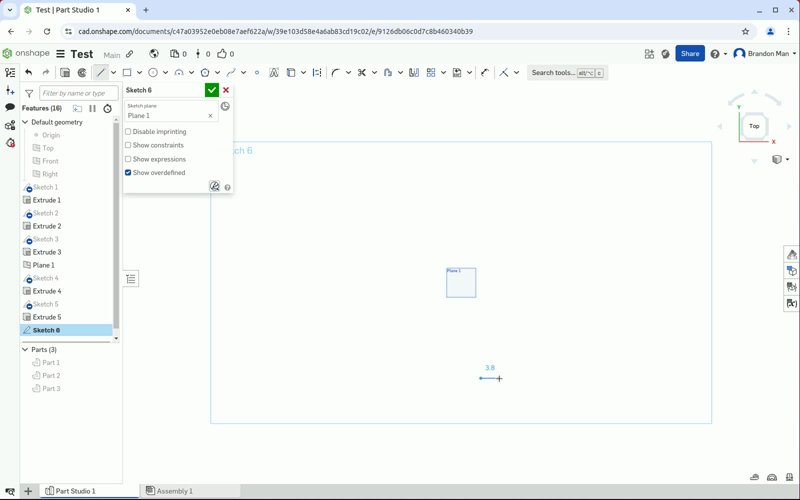
key_down(shift)
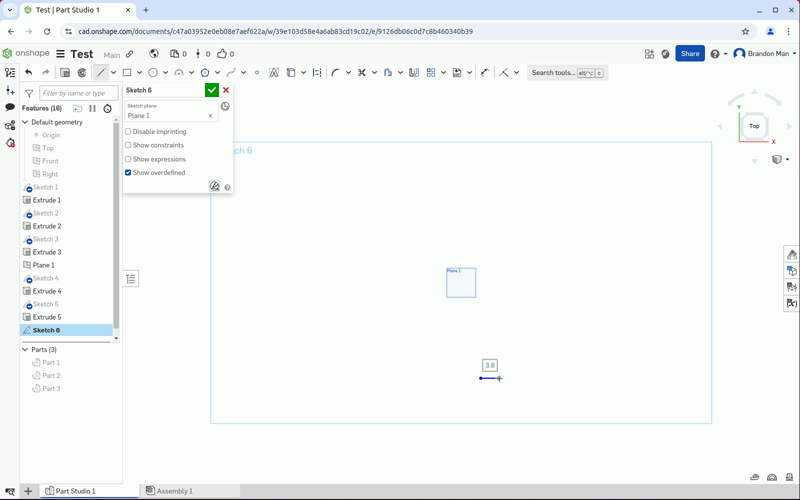
mouse_move(529, 378)
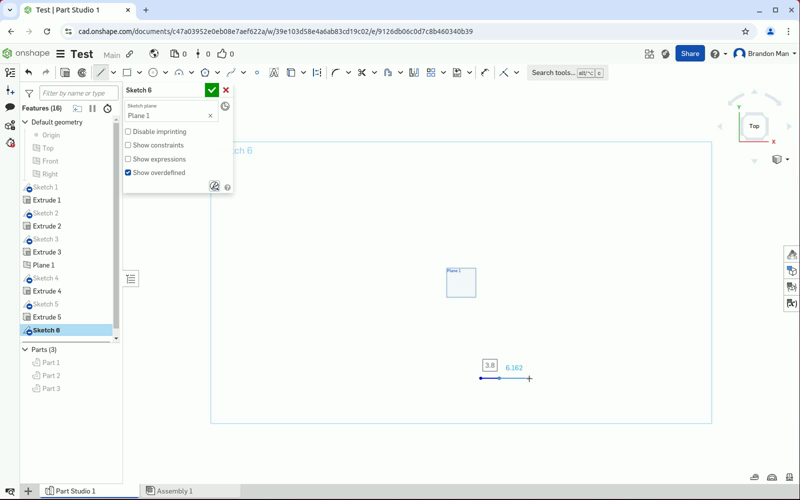
mouse_move(499, 359)
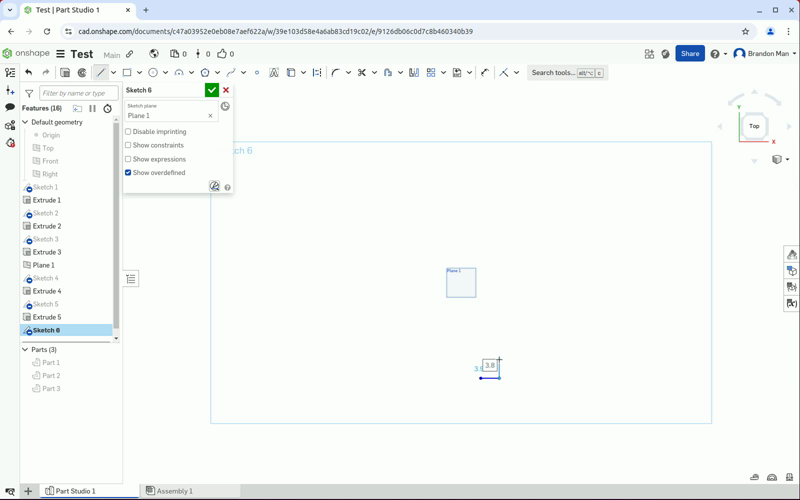
click(499, 359)
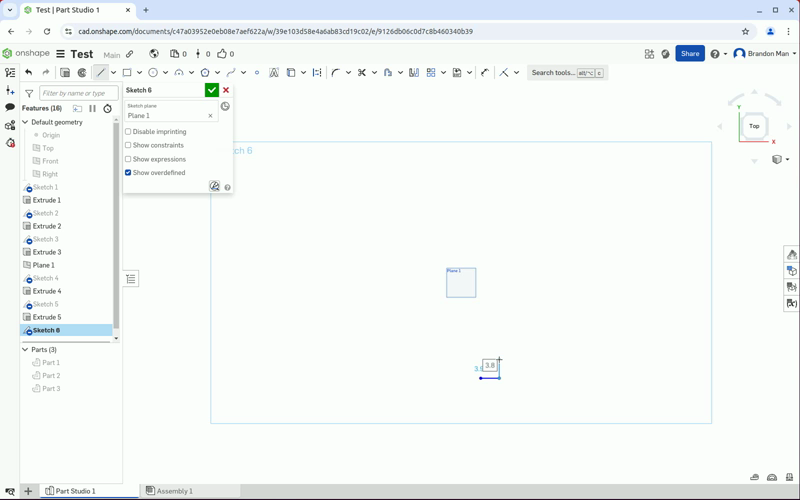
key_up(shift)
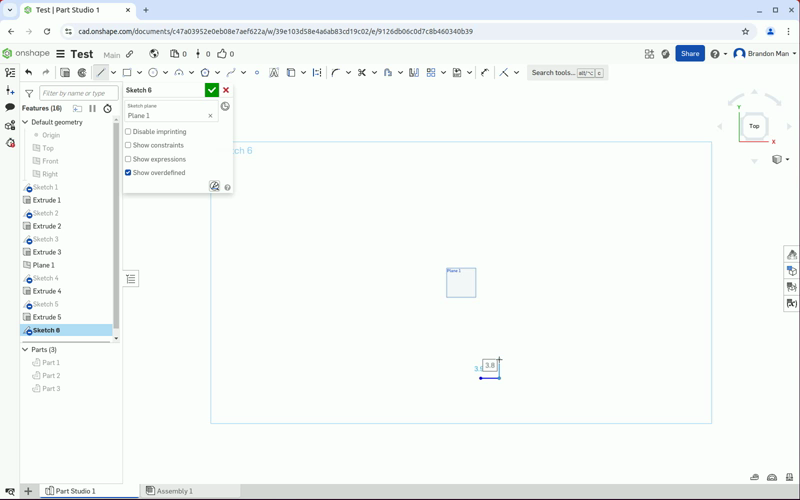
key_down(shift)
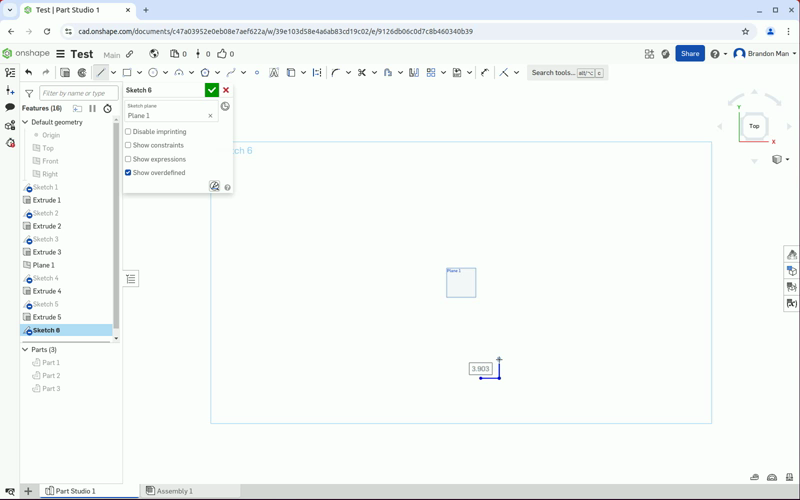
mouse_move(529, 359)
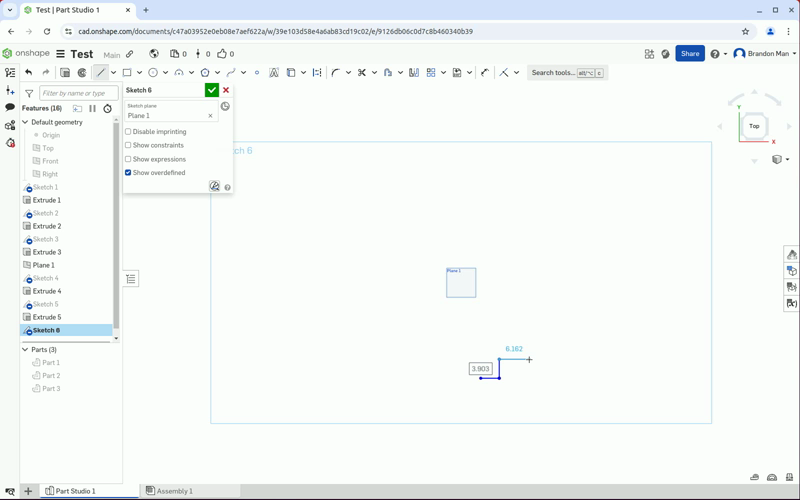
mouse_move(480, 359)
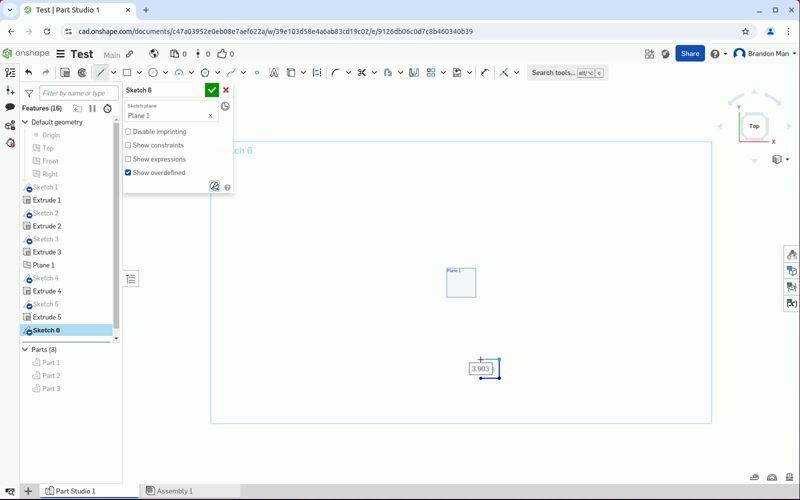
click(480, 359)
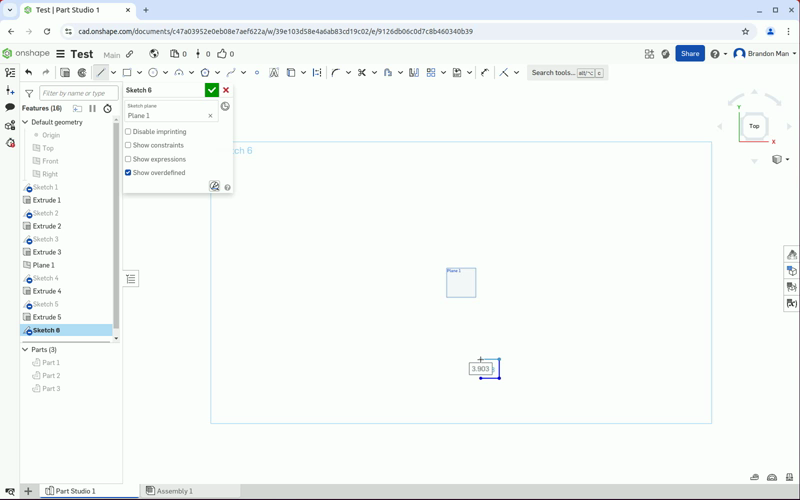
key_up(shift)
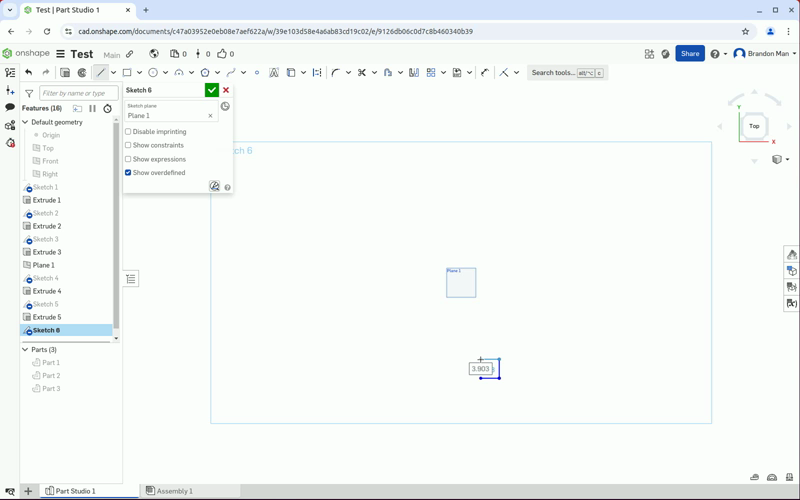
mouse_move(510, 359)
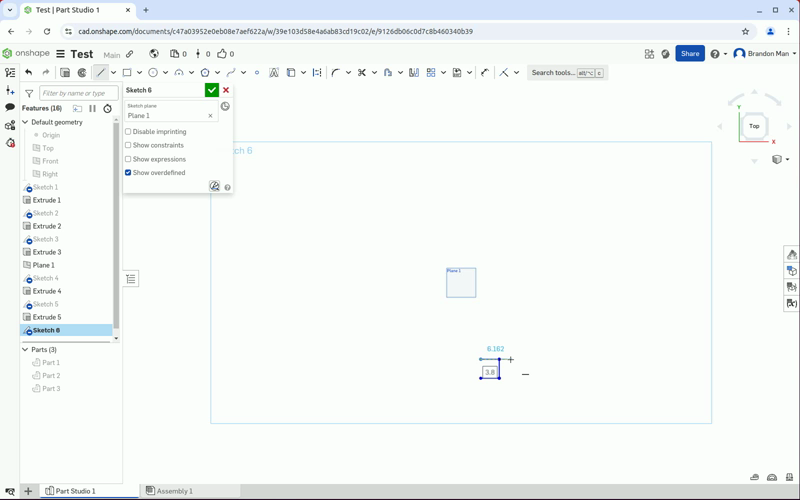
key_down(shift)
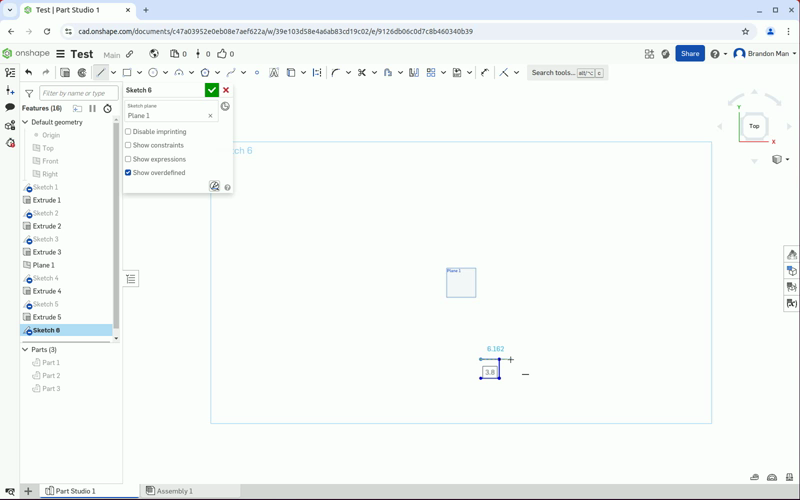
mouse_move(480, 378)
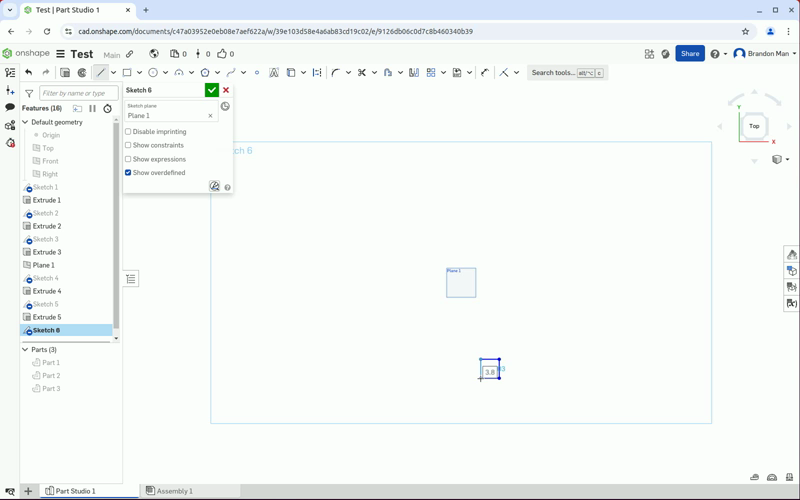
key_up(shift)
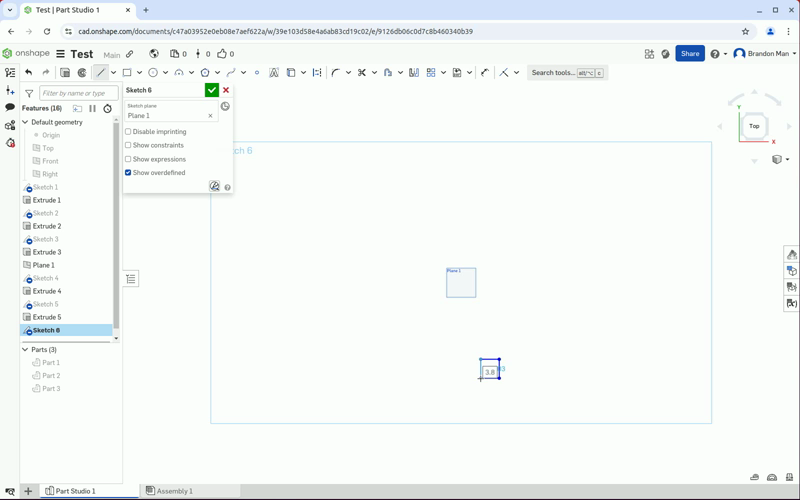
click(480, 378)
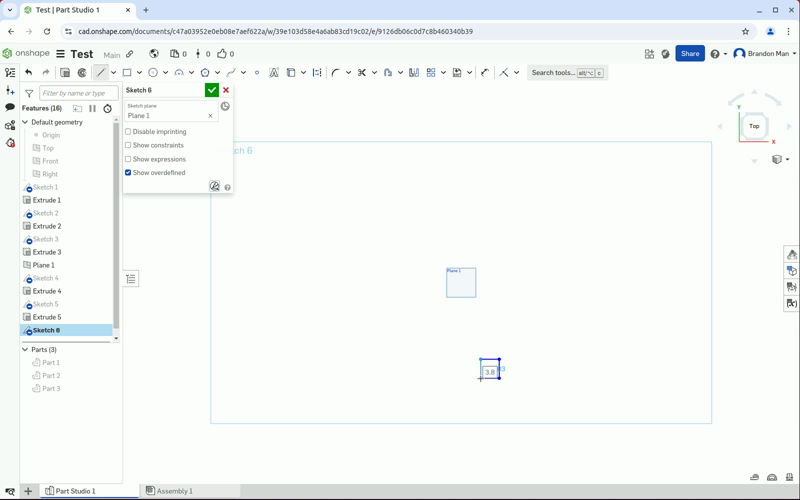
key(esc)
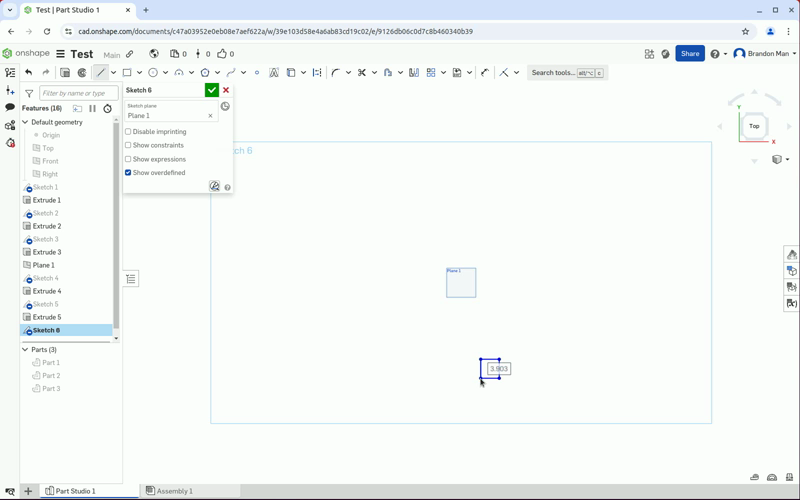
mouse_move(497, 377)
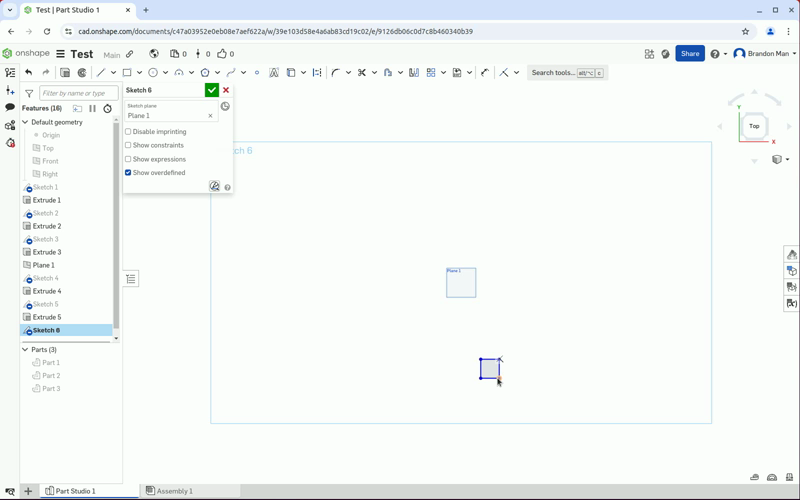
scroll(6)
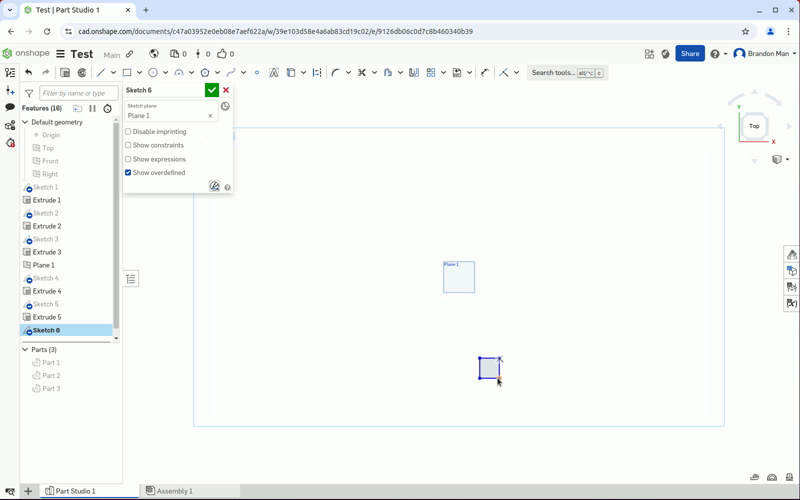
scroll(6)
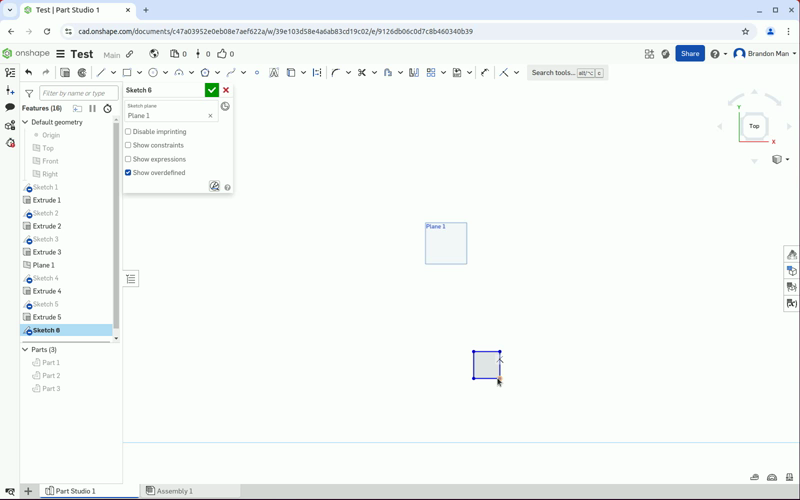
scroll(6)
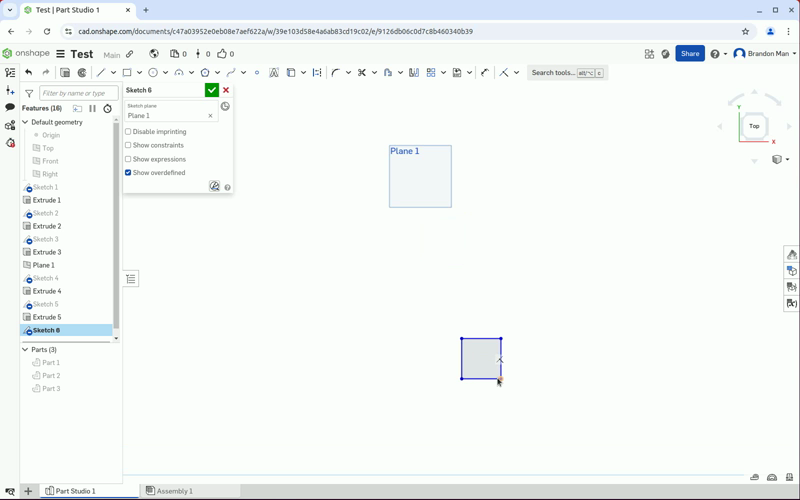
scroll(6)
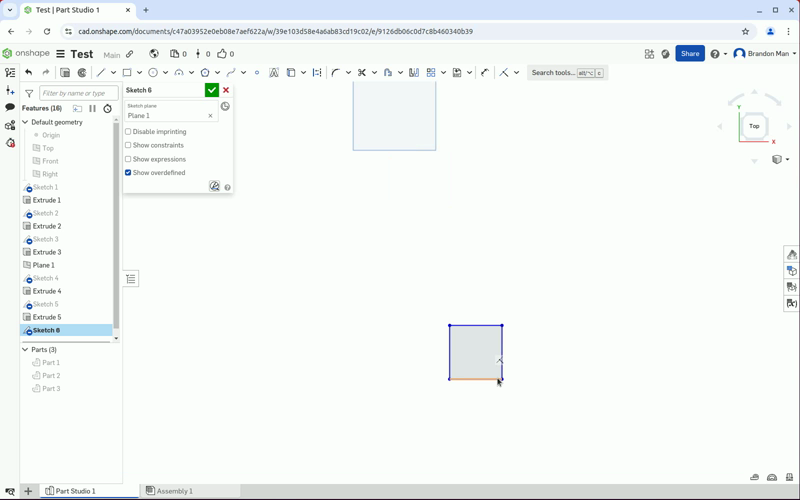
scroll(6)
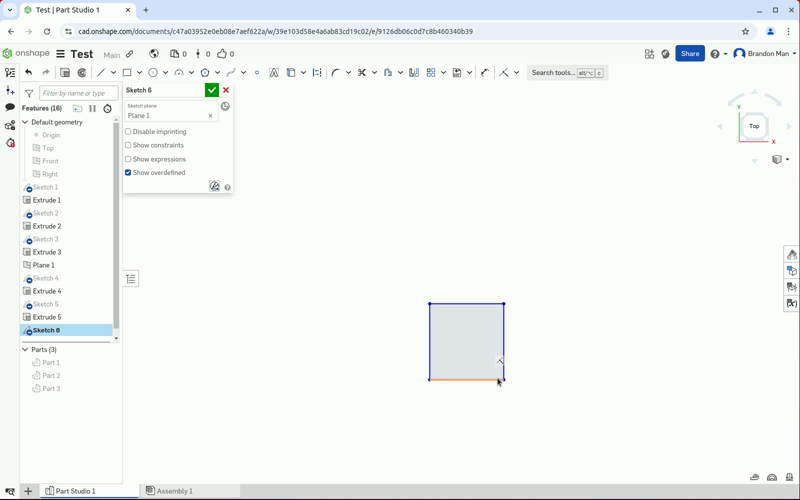
scroll(6)
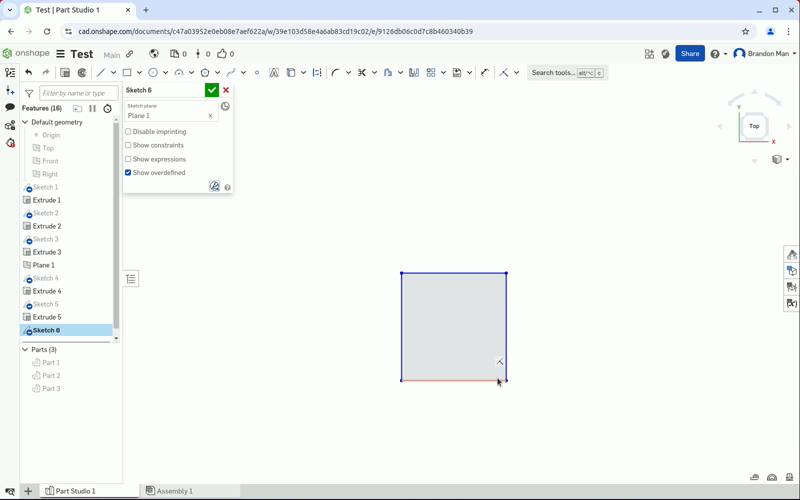
scroll(6)
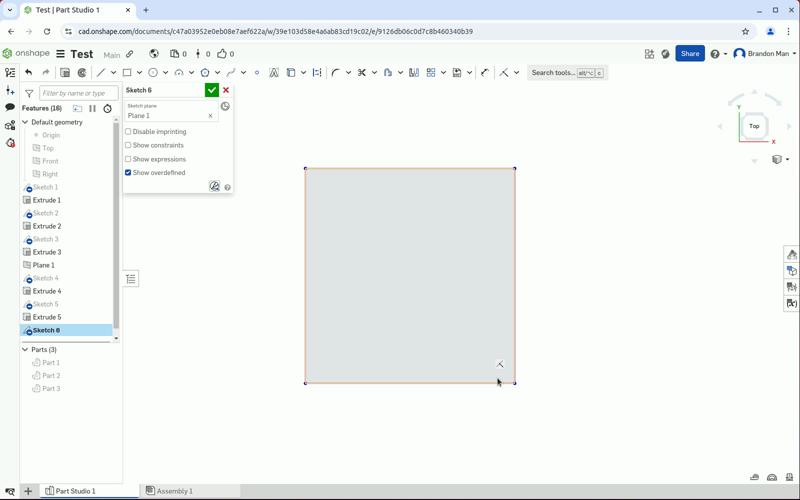
click(497, 377)
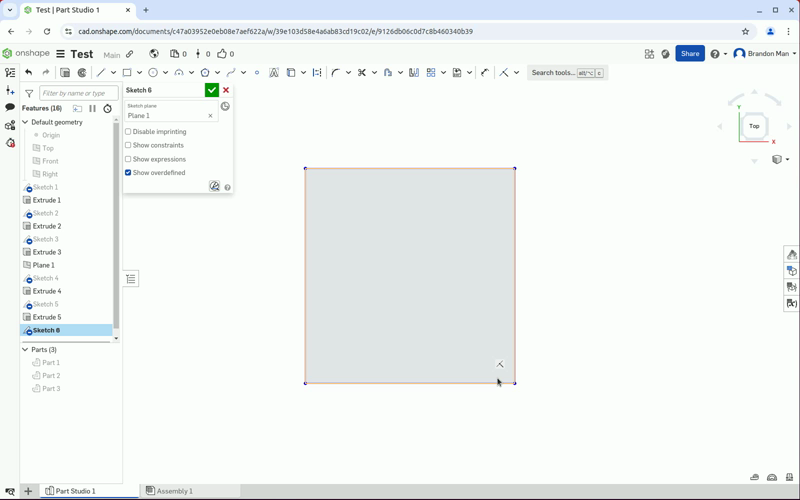
scroll(-6)
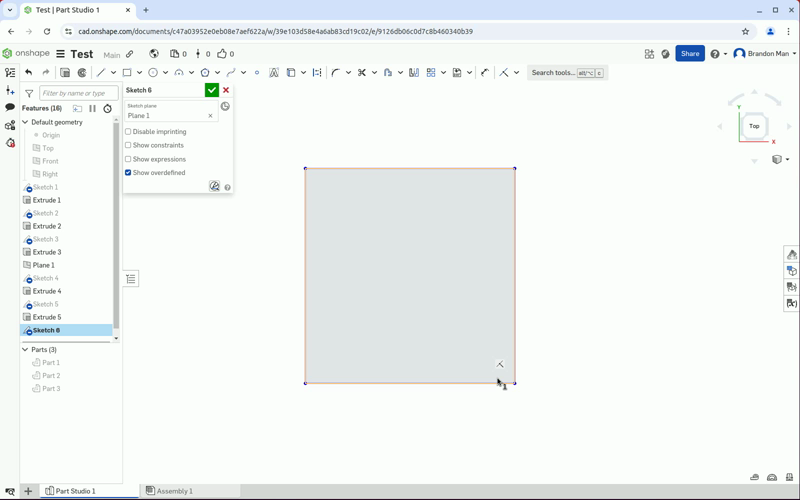
scroll(-6)
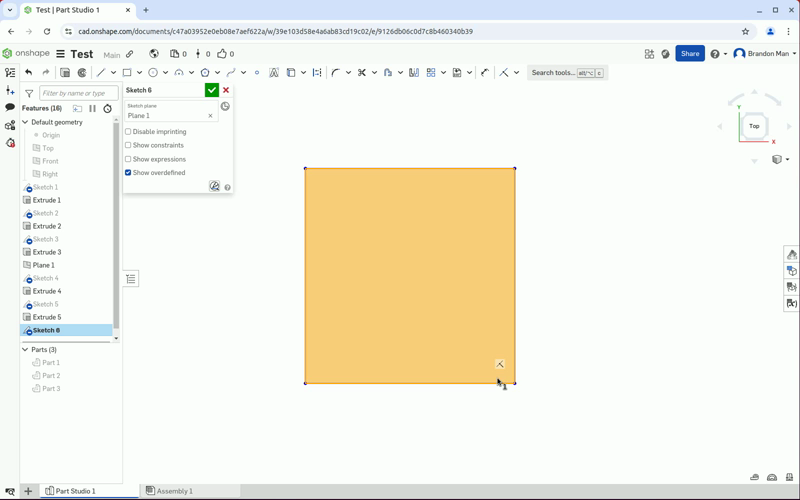
scroll(-6)
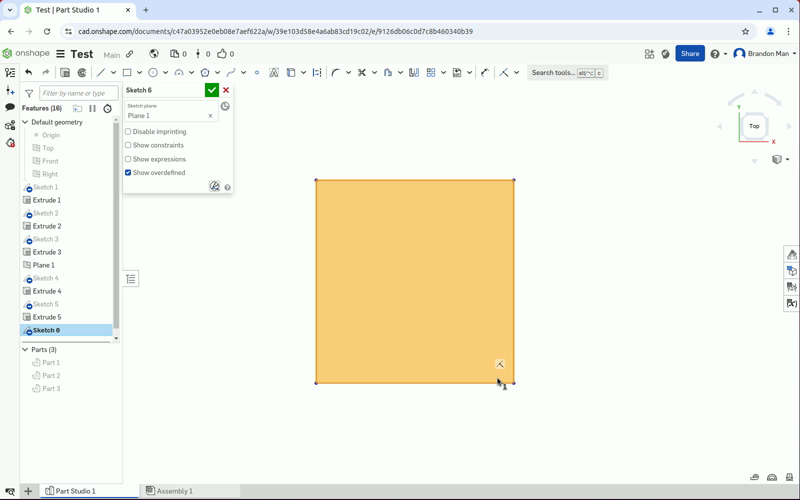
scroll(-6)
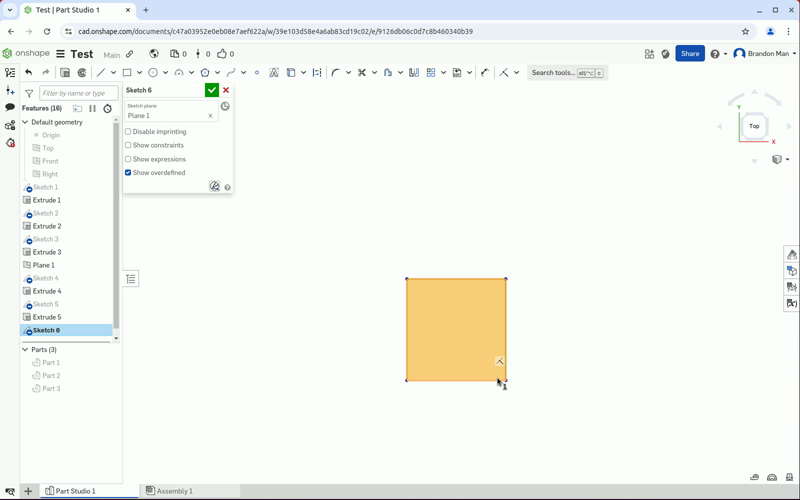
scroll(-6)
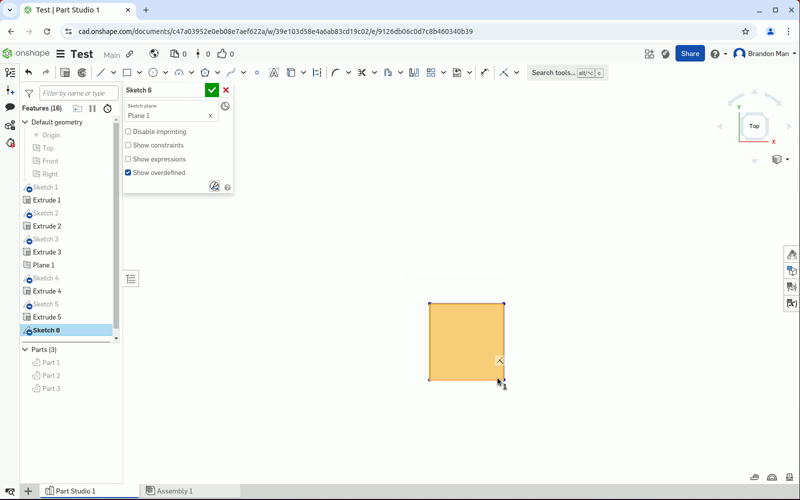
scroll(-6)
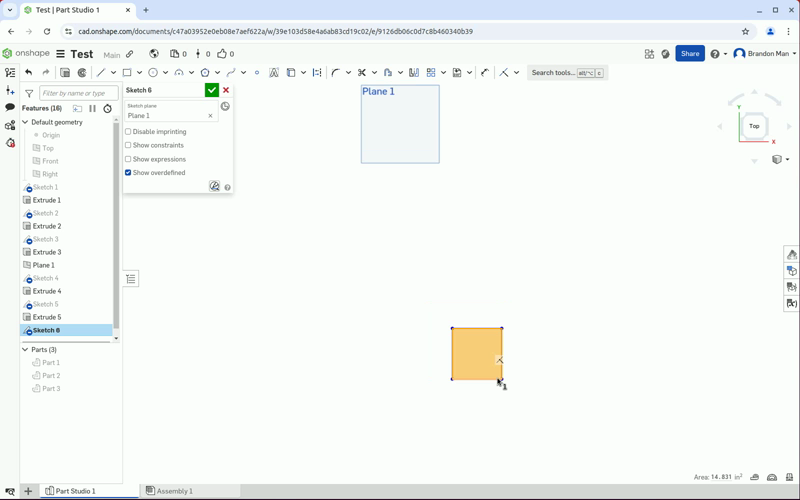
scroll(-6)
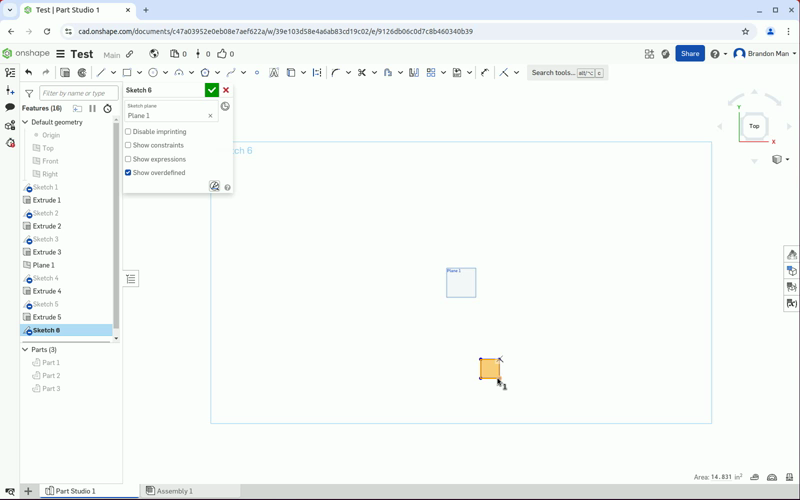
mouse_move(73, 352)
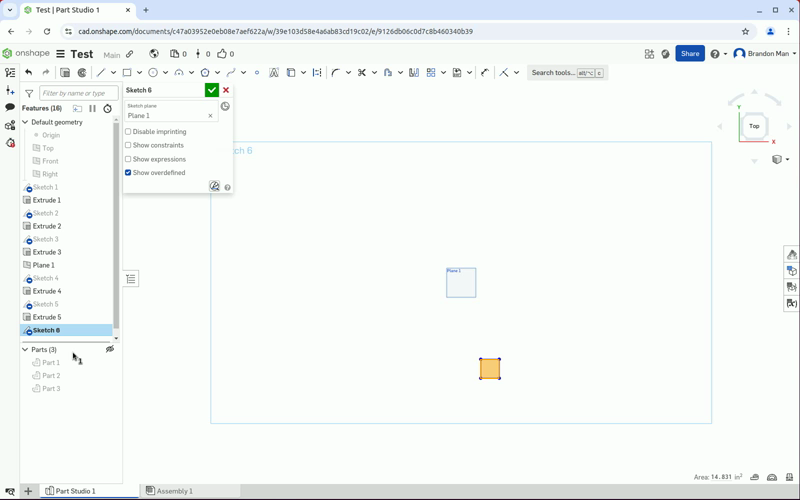
key(shift+y)
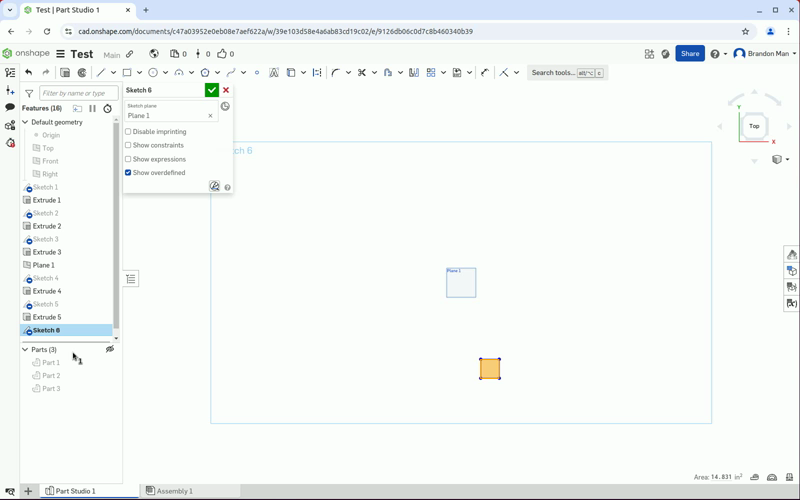
key(shift+e)
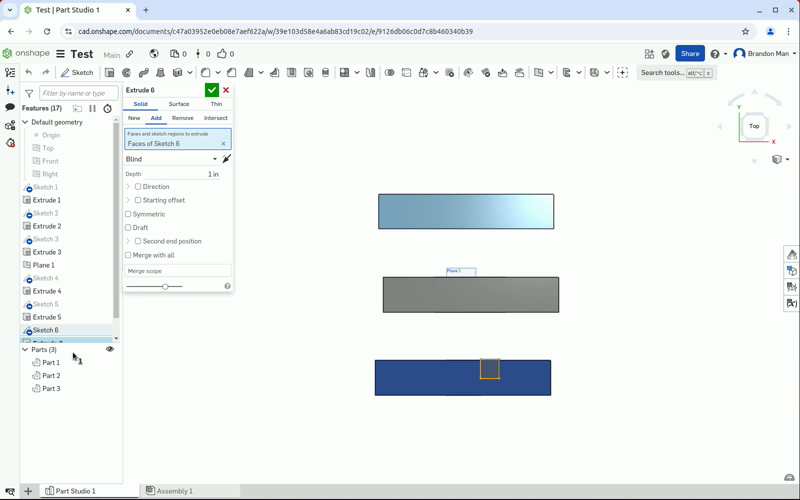
mouse_move(143, 106)
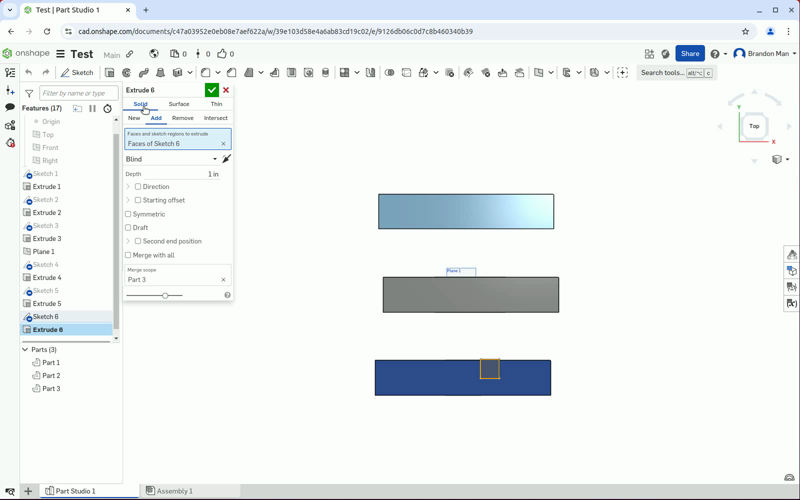
click(143, 106)
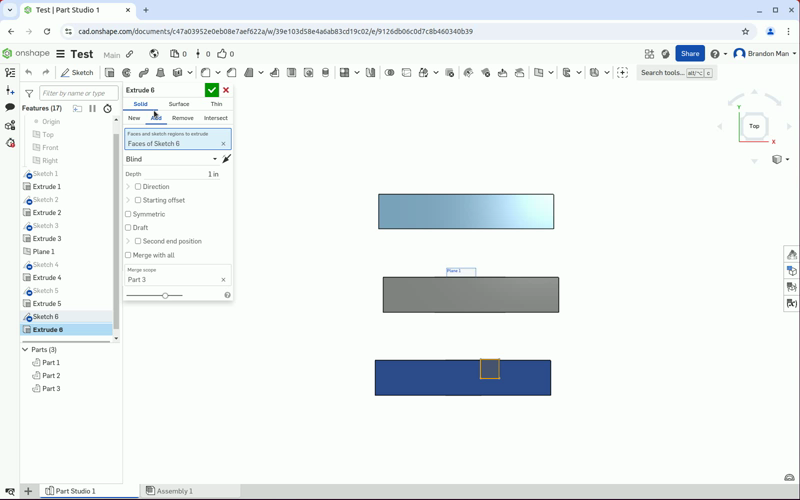
mouse_move(186, 120)
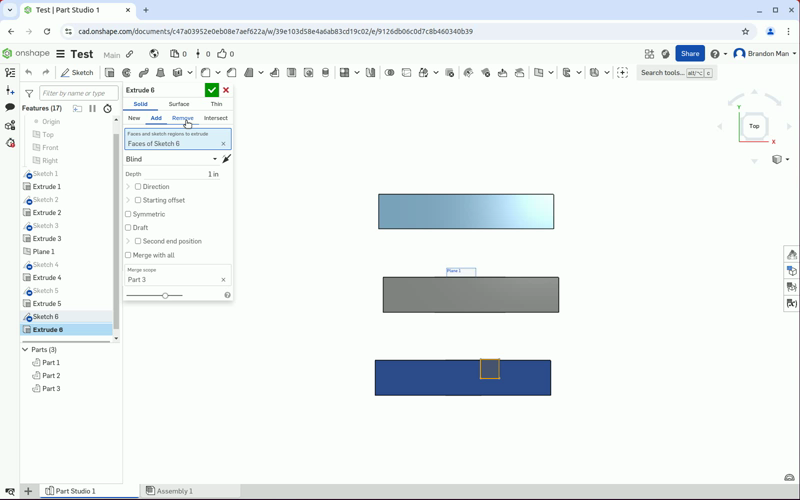
click(186, 120)
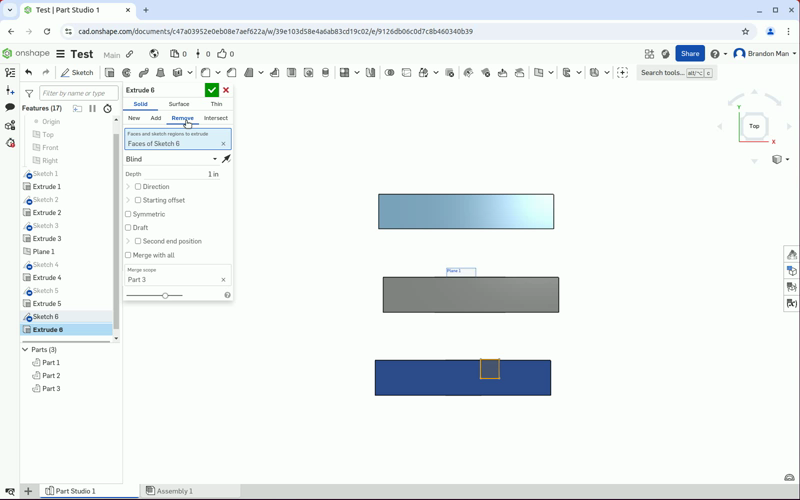
key(tab, 4)
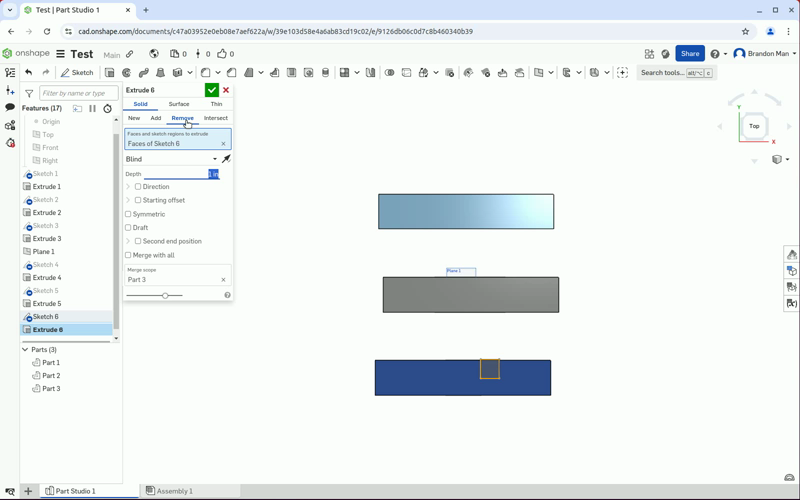
text(7.221)
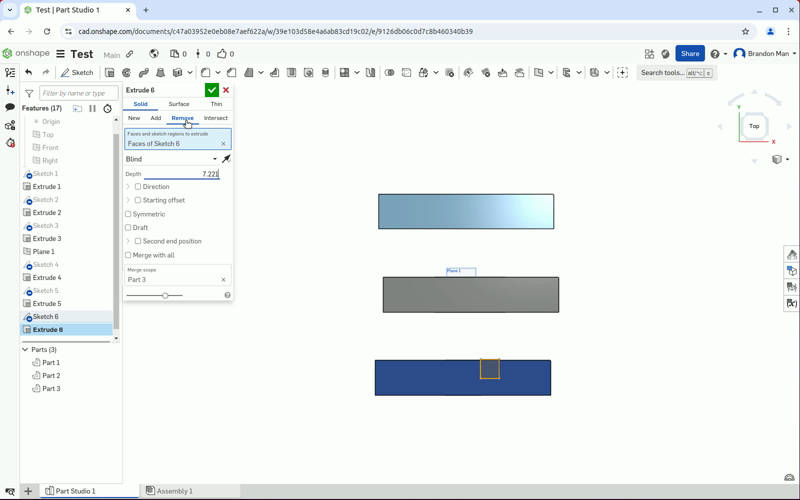
key(tab, 6)
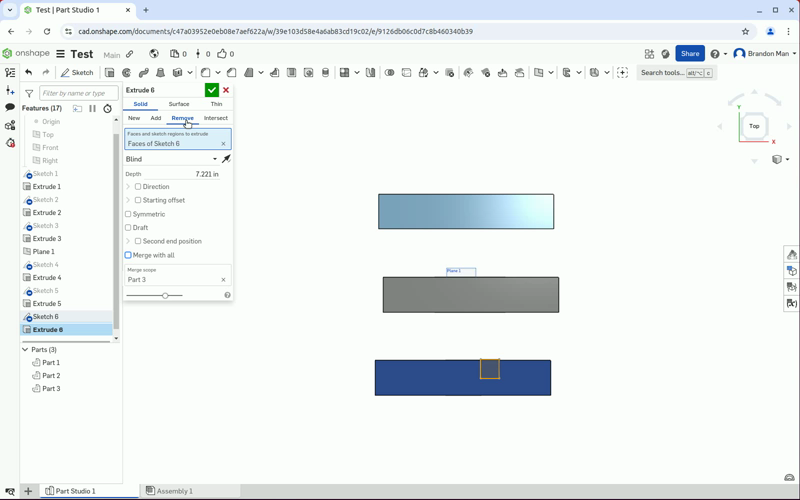
key(space)
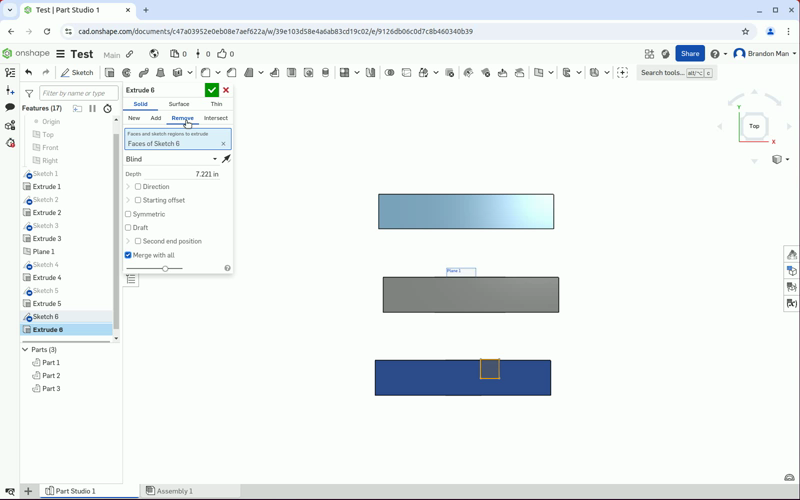
key(enter)
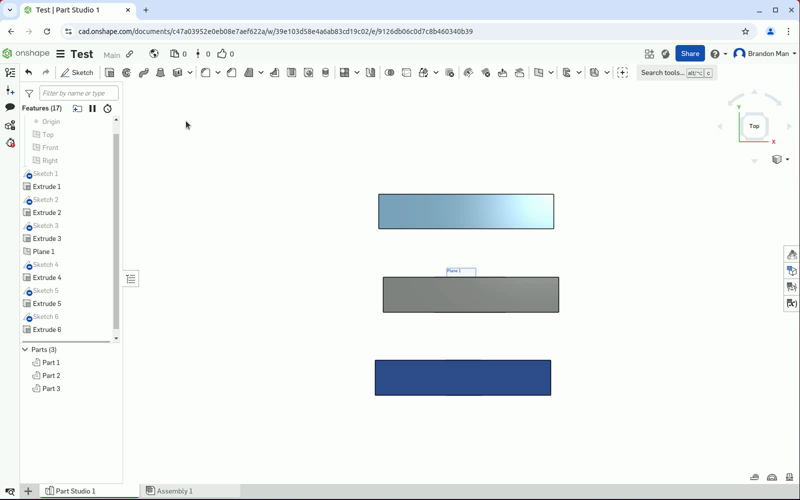
key(shift+h)
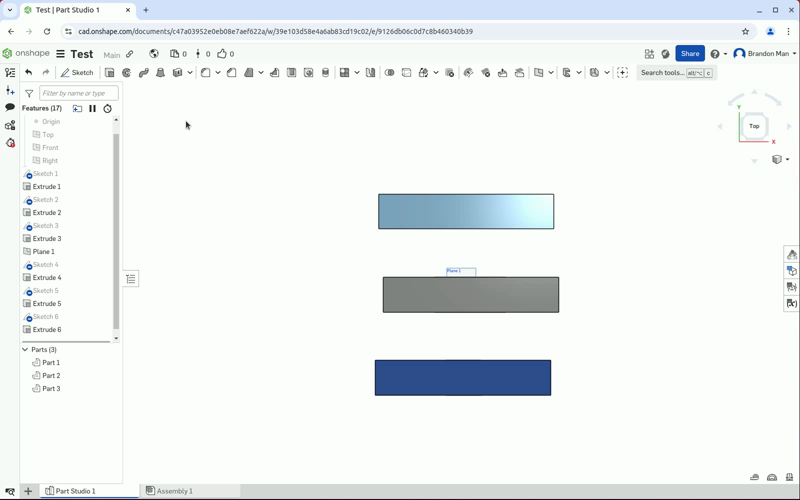
key(shift+h)
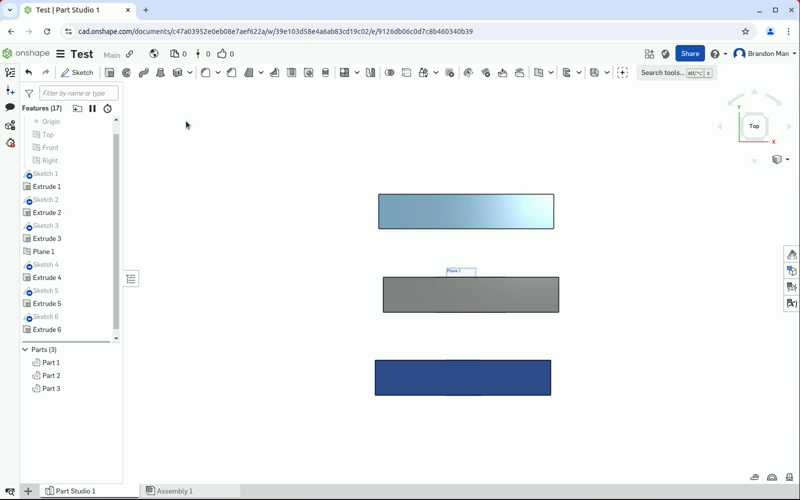
mouse_move(69, 176)
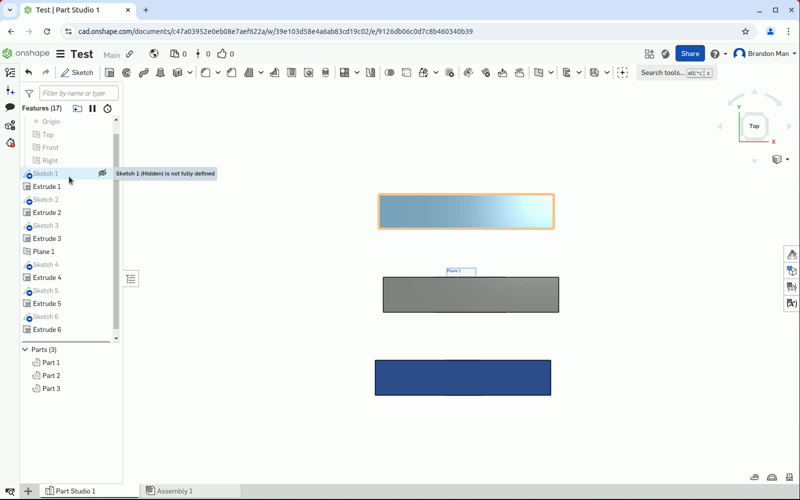
click(69, 176)
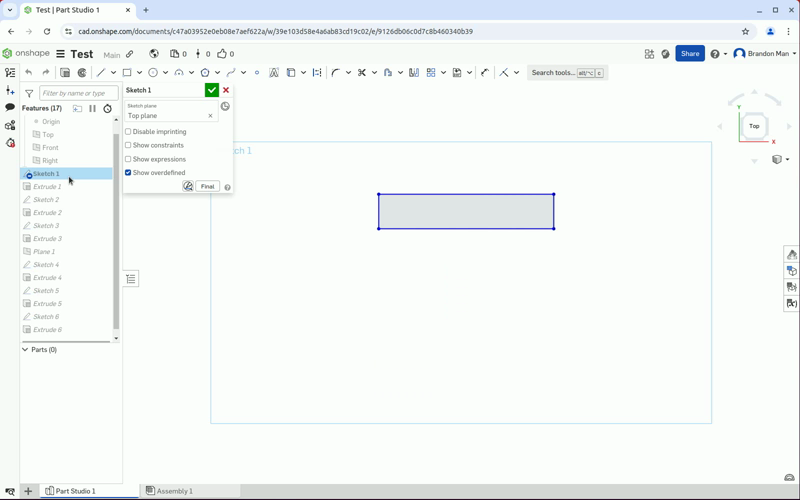
mouse_move(229, 92)
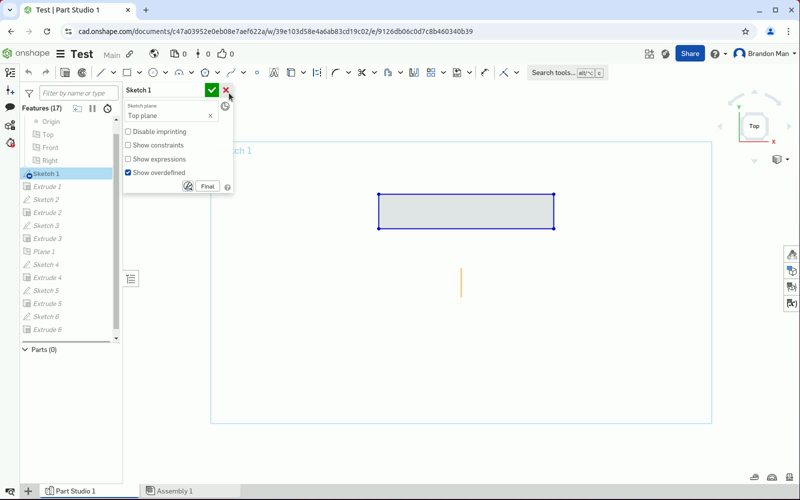
click(229, 92)
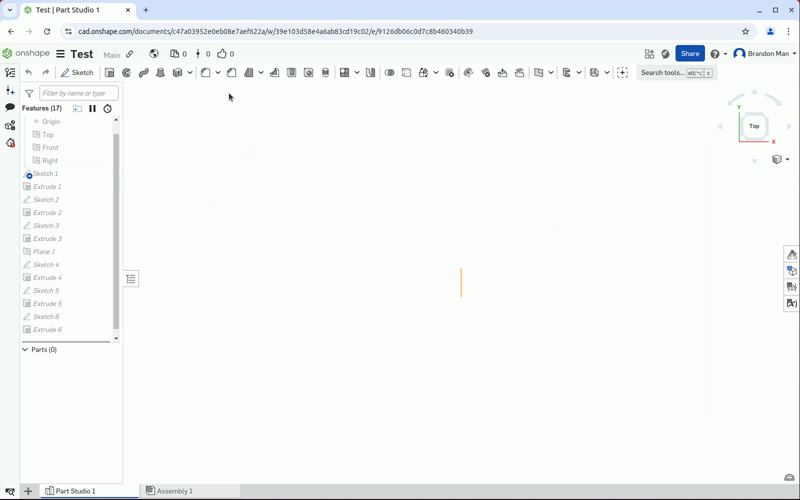
key(shift+s)
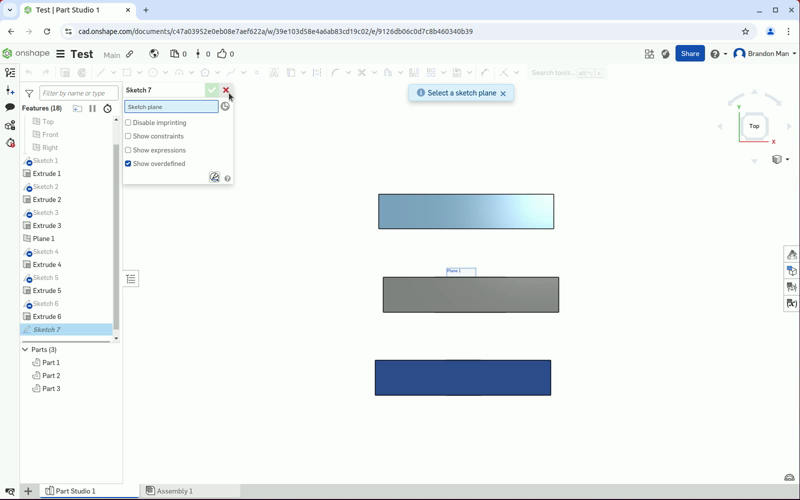
mouse_move(69, 241)
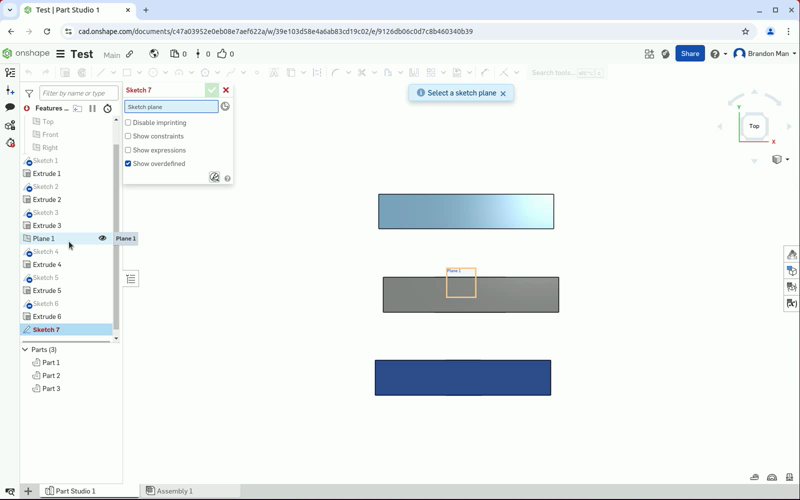
click(69, 241)
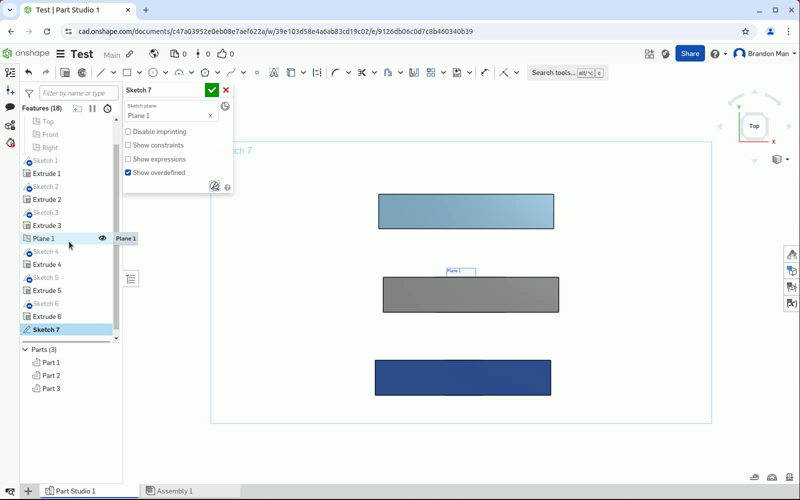
mouse_move(73, 352)
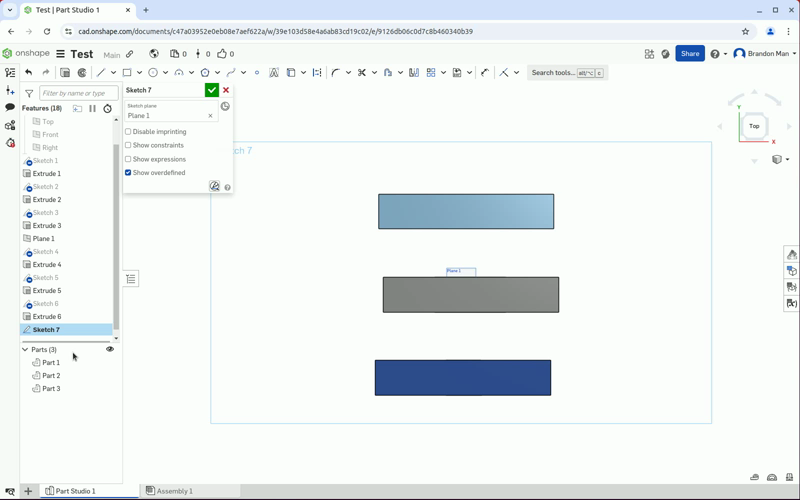
key(y)
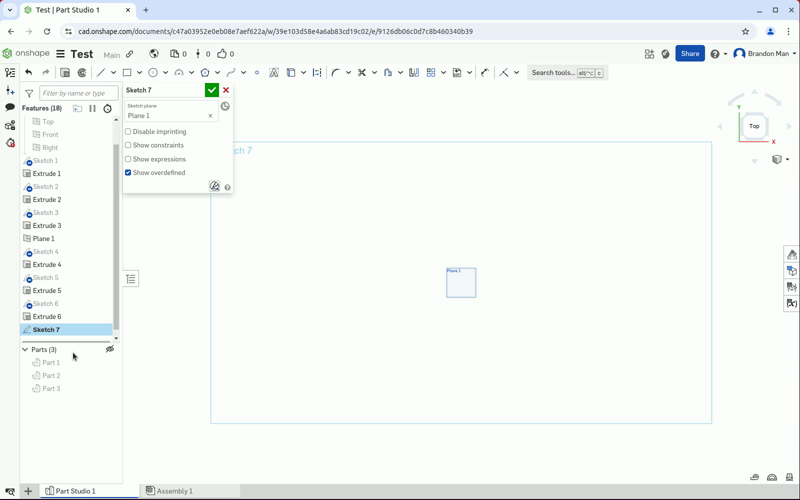
key(l)
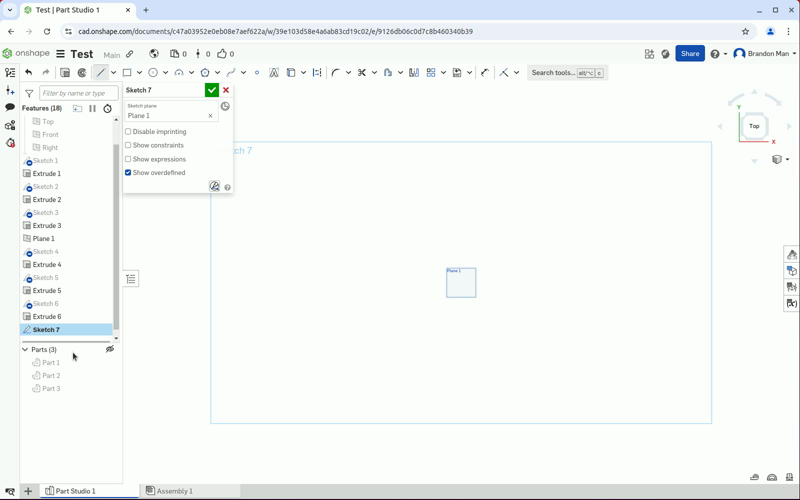
key_down(shift)
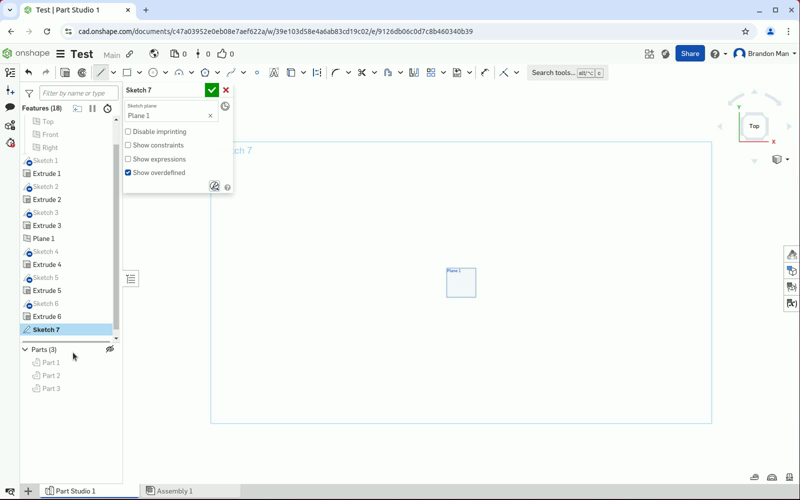
mouse_move(427, 378)
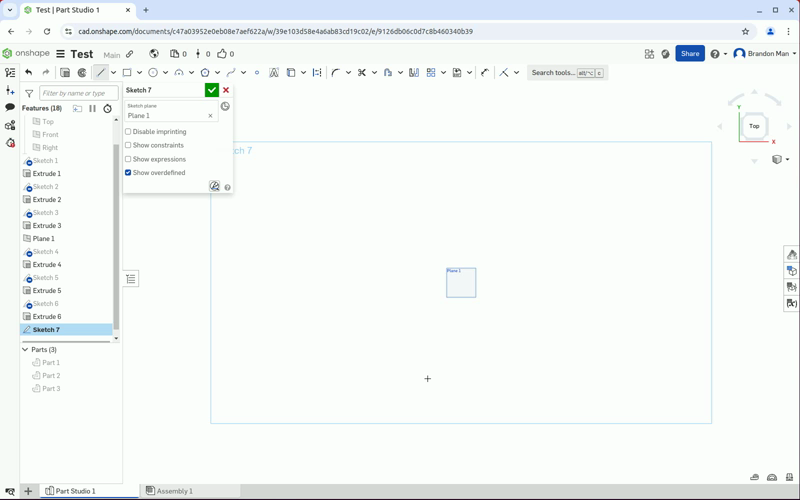
click(427, 378)
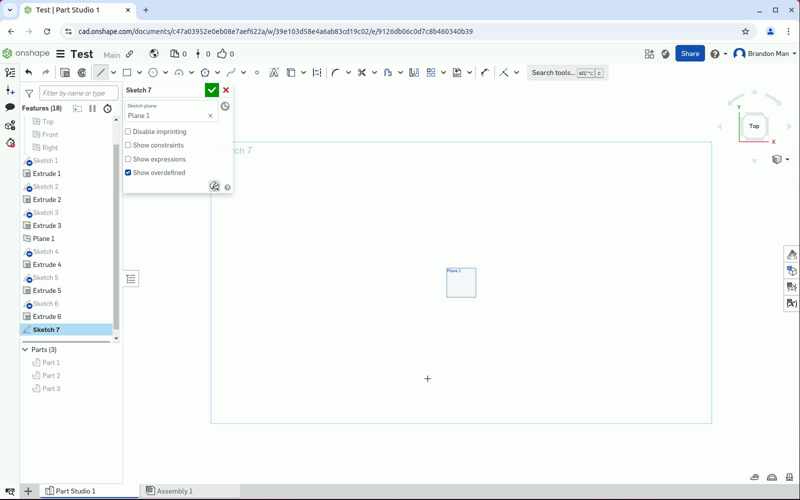
key_up(shift)
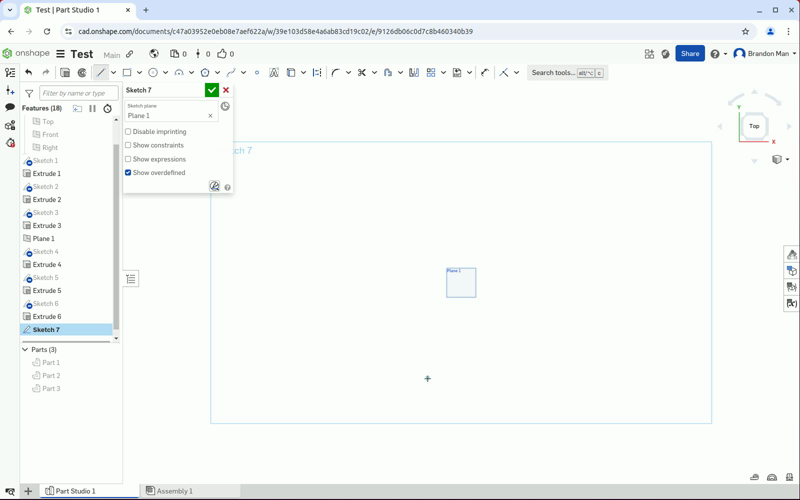
key_down(shift)
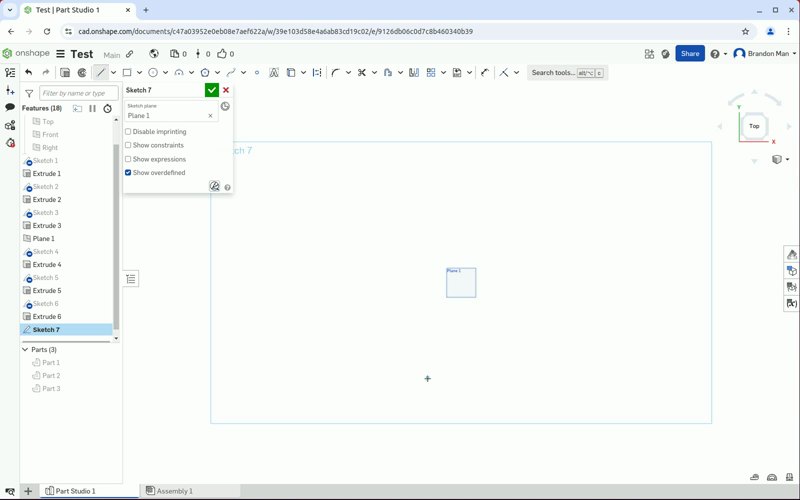
mouse_move(457, 378)
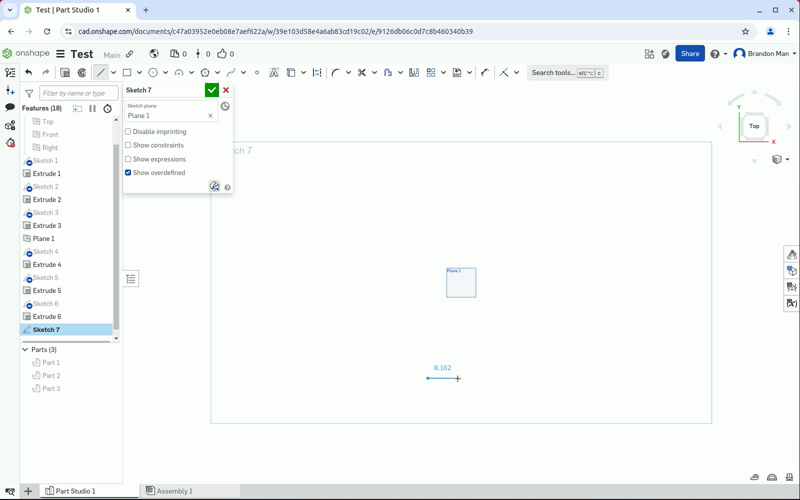
mouse_move(446, 378)
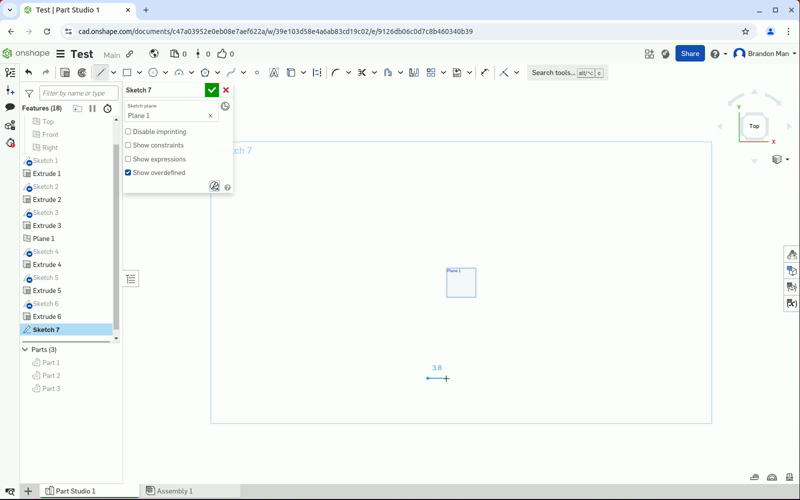
click(446, 378)
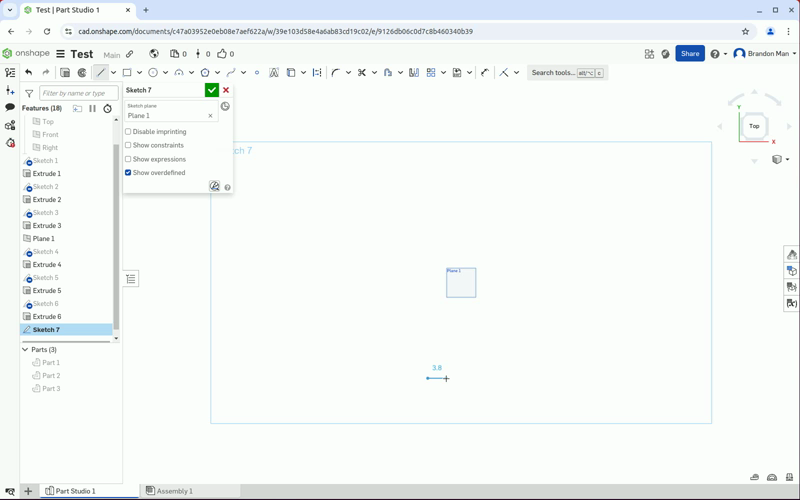
key_up(shift)
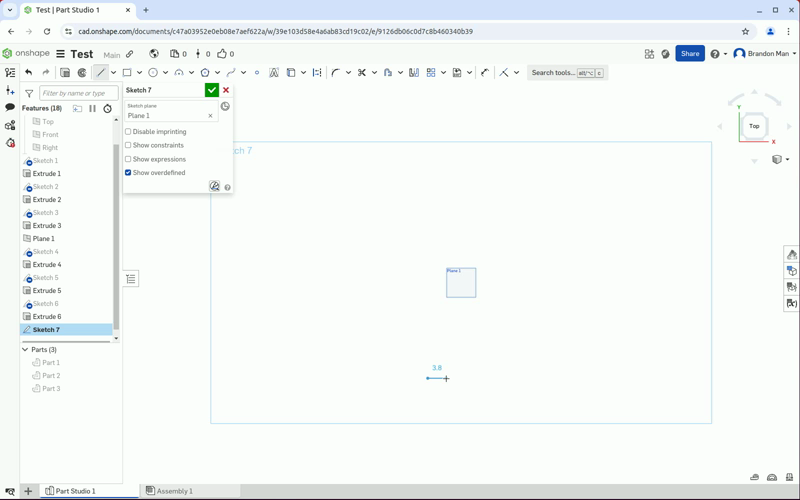
key_down(shift)
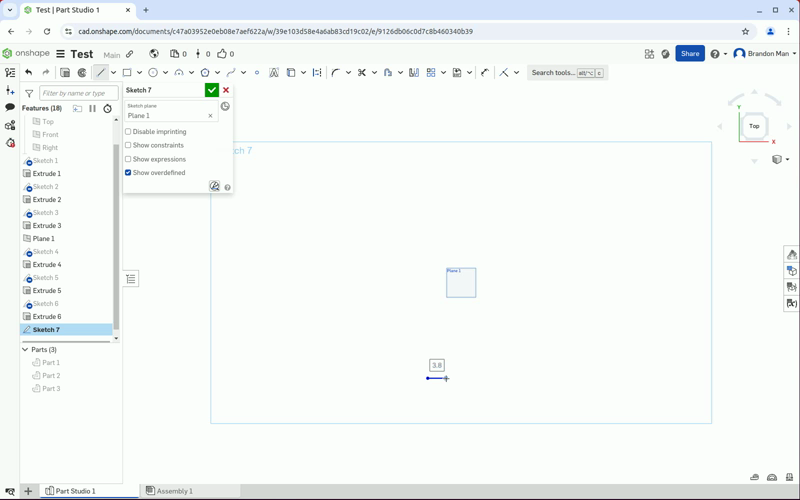
mouse_move(476, 378)
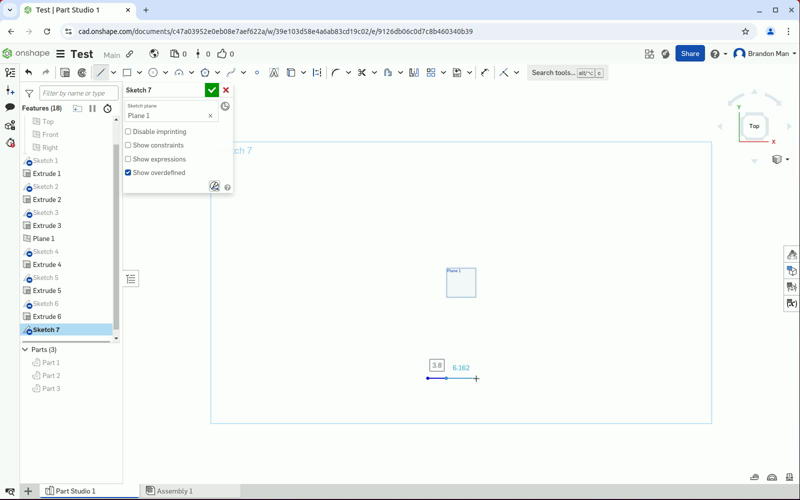
mouse_move(446, 359)
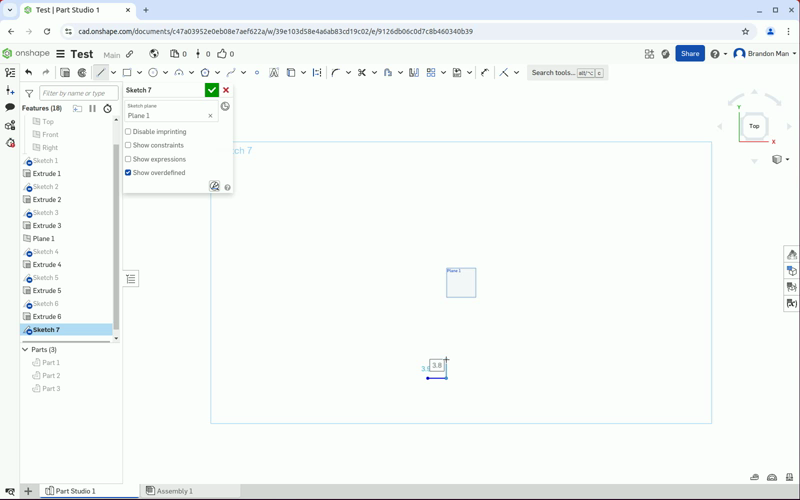
click(446, 359)
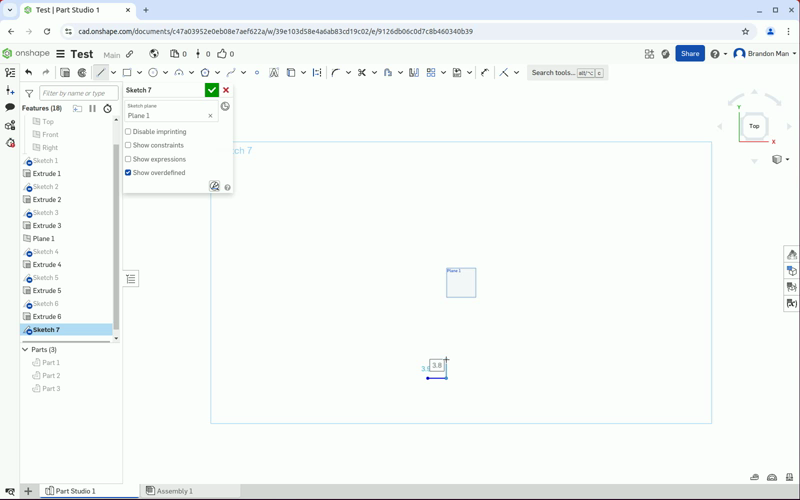
key_up(shift)
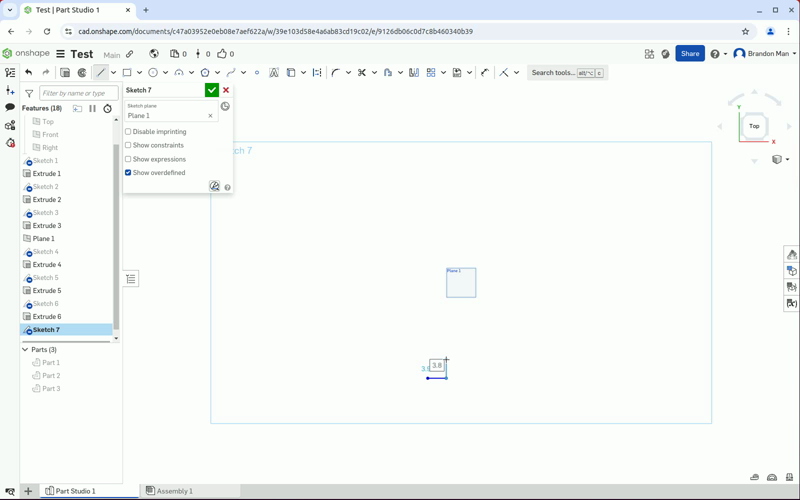
key_down(shift)
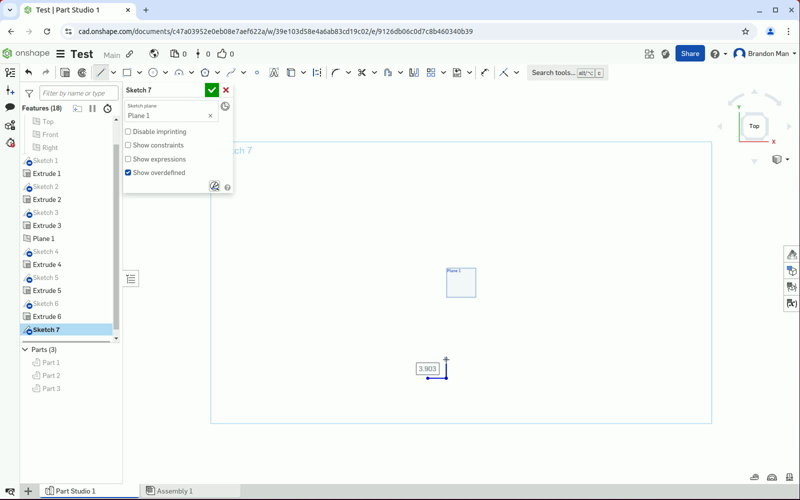
mouse_move(476, 359)
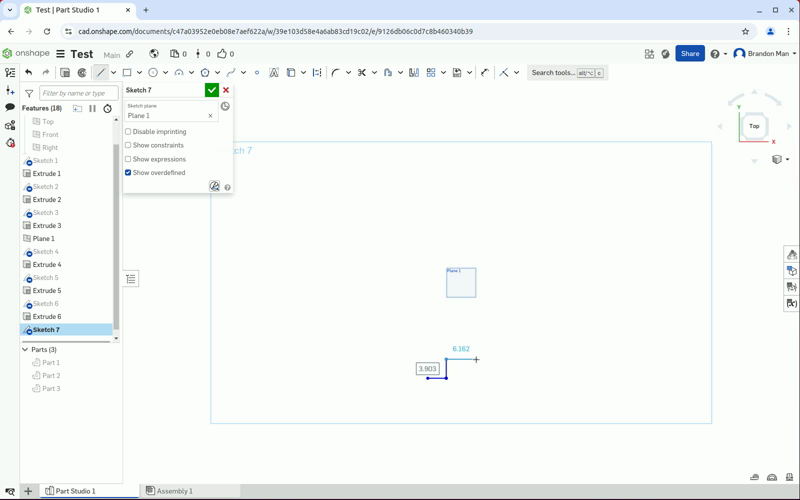
mouse_move(427, 359)
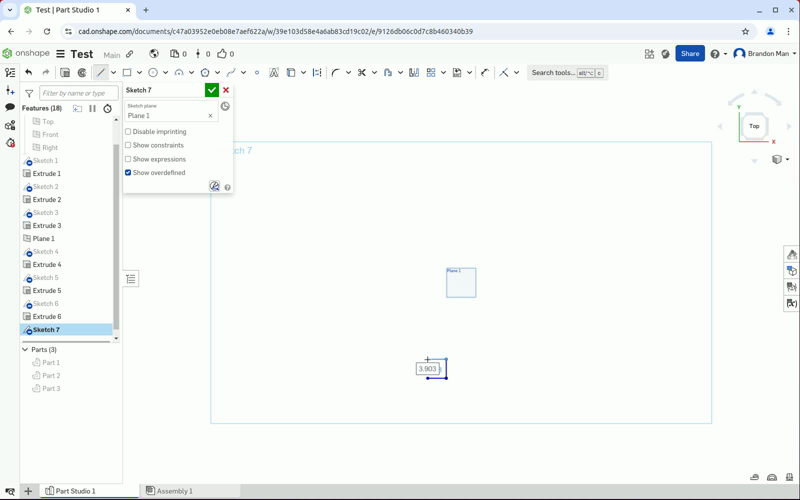
click(427, 359)
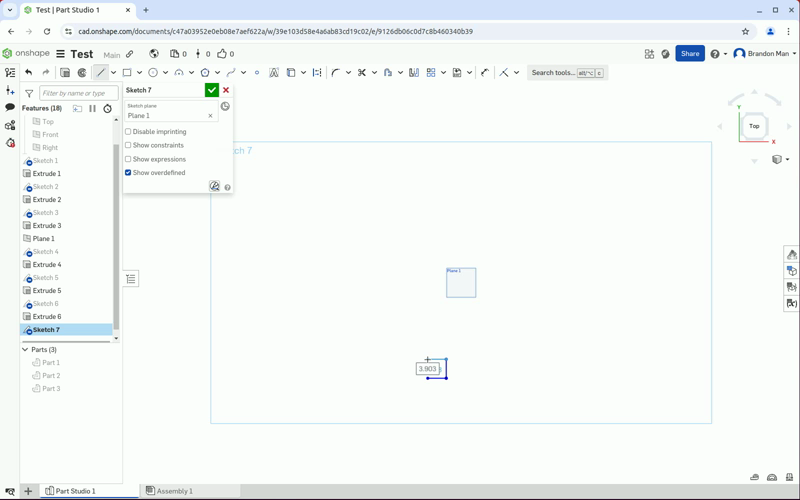
key_up(shift)
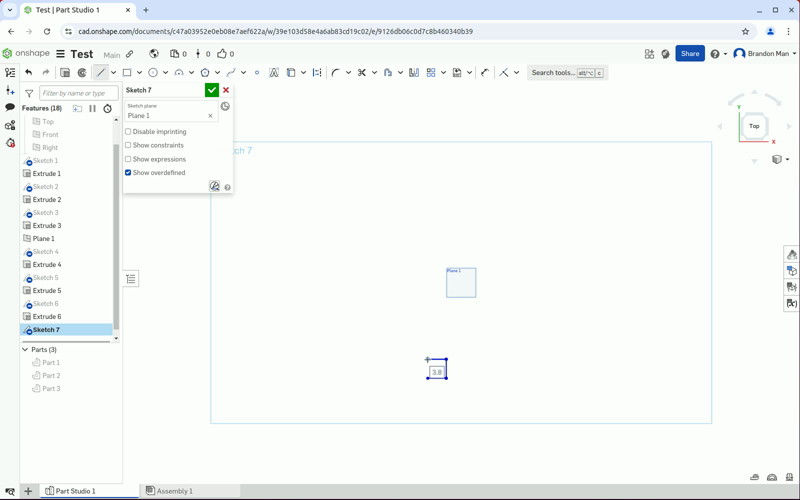
mouse_move(457, 359)
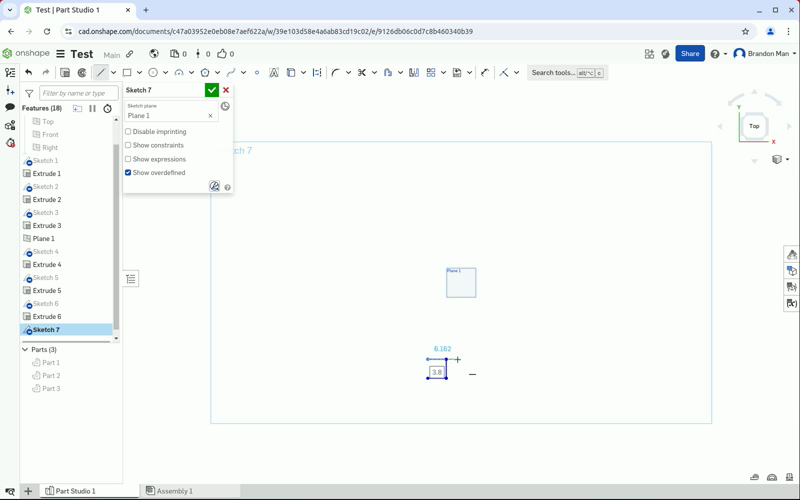
key_down(shift)
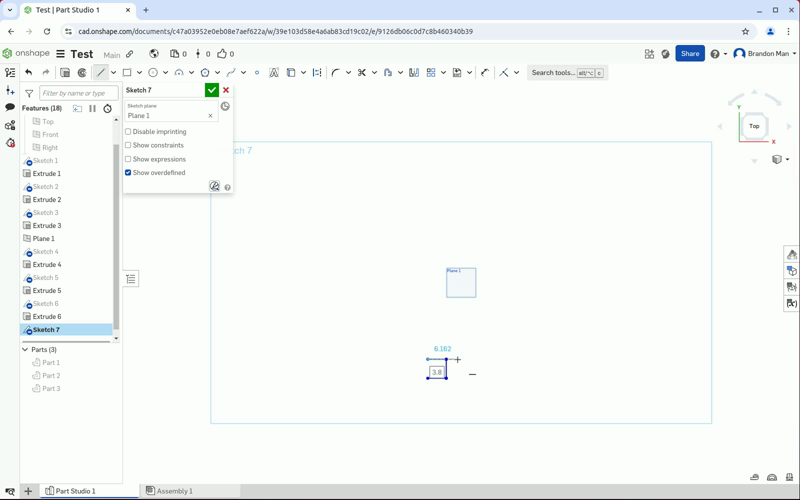
mouse_move(427, 378)
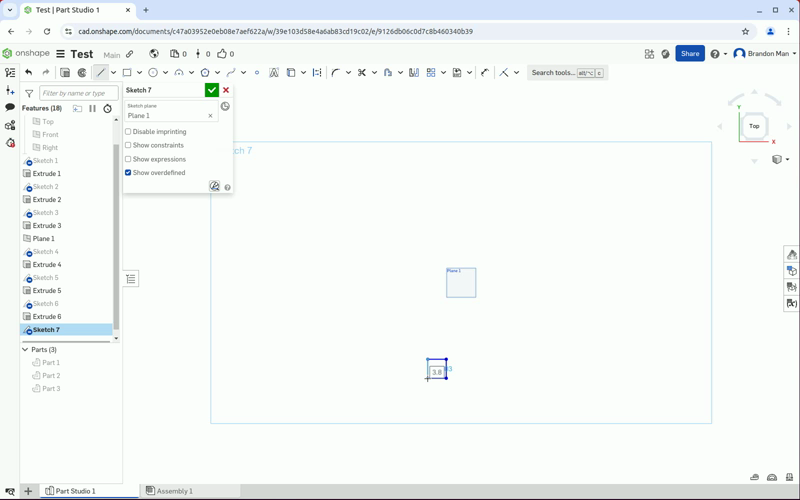
key_up(shift)
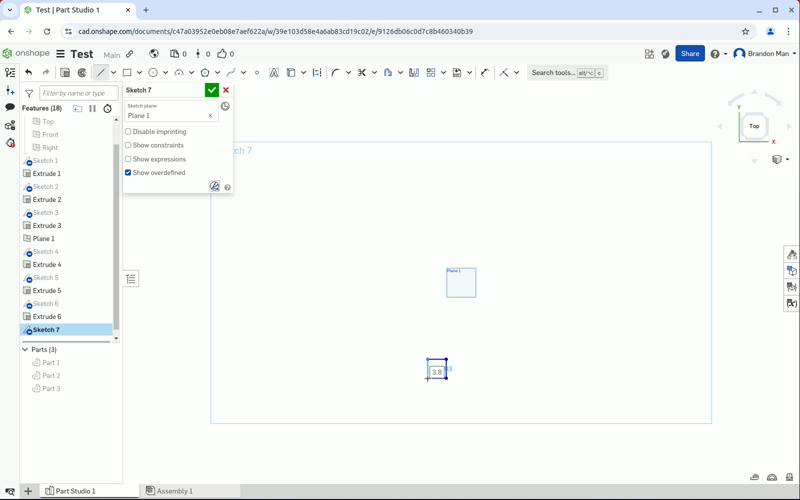
click(427, 378)
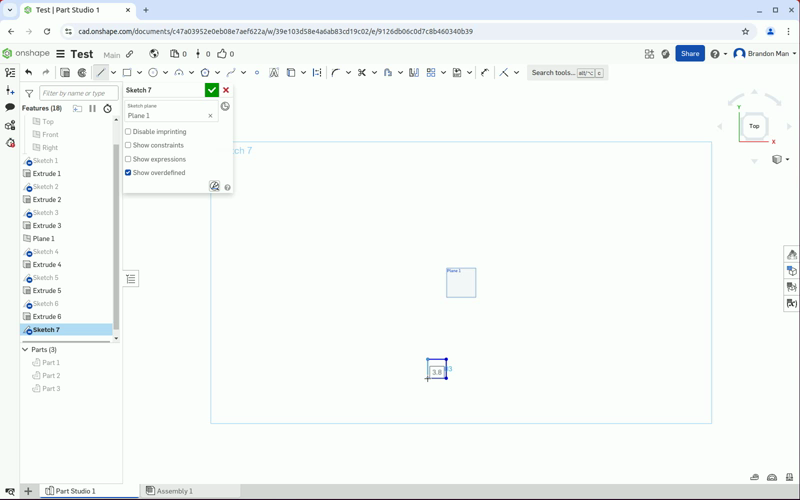
key(esc)
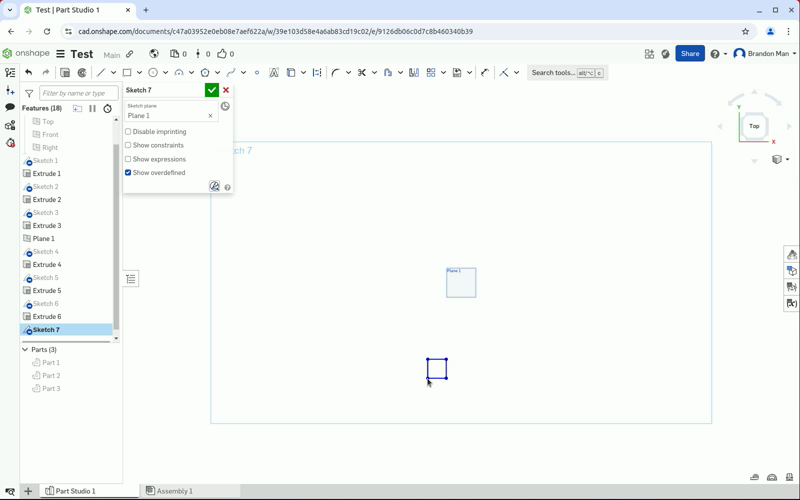
mouse_move(436, 366)
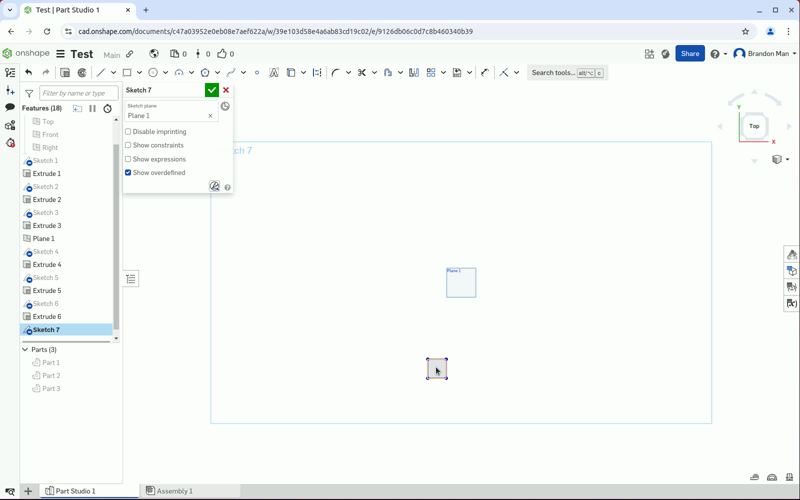
scroll(6)
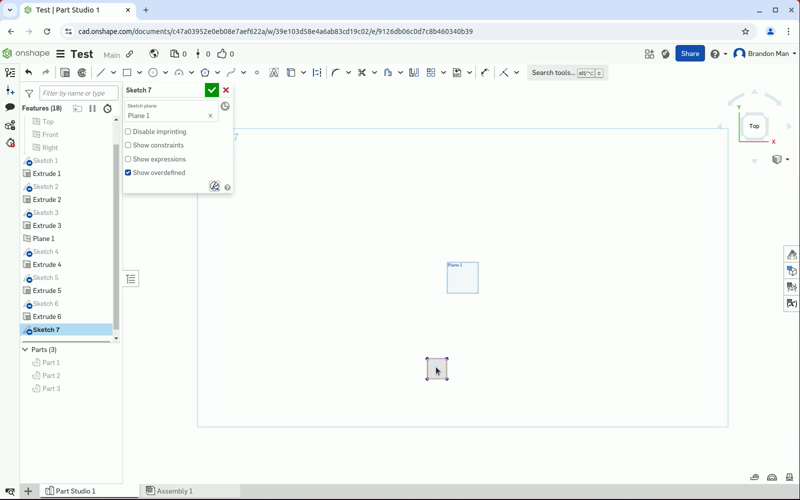
scroll(6)
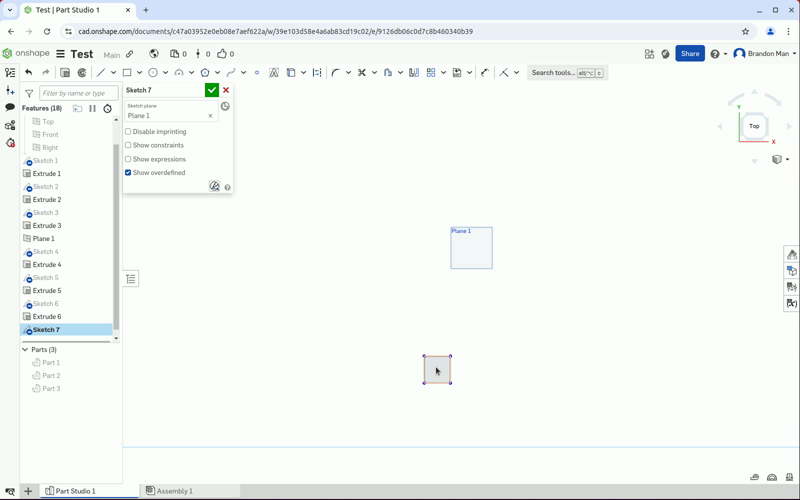
scroll(6)
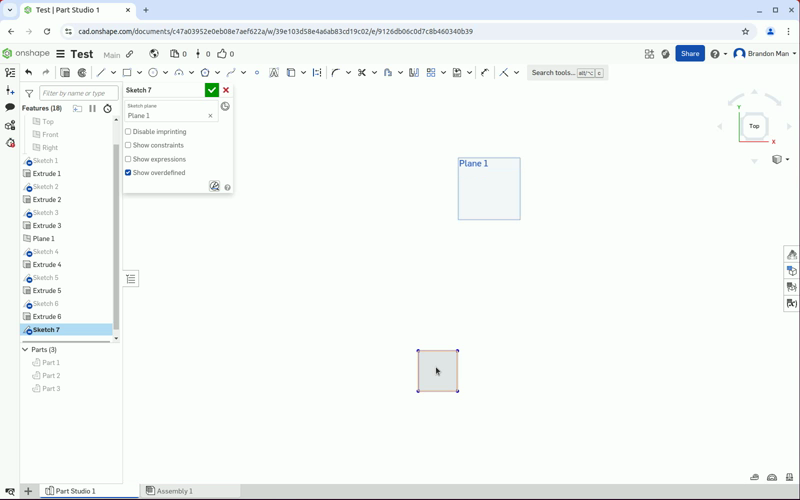
scroll(6)
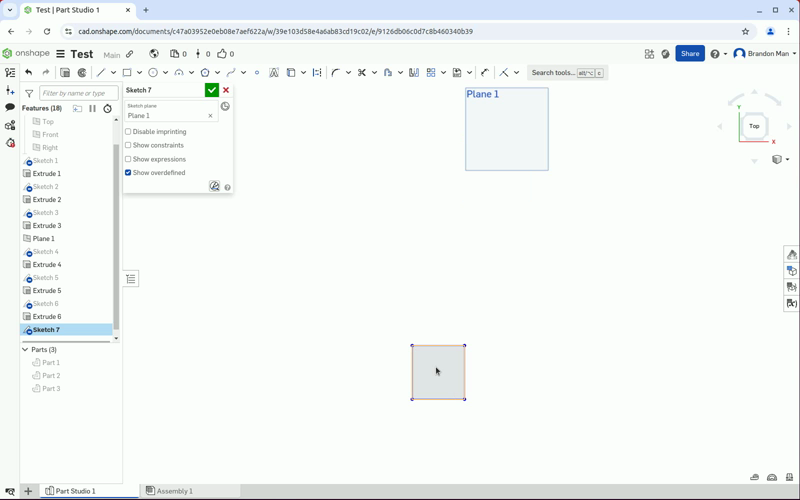
scroll(6)
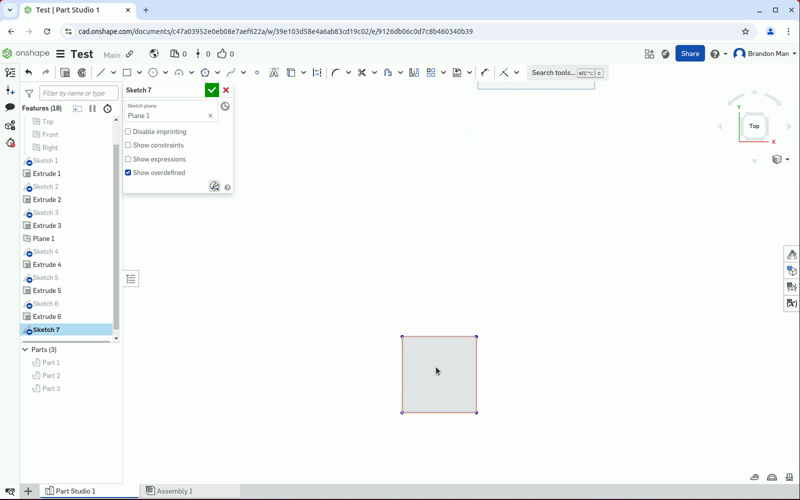
scroll(6)
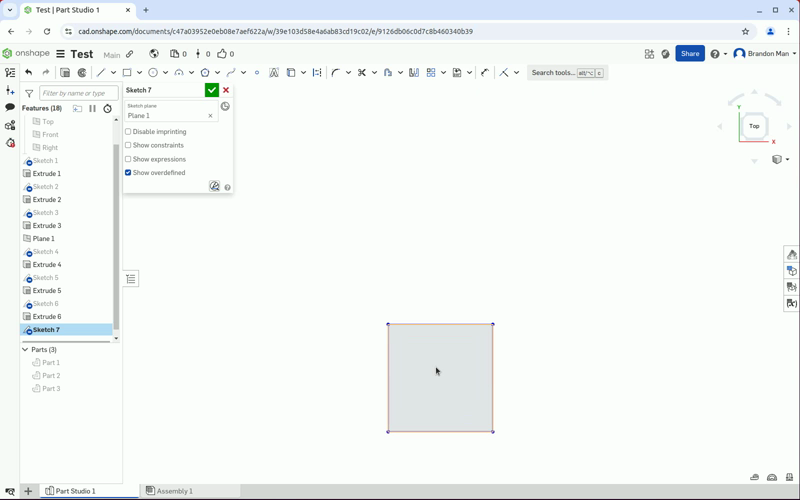
scroll(6)
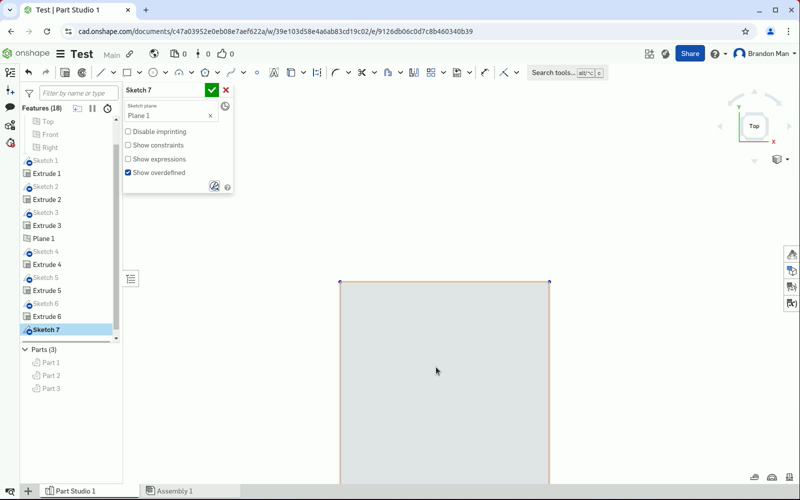
click(436, 366)
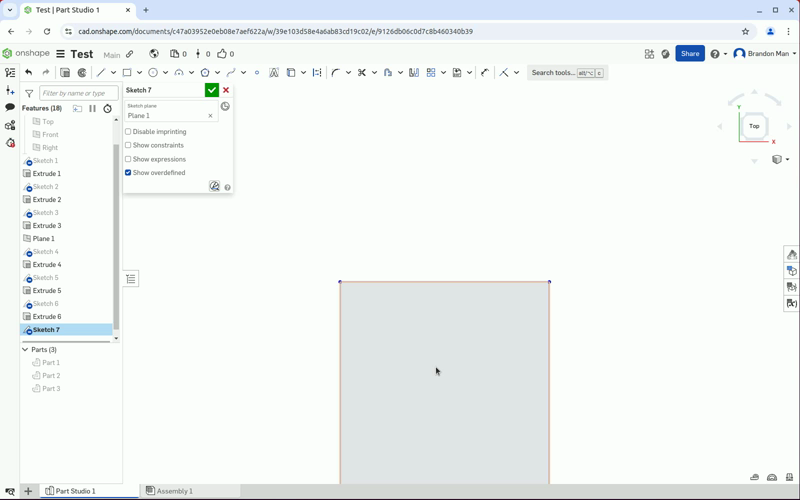
scroll(-6)
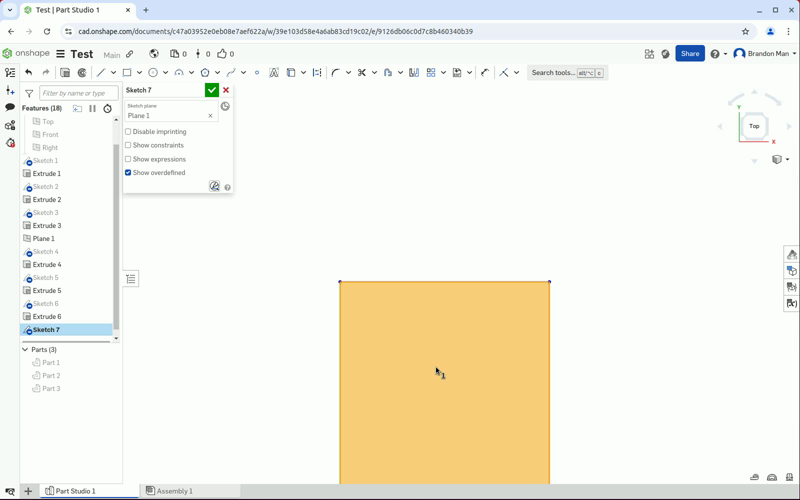
scroll(-6)
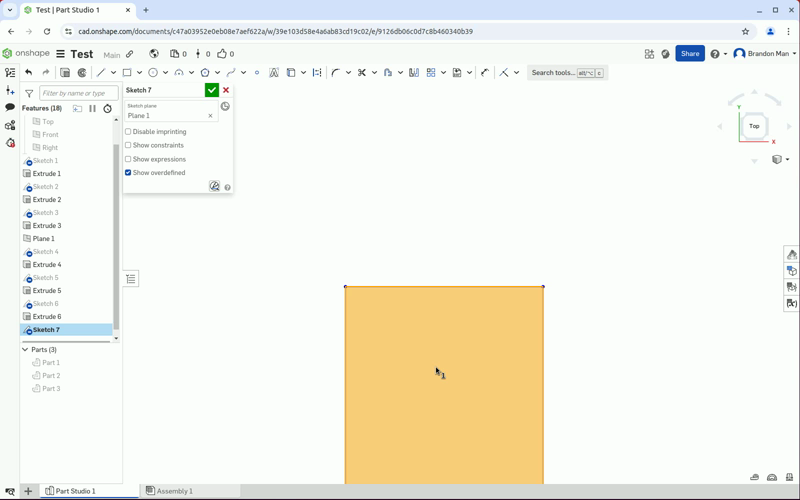
scroll(-6)
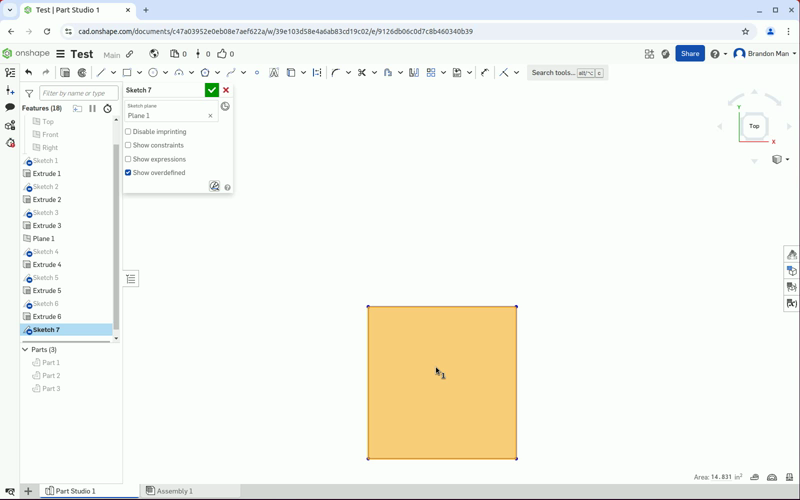
scroll(-6)
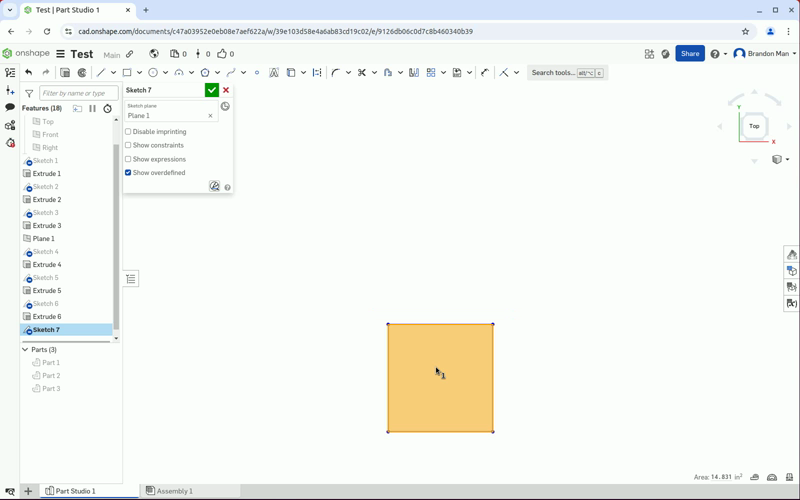
scroll(-6)
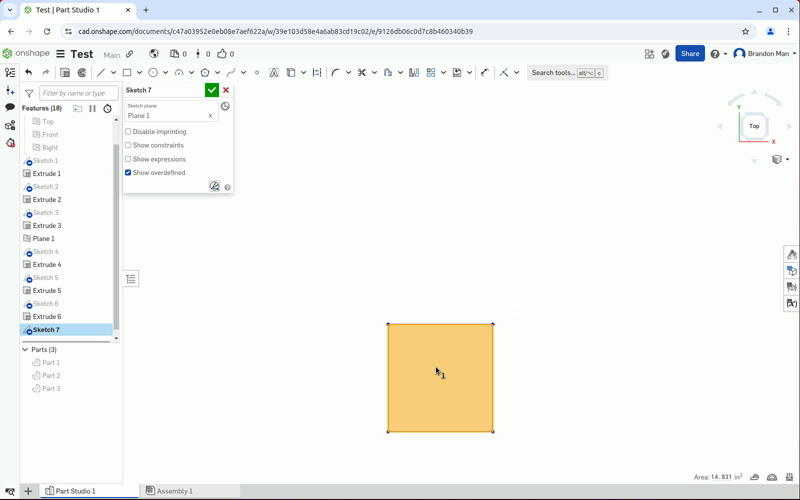
scroll(-6)
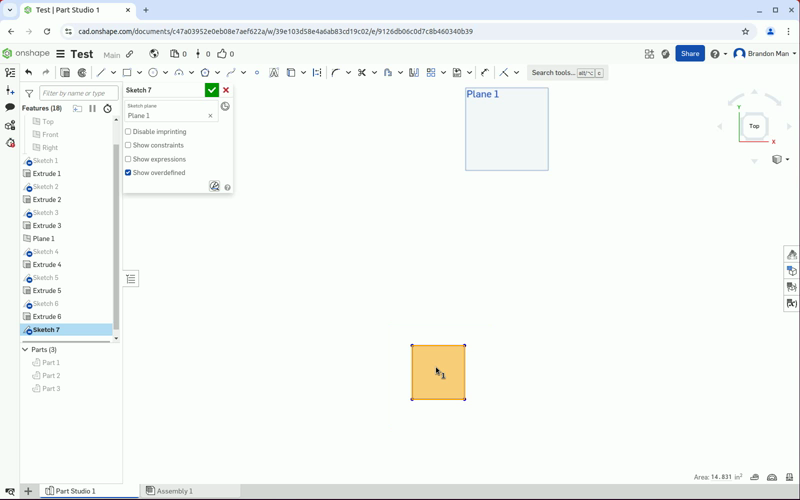
scroll(-6)
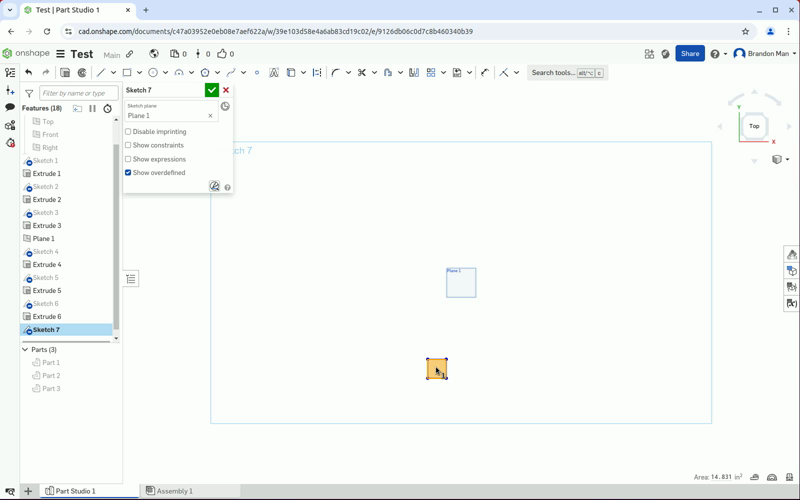
mouse_move(73, 352)
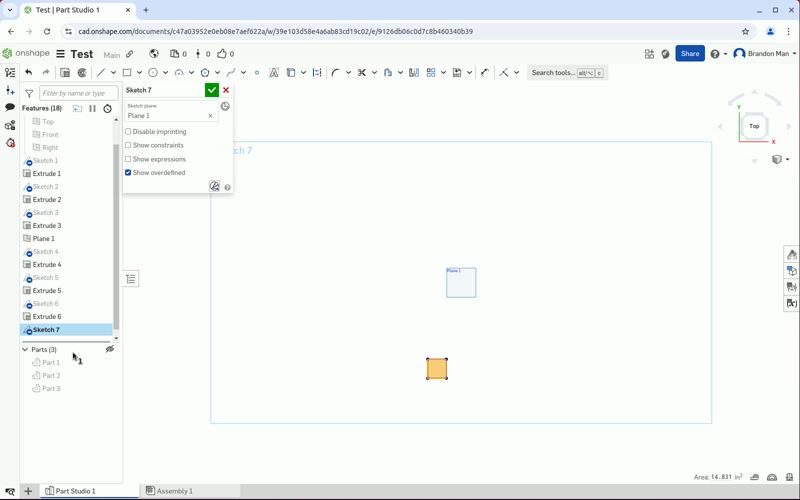
key(shift+y)
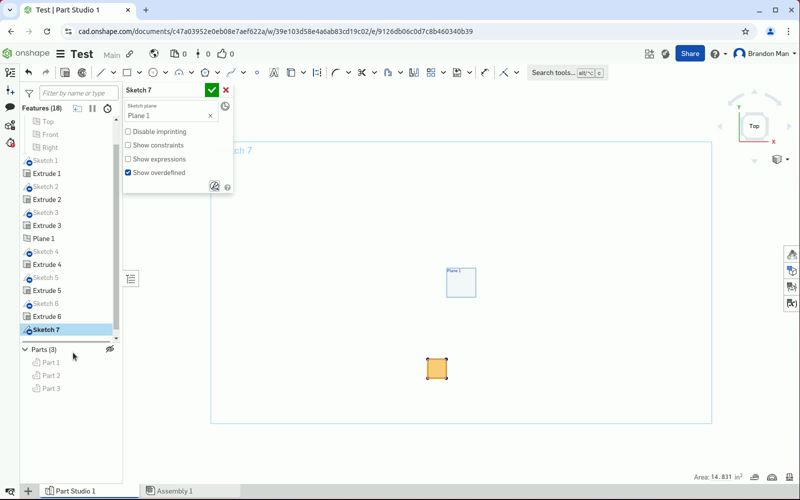
key(shift+e)
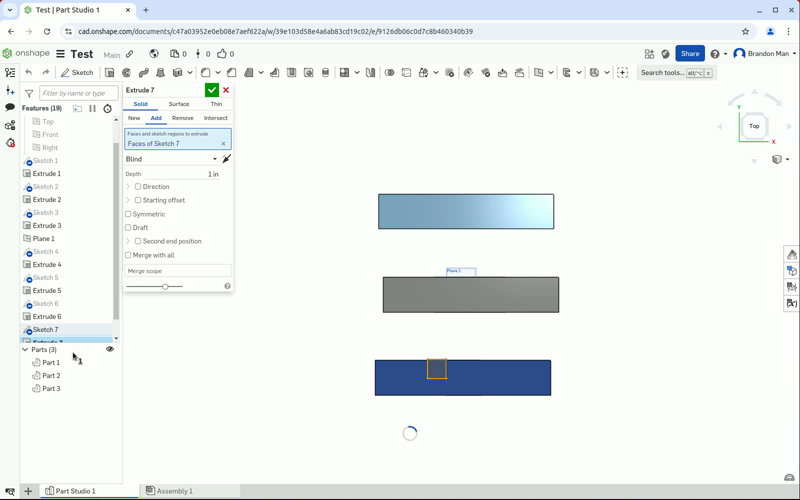
mouse_move(143, 106)
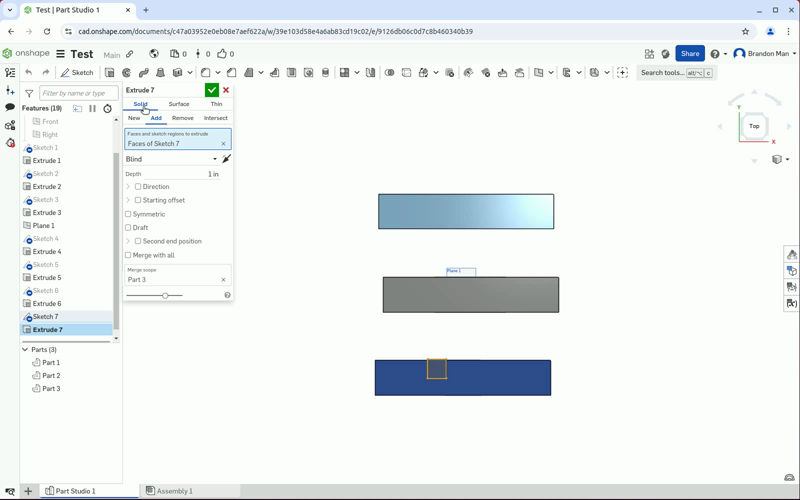
click(143, 106)
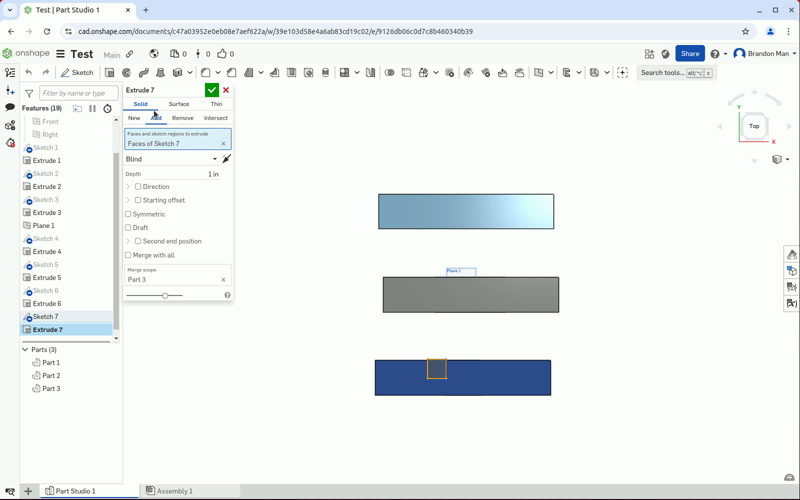
mouse_move(186, 120)
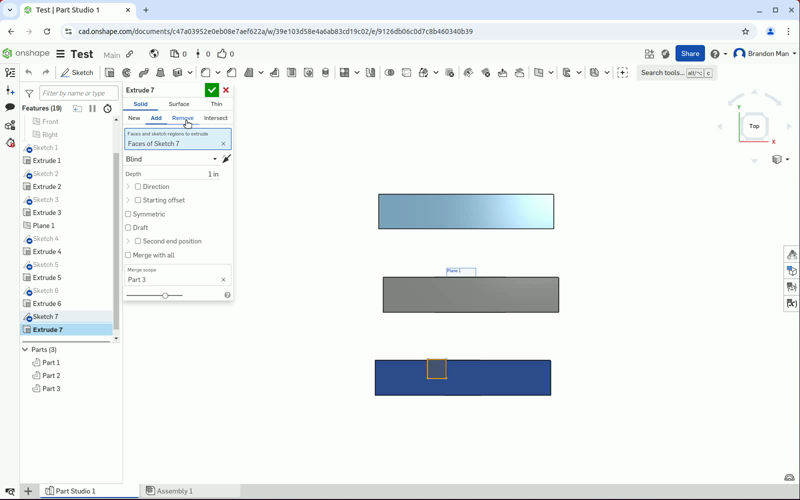
click(186, 120)
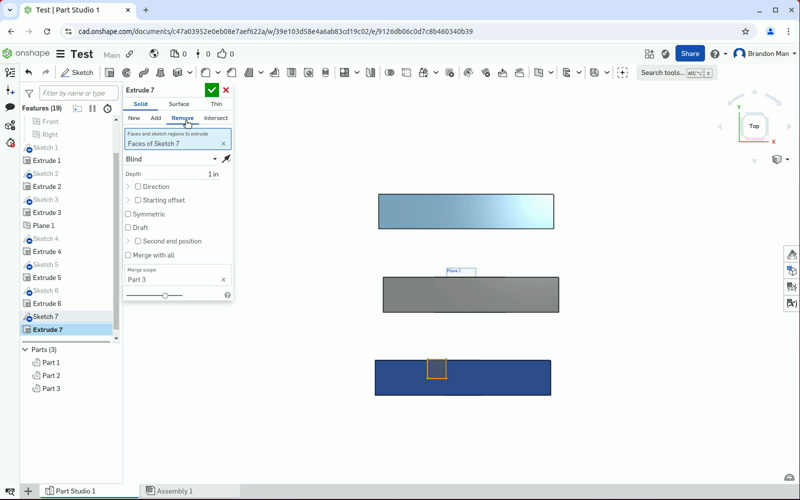
key(tab, 4)
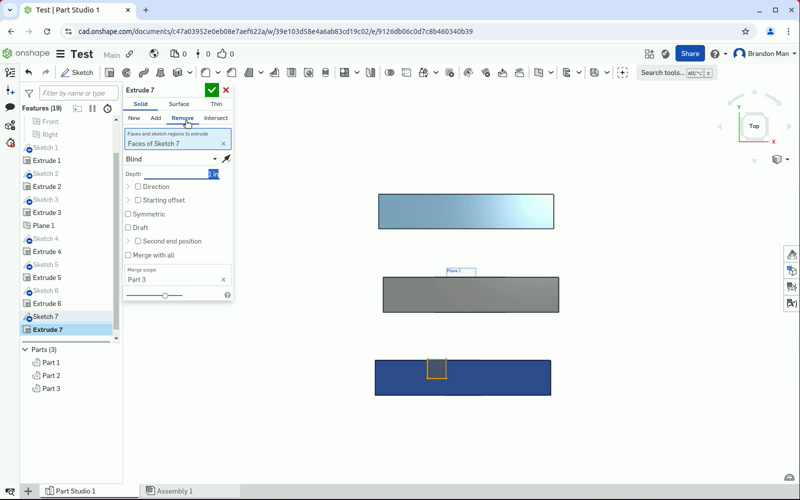
text(11.313)
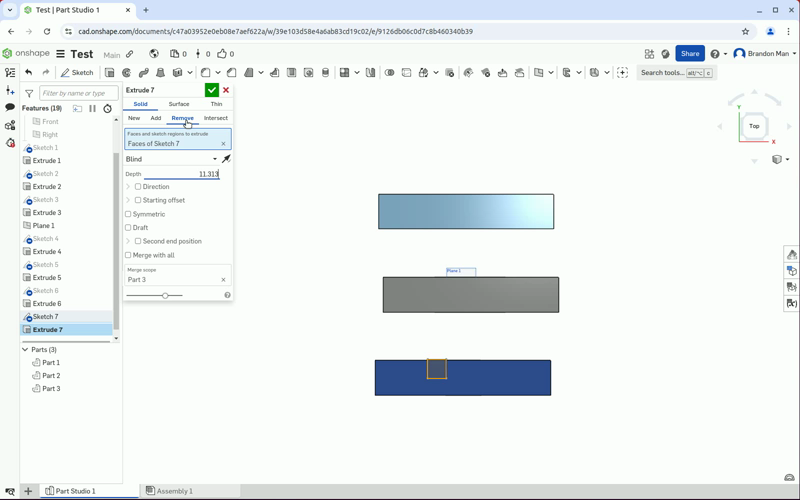
key(tab, 6)
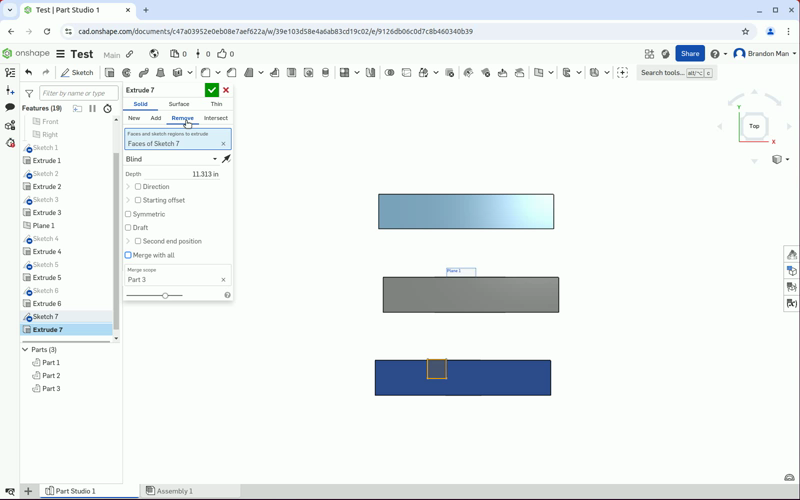
key(space)
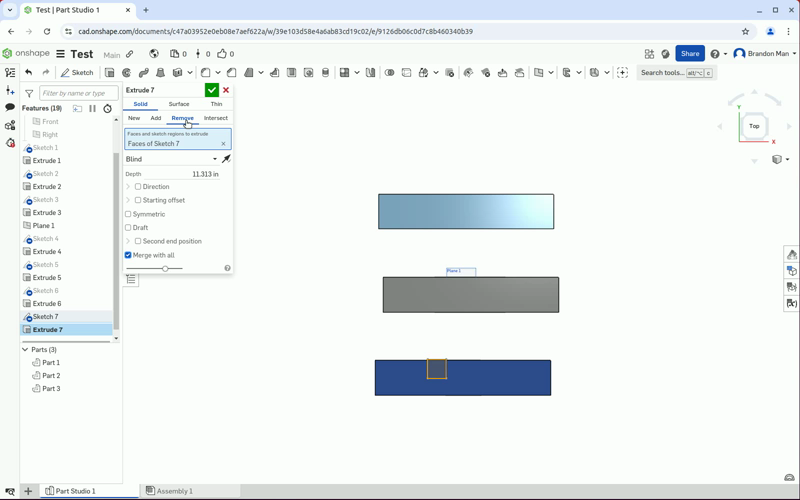
key(enter)
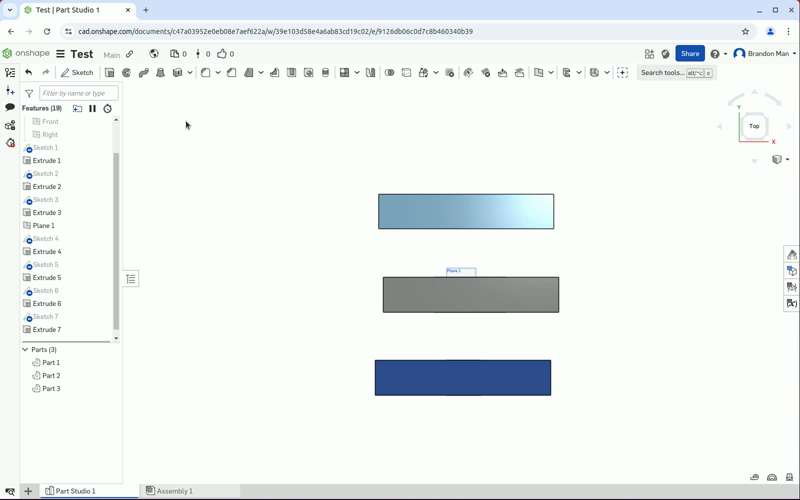
key(shift+h)
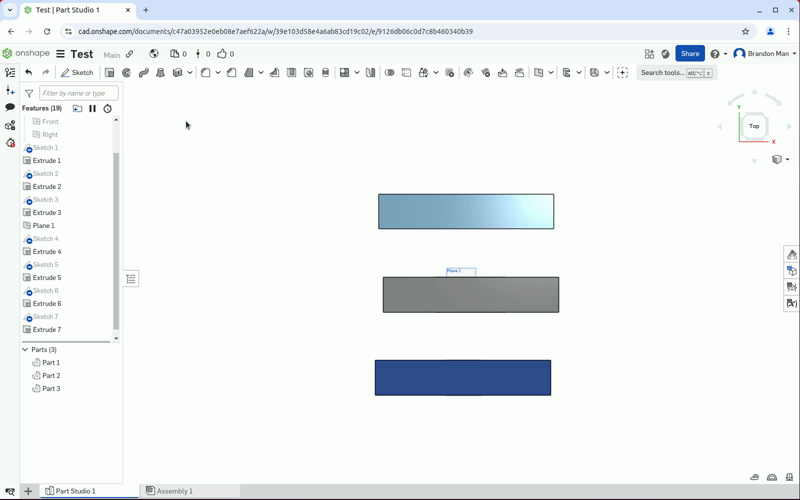
key(shift+h)
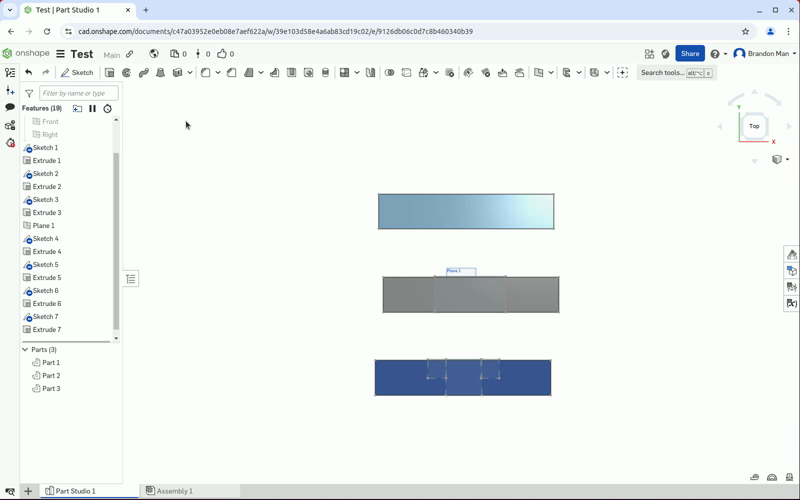
key(shift+7)
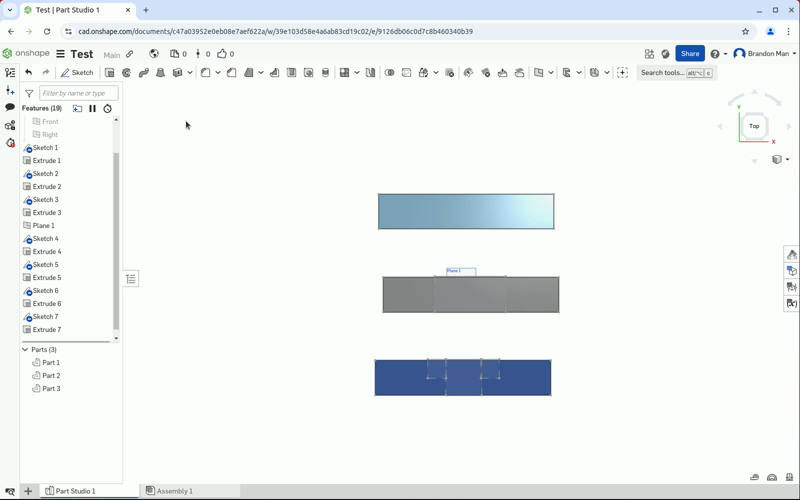
key(up, 3)
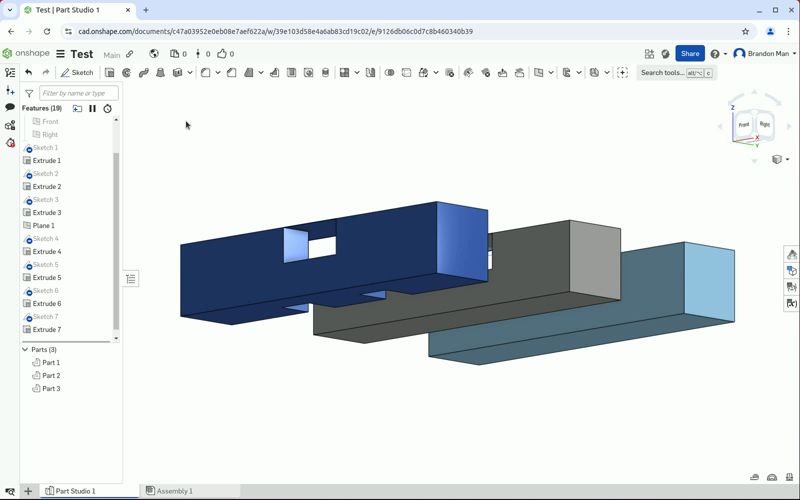
key(left, 3)
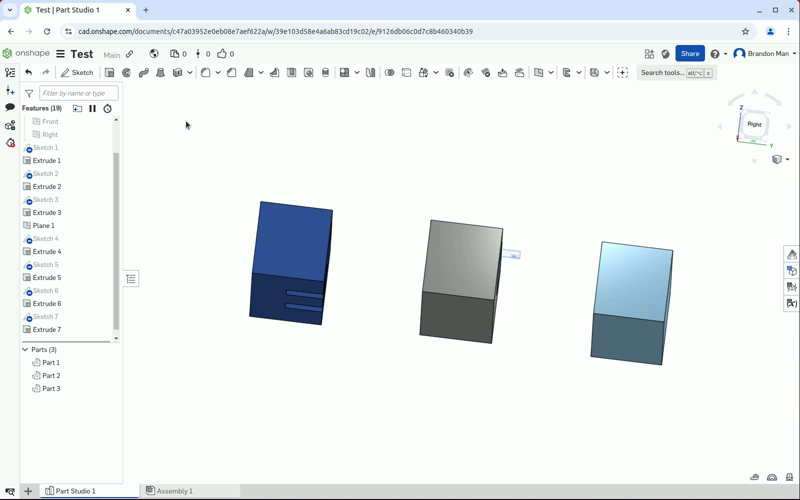
key(right, 3)
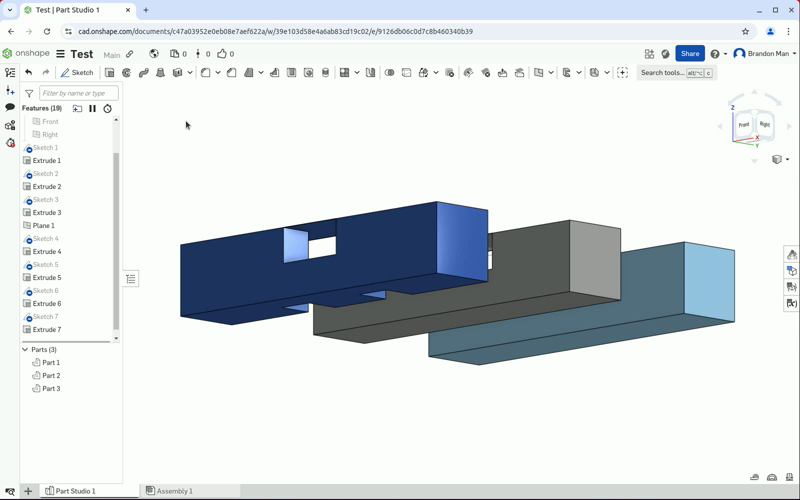
key(down, 3)
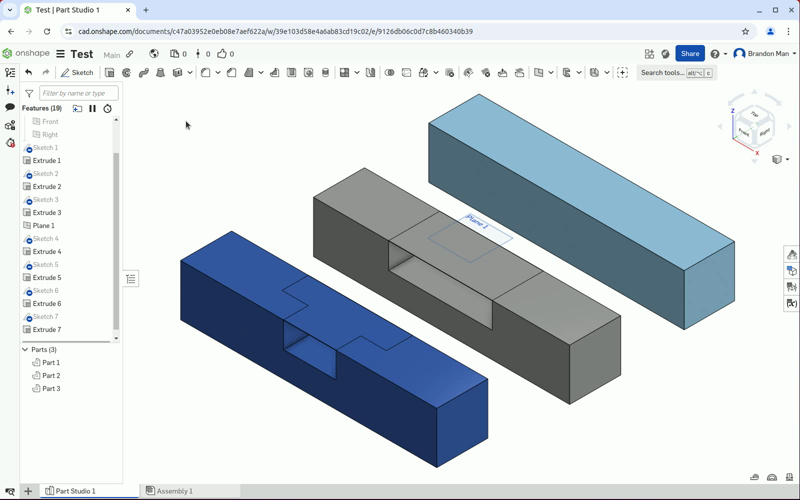
mouse_move(69, 150)
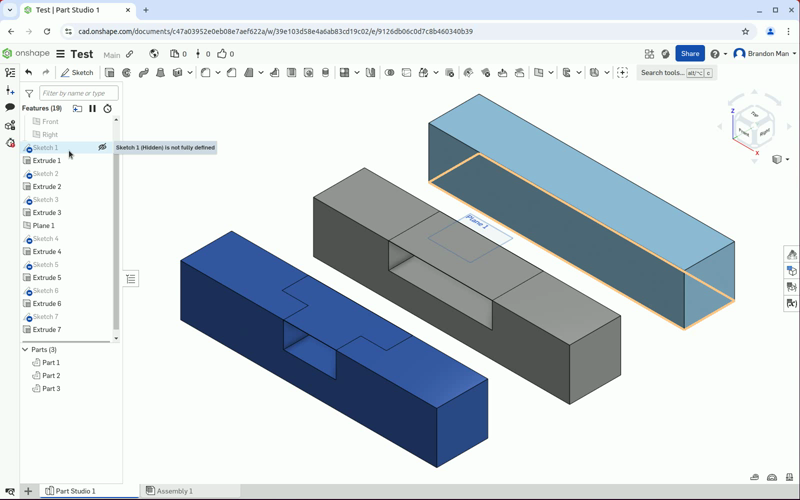
click(69, 150)